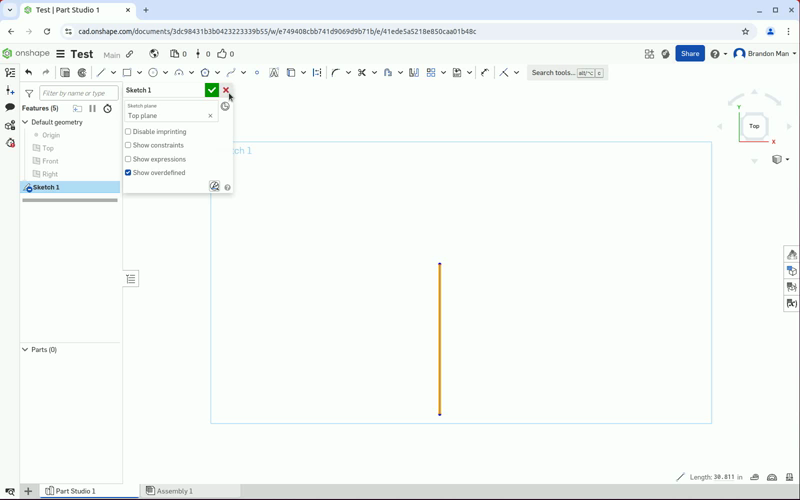
key(shift+h)
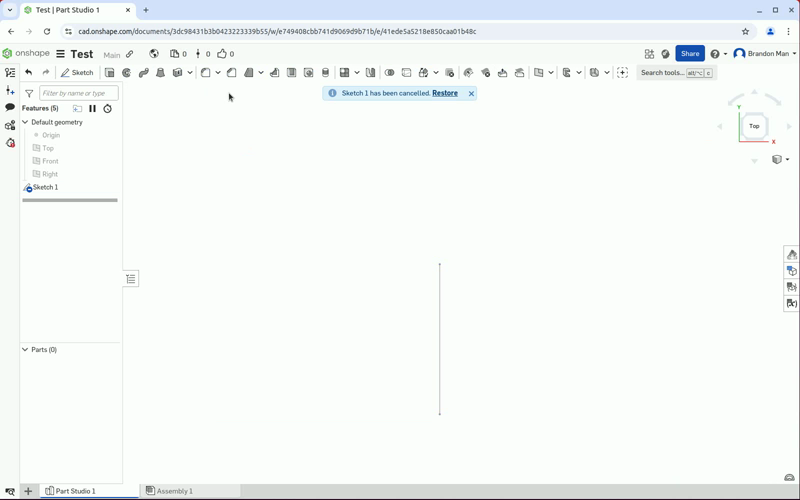
key(shift+s)
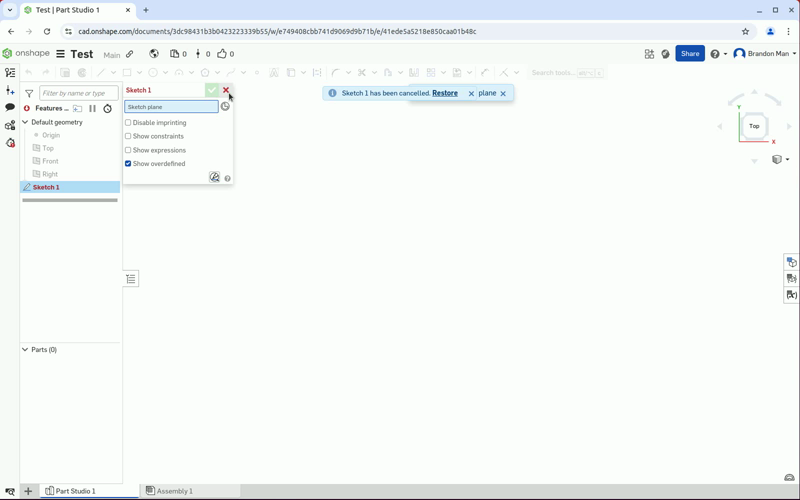
mouse_move(73, 150)
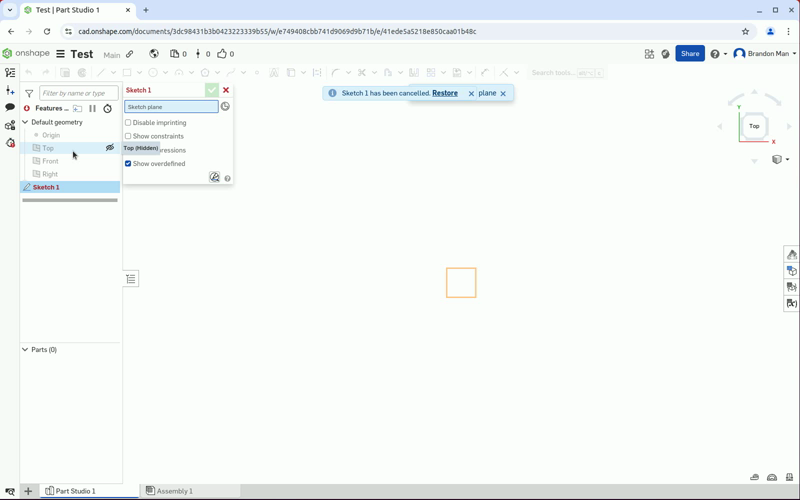
click(73, 150)
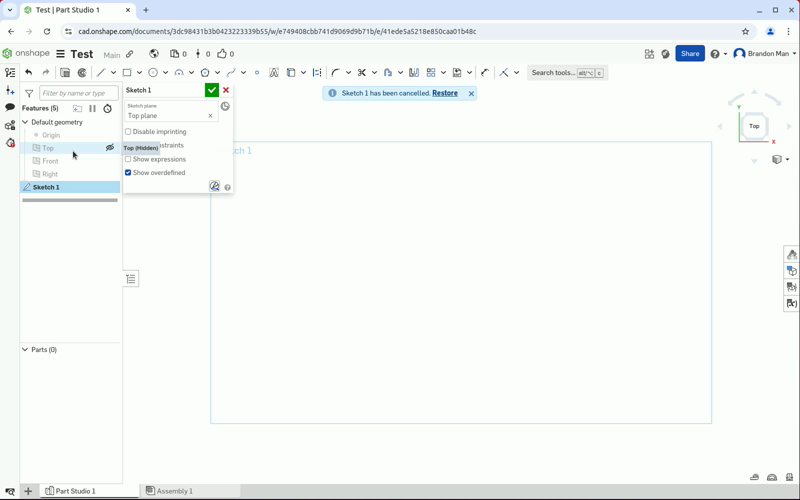
mouse_move(73, 352)
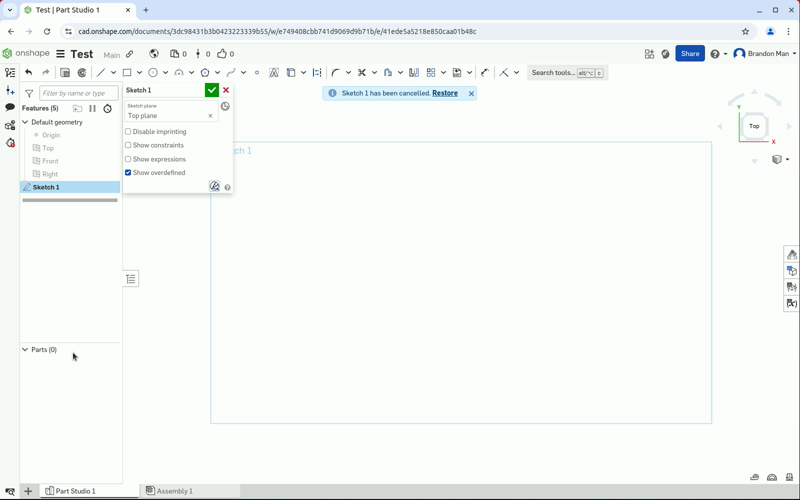
key(y)
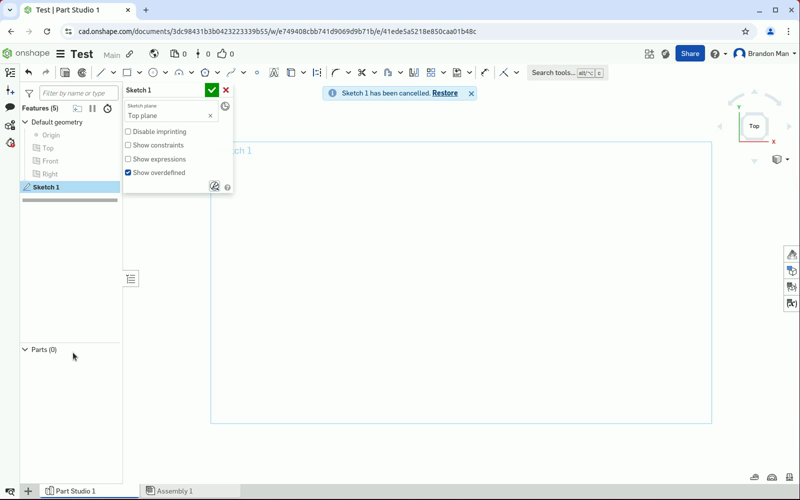
key(l)
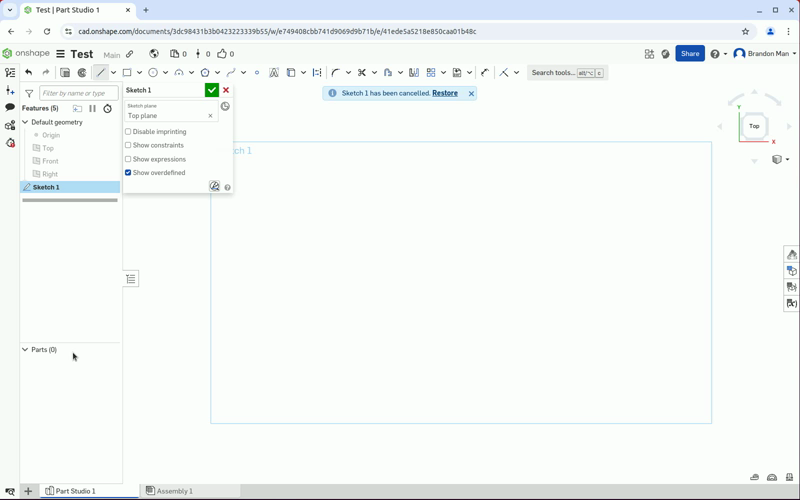
key_down(shift)
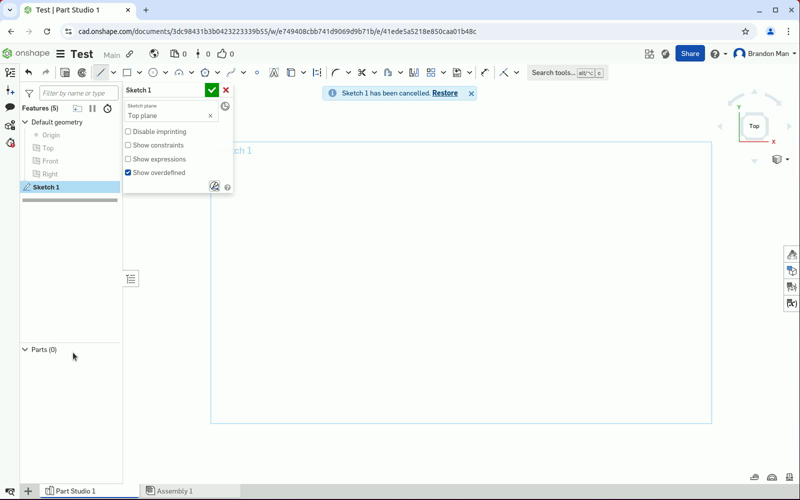
mouse_move(396, 395)
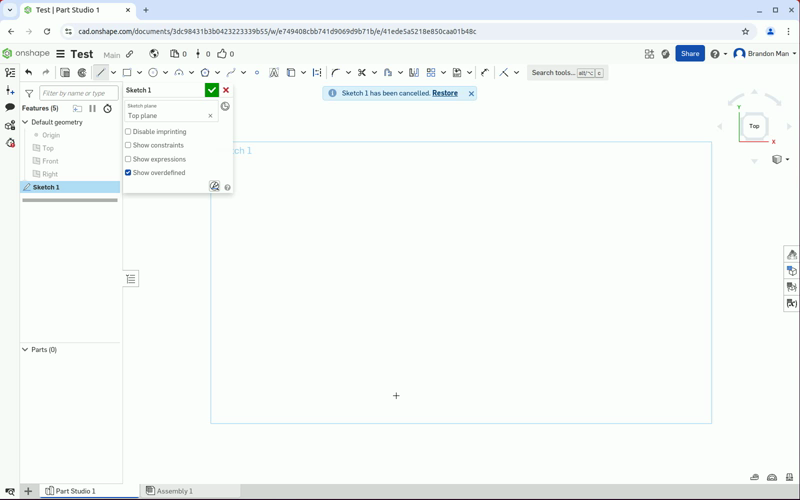
click(396, 395)
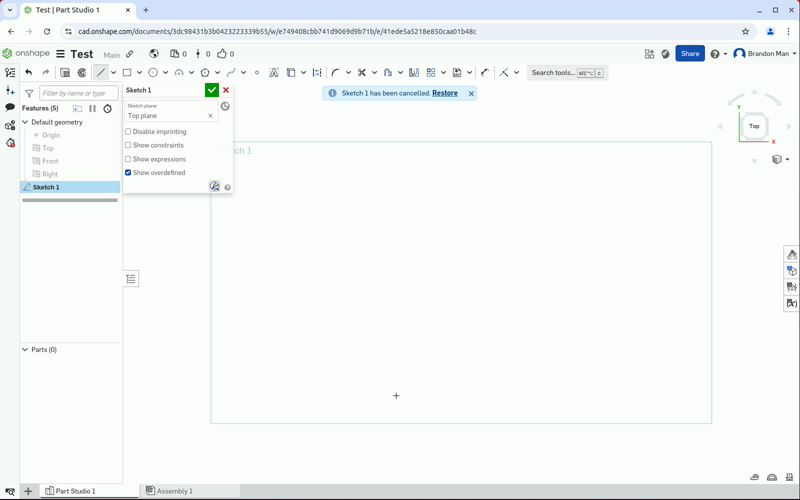
key_up(shift)
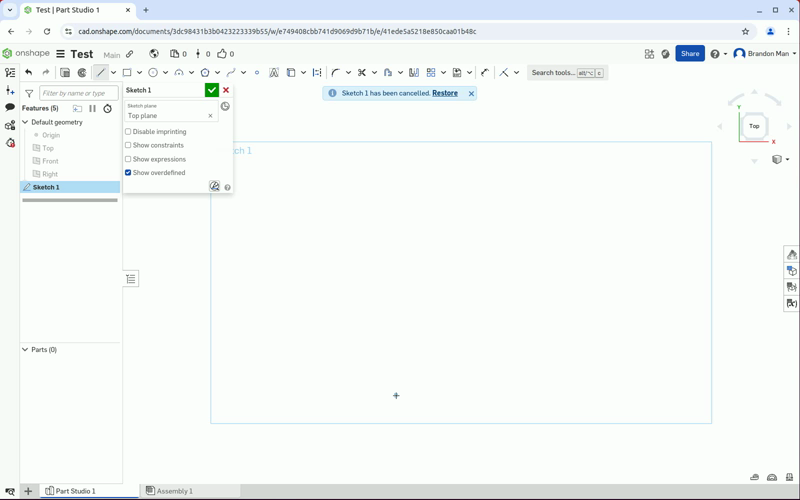
key_down(shift)
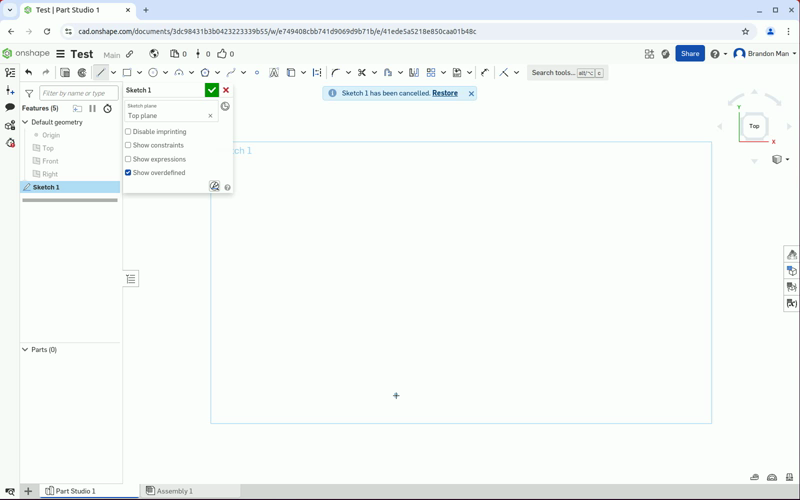
mouse_move(523, 395)
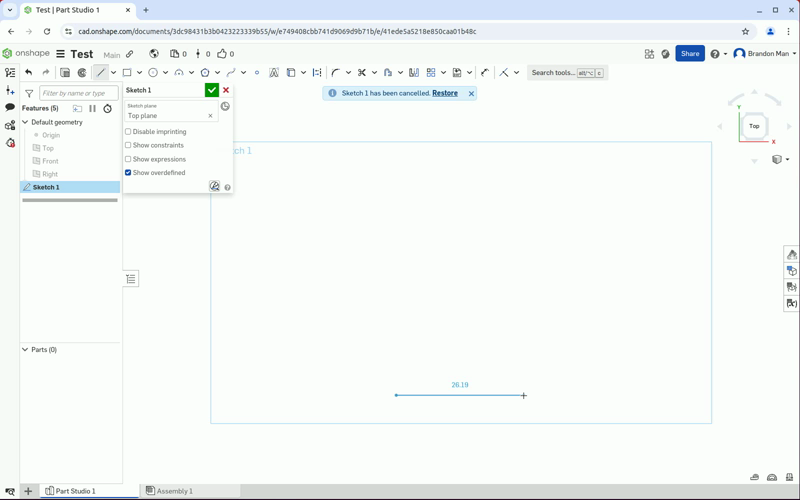
click(523, 395)
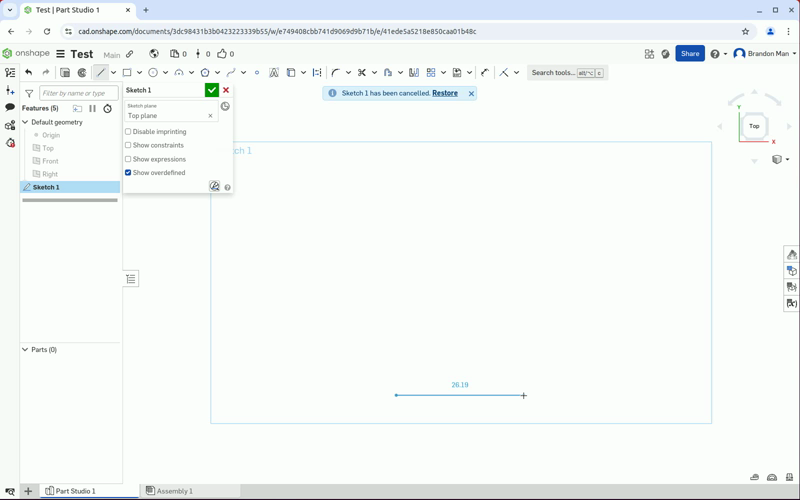
key_up(shift)
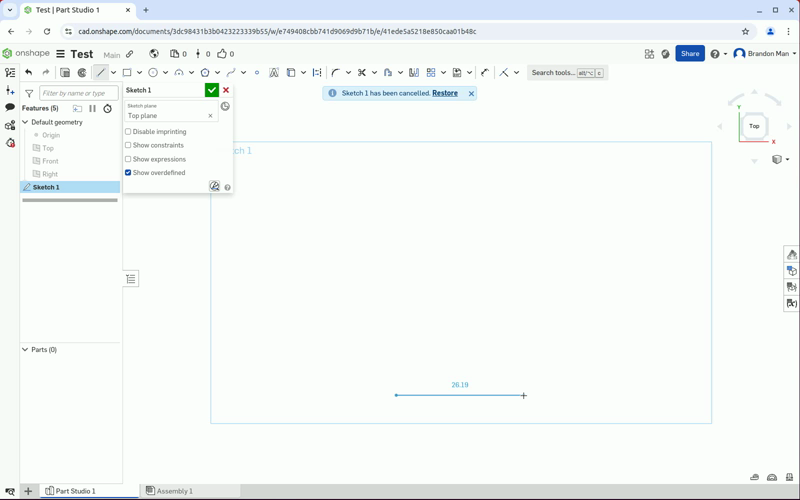
key_down(shift)
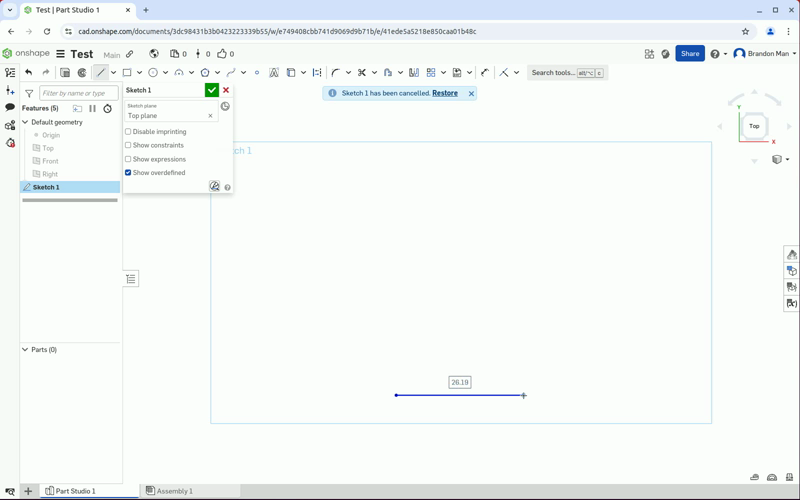
mouse_move(523, 171)
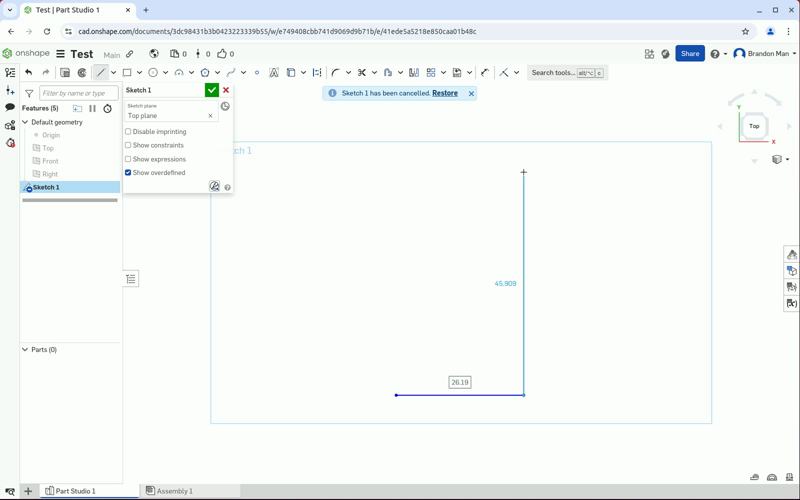
click(523, 171)
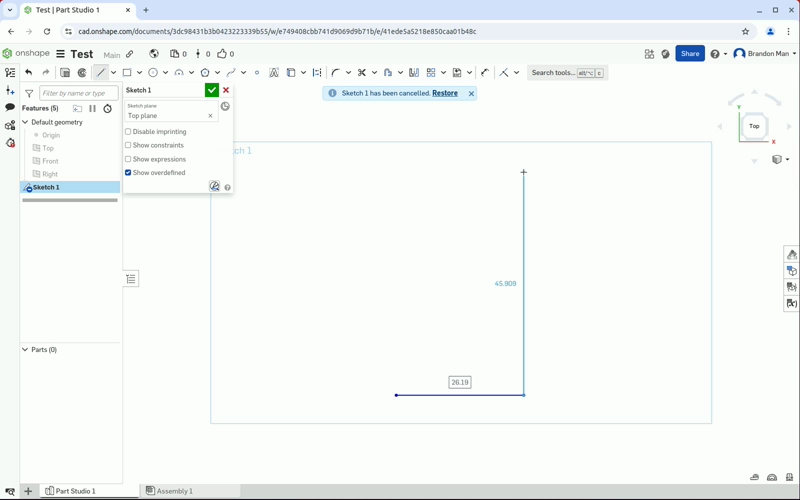
key_up(shift)
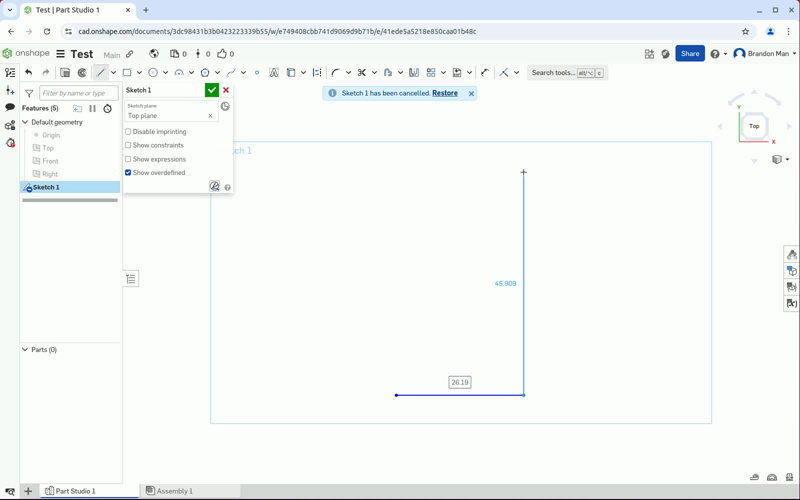
key_down(shift)
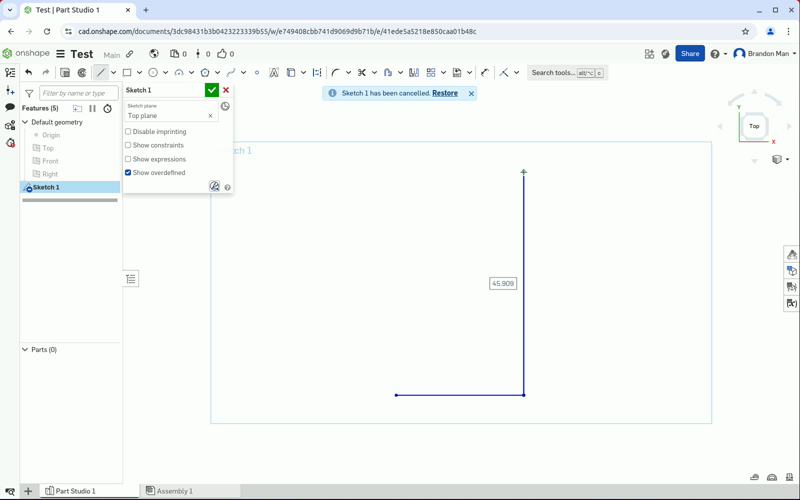
mouse_move(553, 171)
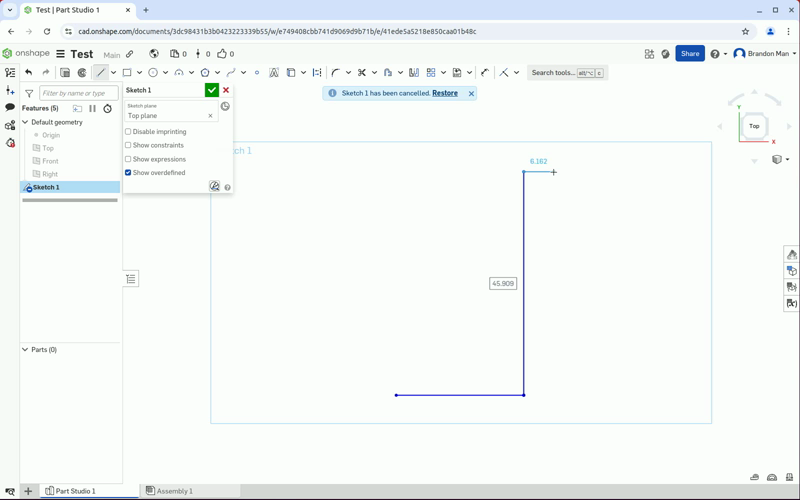
mouse_move(483, 171)
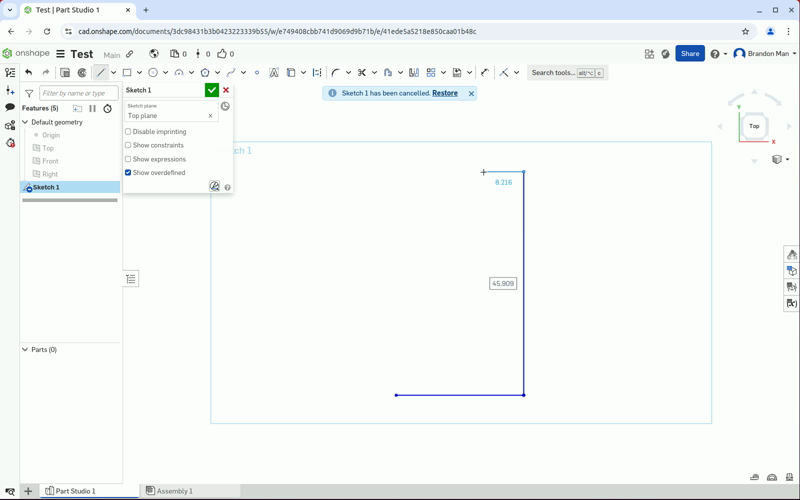
click(483, 171)
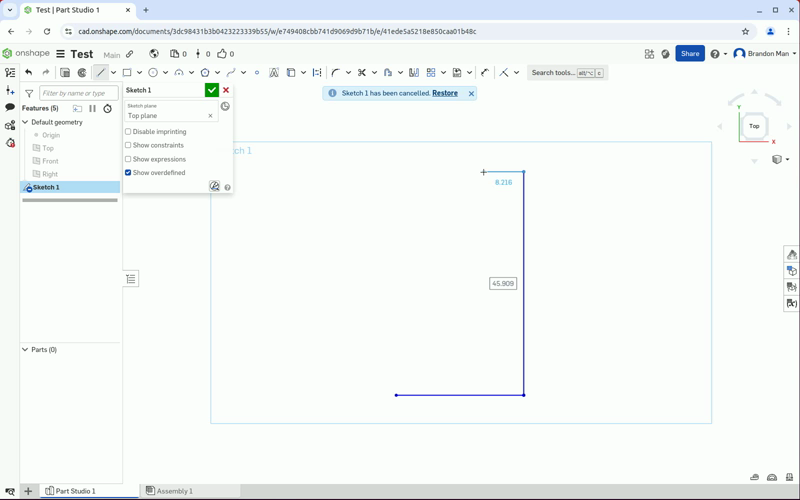
key_up(shift)
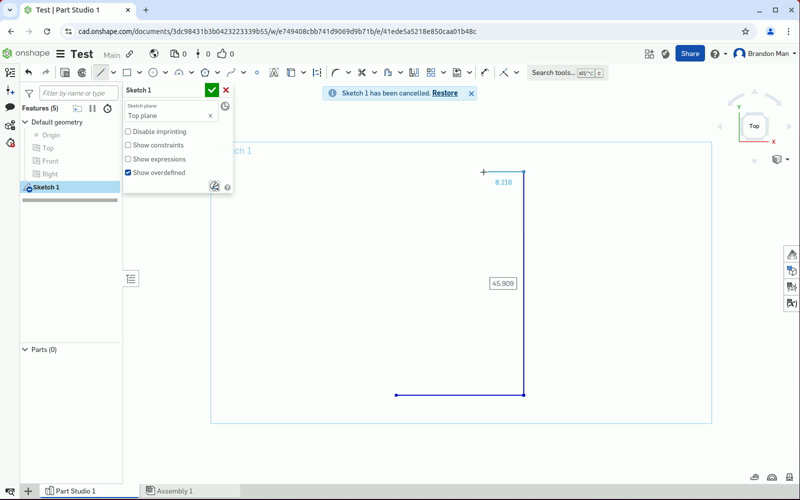
key_down(shift)
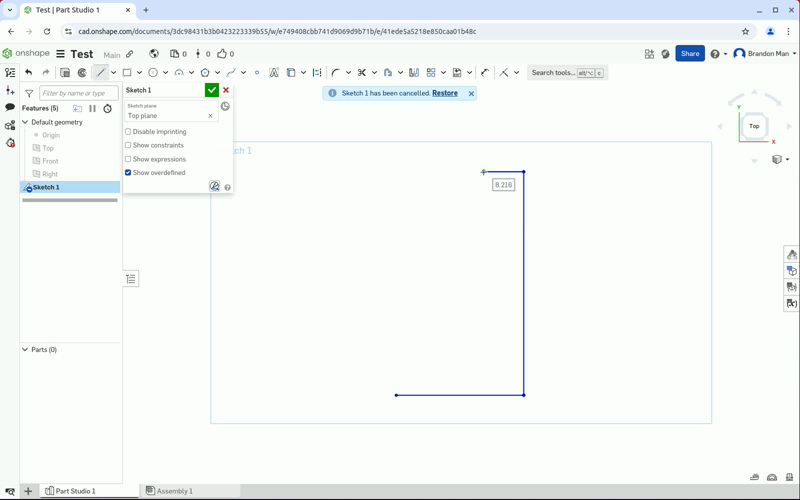
mouse_move(513, 171)
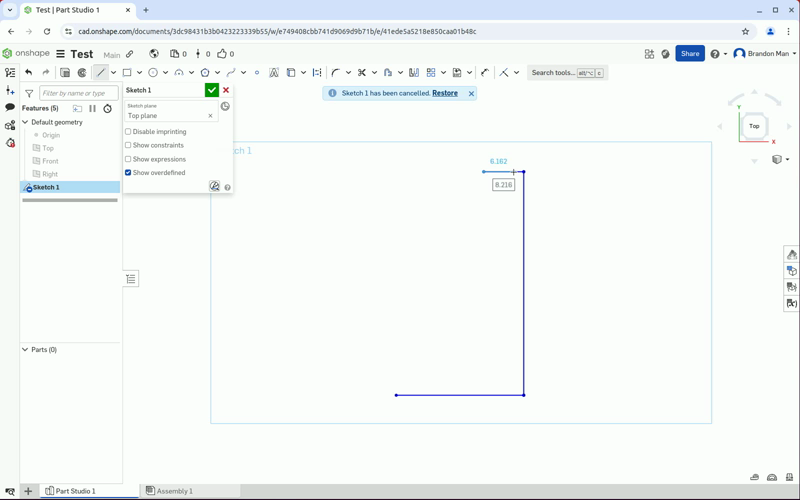
mouse_move(483, 178)
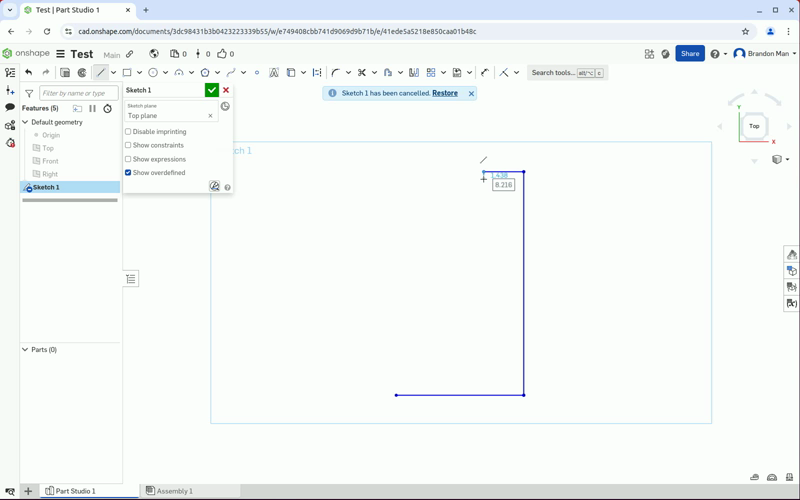
scroll(6)
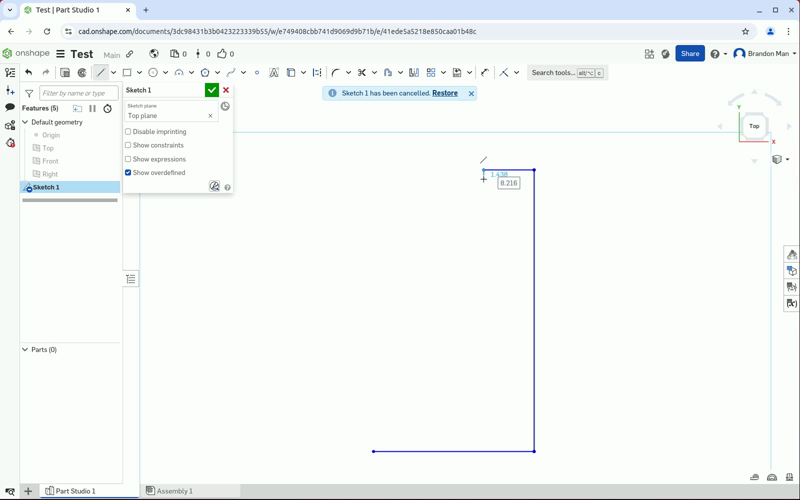
scroll(6)
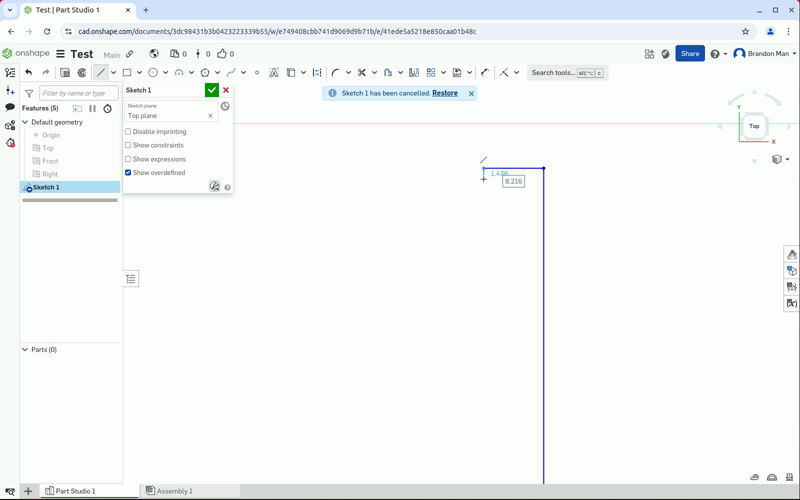
scroll(6)
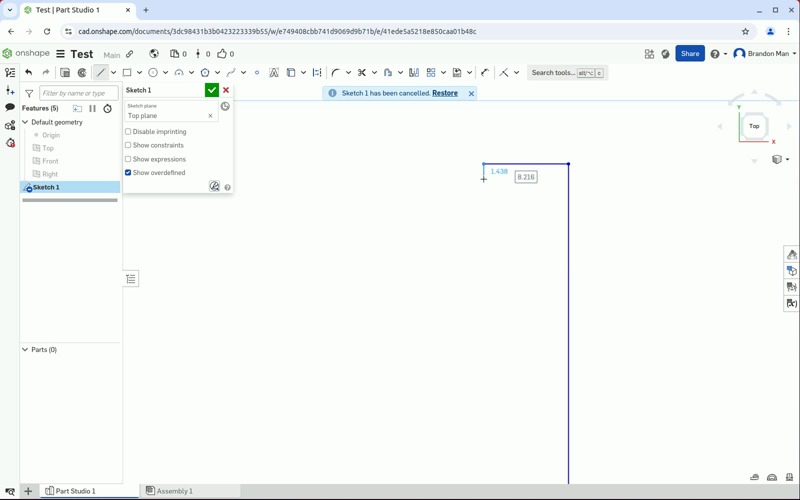
scroll(6)
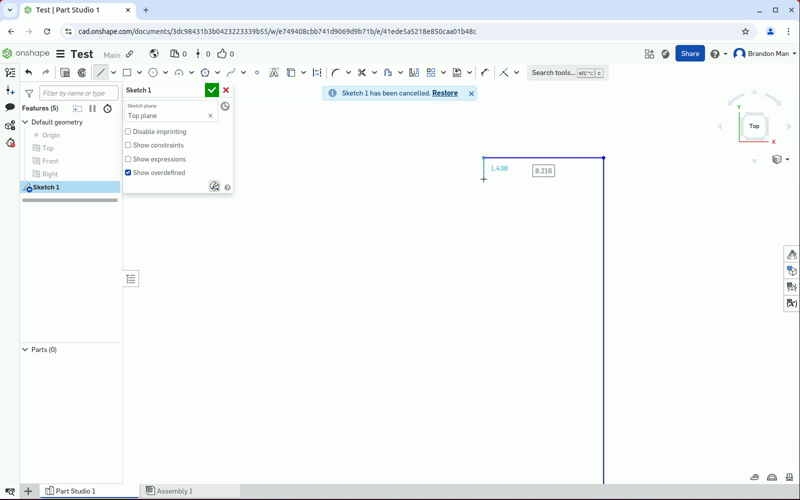
scroll(6)
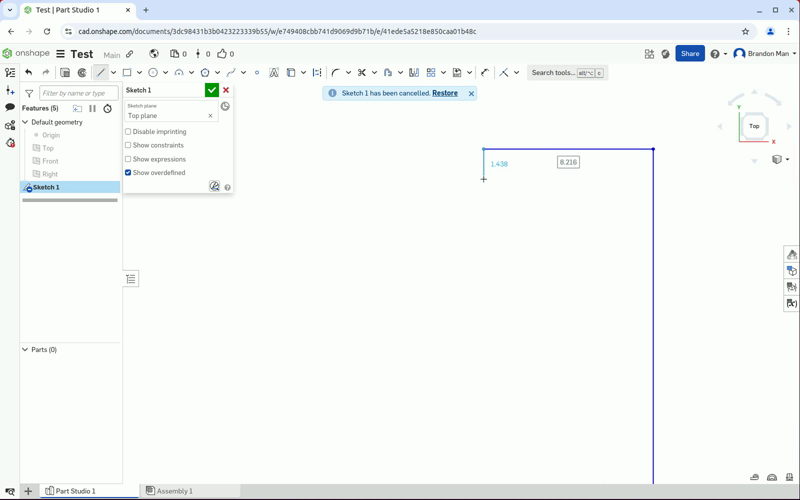
scroll(6)
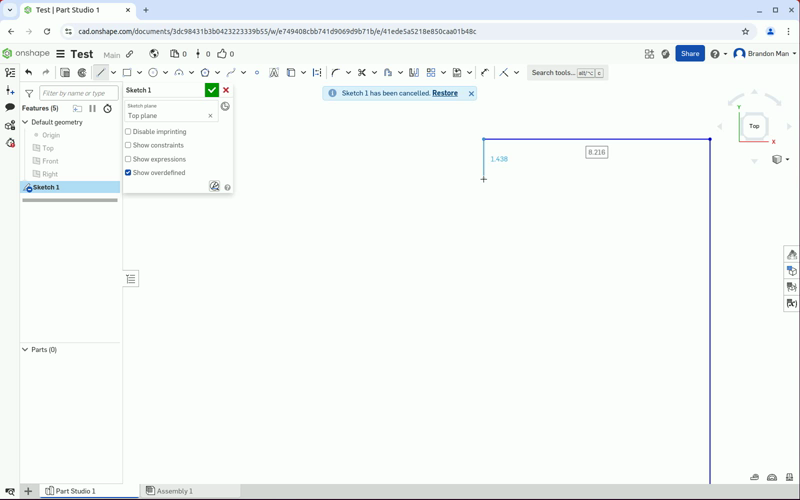
scroll(6)
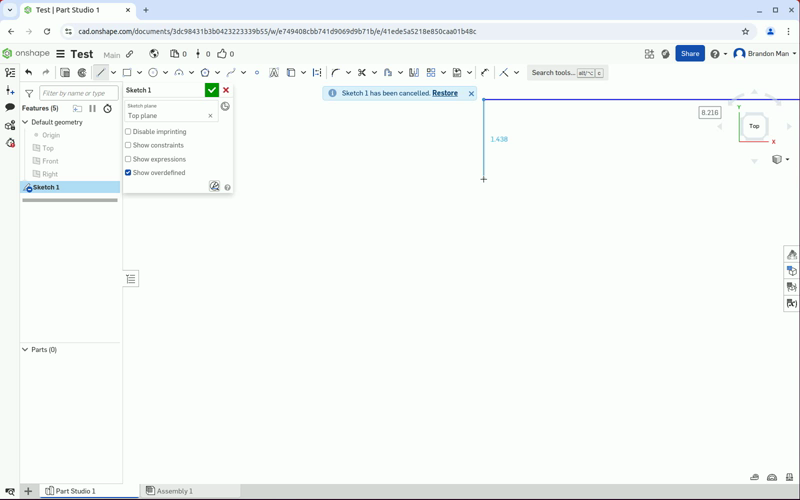
click(483, 178)
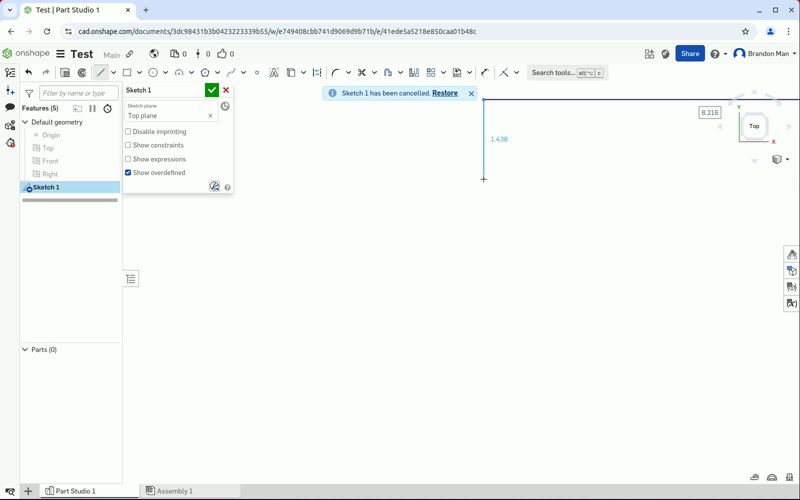
scroll(-6)
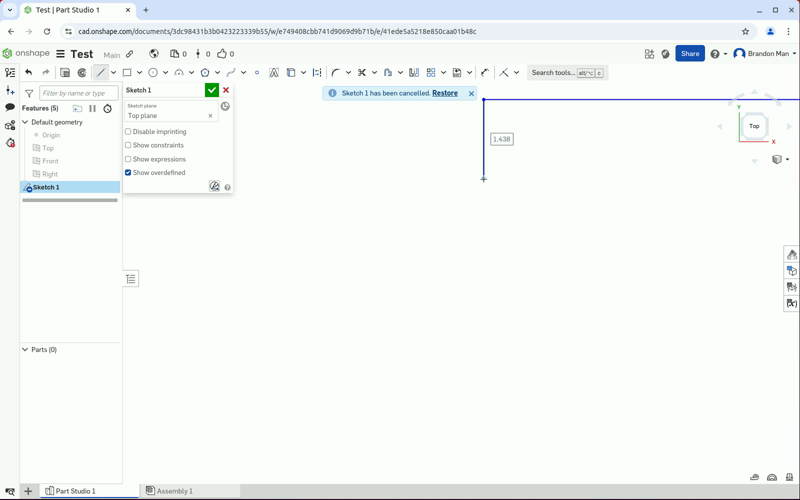
scroll(-6)
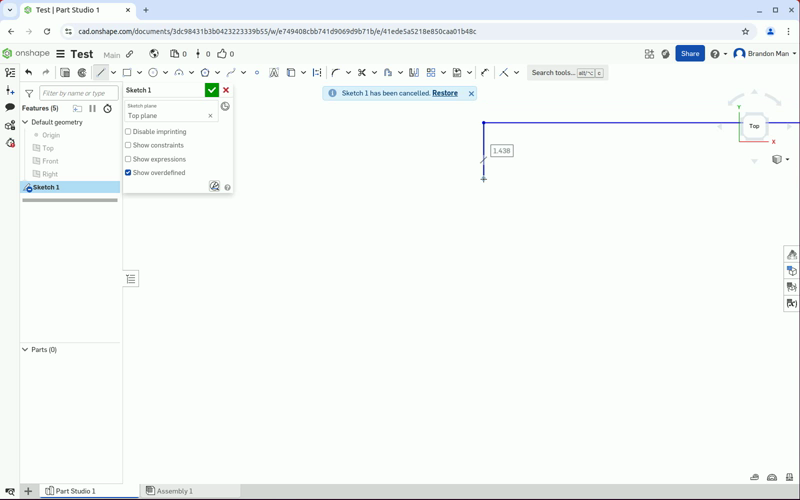
scroll(-6)
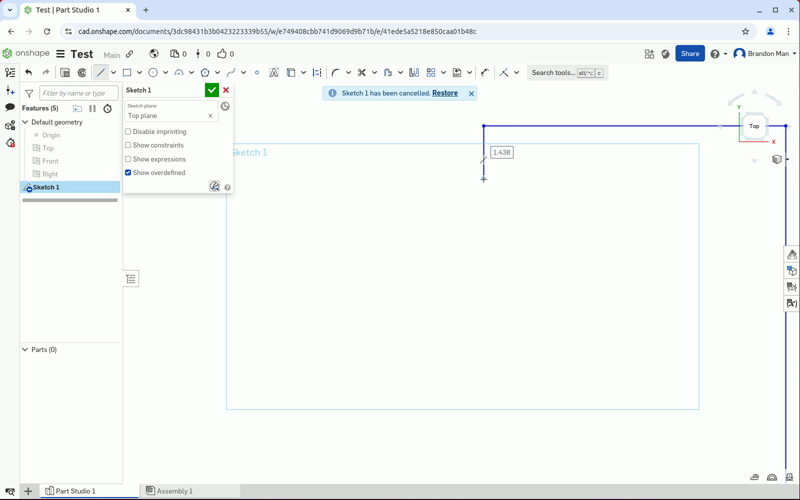
scroll(-6)
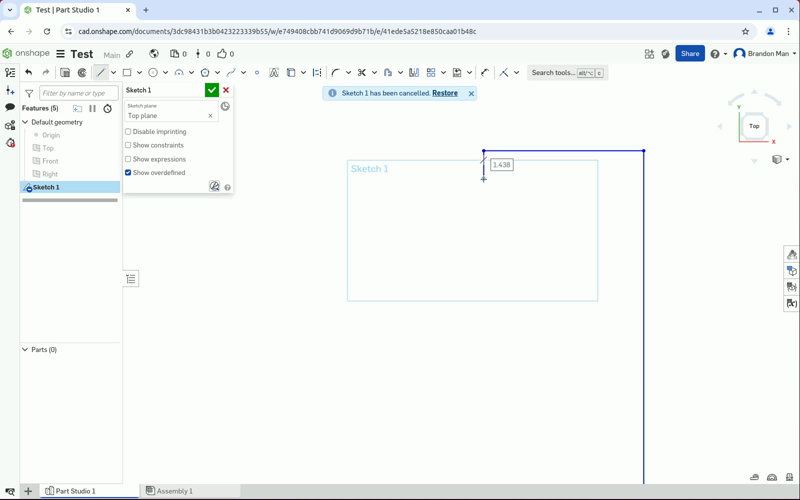
scroll(-6)
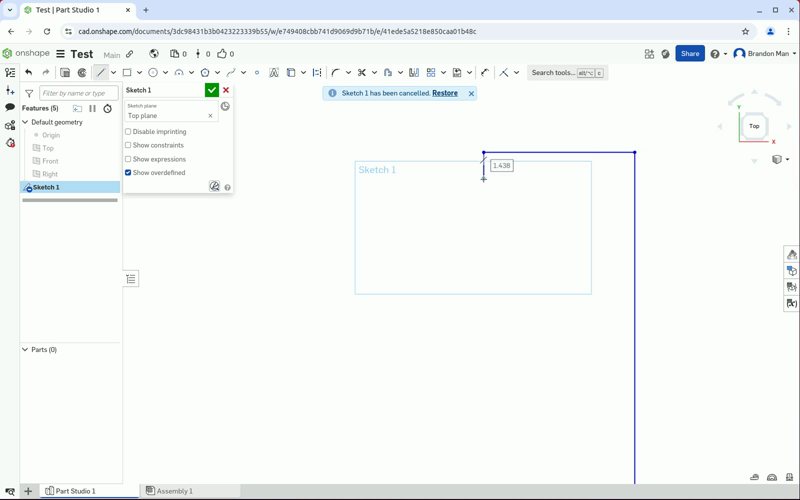
scroll(-6)
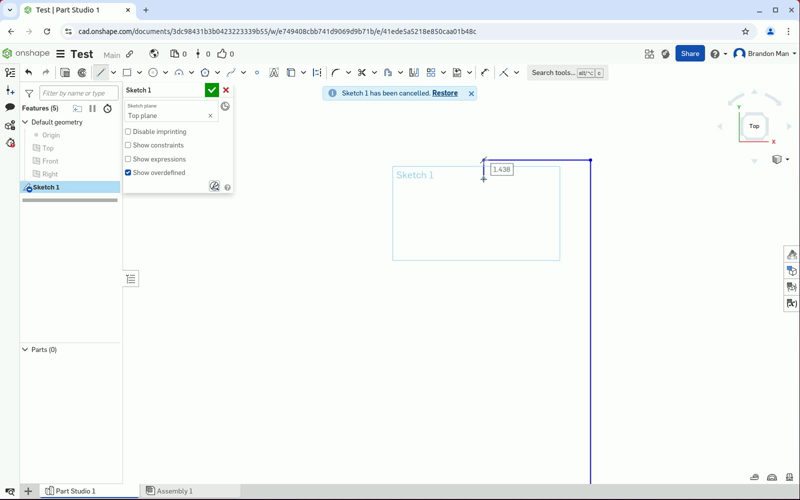
scroll(-6)
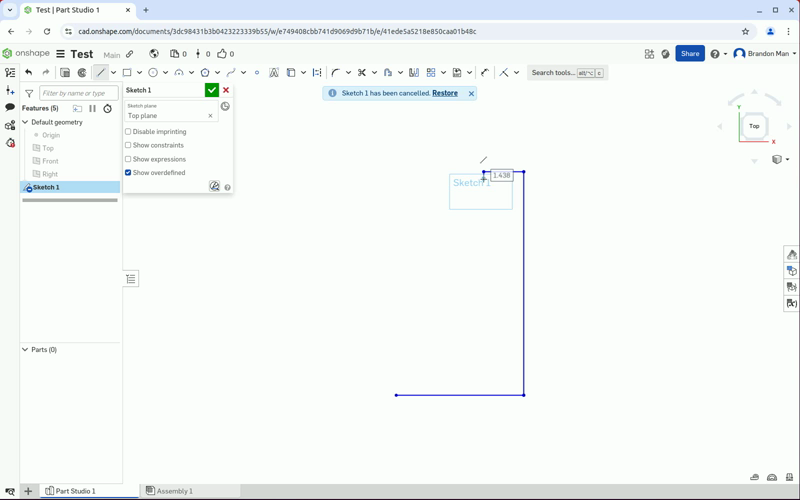
key_up(shift)
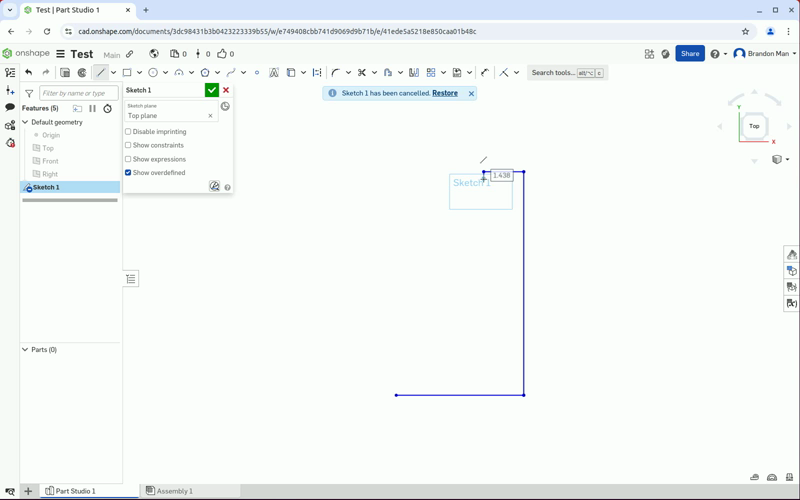
key_down(shift)
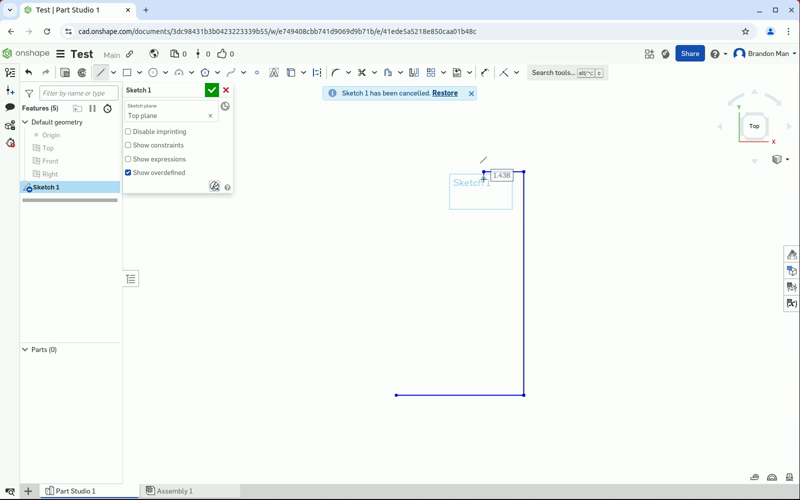
mouse_move(513, 178)
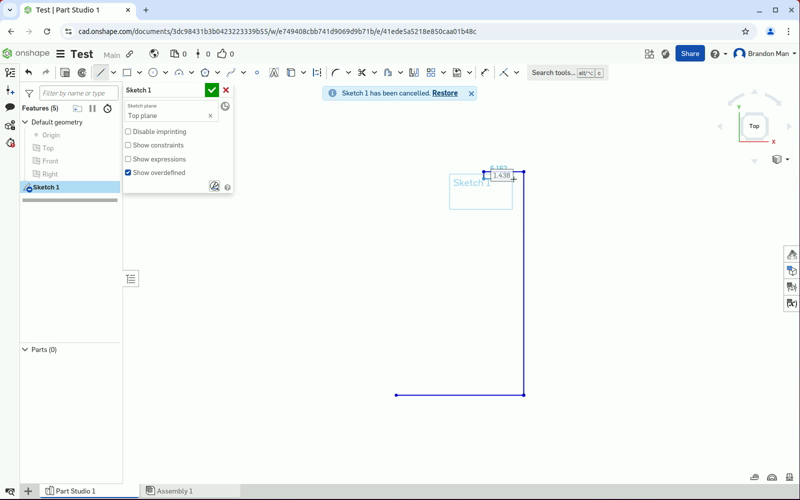
mouse_move(516, 178)
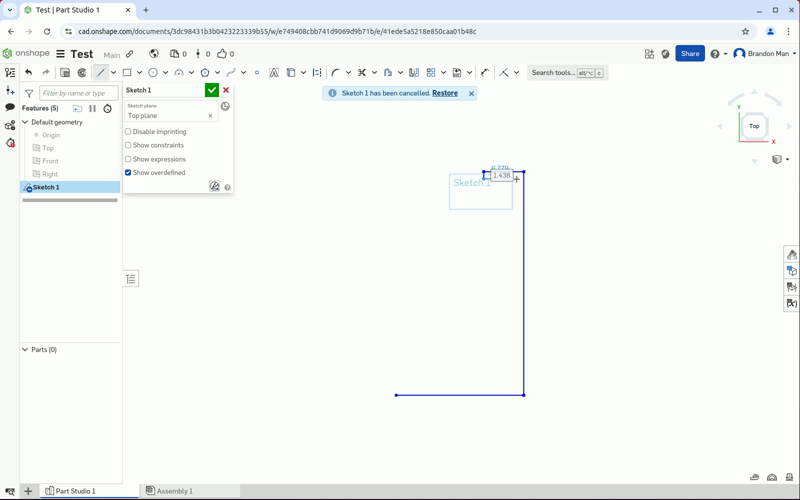
click(516, 178)
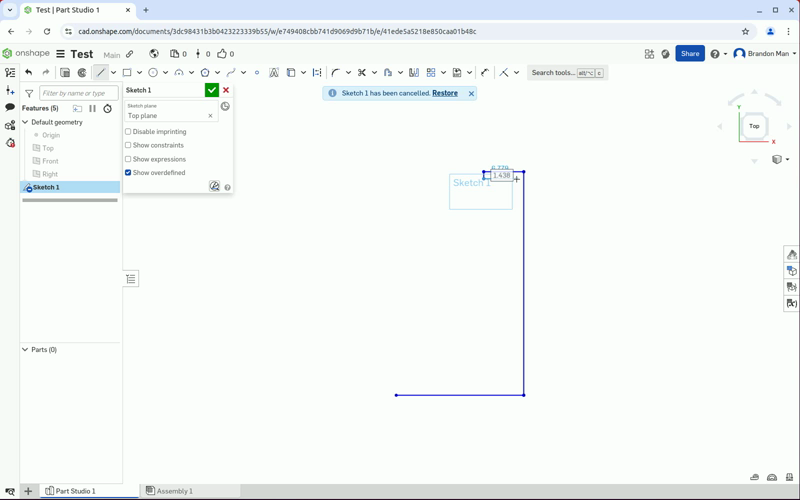
key_up(shift)
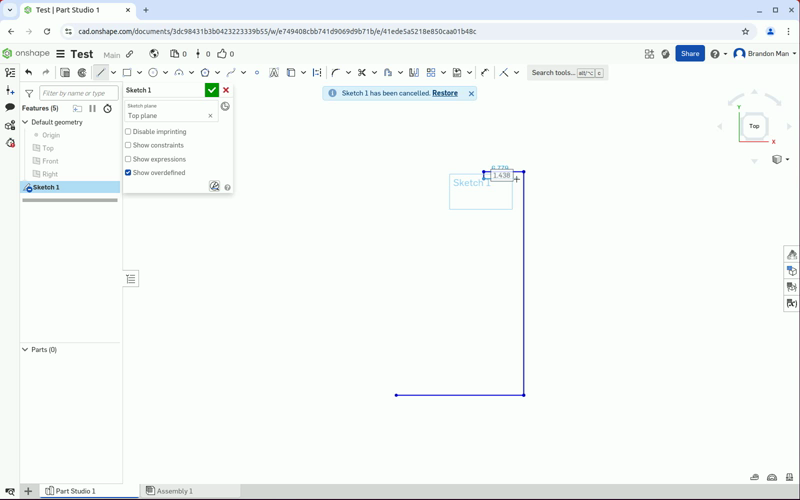
key_down(shift)
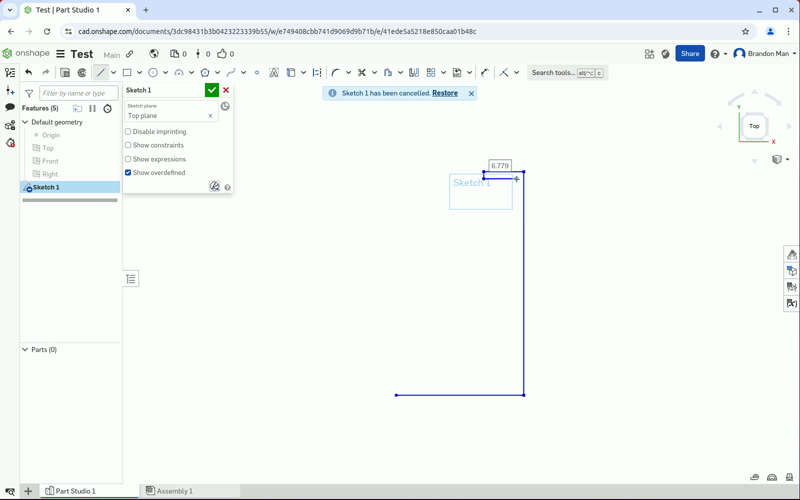
mouse_move(516, 388)
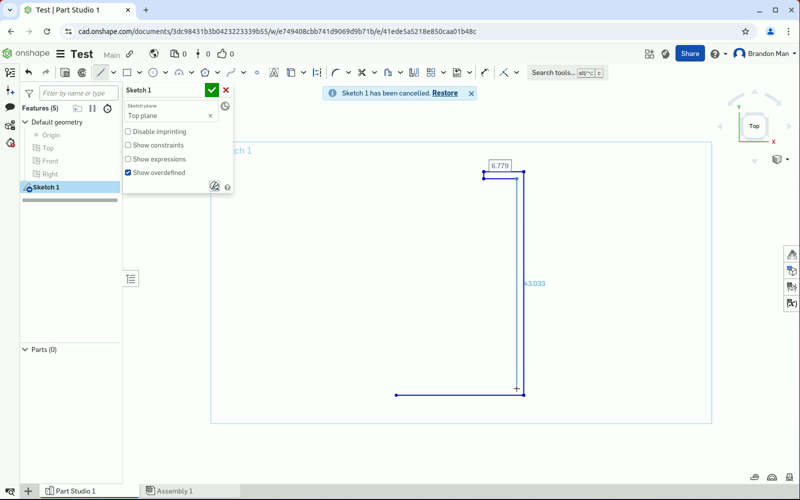
click(516, 388)
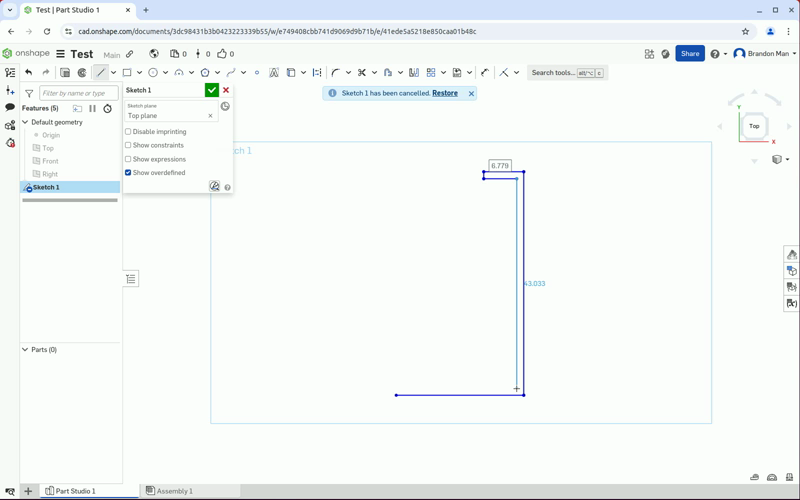
key_up(shift)
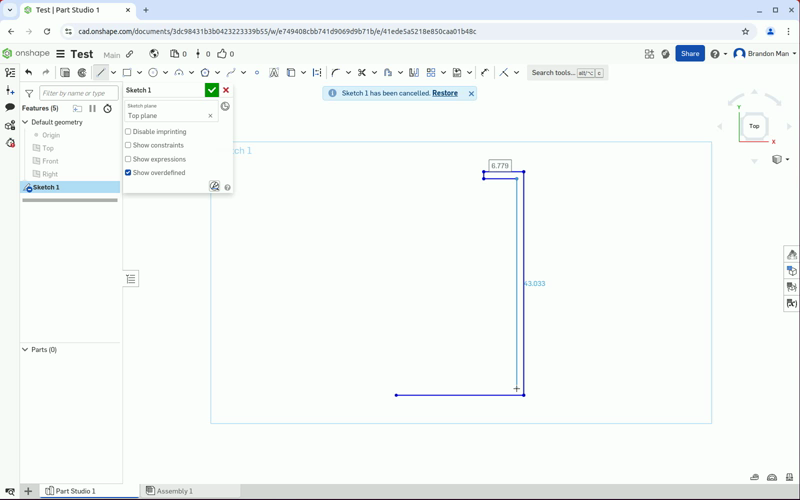
key_down(shift)
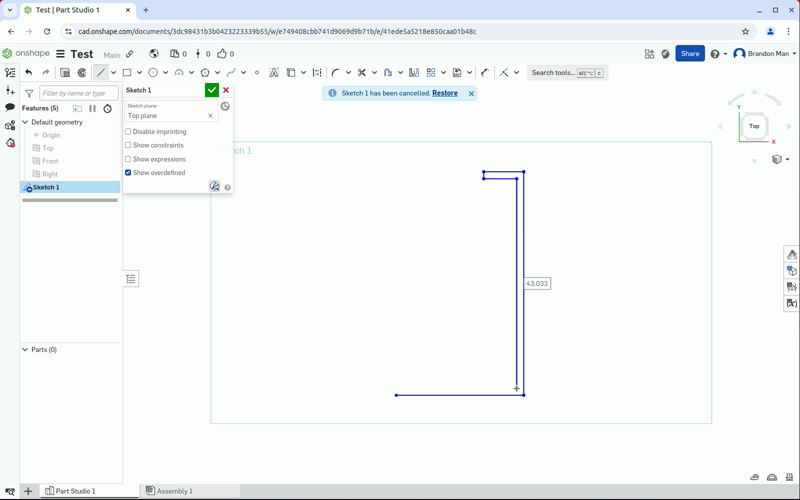
mouse_move(403, 388)
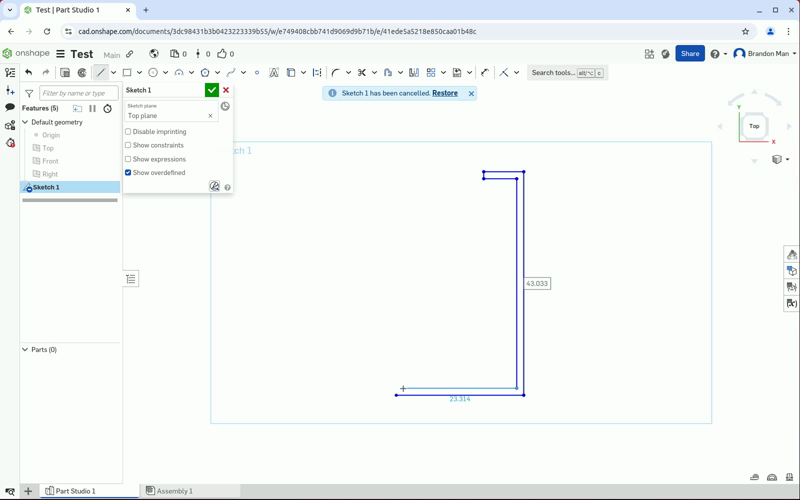
click(403, 388)
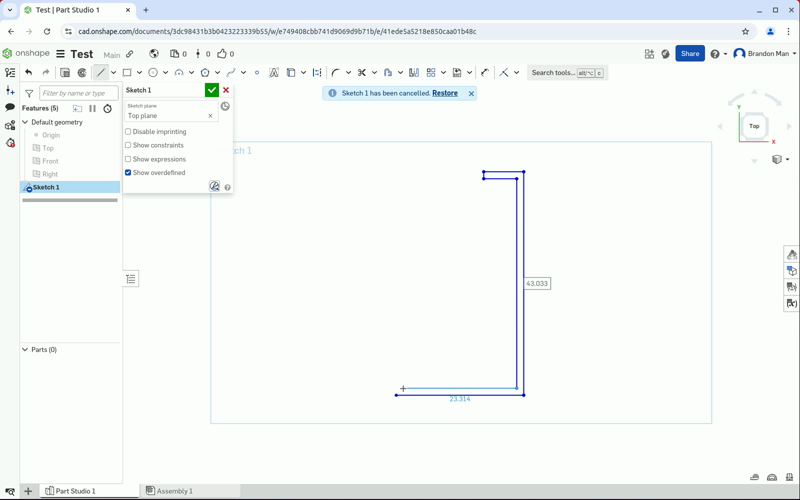
key_up(shift)
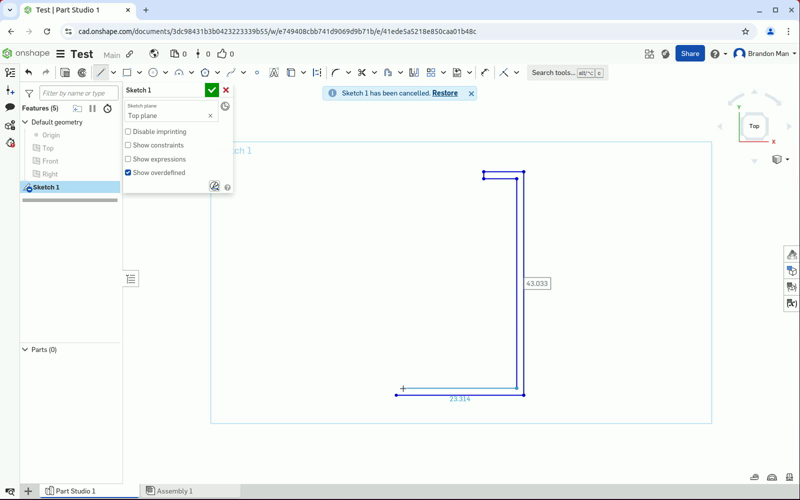
key_down(shift)
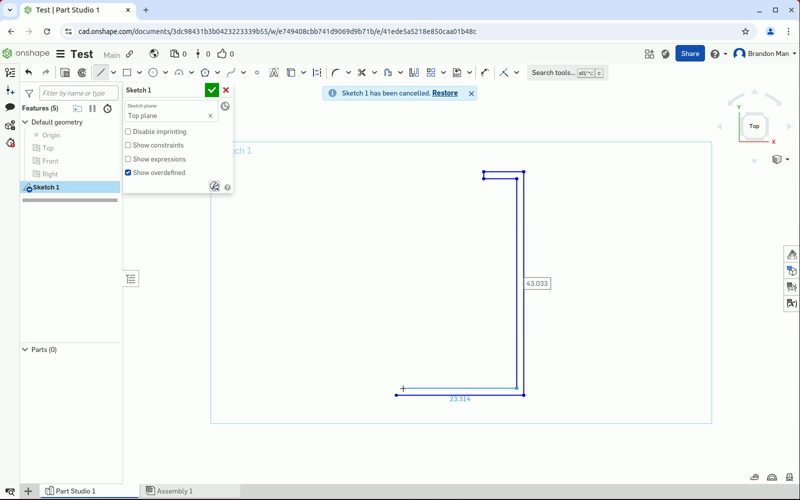
mouse_move(403, 178)
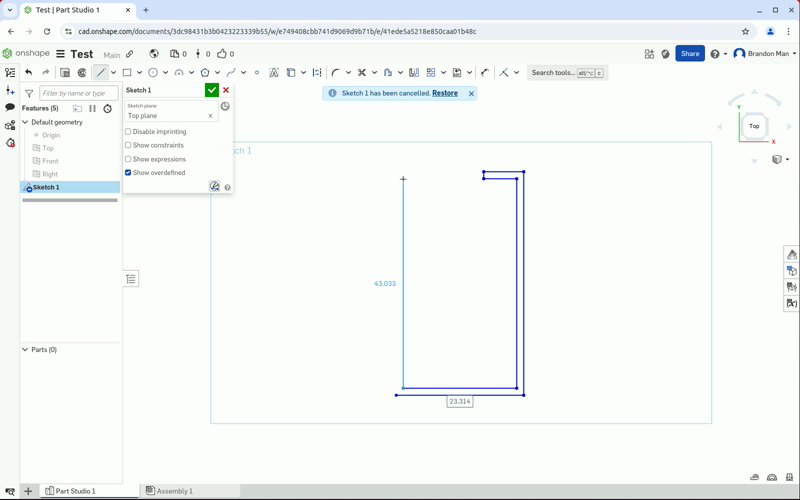
click(403, 178)
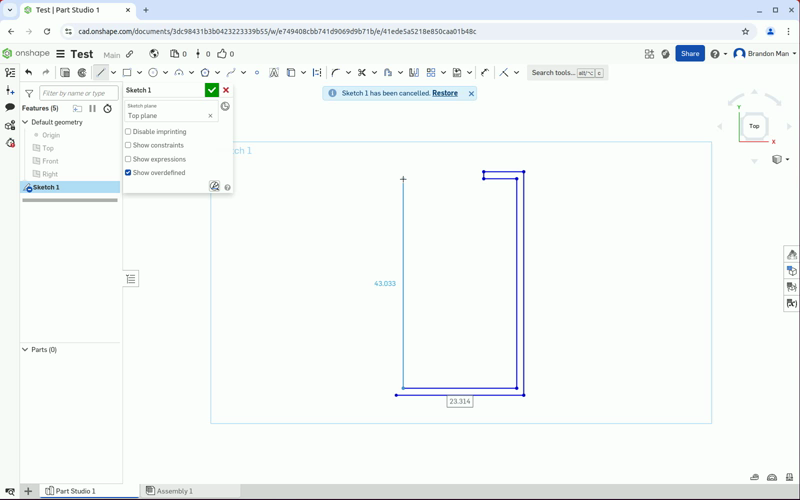
key_up(shift)
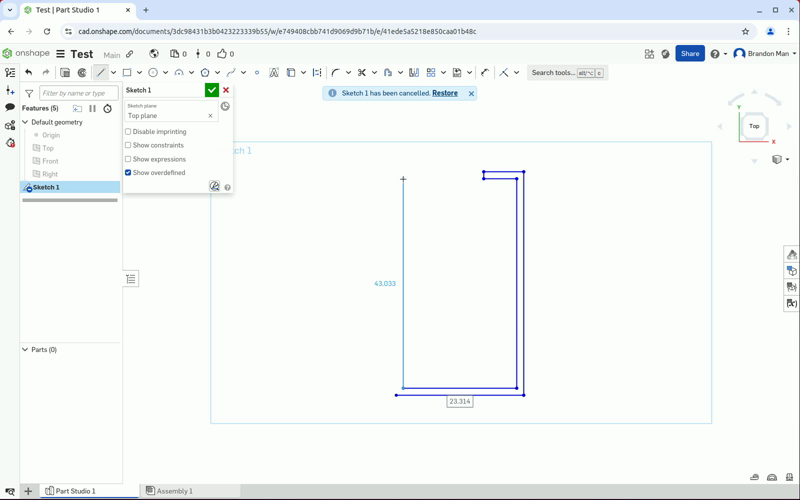
key_down(shift)
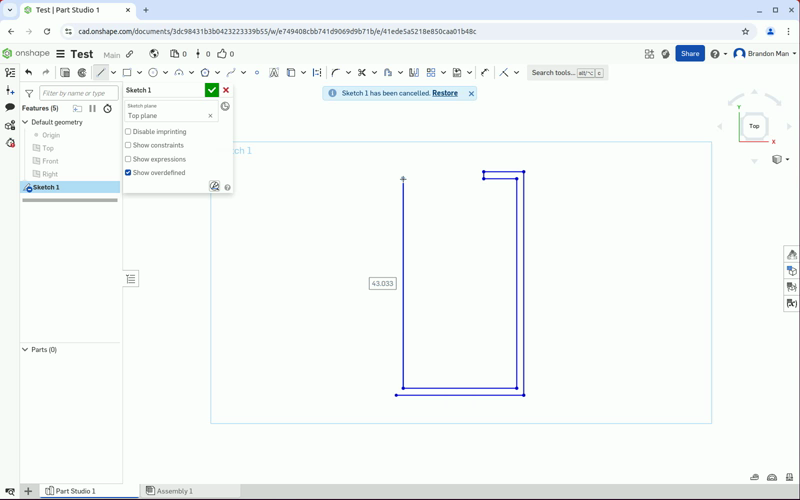
mouse_move(433, 178)
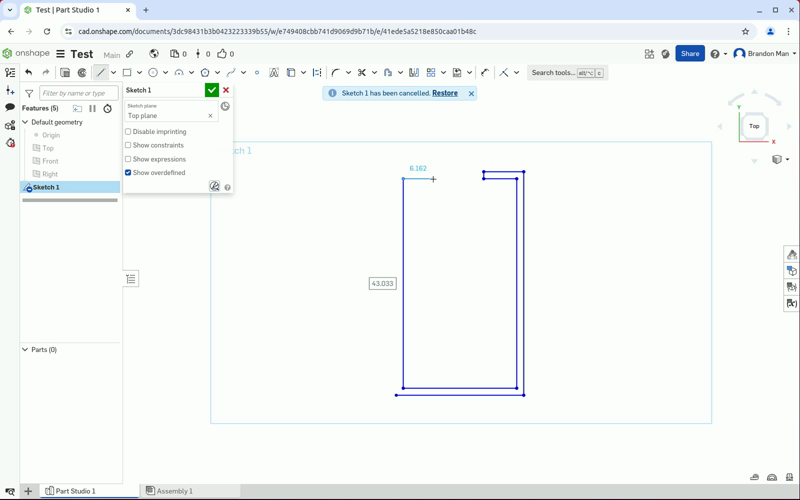
mouse_move(436, 178)
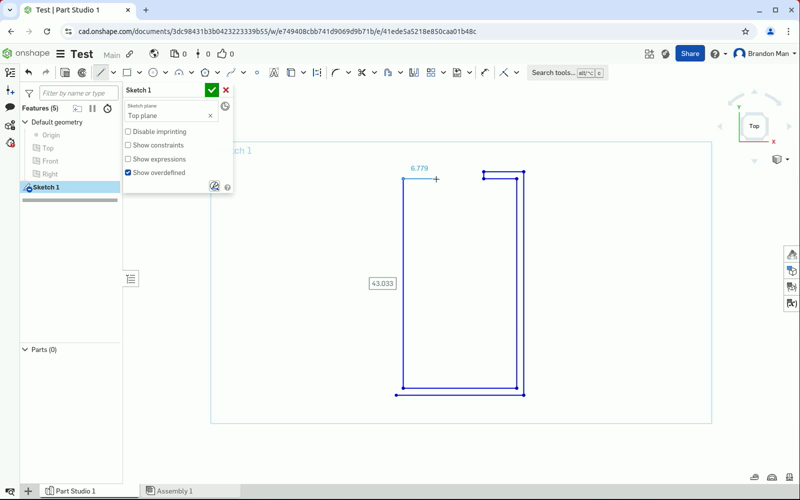
click(436, 178)
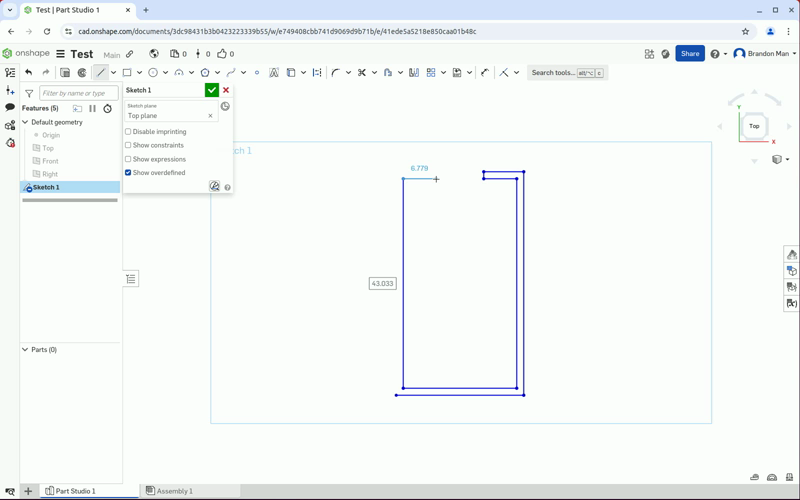
key_up(shift)
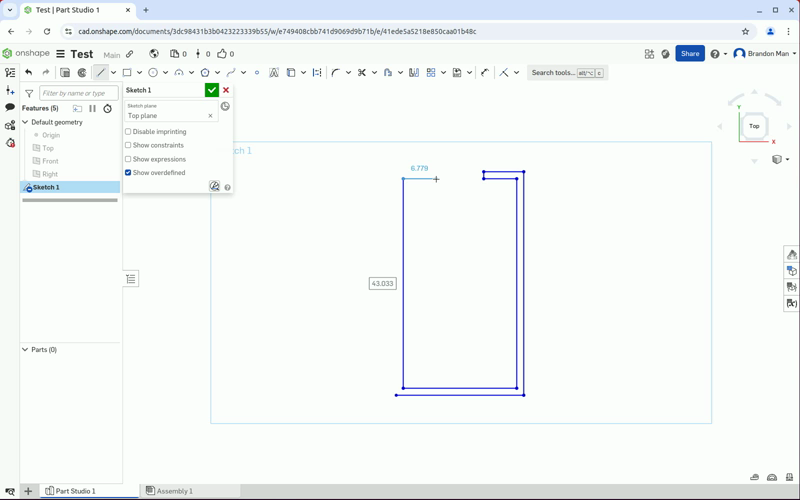
key_down(shift)
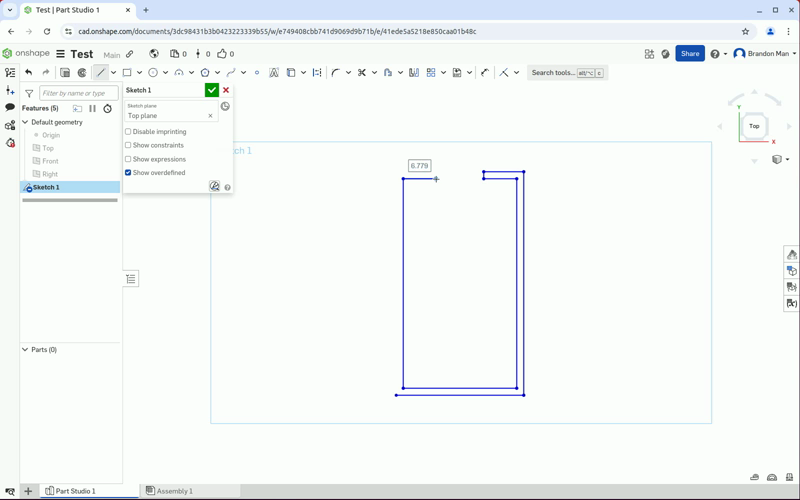
mouse_move(466, 178)
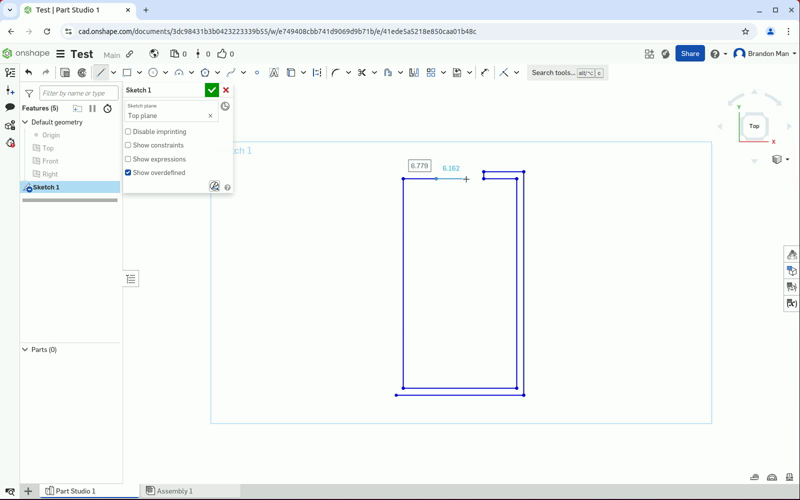
mouse_move(436, 171)
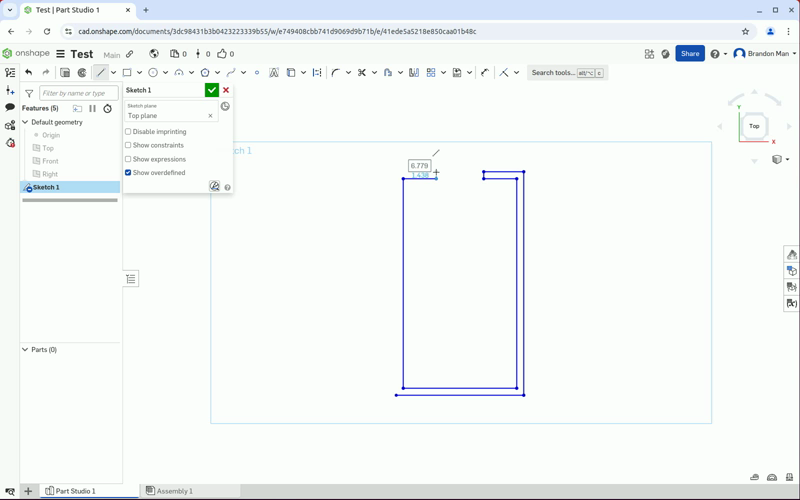
scroll(6)
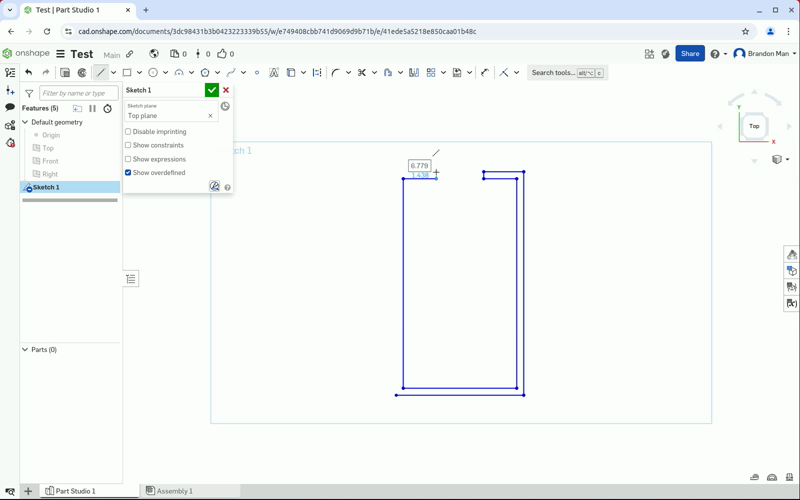
scroll(6)
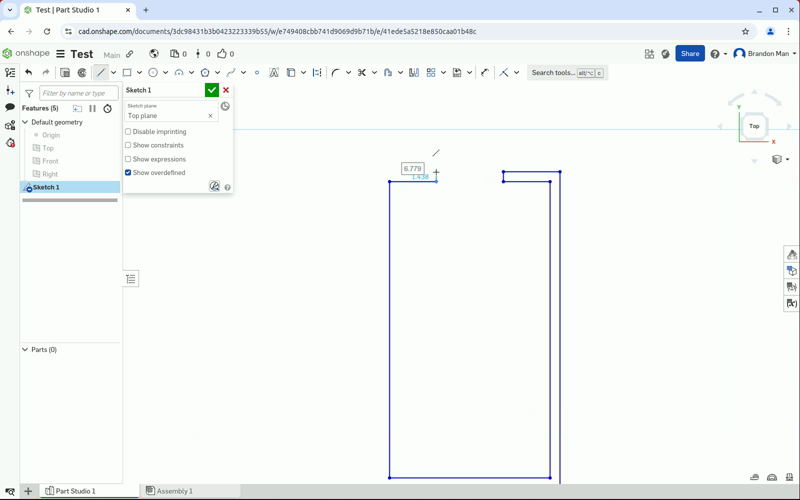
scroll(6)
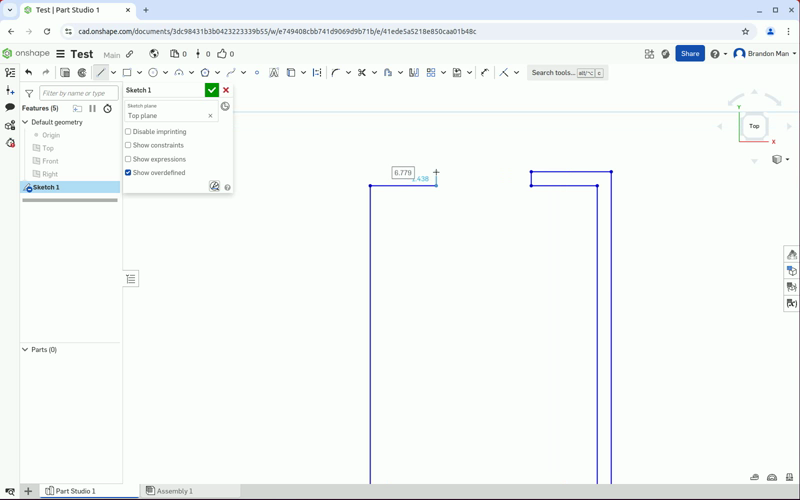
scroll(6)
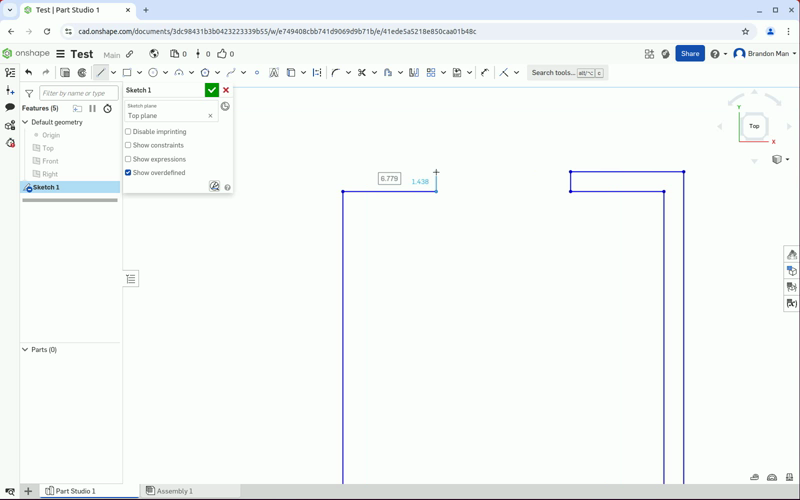
scroll(6)
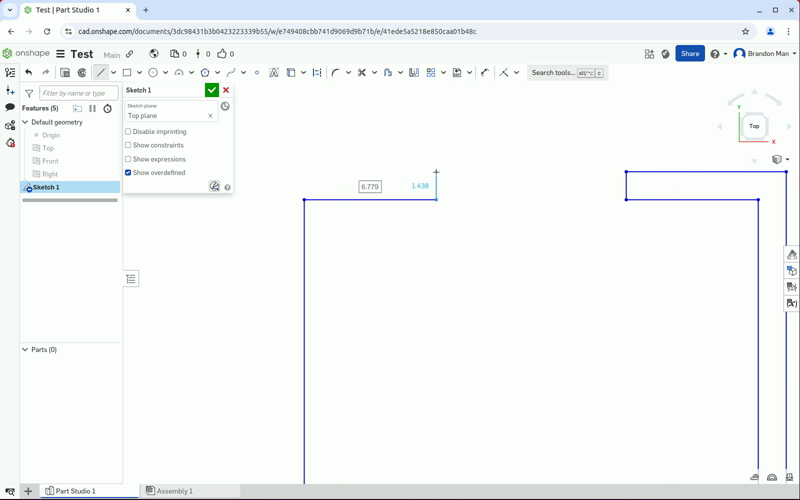
scroll(6)
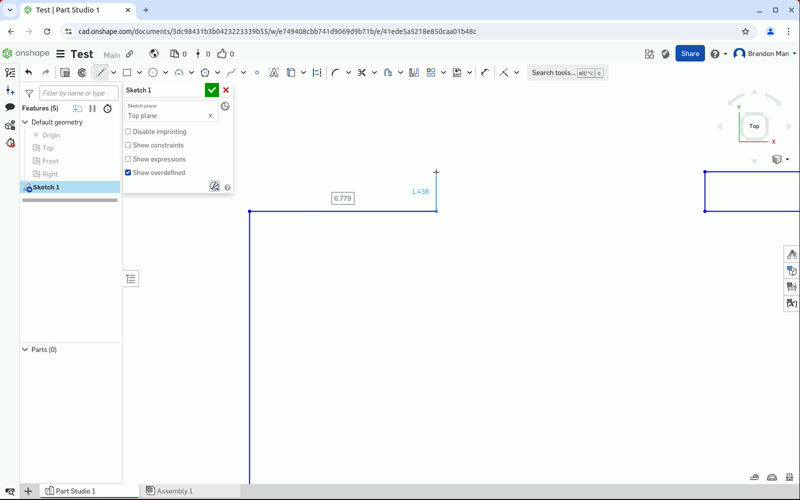
scroll(6)
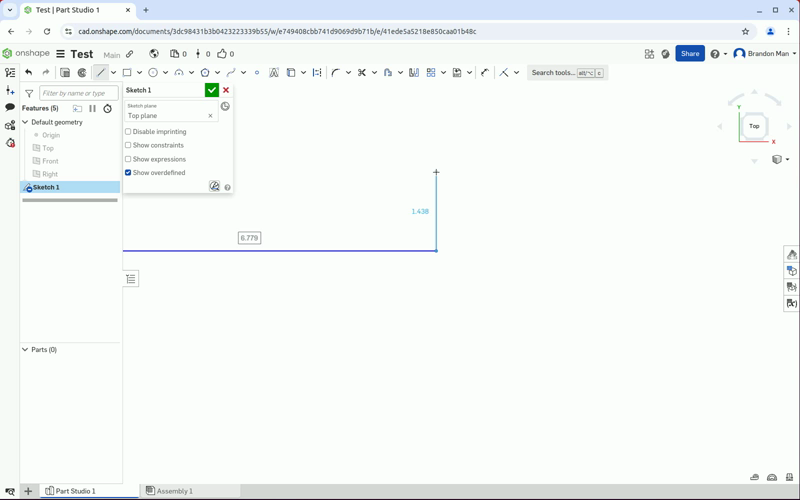
click(436, 171)
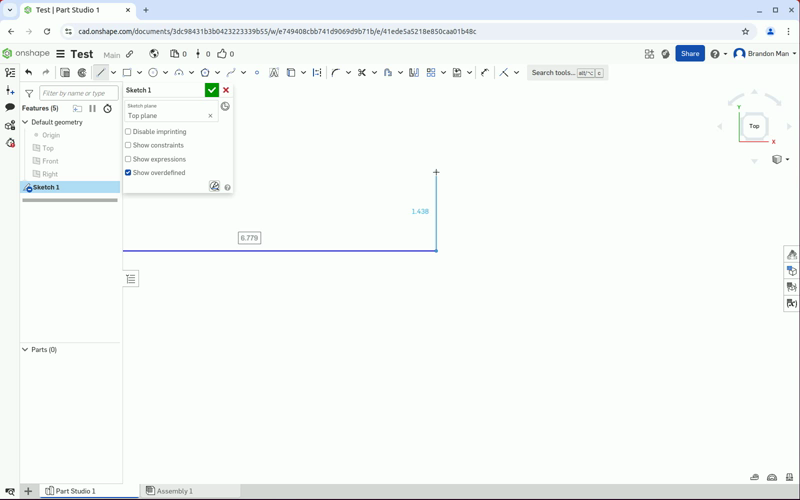
scroll(-6)
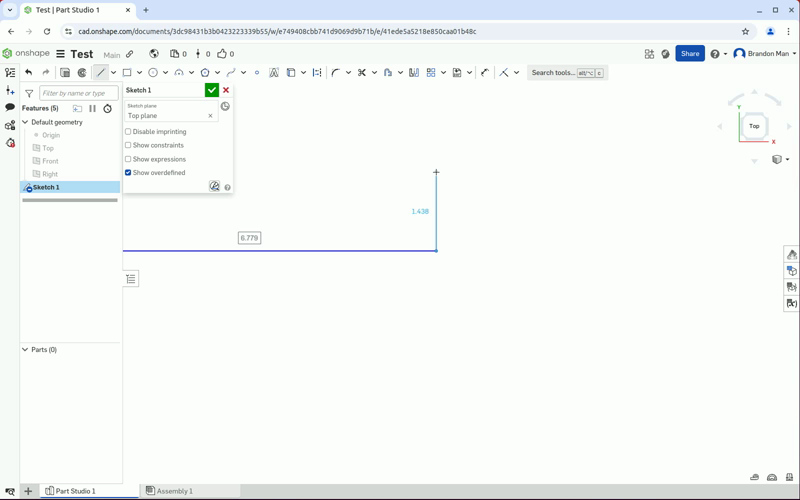
scroll(-6)
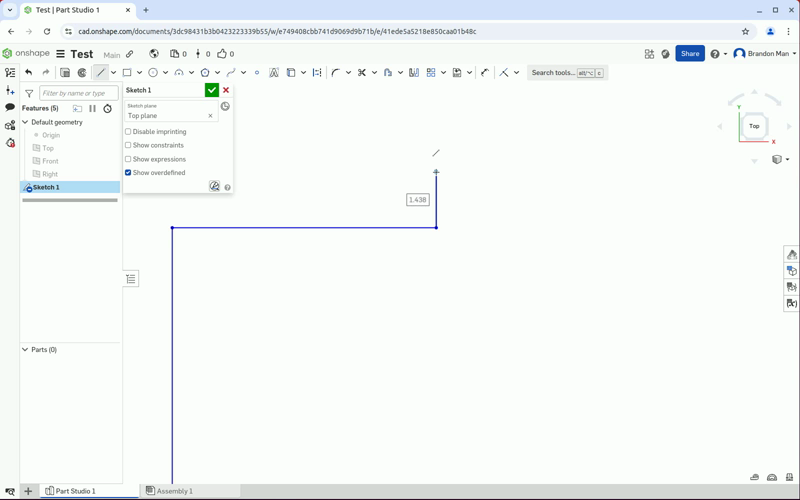
scroll(-6)
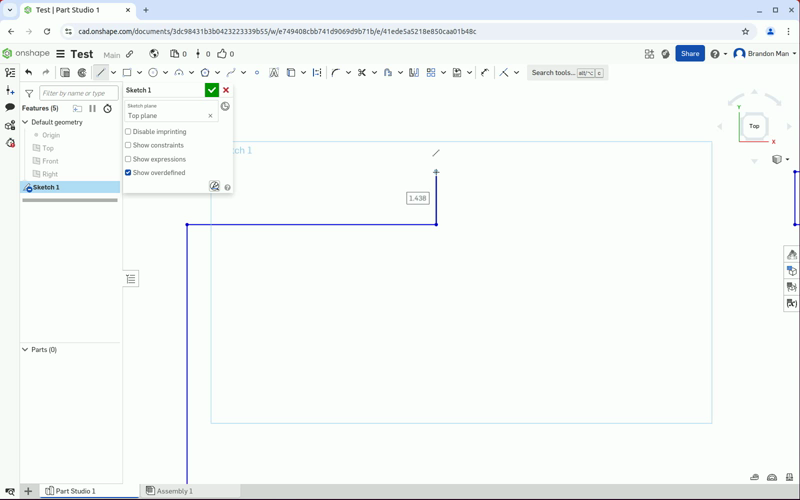
scroll(-6)
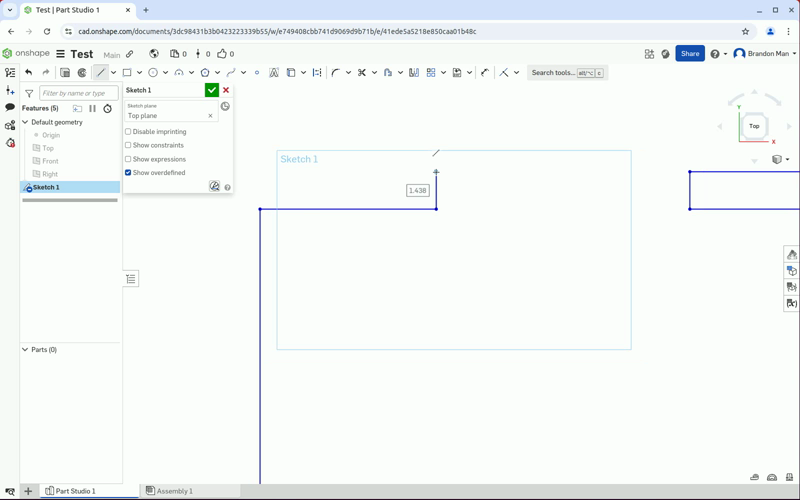
scroll(-6)
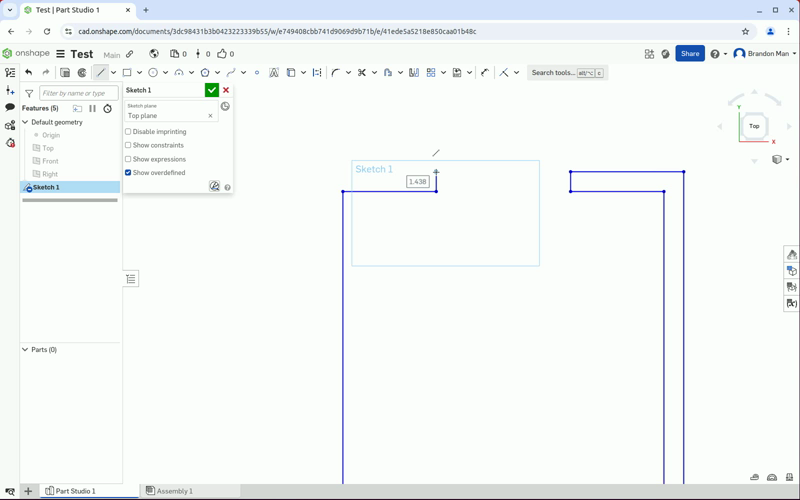
scroll(-6)
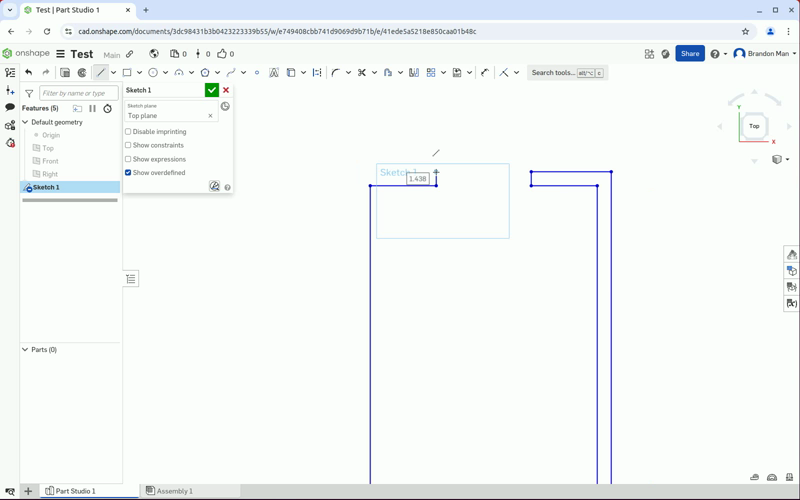
scroll(-6)
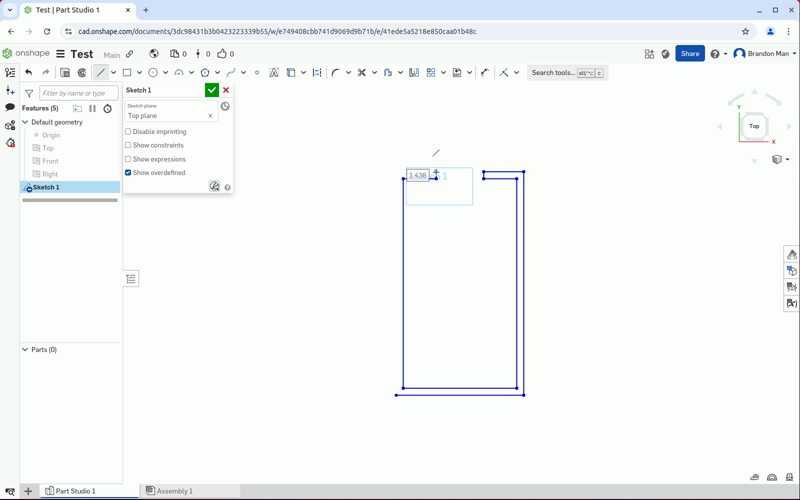
key_up(shift)
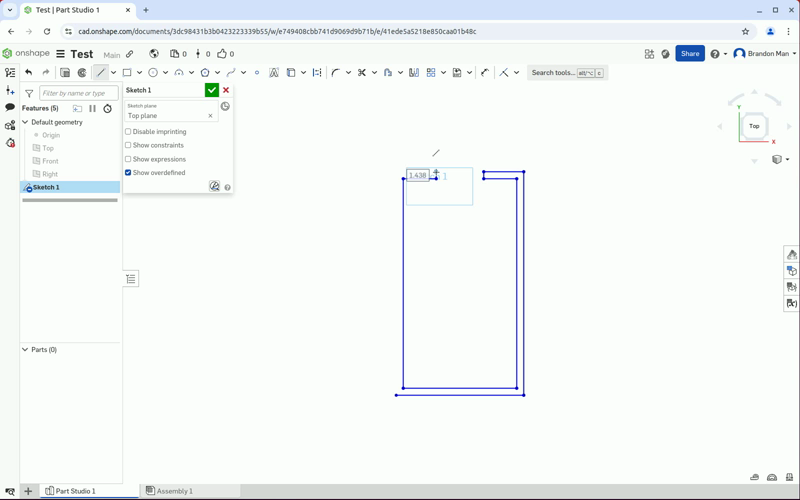
key_down(shift)
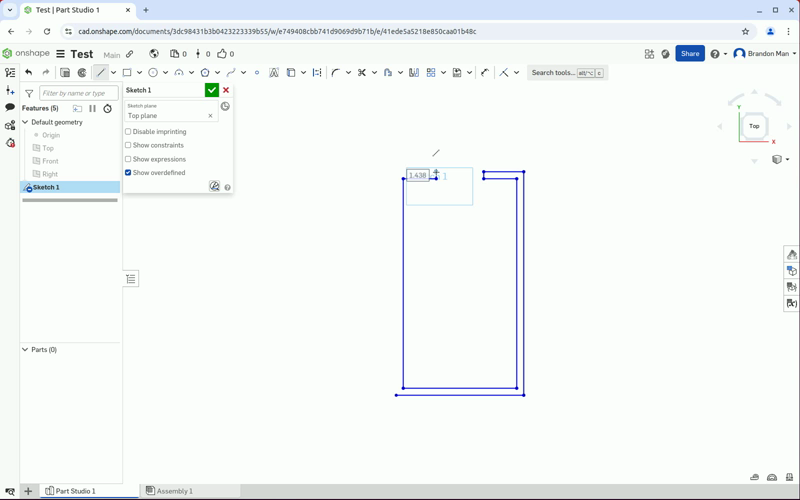
mouse_move(466, 171)
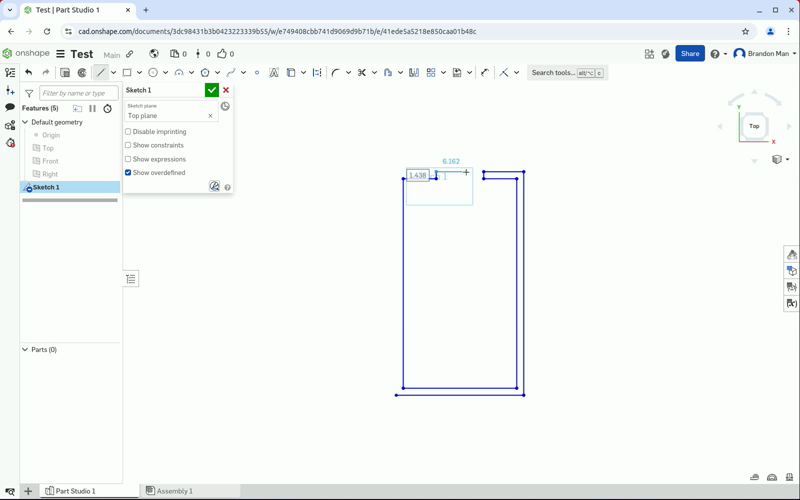
mouse_move(396, 171)
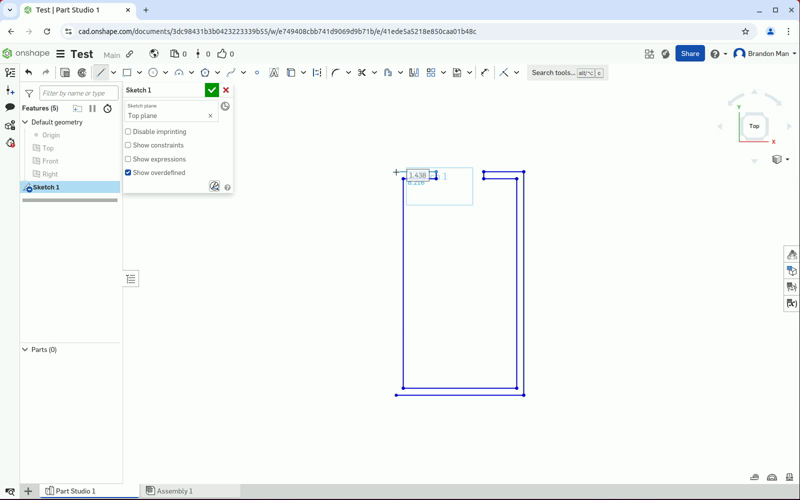
click(396, 171)
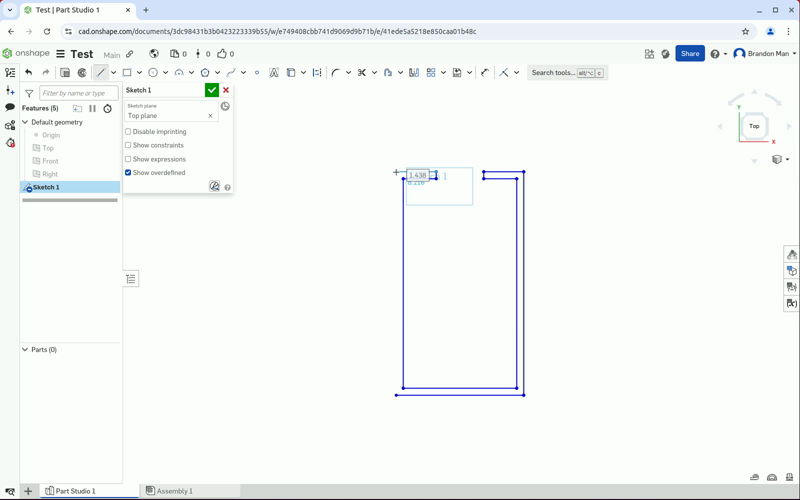
key_up(shift)
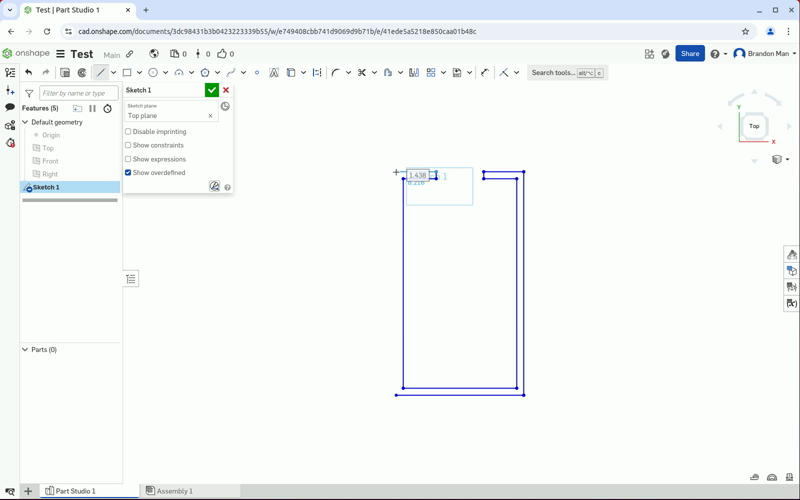
key_down(shift)
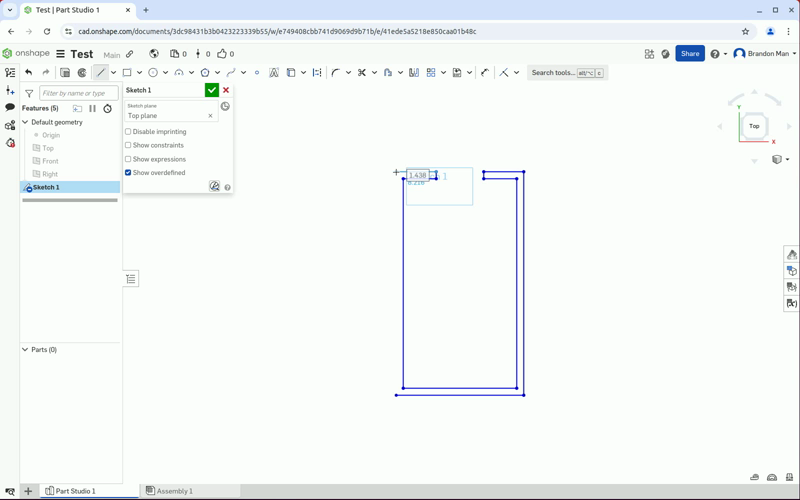
mouse_move(396, 395)
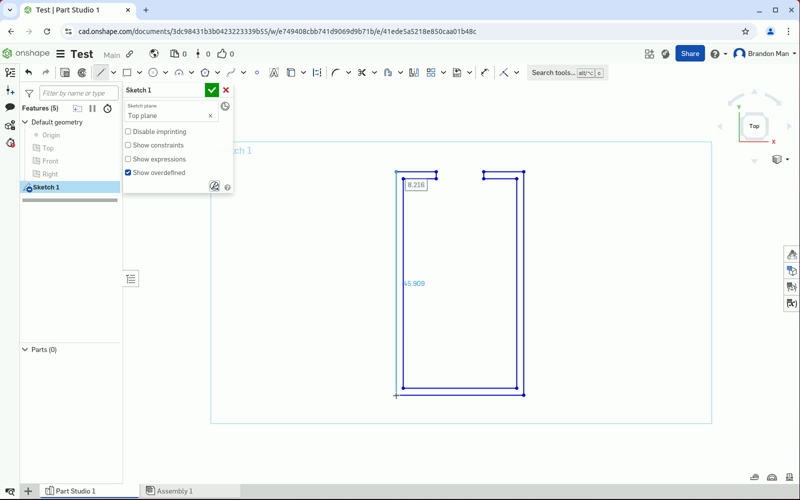
key_up(shift)
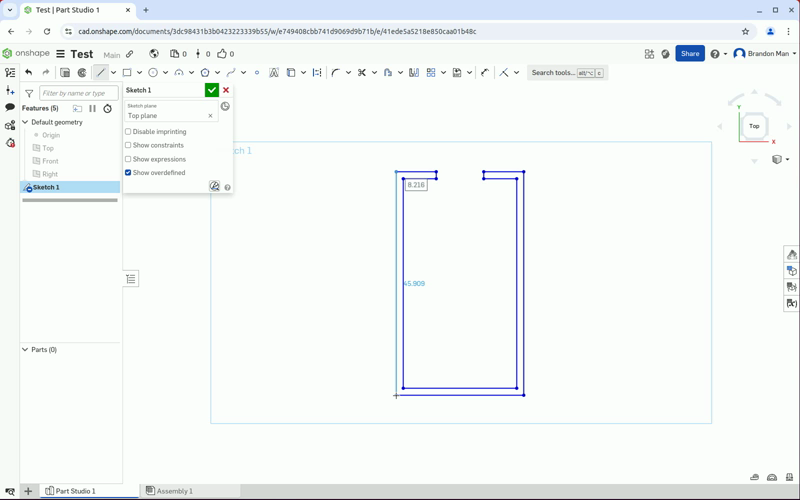
click(396, 395)
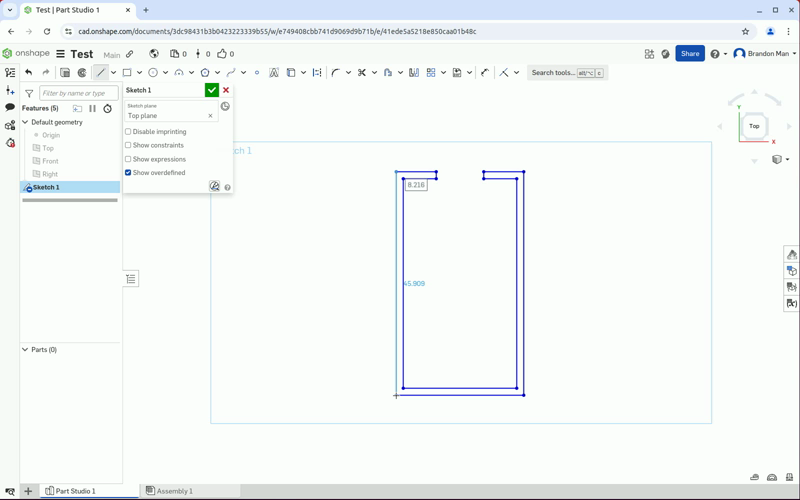
key(esc)
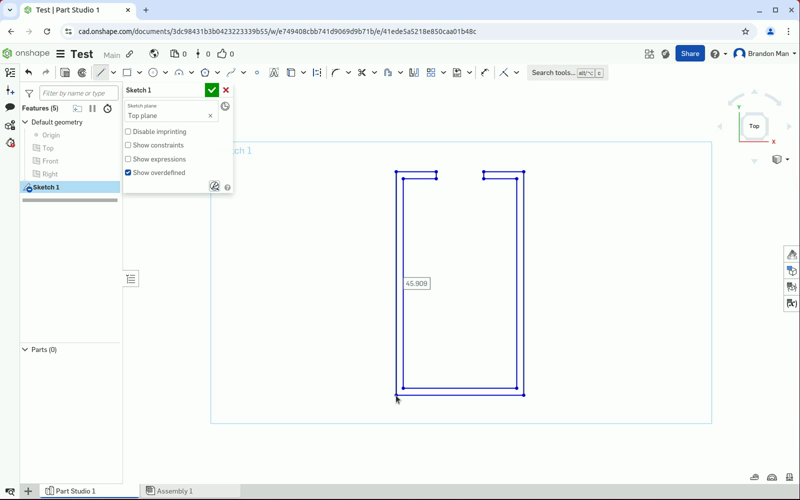
mouse_move(478, 391)
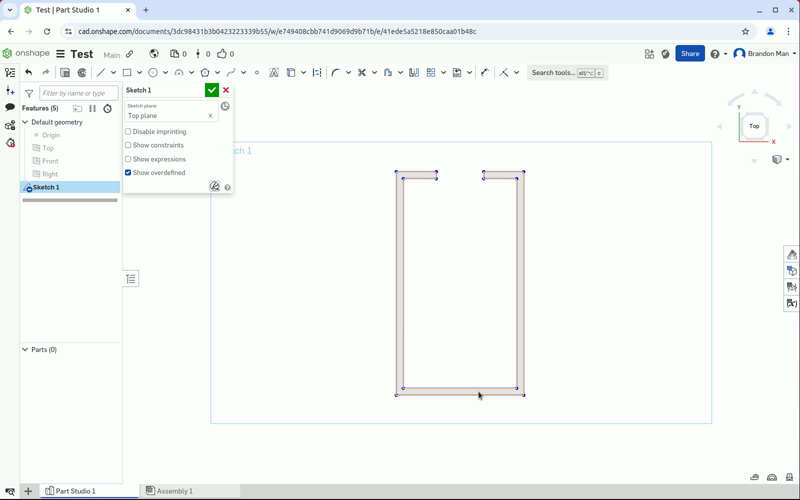
click(478, 391)
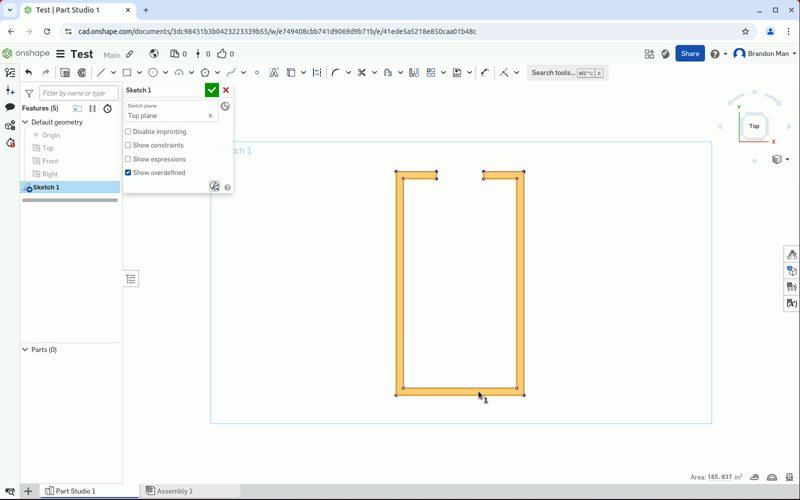
mouse_move(73, 352)
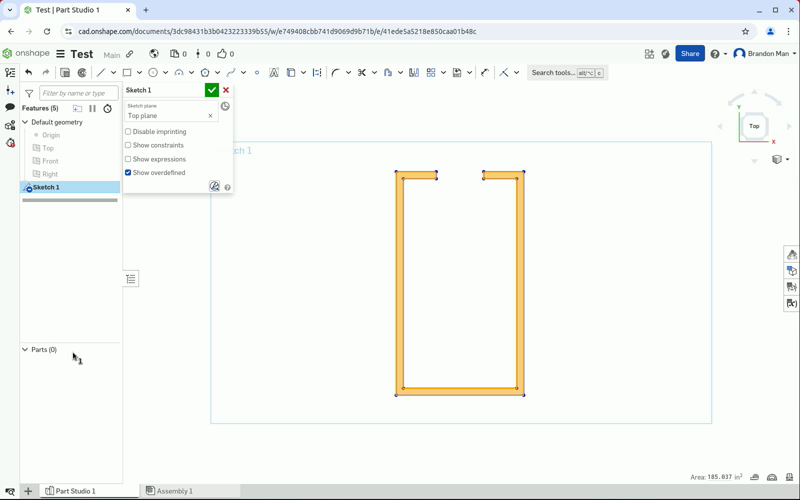
key(shift+y)
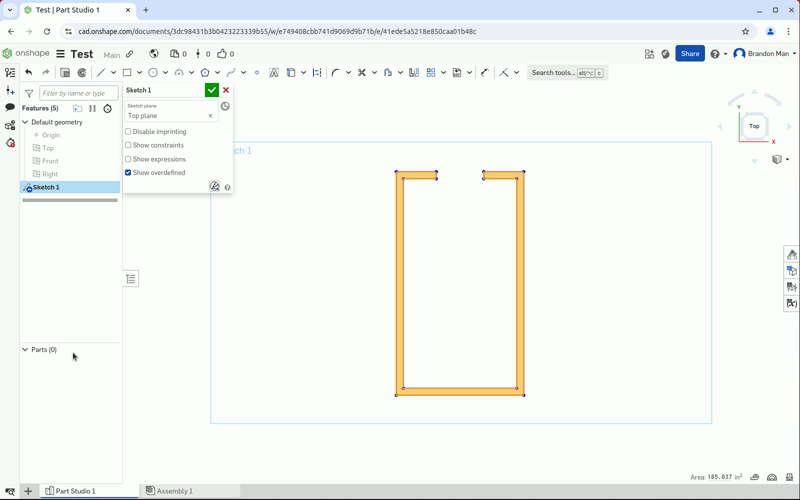
key(shift+e)
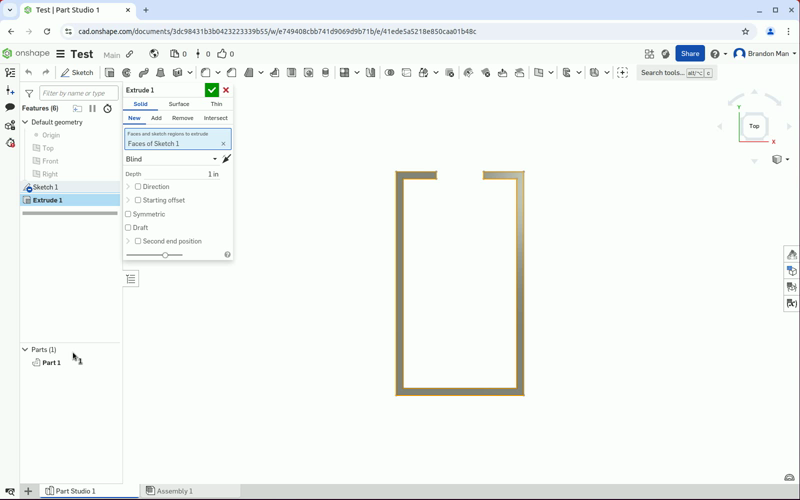
mouse_move(143, 106)
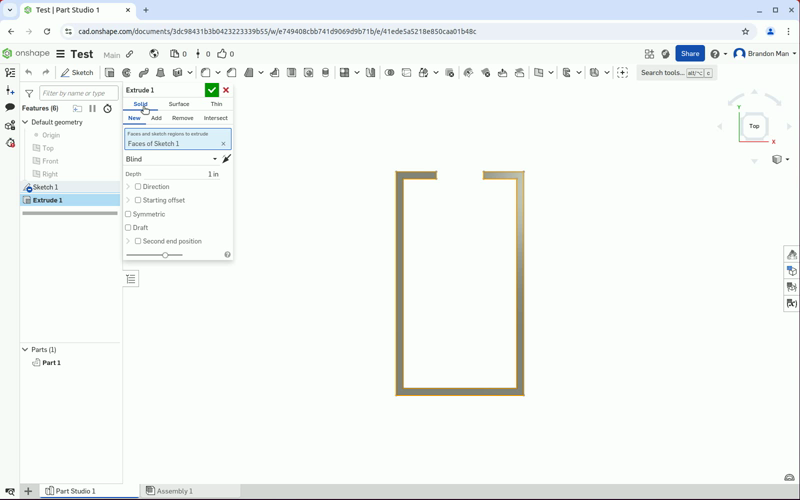
click(143, 106)
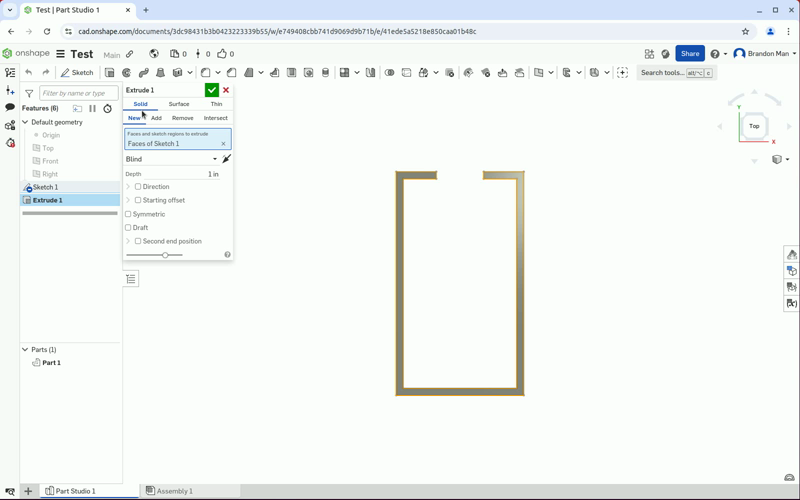
mouse_move(137, 120)
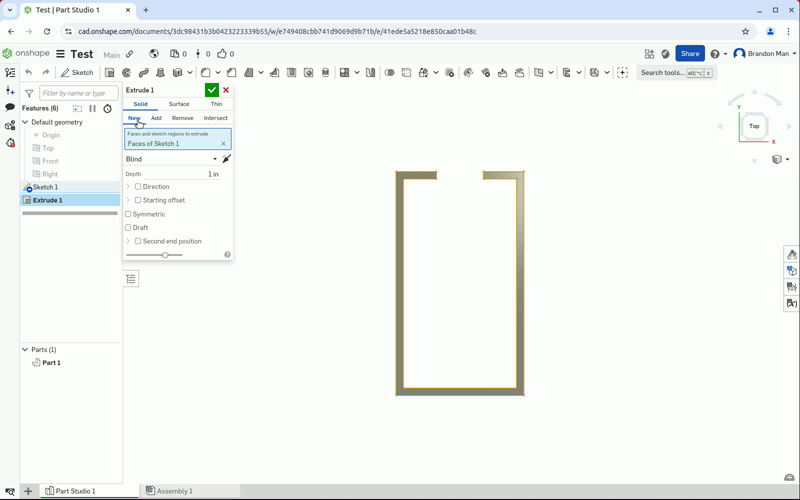
click(137, 120)
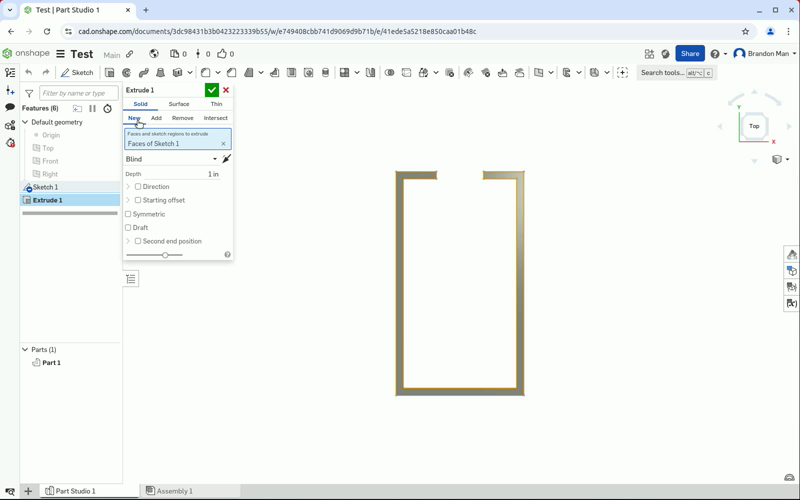
key(tab, 4)
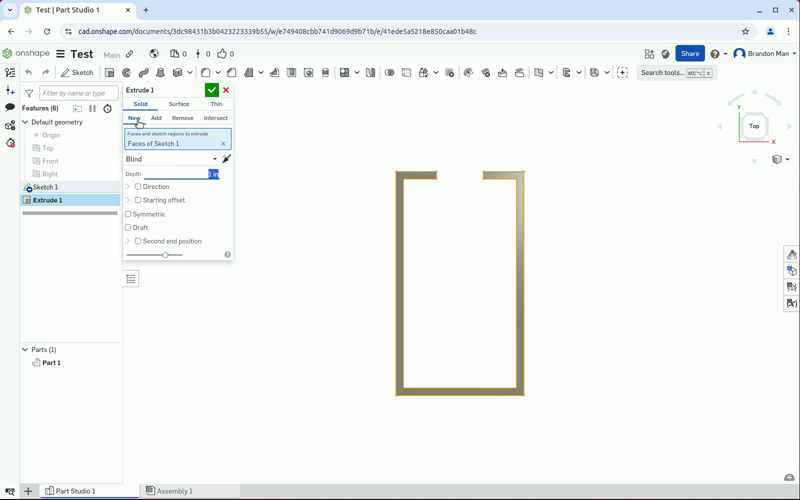
text(0.963)
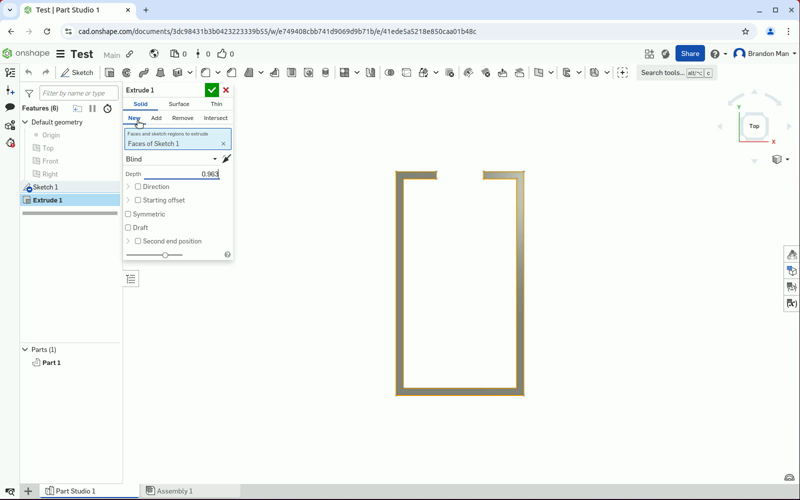
key(enter)
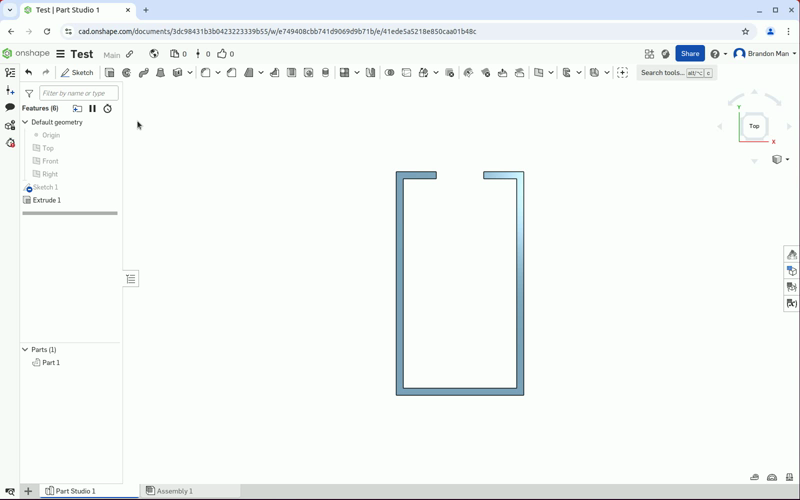
key(shift+h)
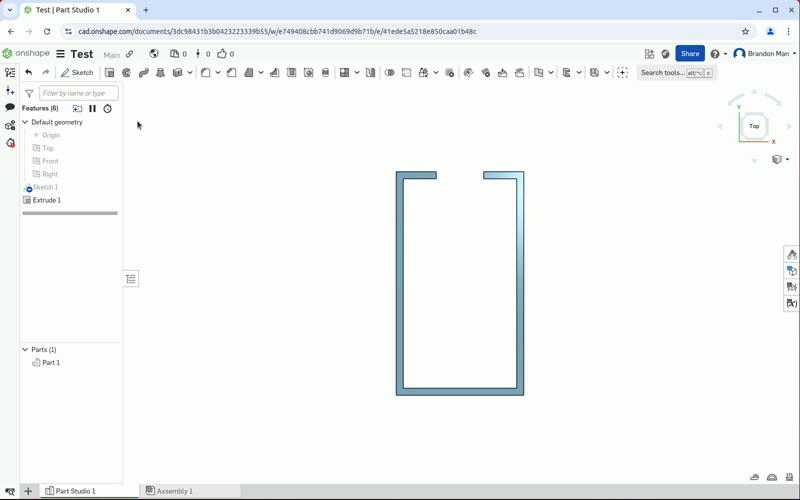
key(shift+h)
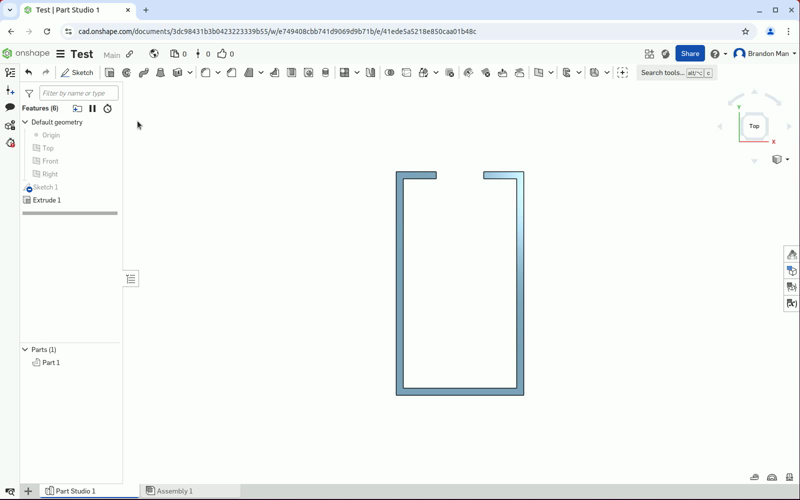
mouse_move(73, 189)
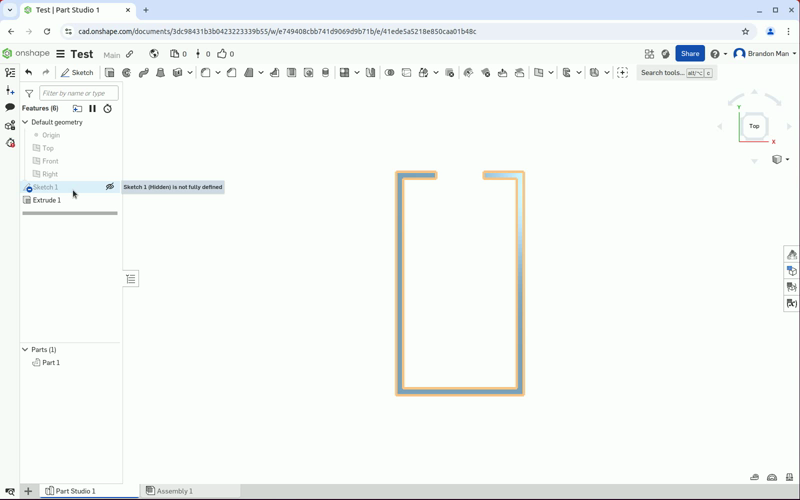
click(73, 189)
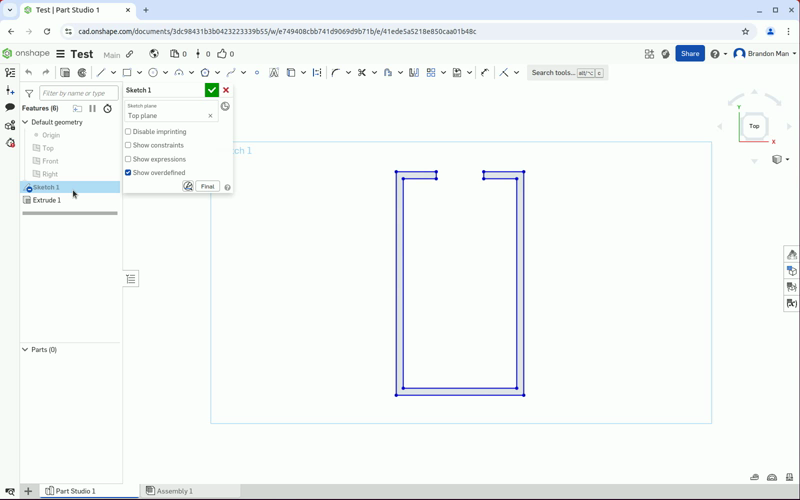
mouse_move(229, 92)
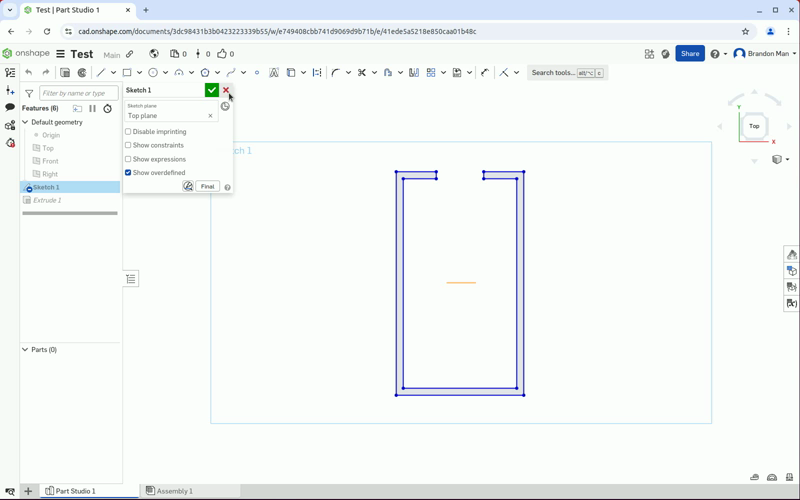
click(229, 92)
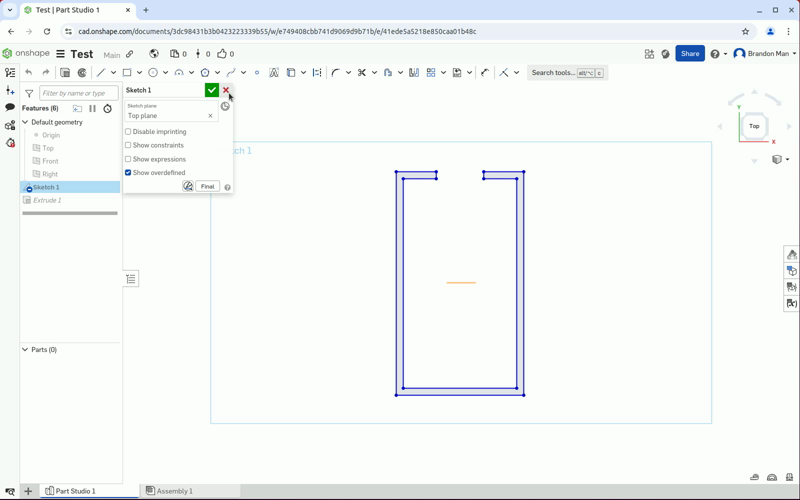
key(shift+s)
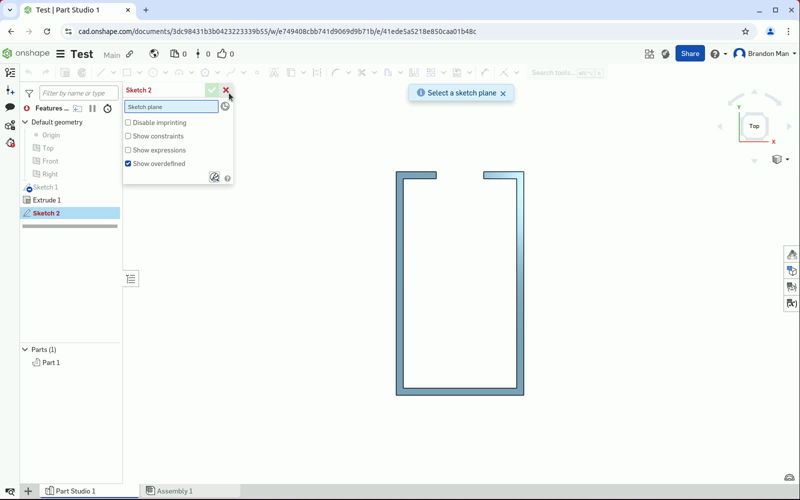
mouse_move(73, 150)
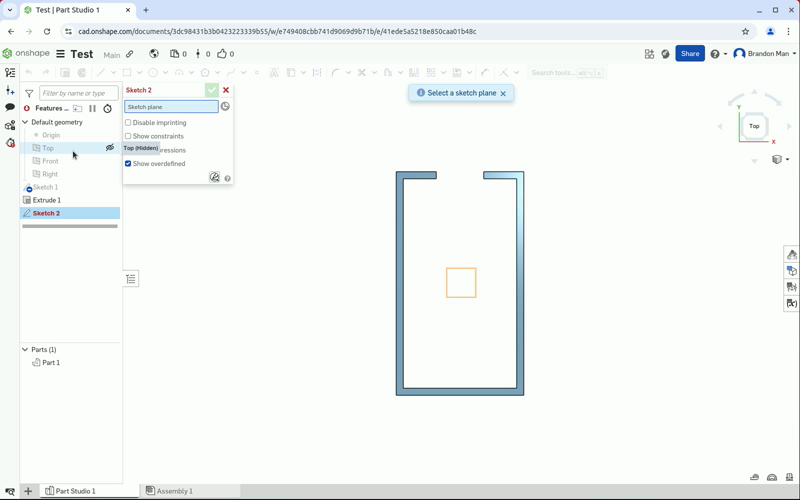
click(73, 150)
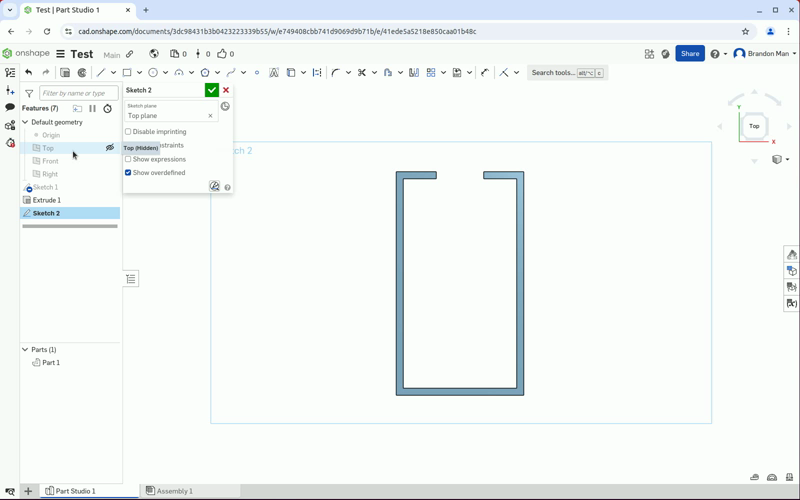
mouse_move(73, 352)
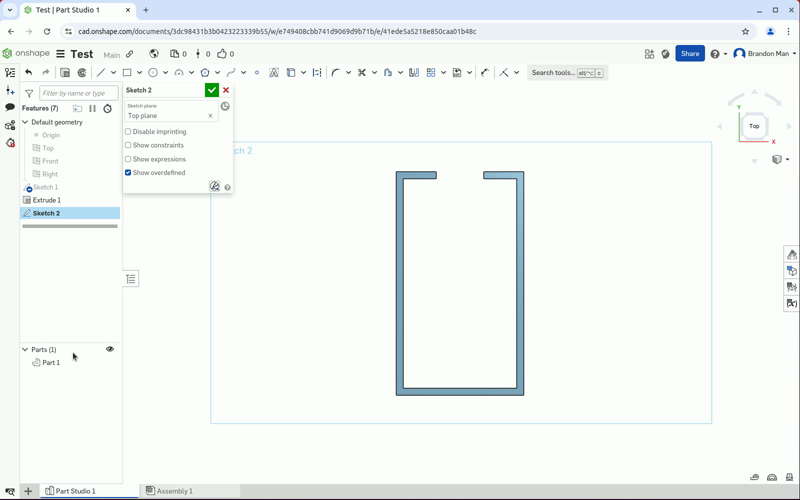
key(y)
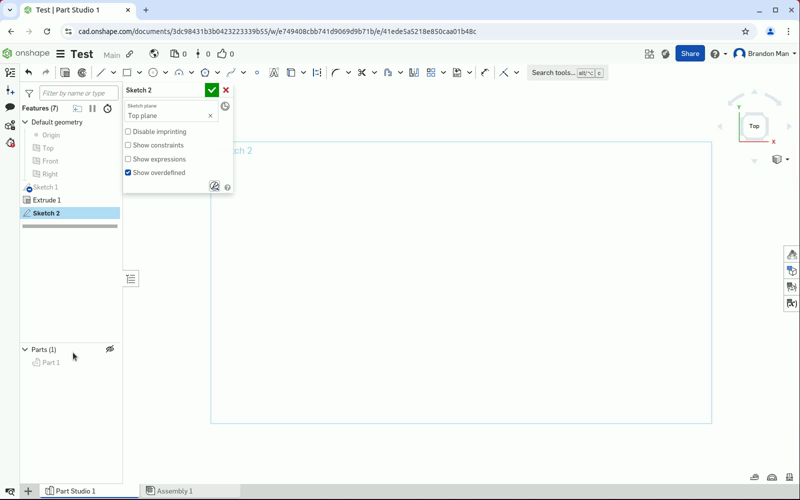
key(l)
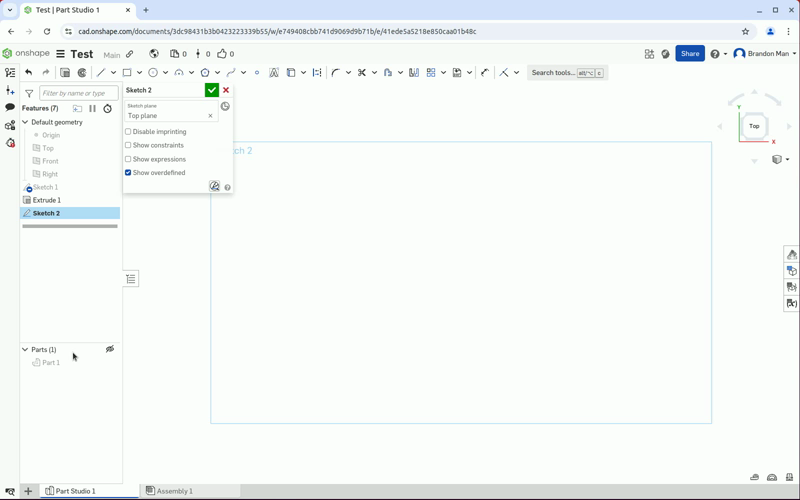
key_down(shift)
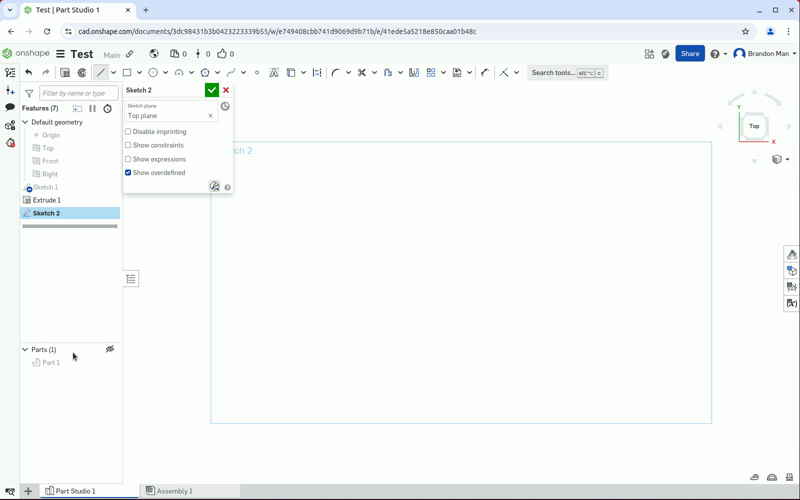
mouse_move(436, 177)
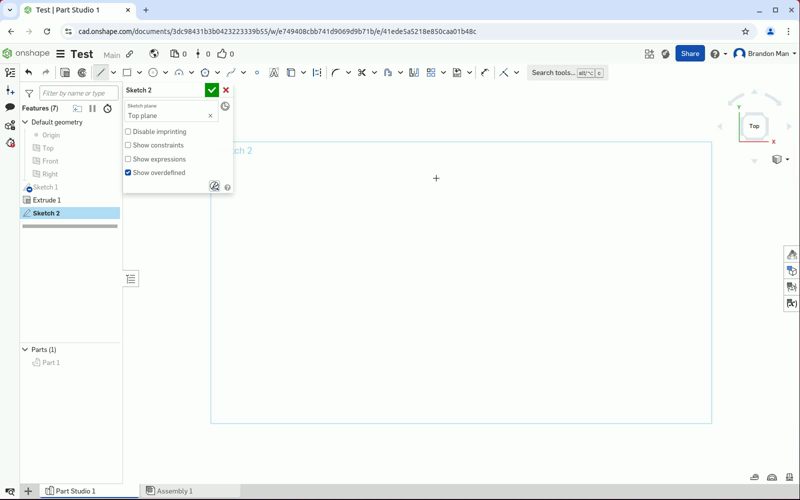
click(436, 177)
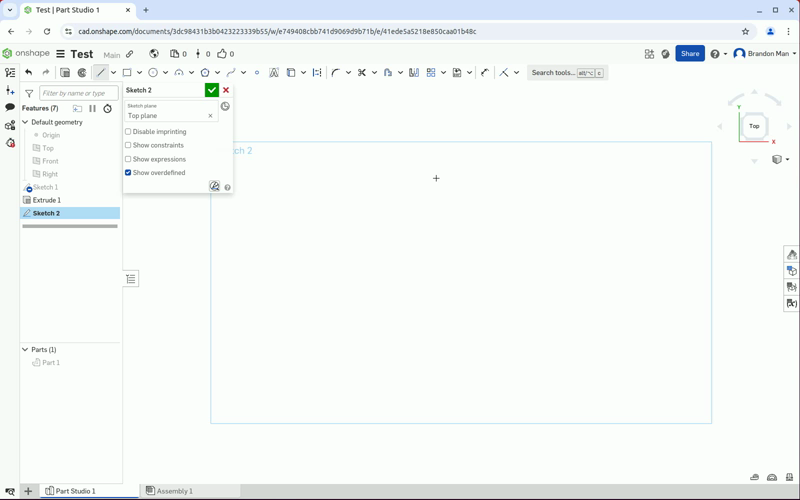
key_up(shift)
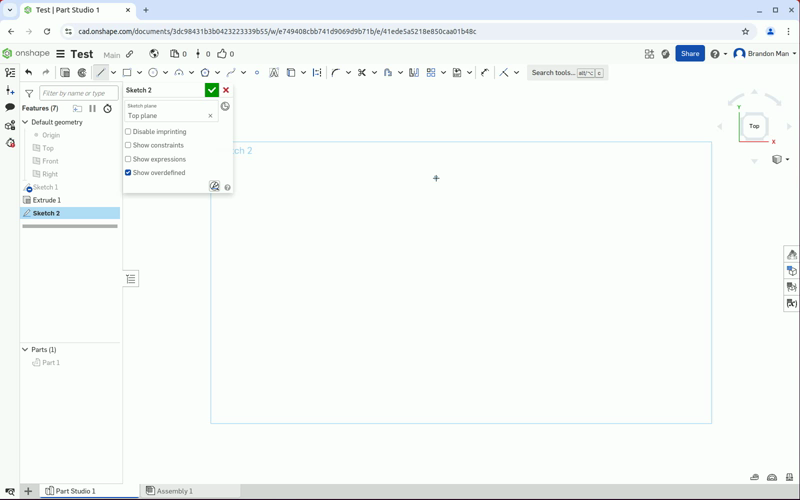
key_down(shift)
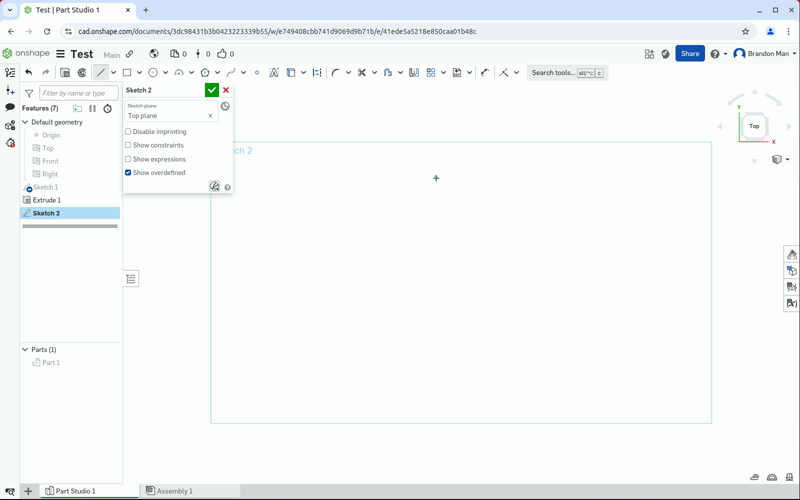
mouse_move(466, 177)
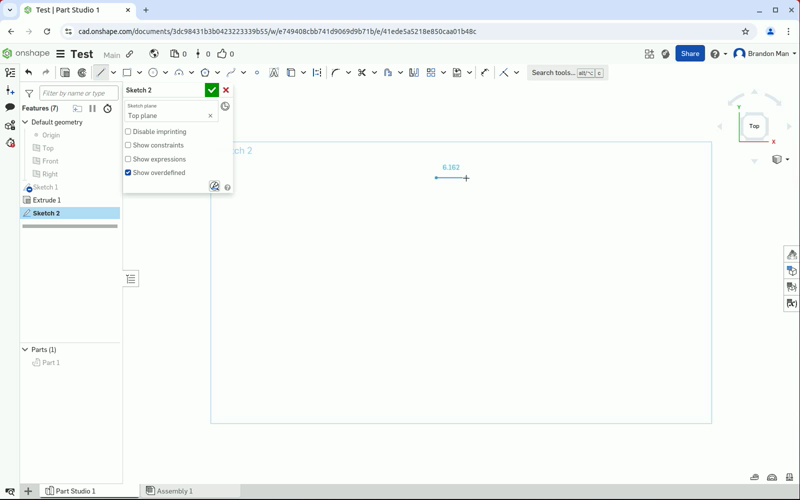
mouse_move(484, 177)
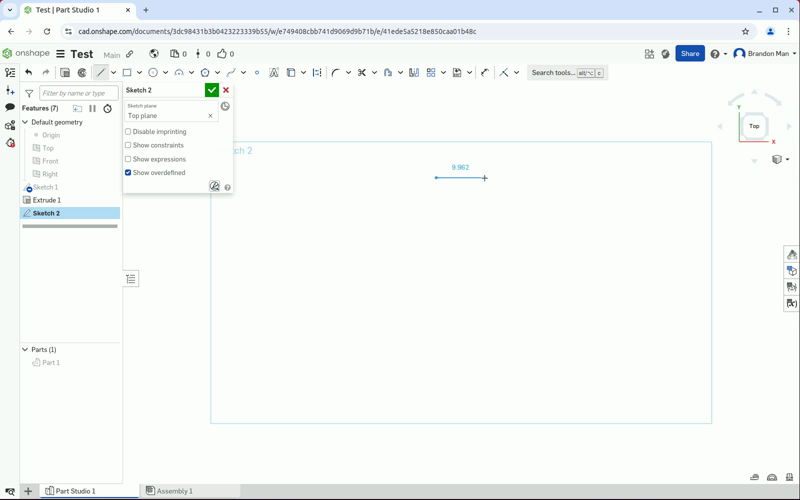
click(484, 177)
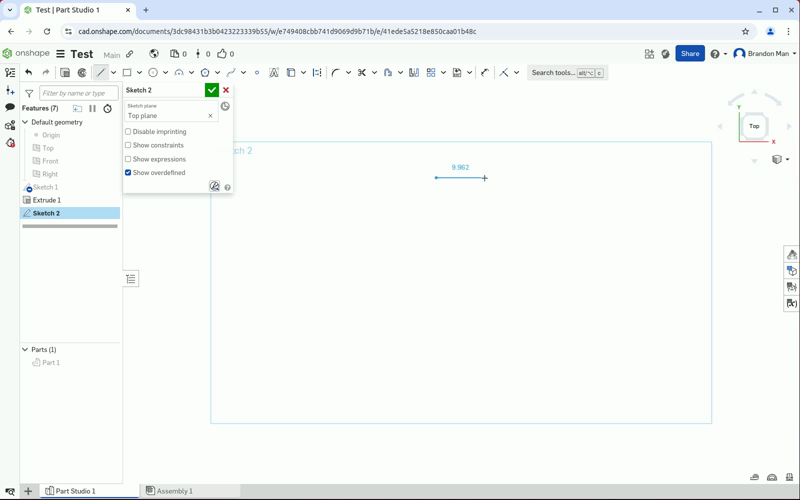
key_up(shift)
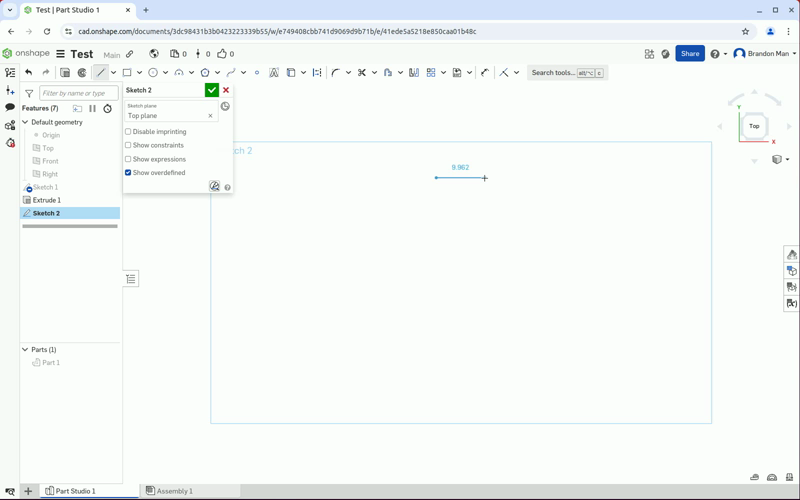
key_down(shift)
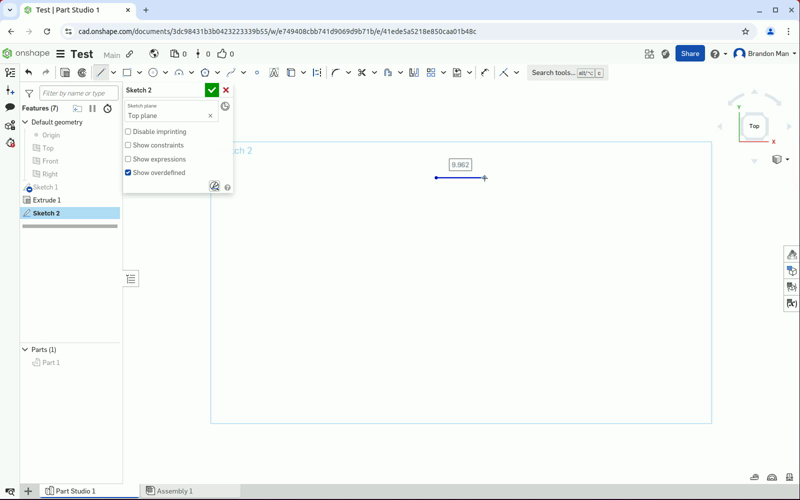
mouse_move(514, 177)
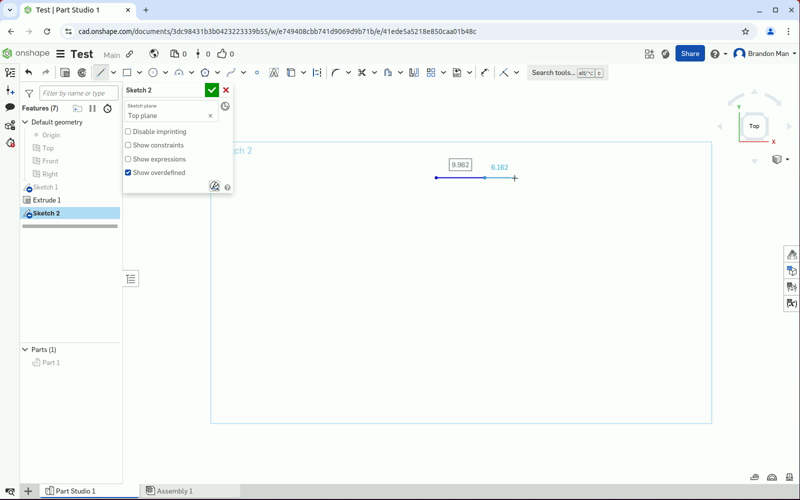
mouse_move(484, 170)
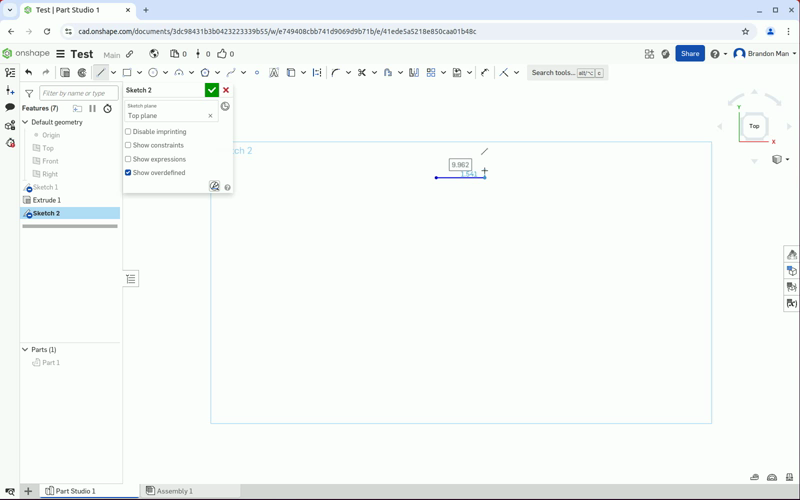
scroll(6)
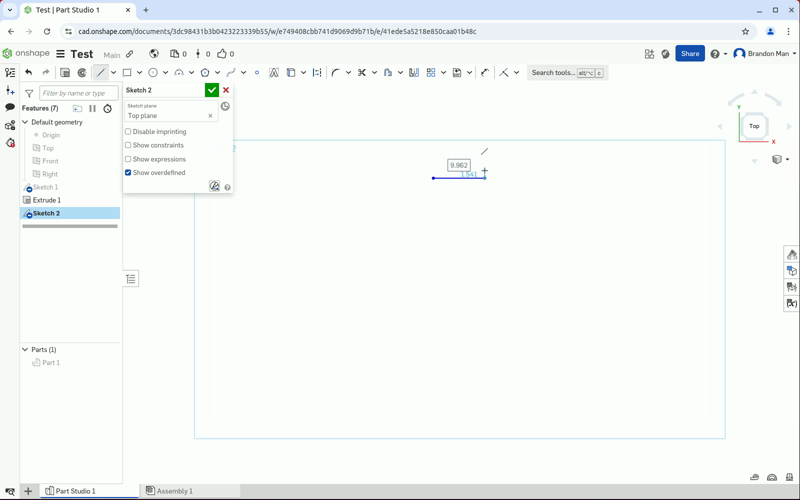
scroll(6)
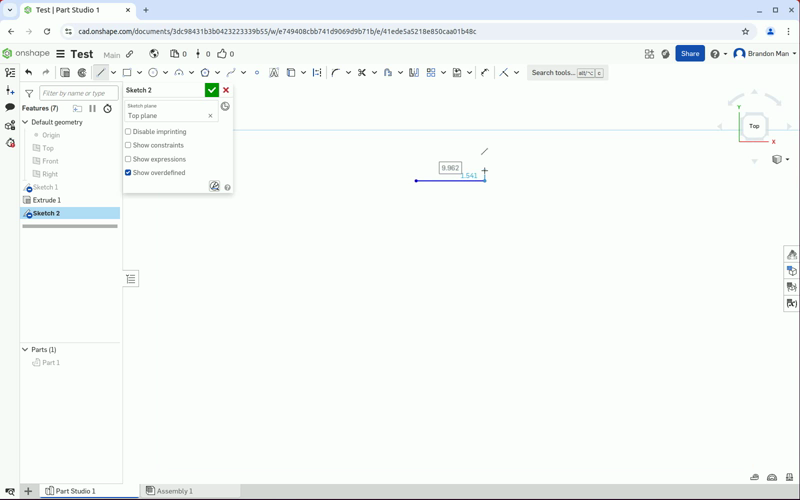
scroll(6)
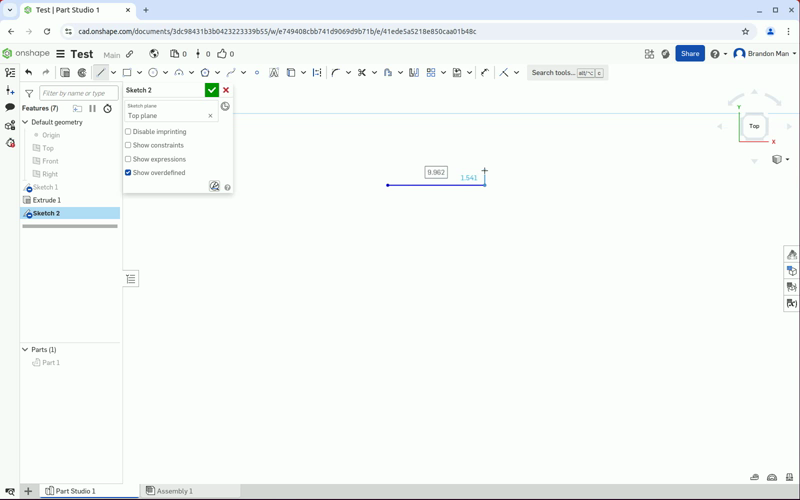
scroll(6)
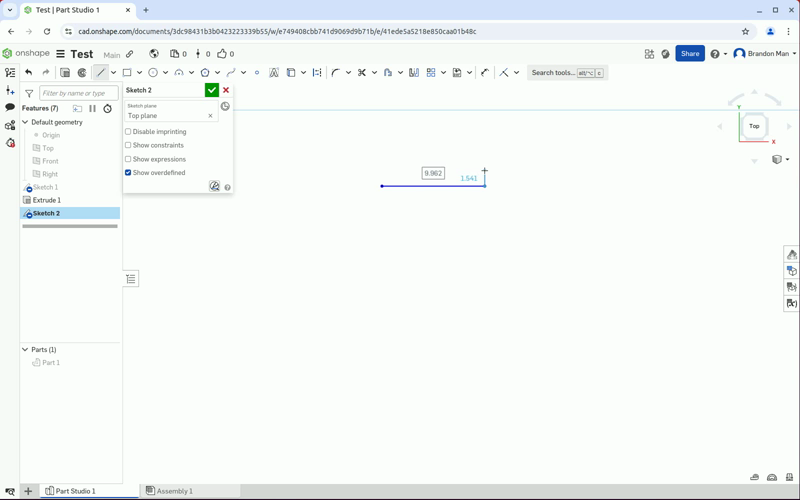
scroll(6)
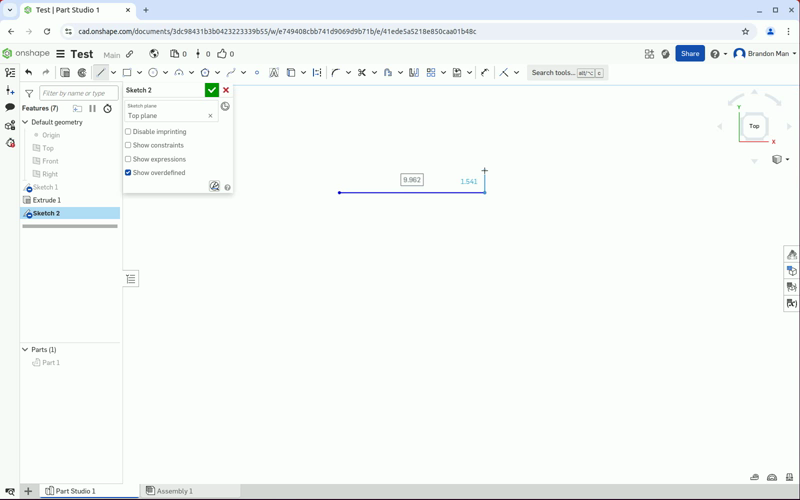
scroll(6)
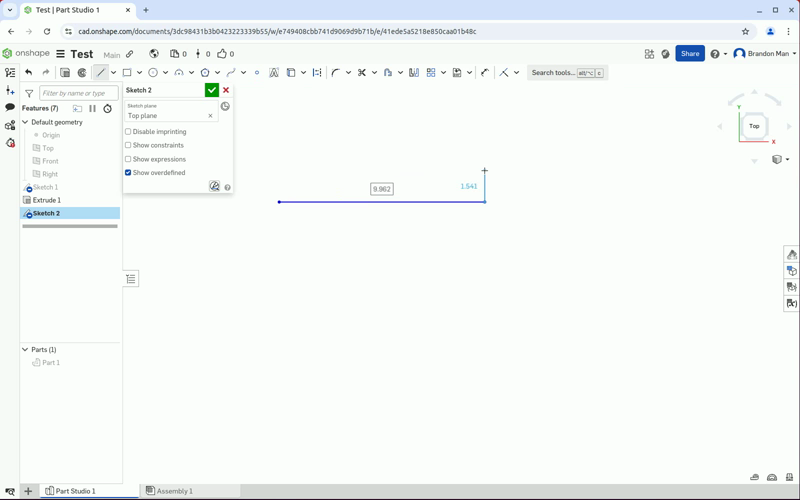
scroll(6)
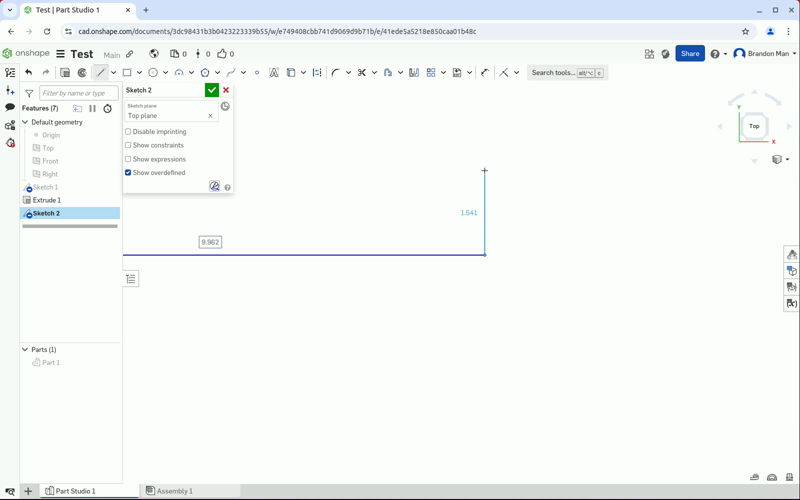
click(484, 170)
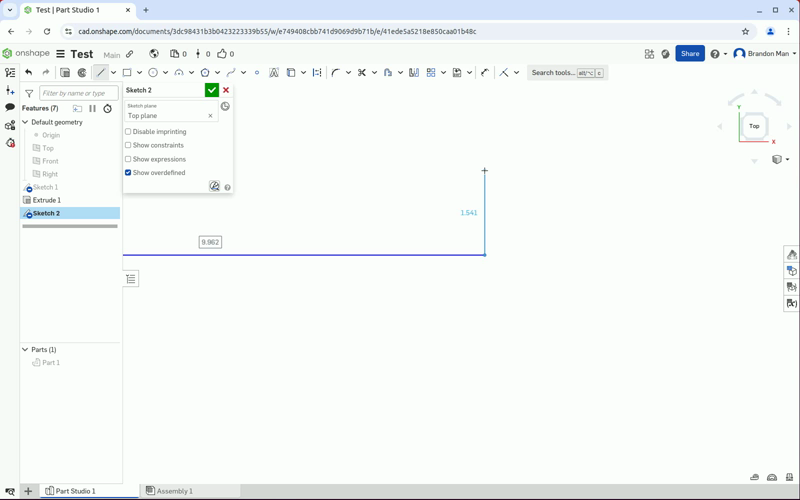
scroll(-6)
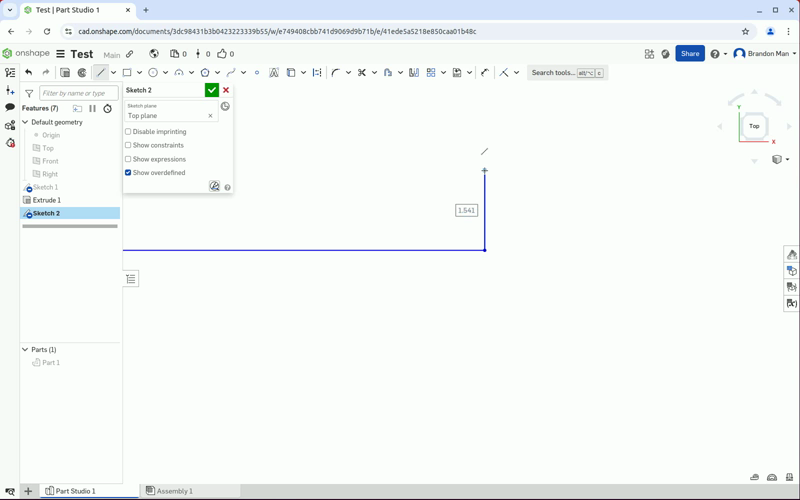
scroll(-6)
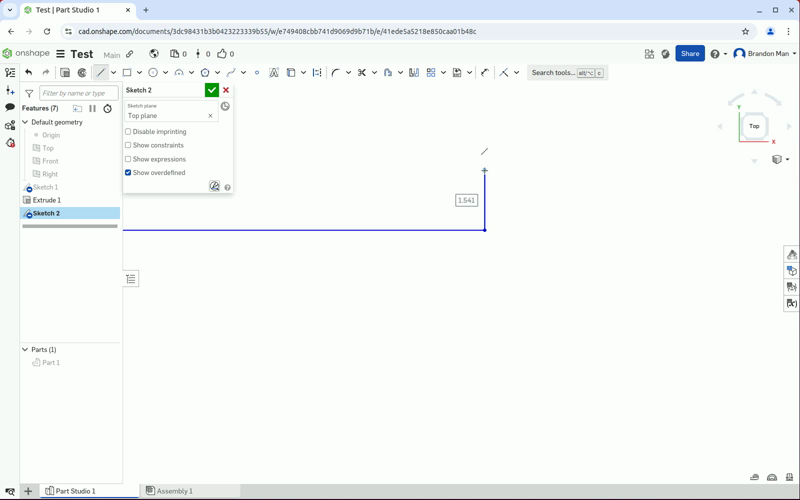
scroll(-6)
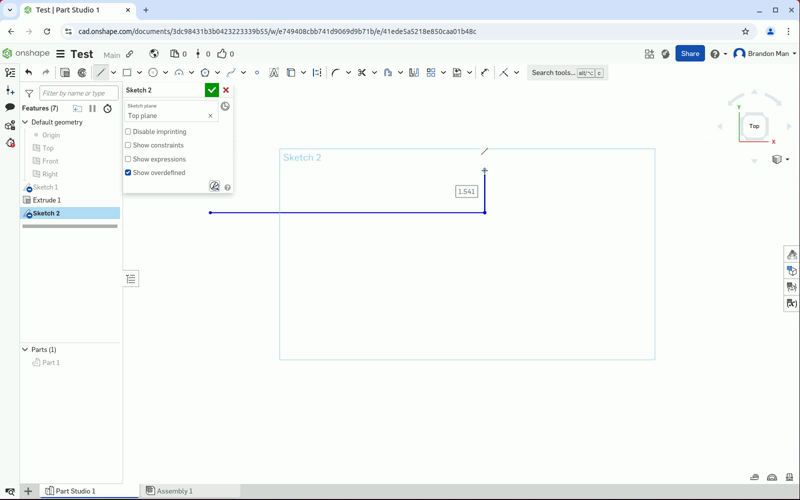
scroll(-6)
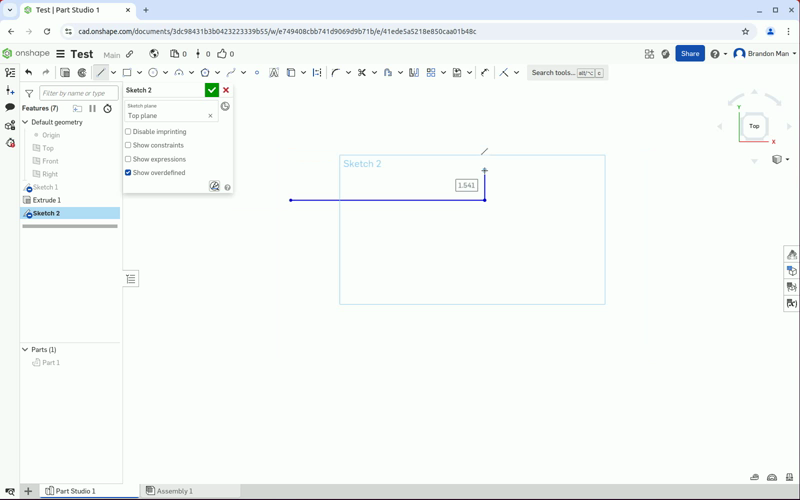
scroll(-6)
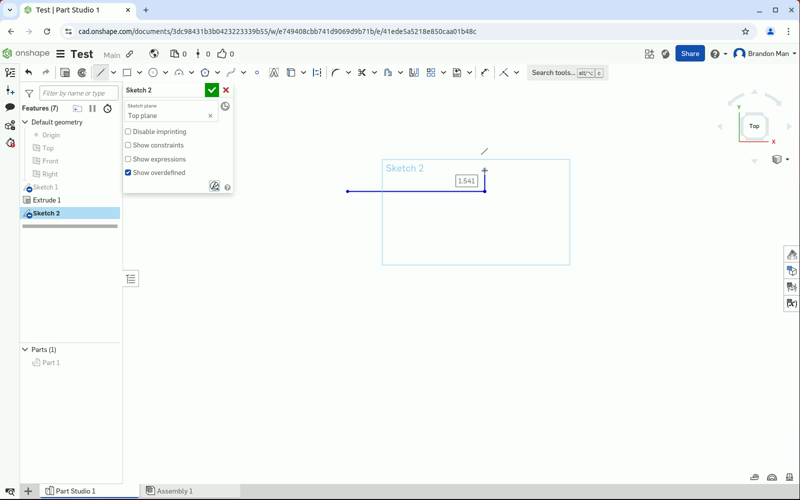
scroll(-6)
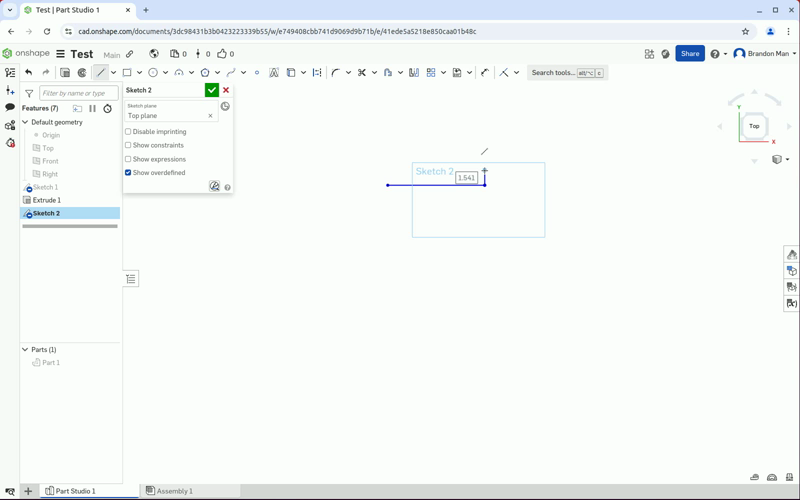
scroll(-6)
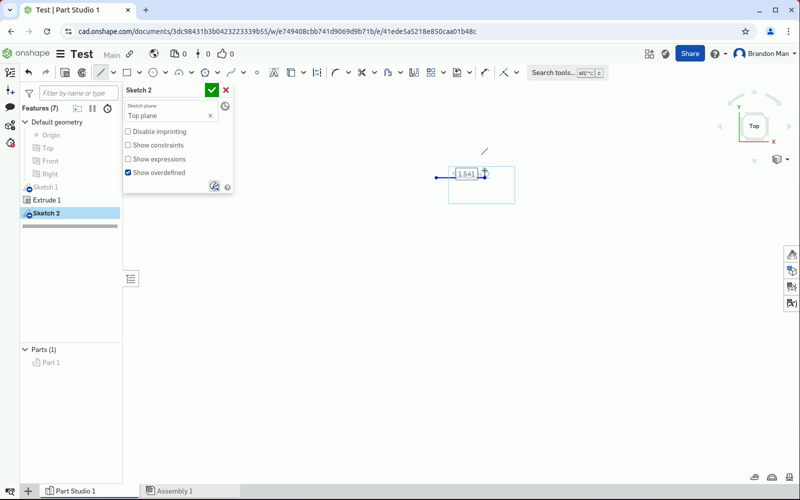
key_up(shift)
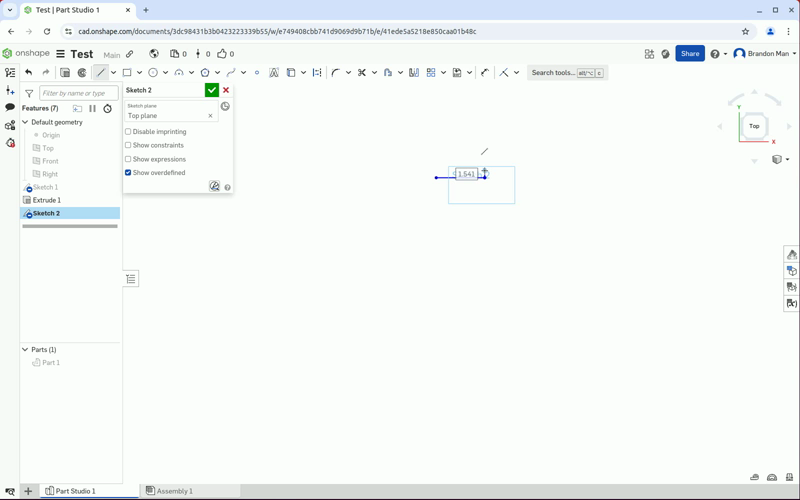
key_down(shift)
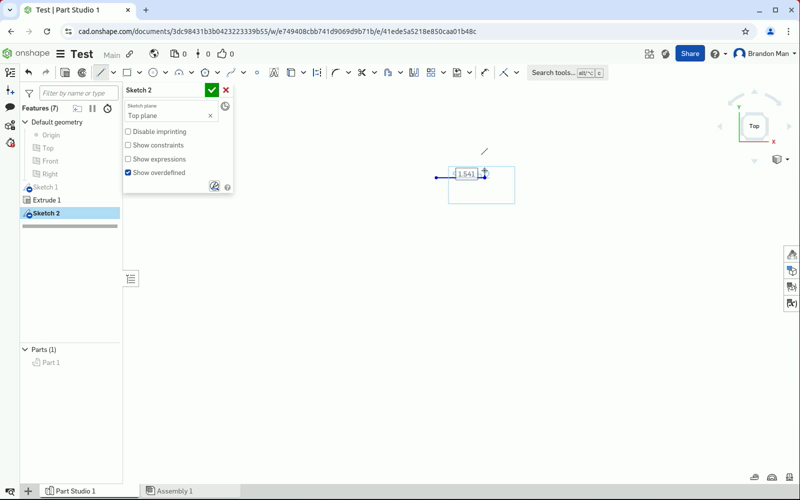
mouse_move(514, 170)
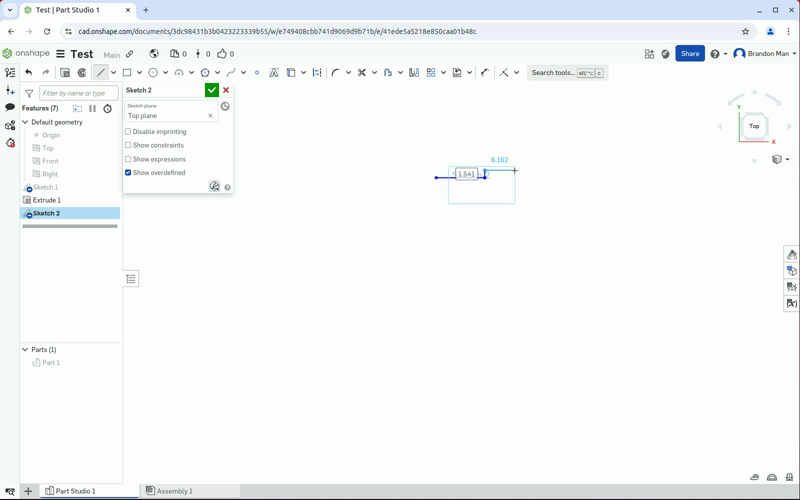
mouse_move(436, 170)
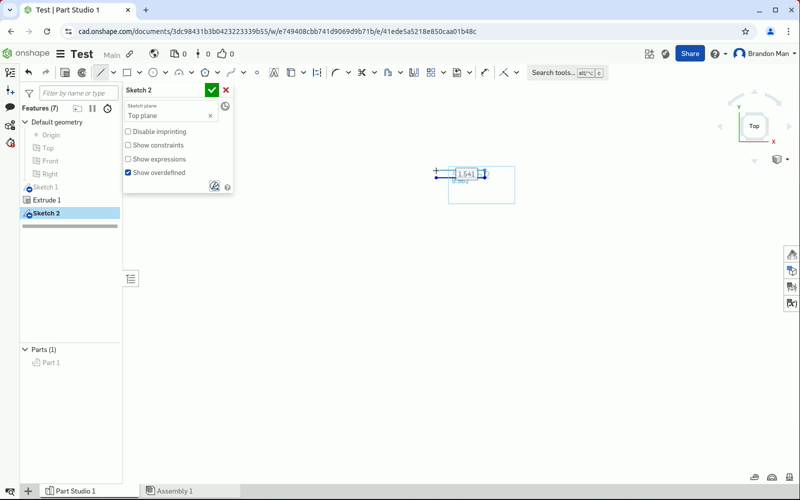
click(436, 170)
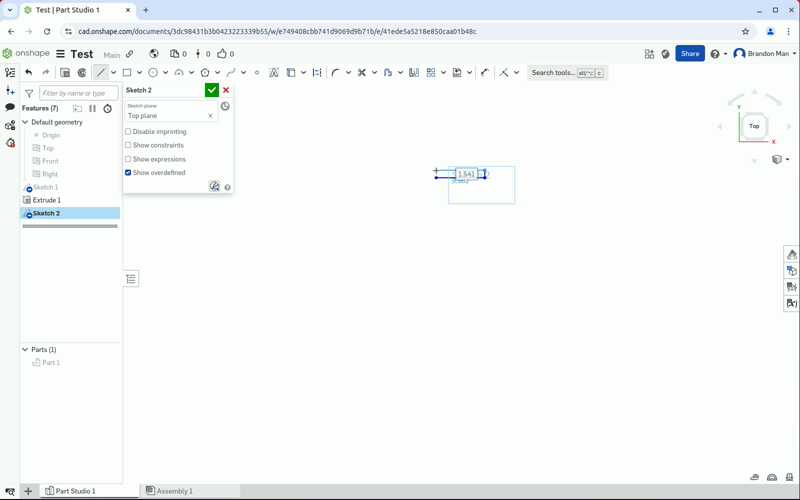
key_up(shift)
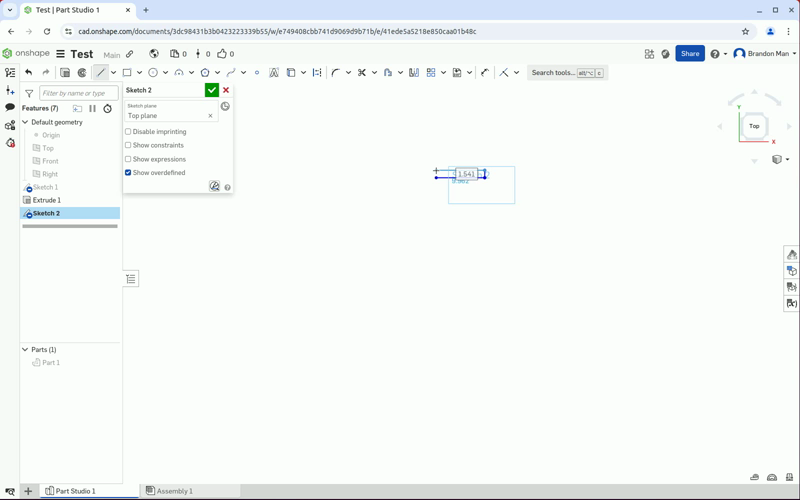
mouse_move(466, 170)
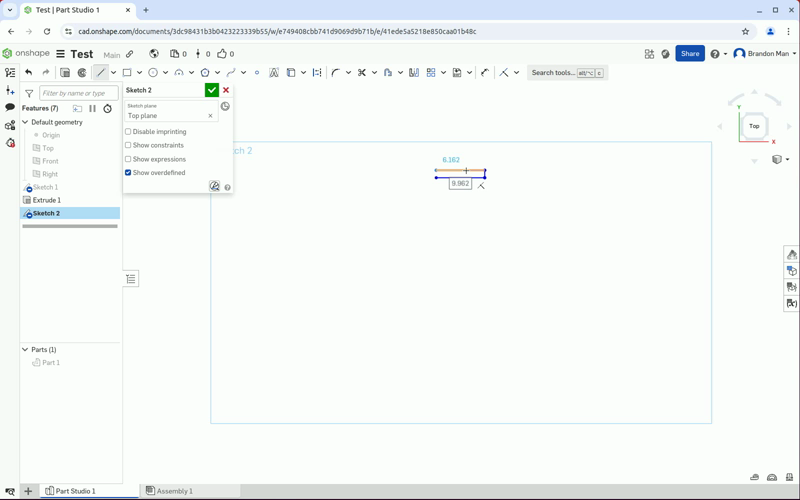
key_down(shift)
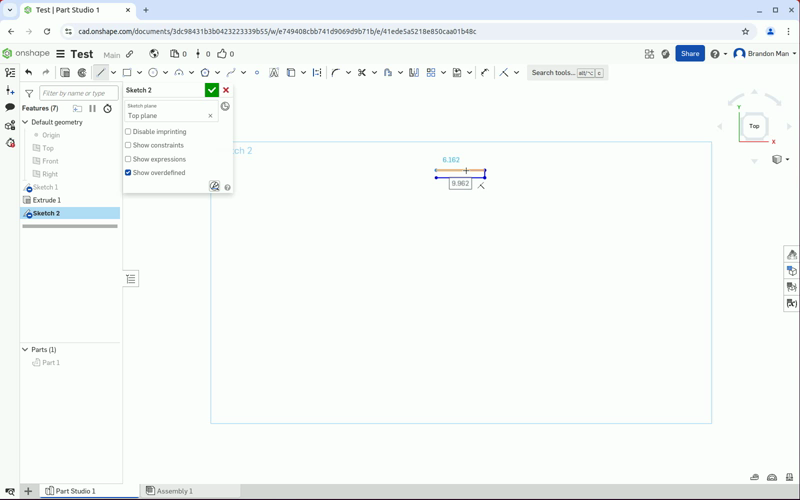
mouse_move(436, 177)
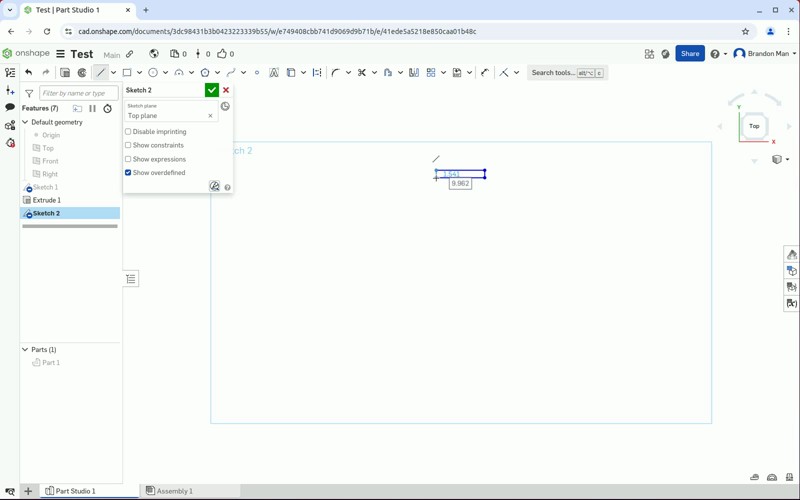
scroll(6)
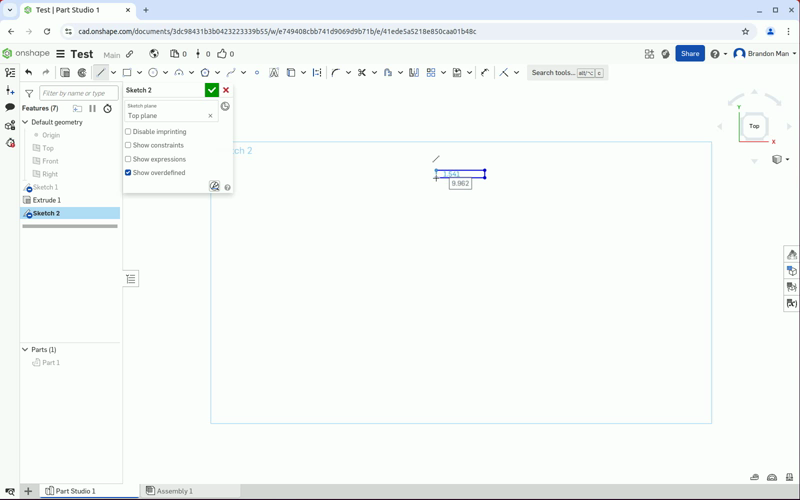
scroll(6)
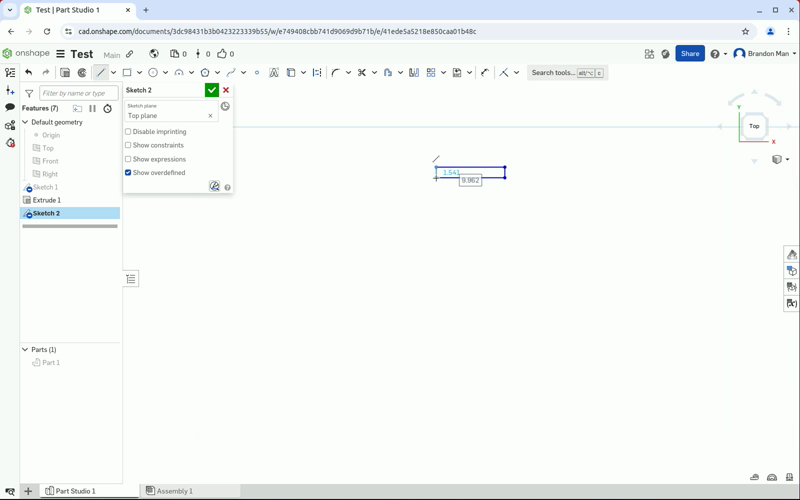
scroll(6)
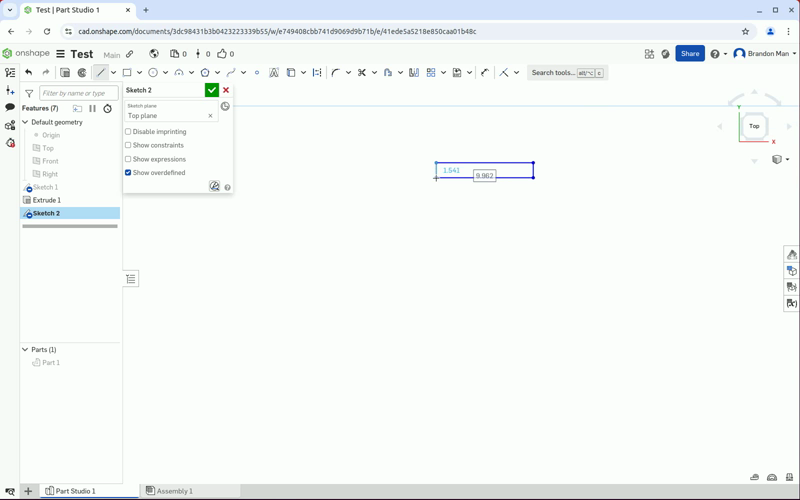
scroll(6)
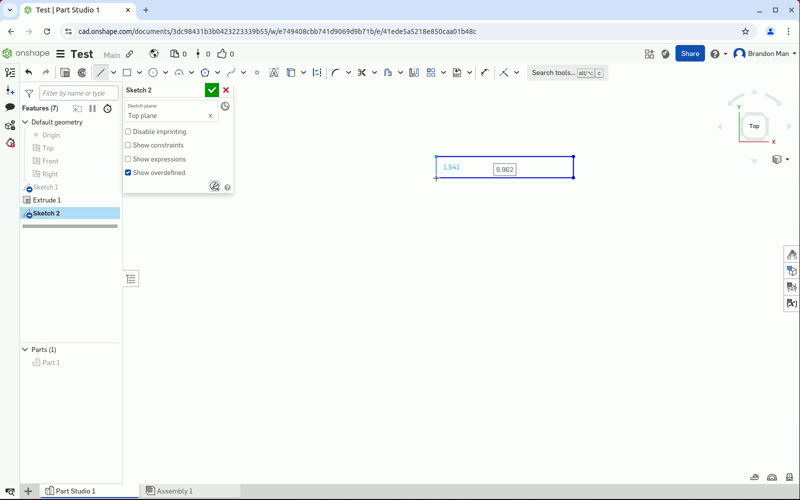
scroll(6)
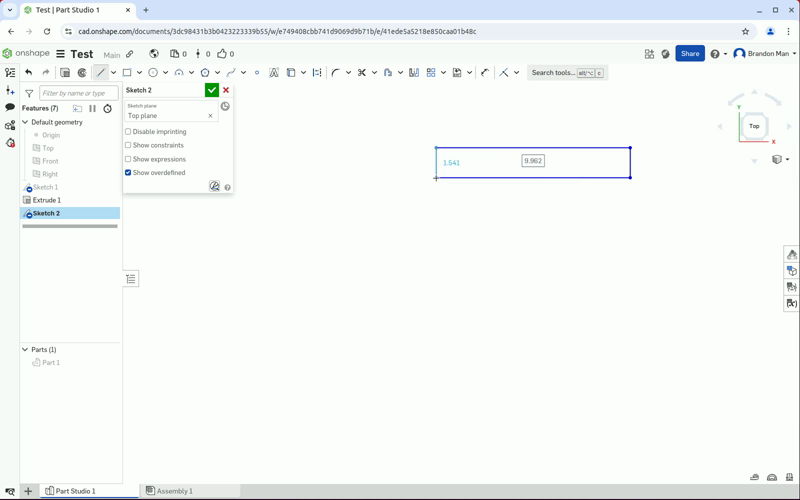
scroll(6)
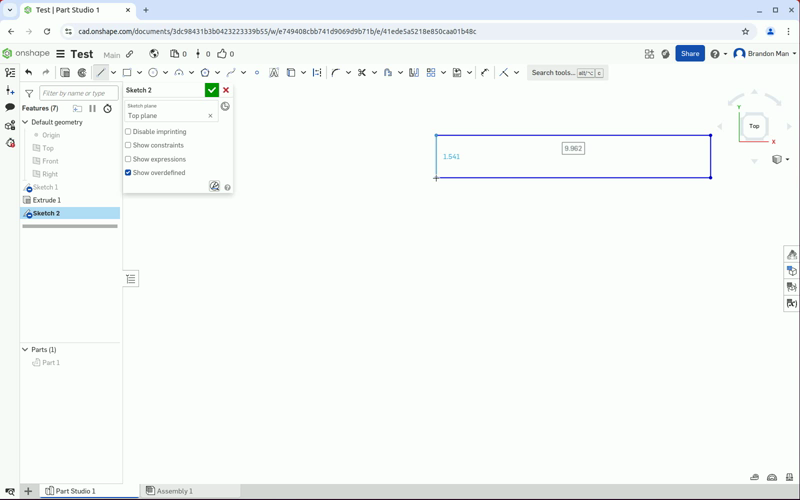
scroll(6)
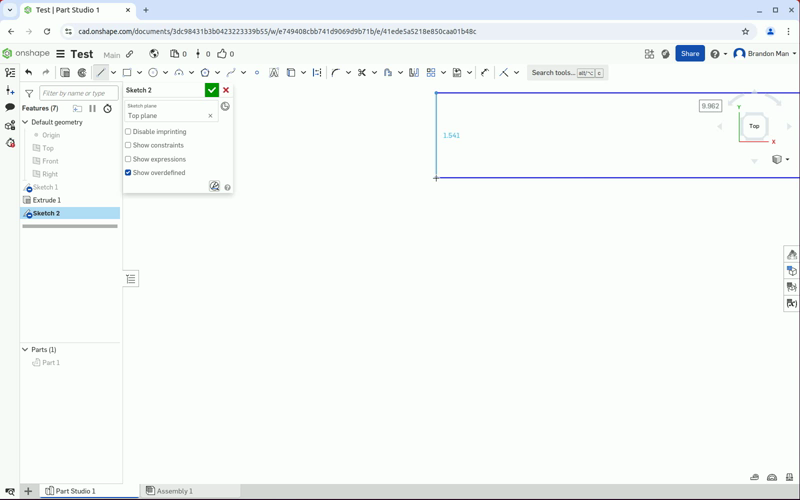
key_up(shift)
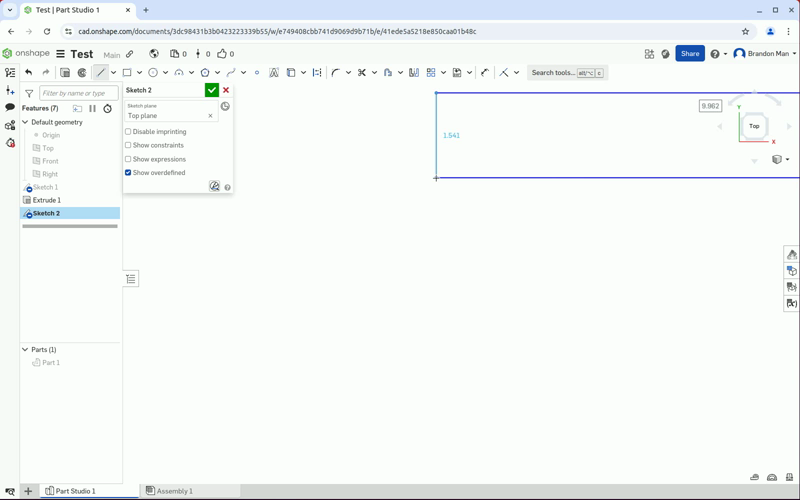
click(436, 177)
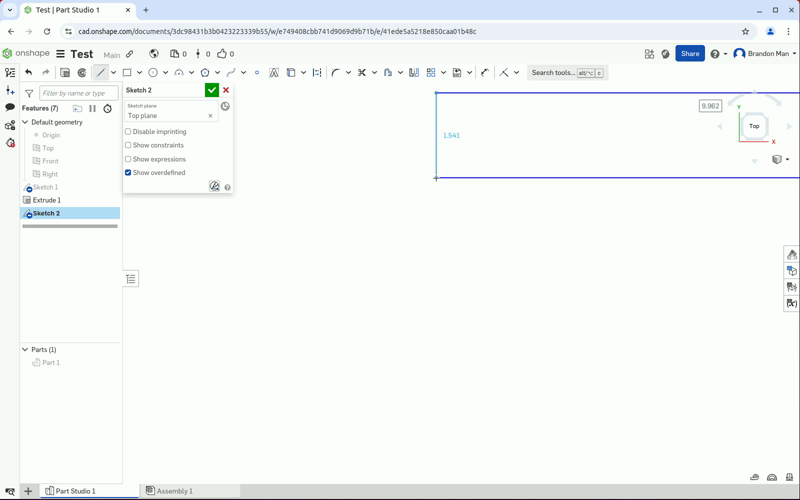
scroll(-6)
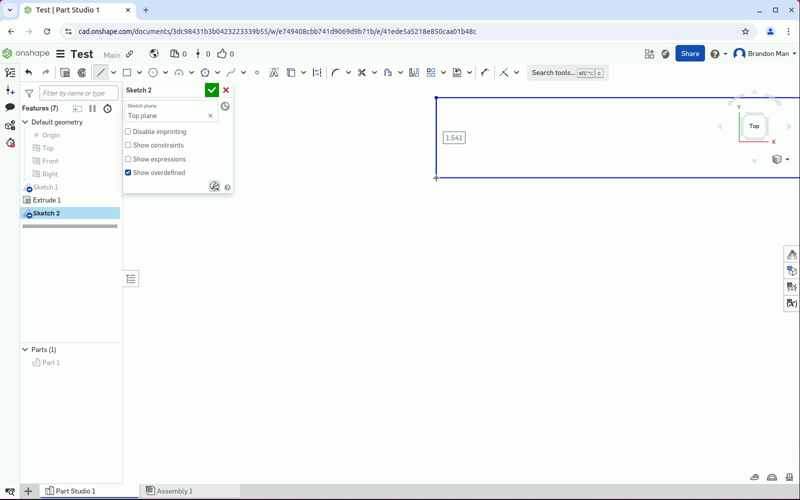
scroll(-6)
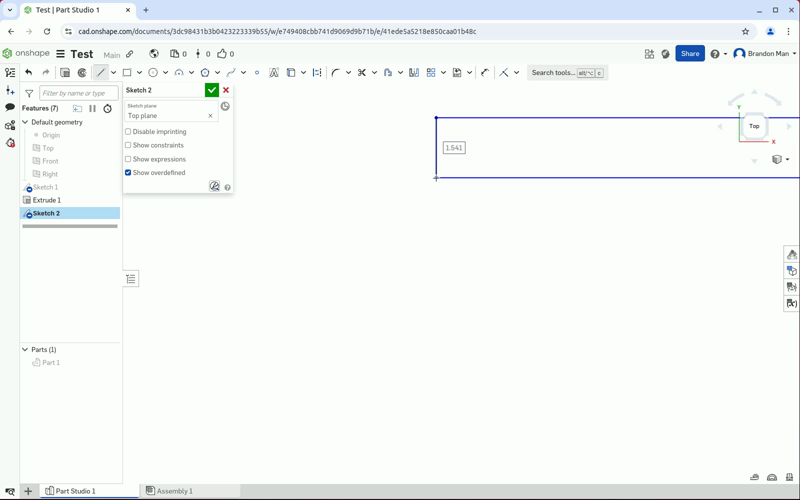
scroll(-6)
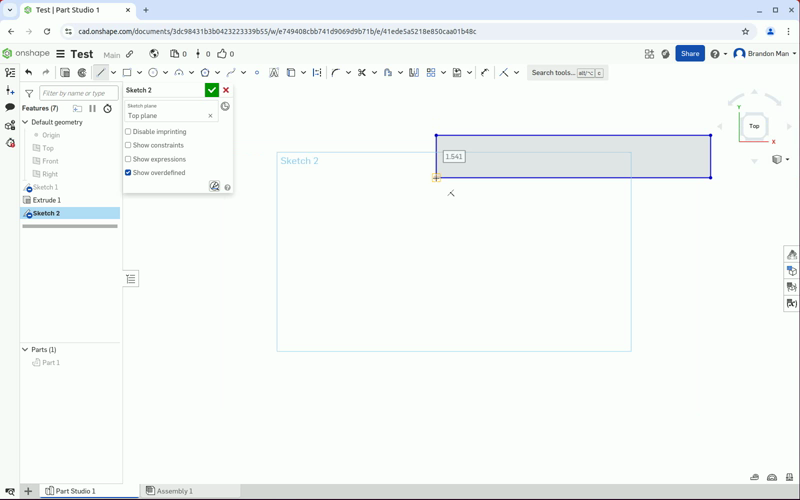
scroll(-6)
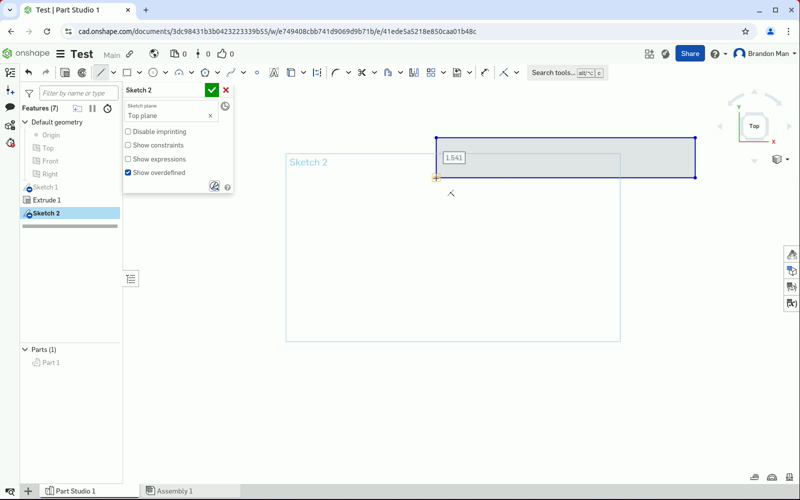
scroll(-6)
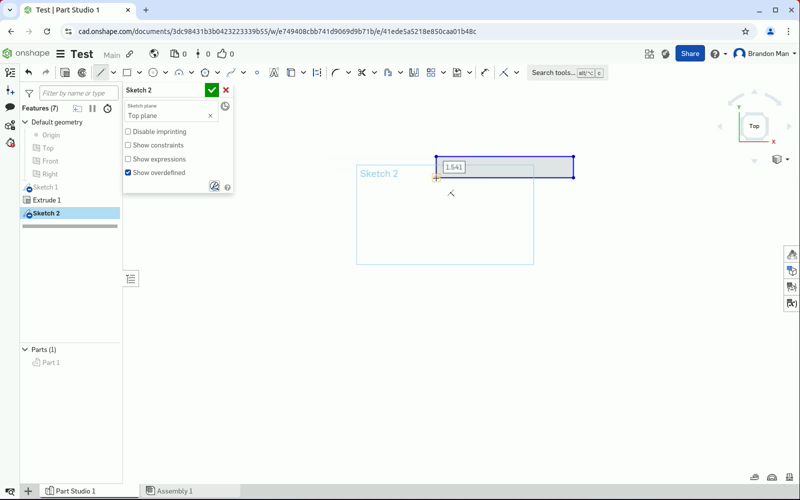
scroll(-6)
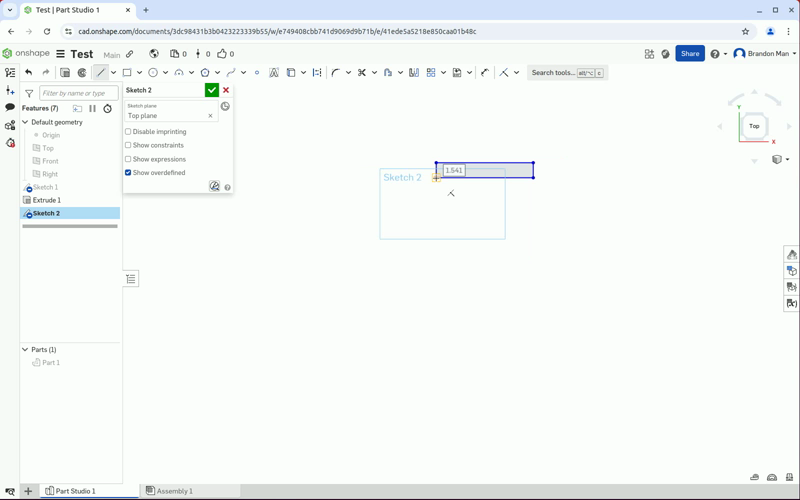
scroll(-6)
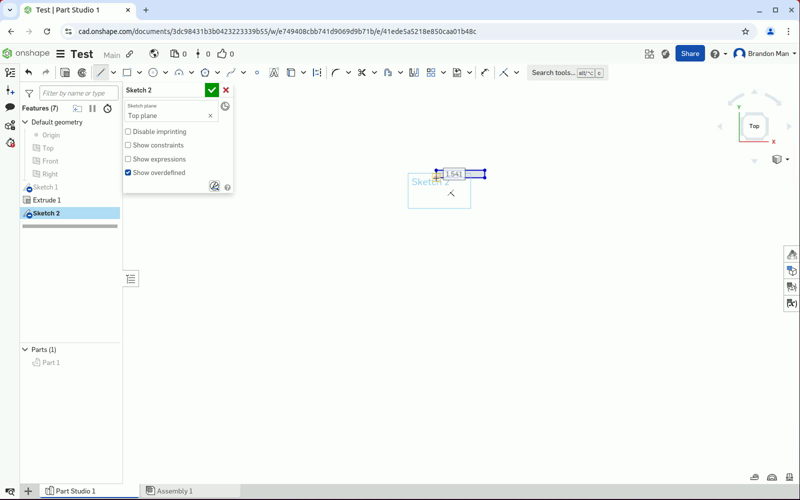
key(esc)
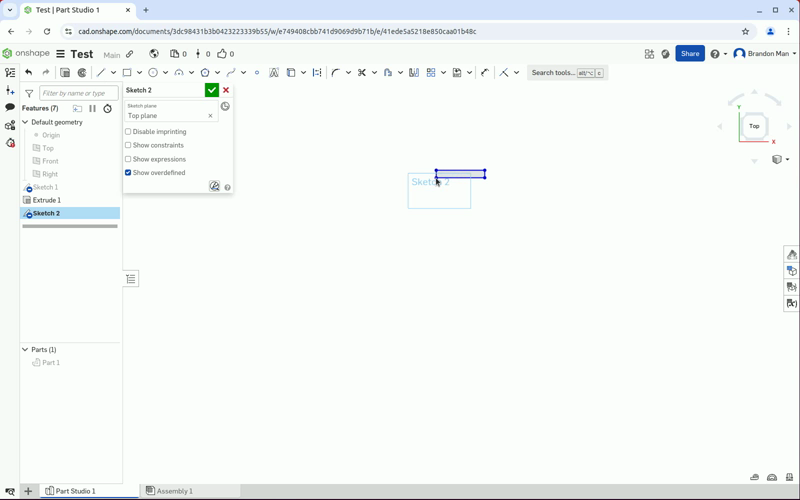
mouse_move(445, 170)
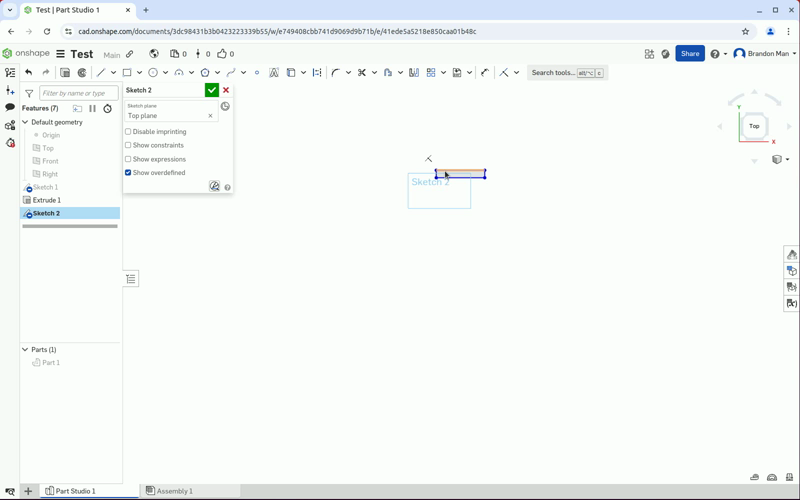
scroll(6)
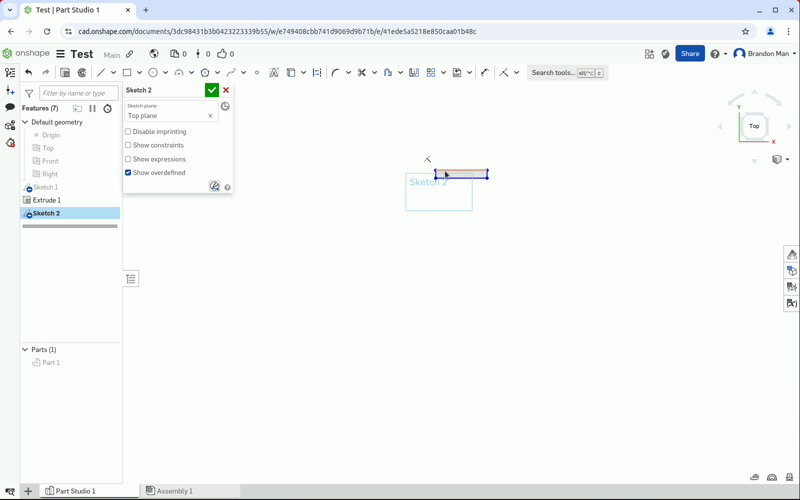
scroll(6)
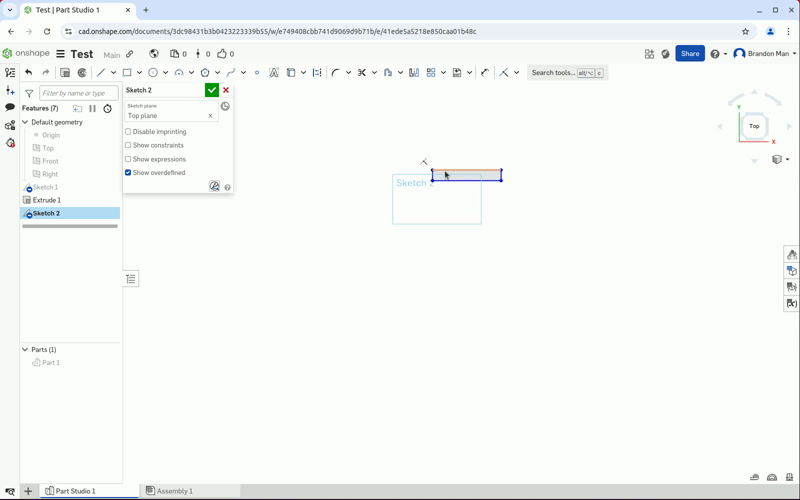
scroll(6)
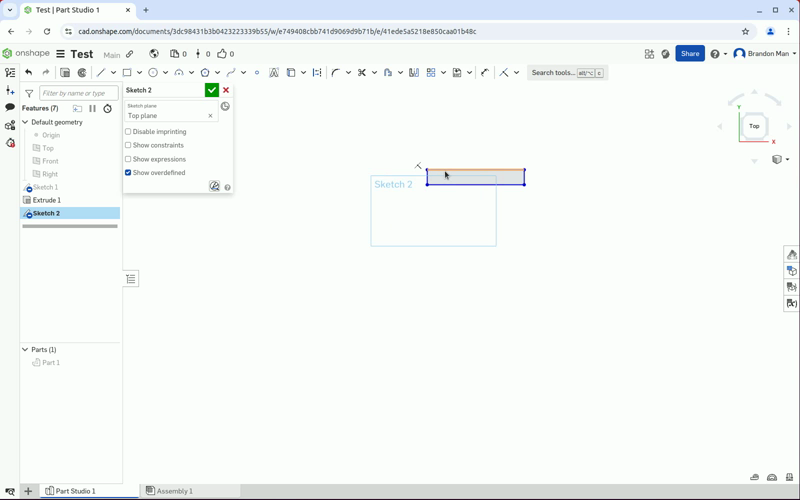
scroll(6)
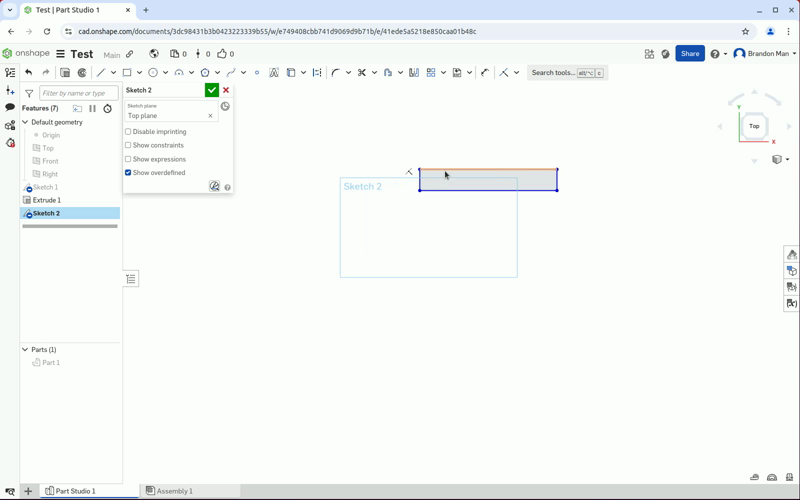
scroll(6)
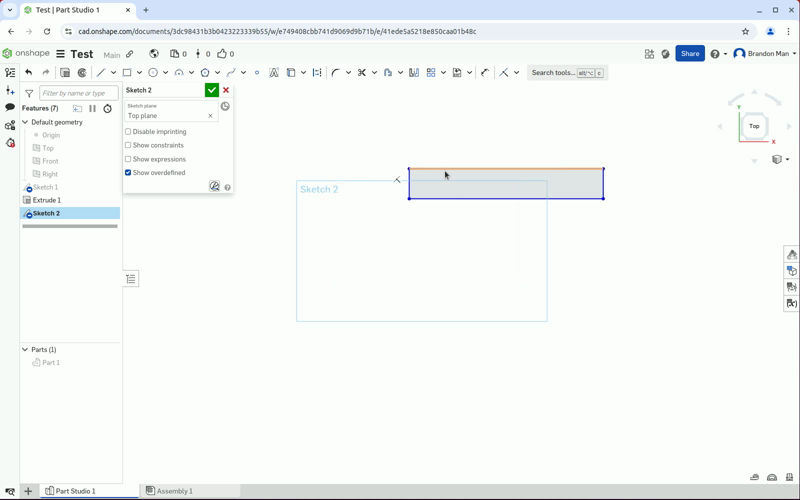
scroll(6)
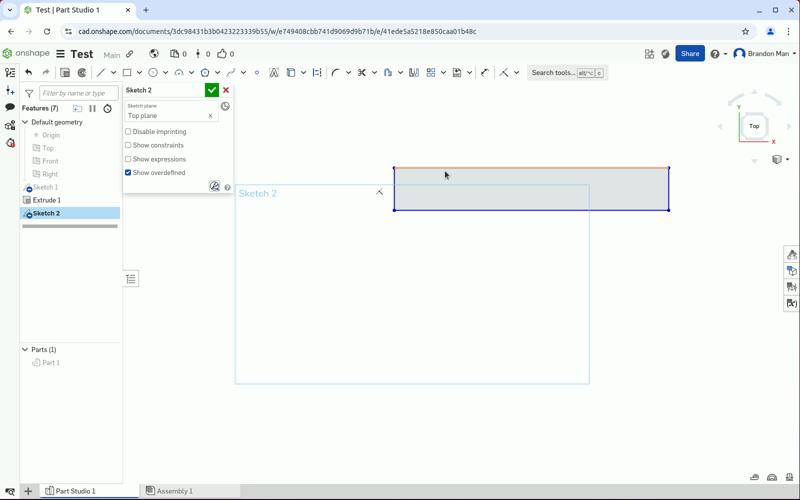
scroll(6)
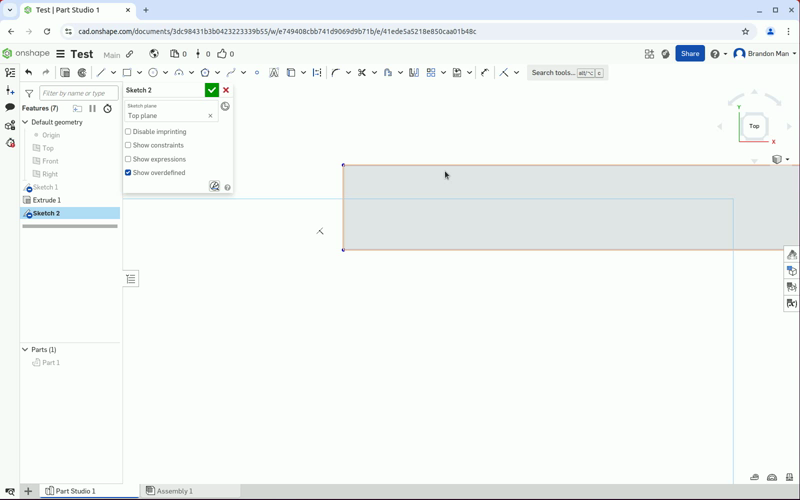
click(445, 170)
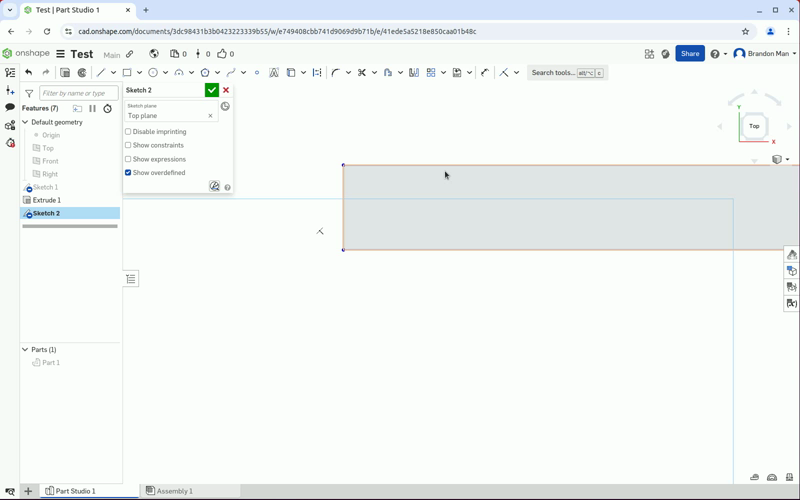
scroll(-6)
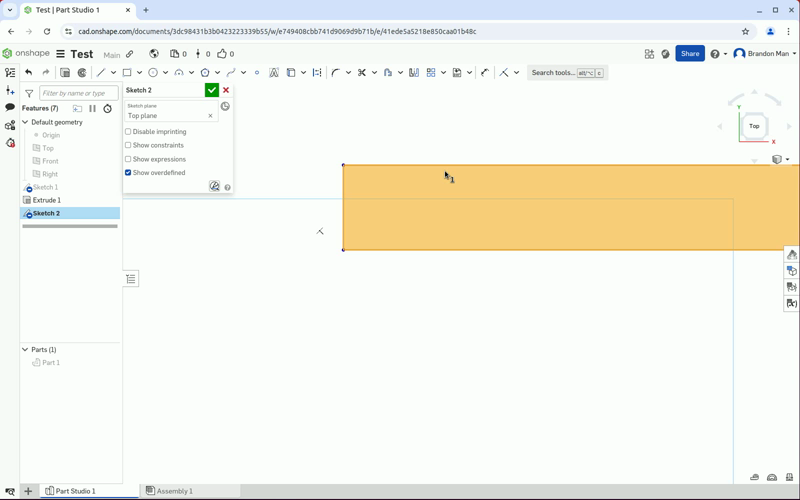
scroll(-6)
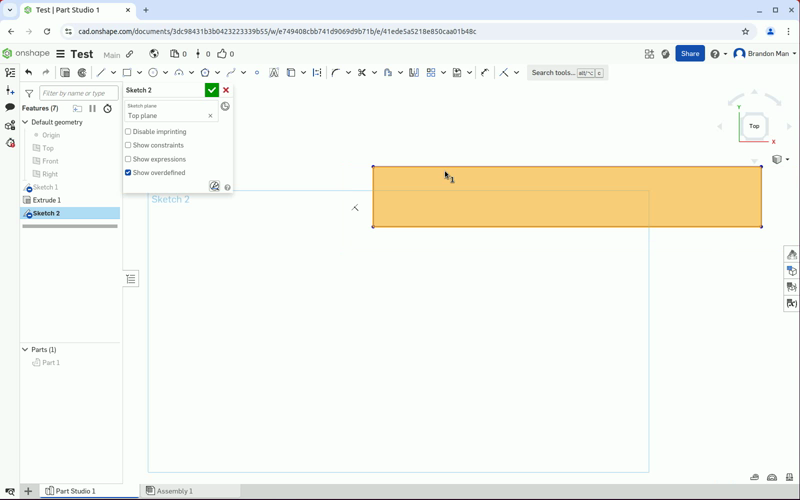
scroll(-6)
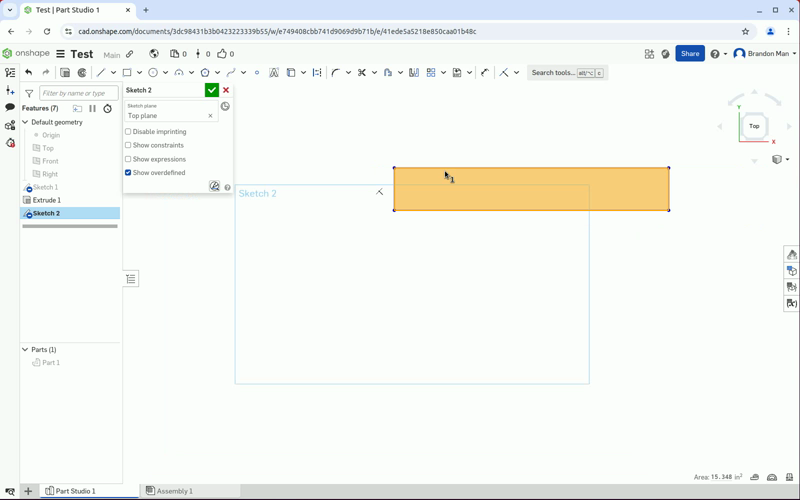
scroll(-6)
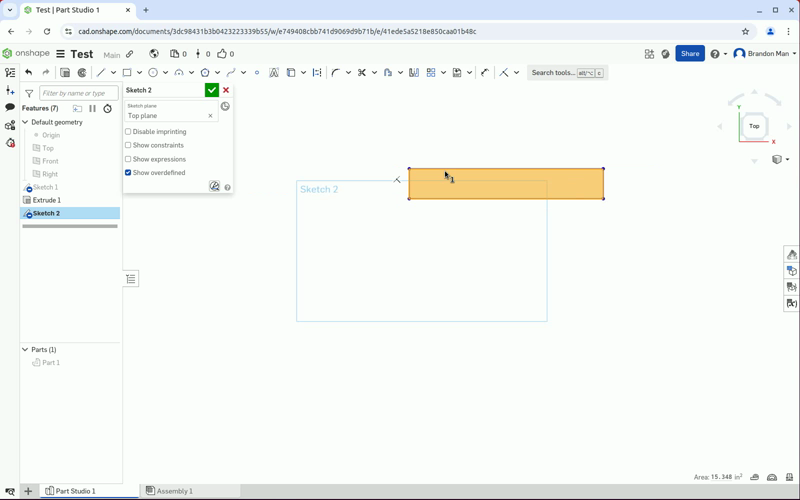
scroll(-6)
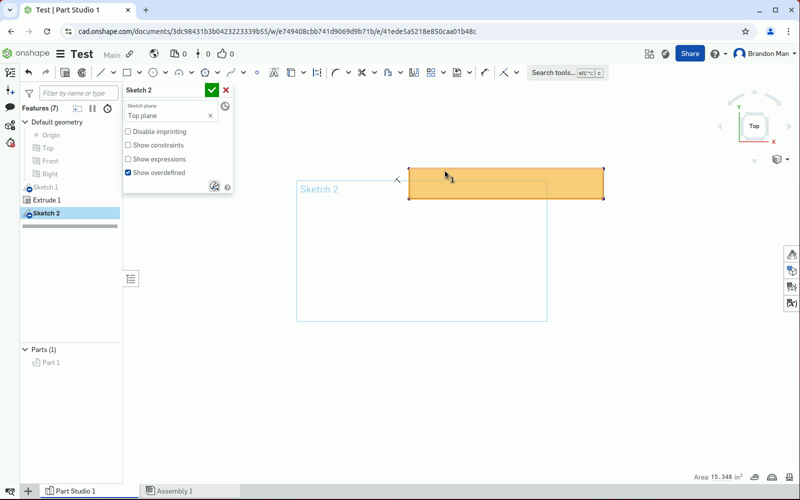
scroll(-6)
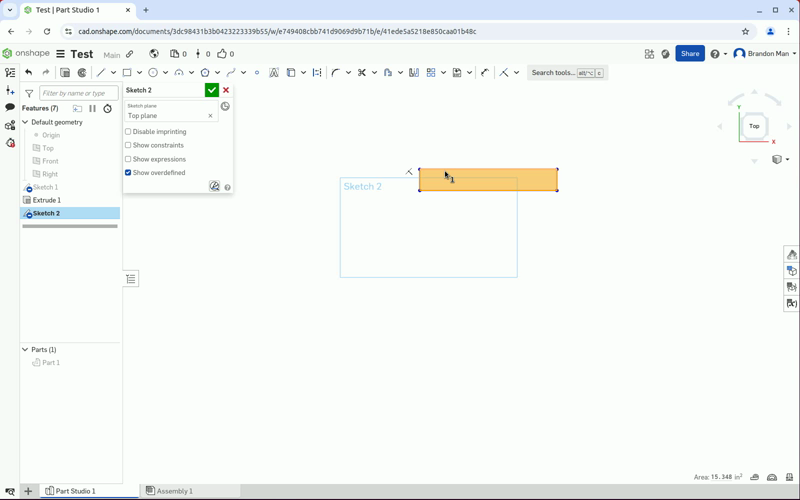
scroll(-6)
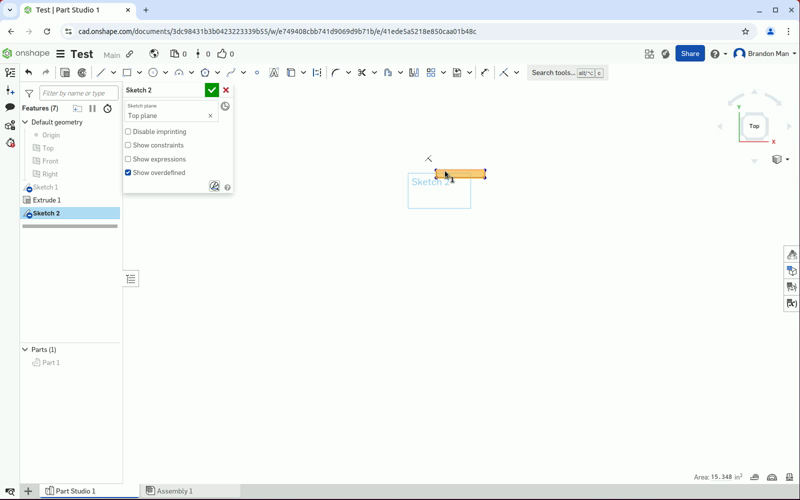
mouse_move(73, 352)
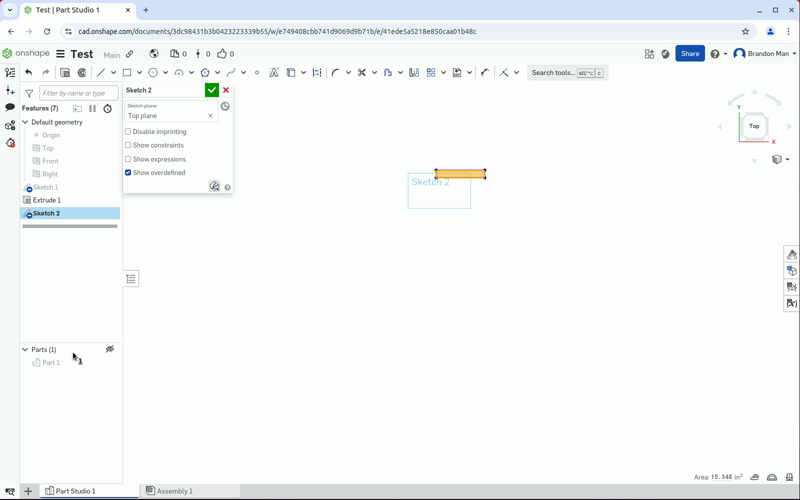
key(shift+y)
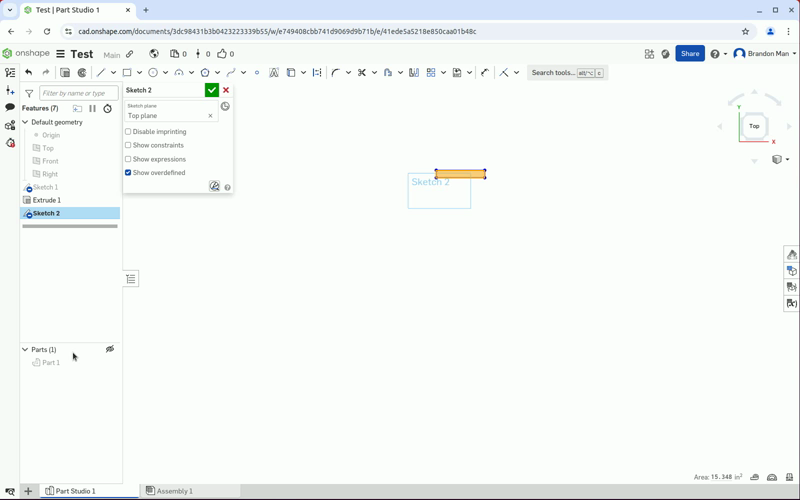
key(shift+e)
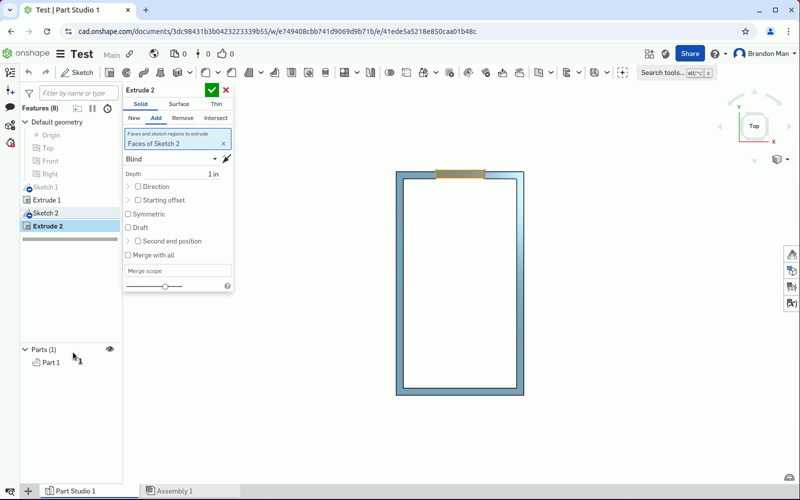
mouse_move(143, 106)
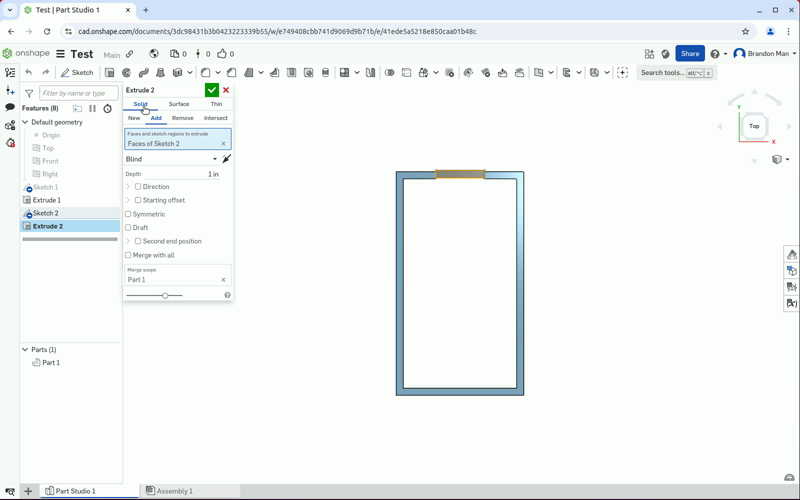
click(143, 106)
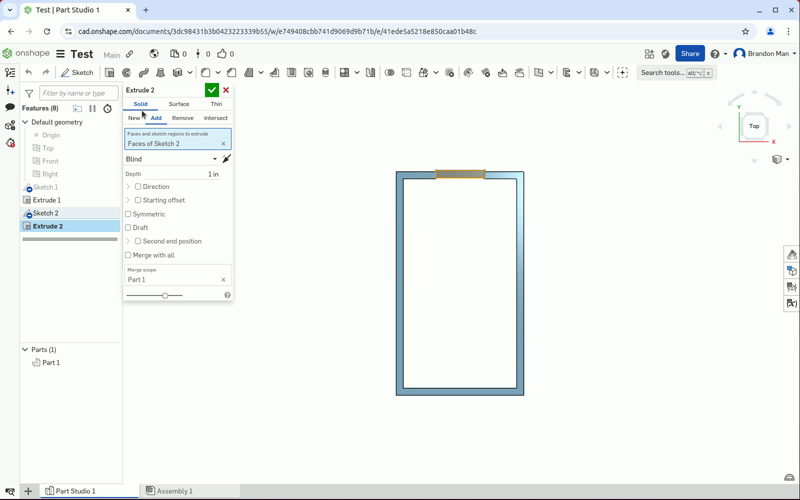
mouse_move(137, 120)
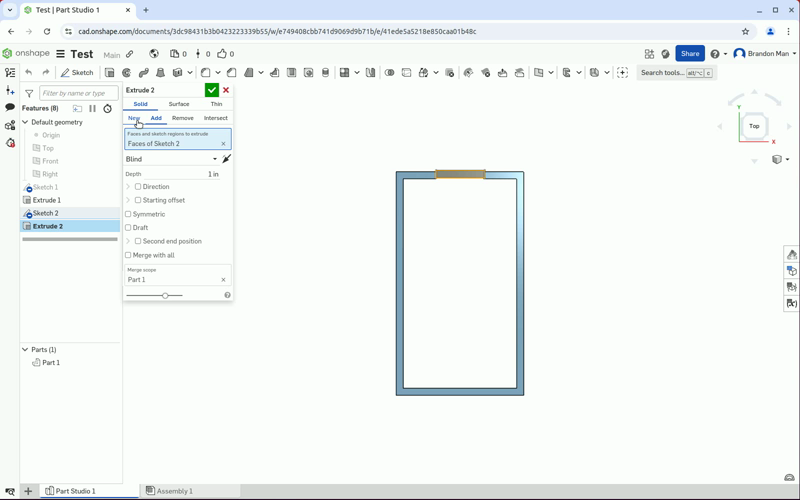
click(137, 120)
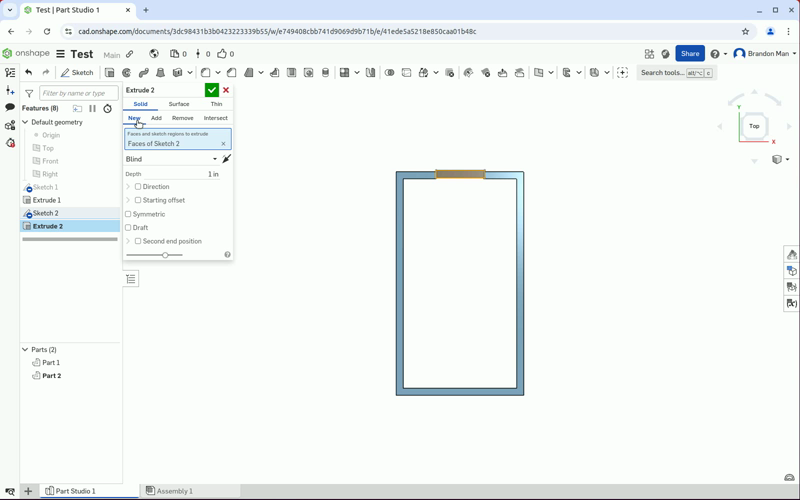
key(tab, 4)
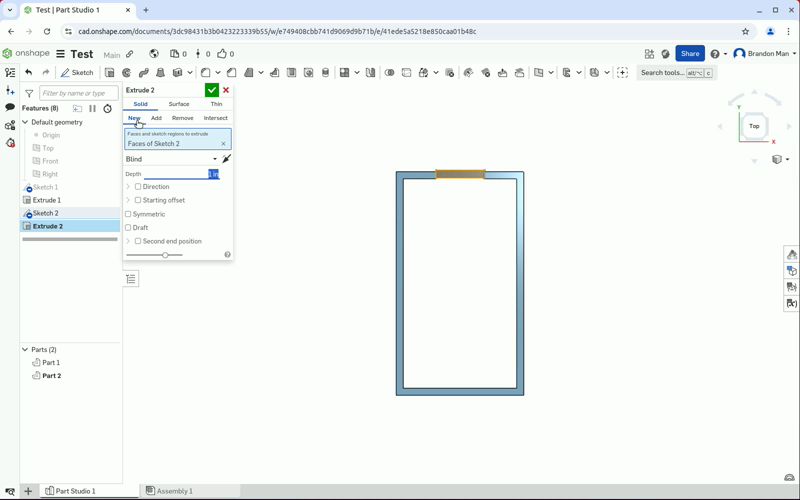
text(0.963)
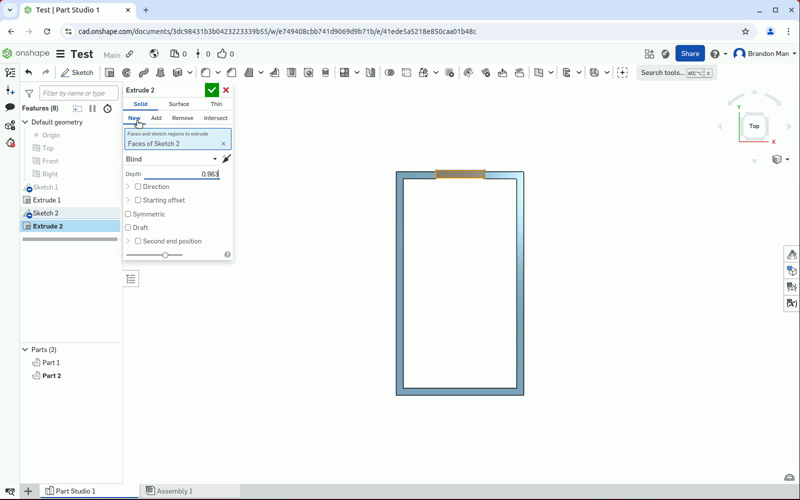
key(enter)
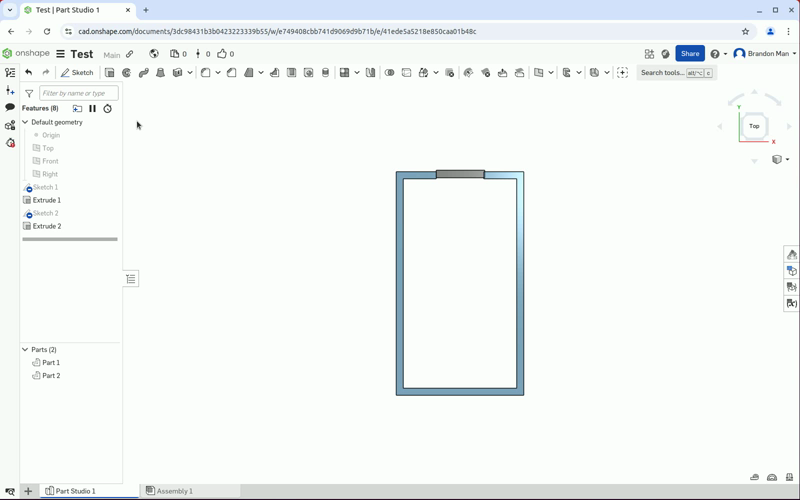
key(shift+h)
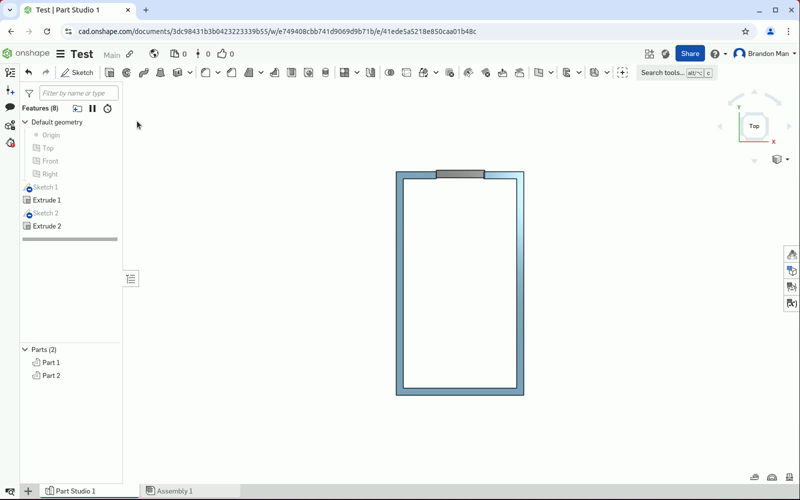
key(shift+h)
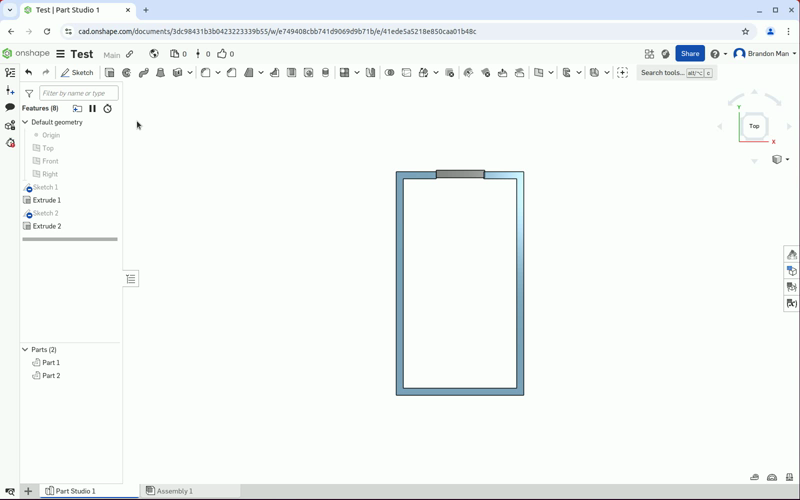
mouse_move(73, 189)
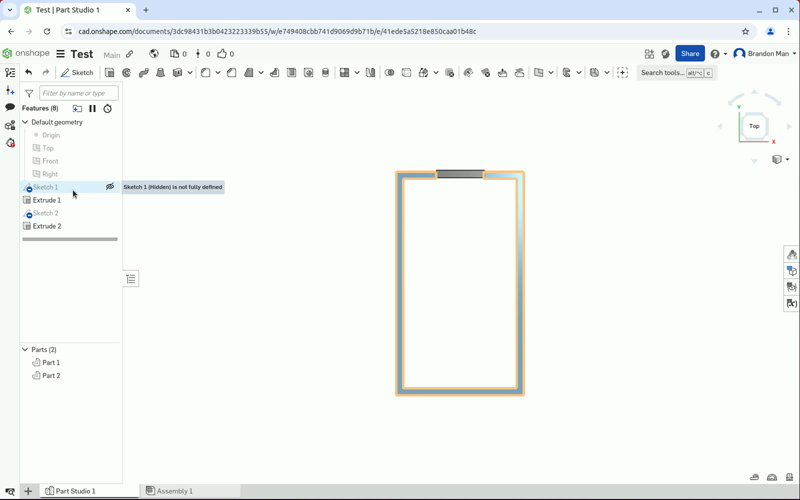
click(73, 189)
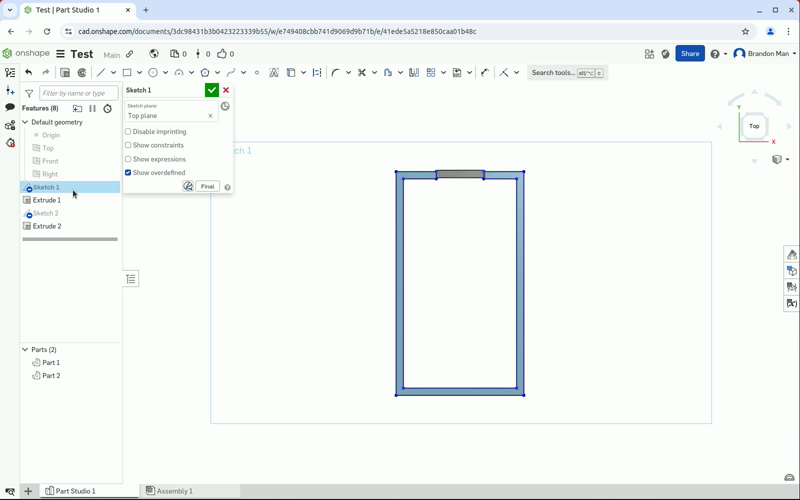
mouse_move(229, 92)
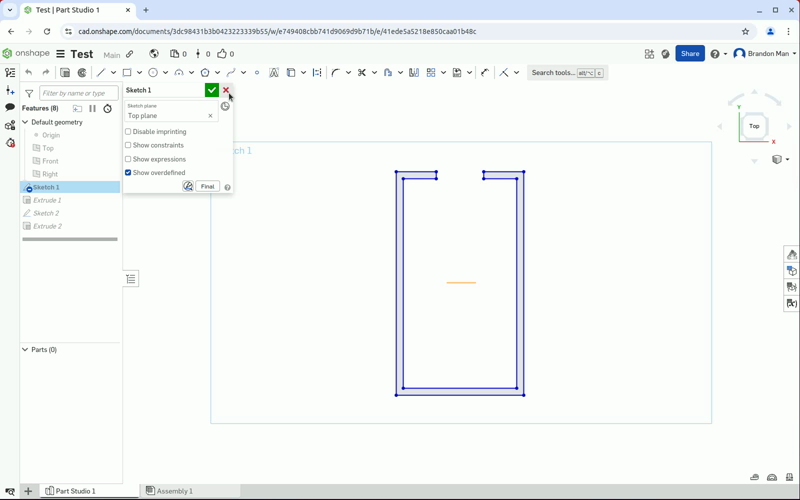
click(229, 92)
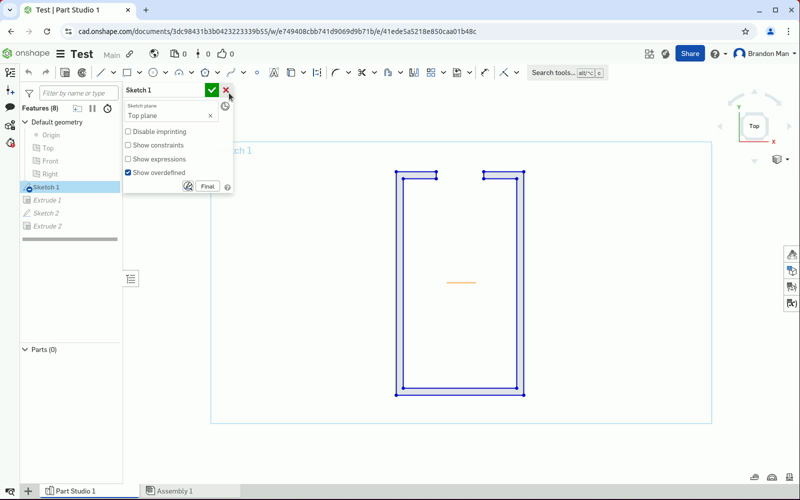
key(shift+s)
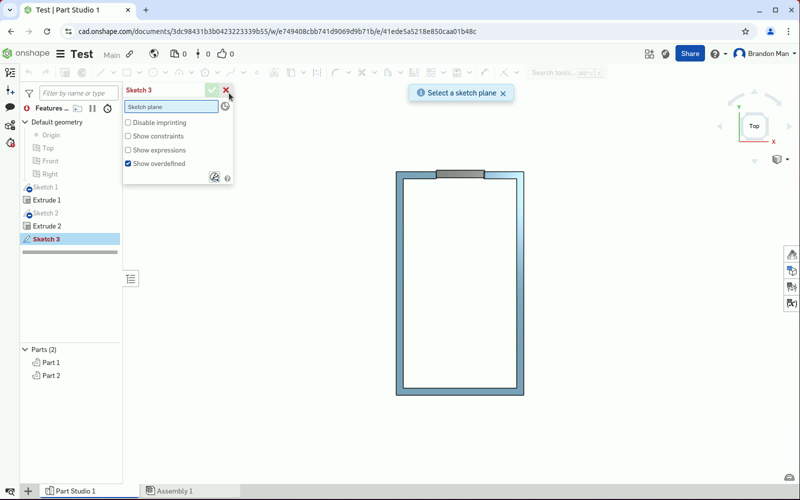
mouse_move(73, 150)
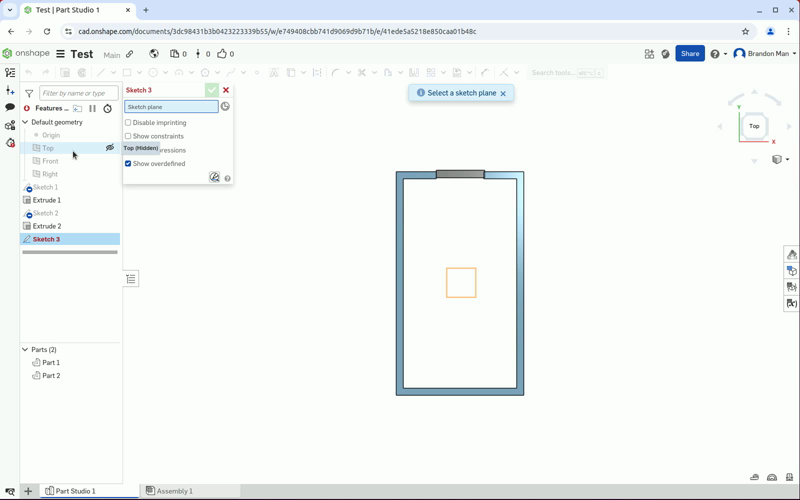
click(73, 150)
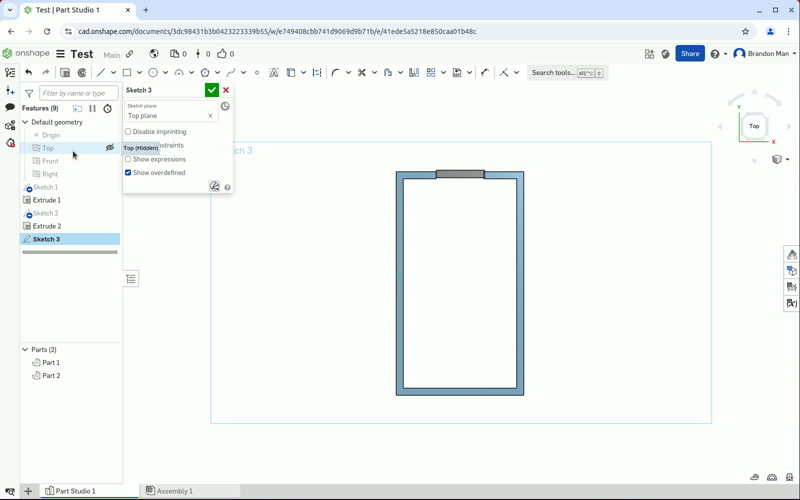
mouse_move(73, 352)
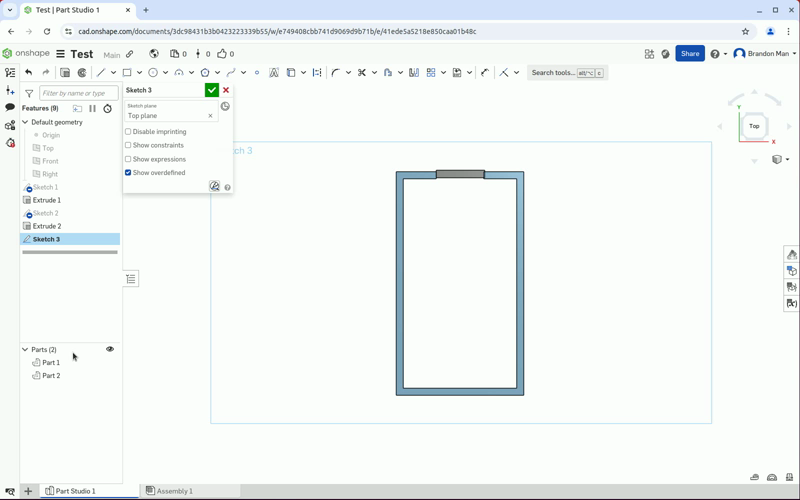
key(y)
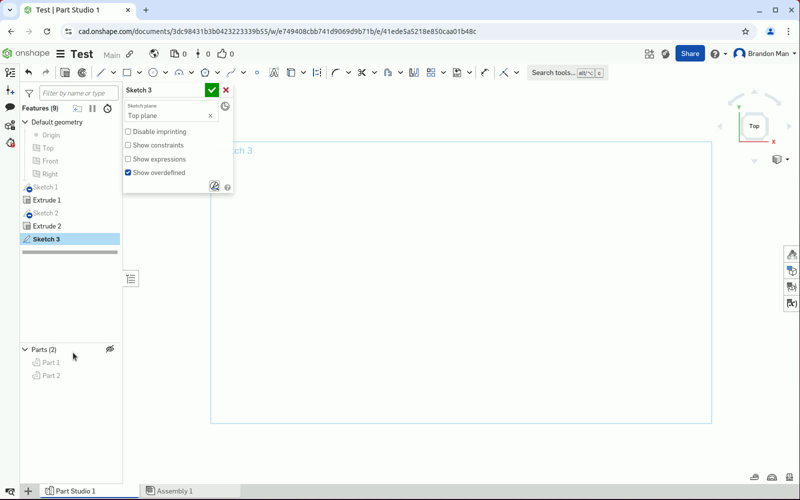
key(l)
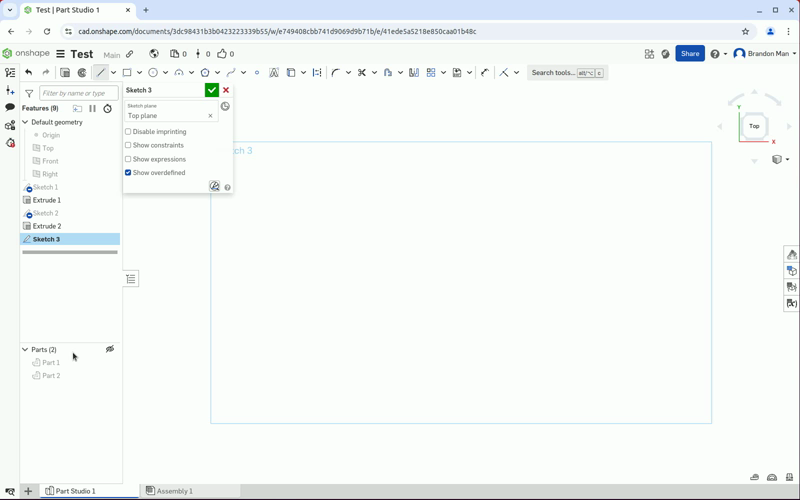
key_down(shift)
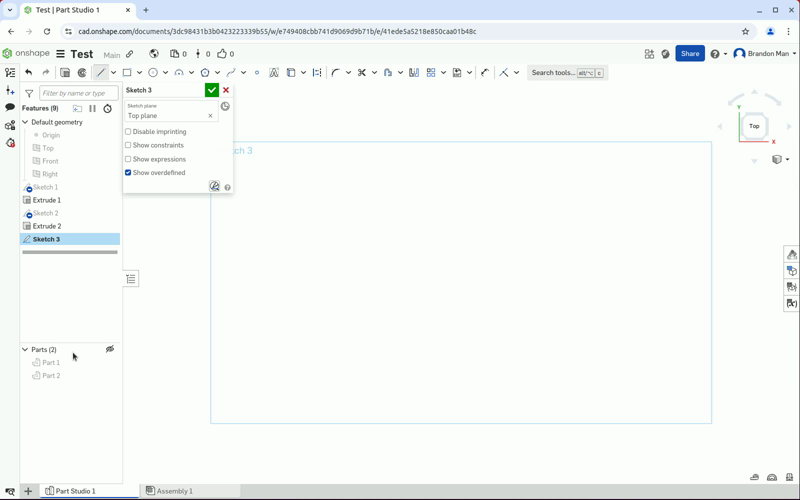
mouse_move(404, 388)
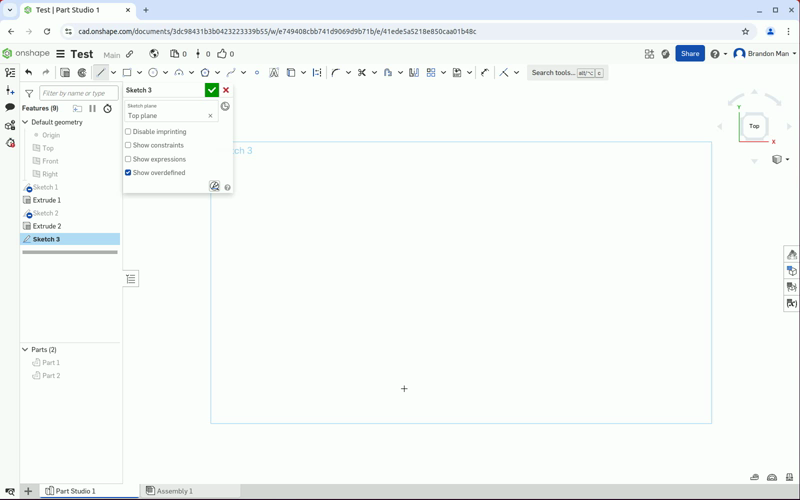
click(404, 388)
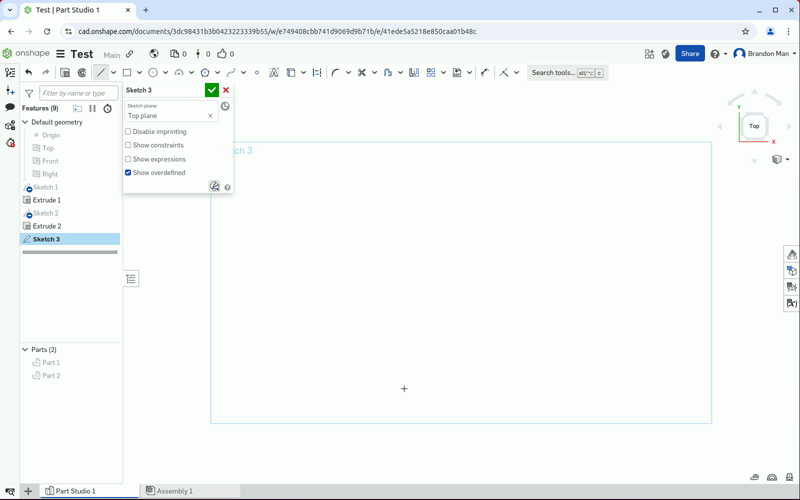
key_up(shift)
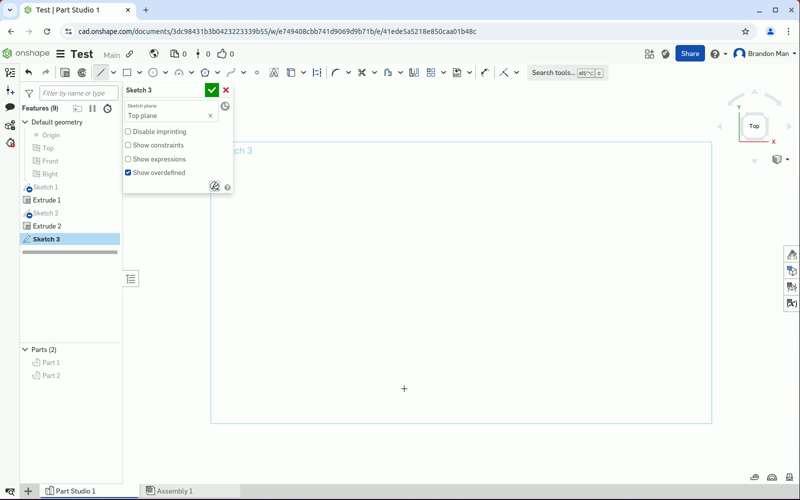
key_down(shift)
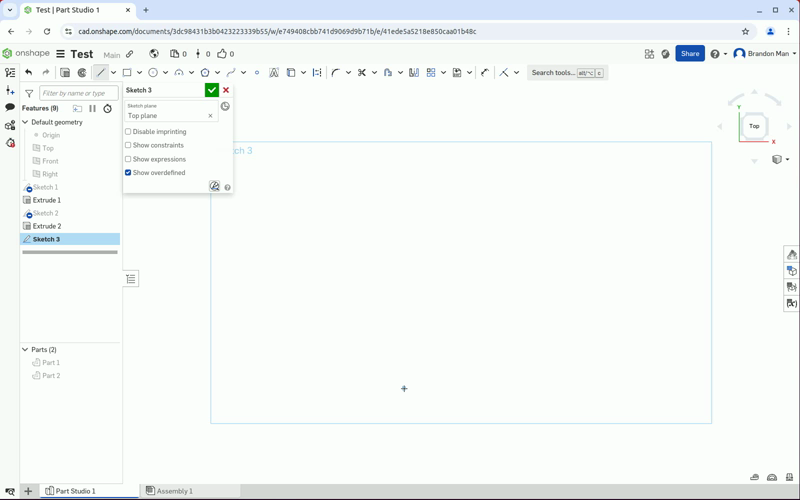
mouse_move(517, 388)
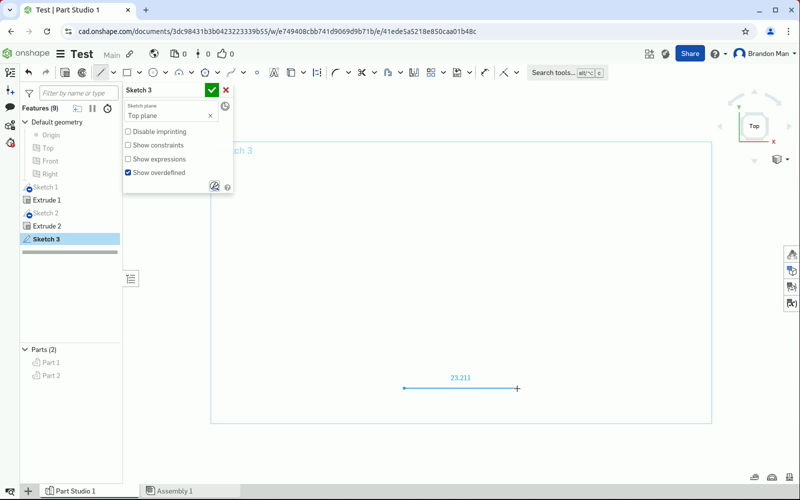
click(517, 388)
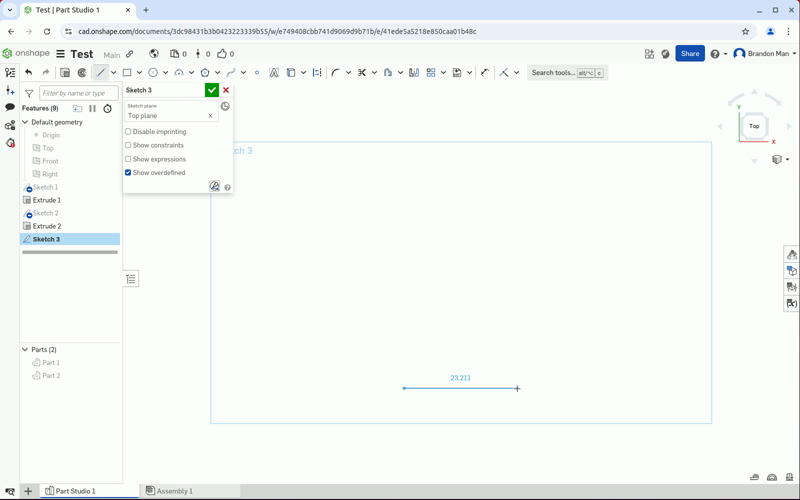
key_up(shift)
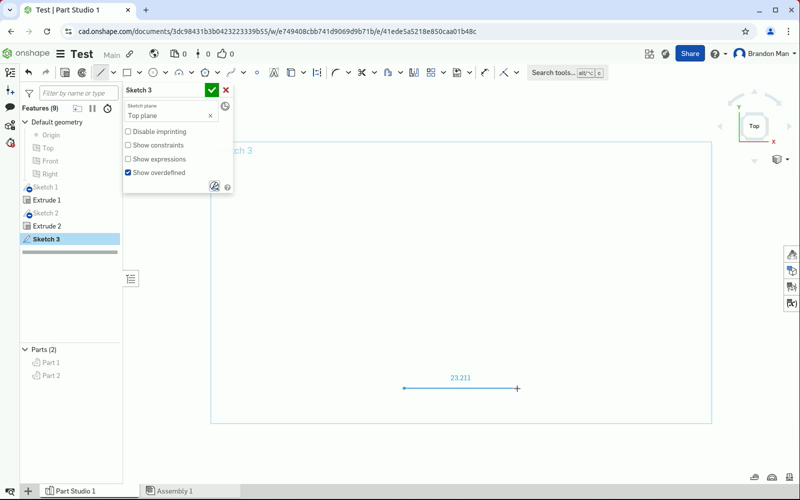
key_down(shift)
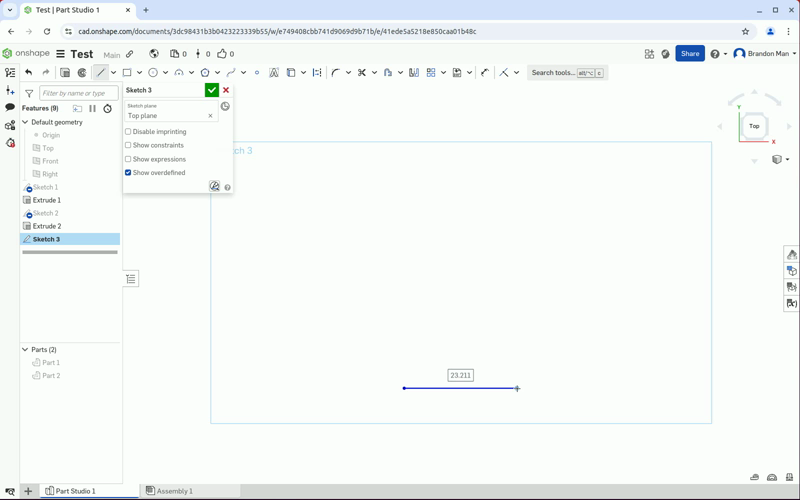
mouse_move(517, 178)
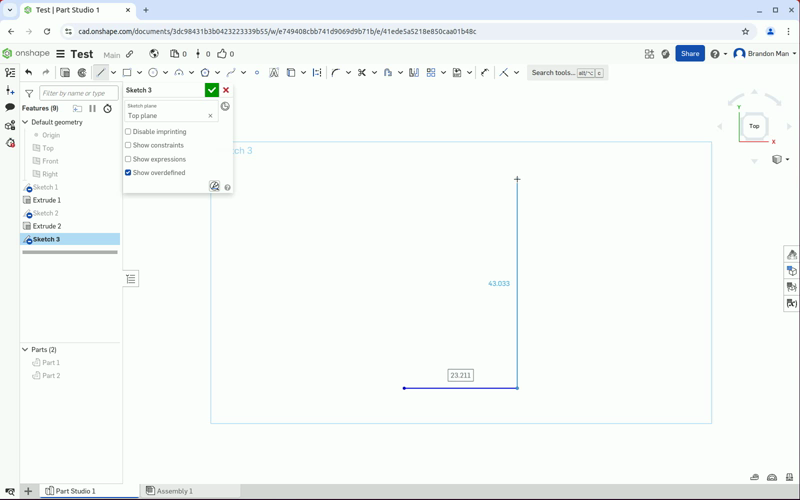
click(517, 178)
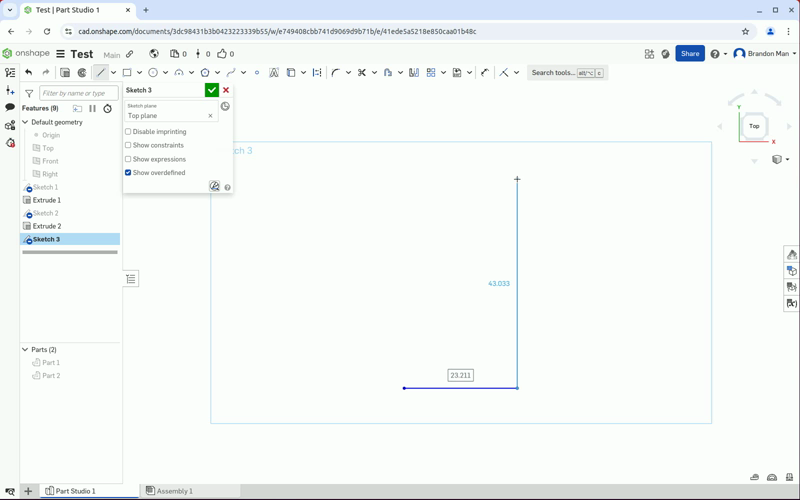
key_up(shift)
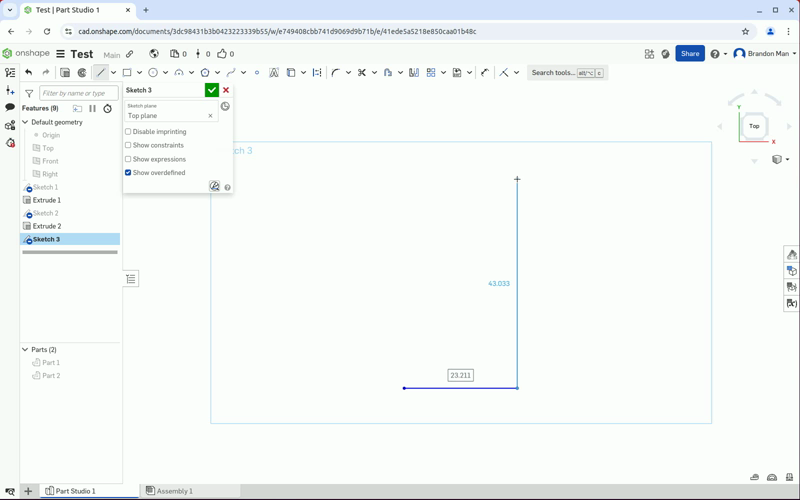
key_down(shift)
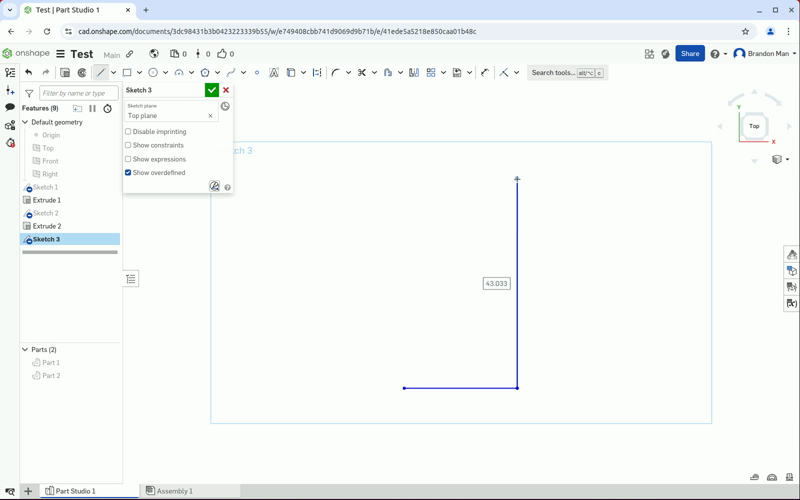
mouse_move(547, 178)
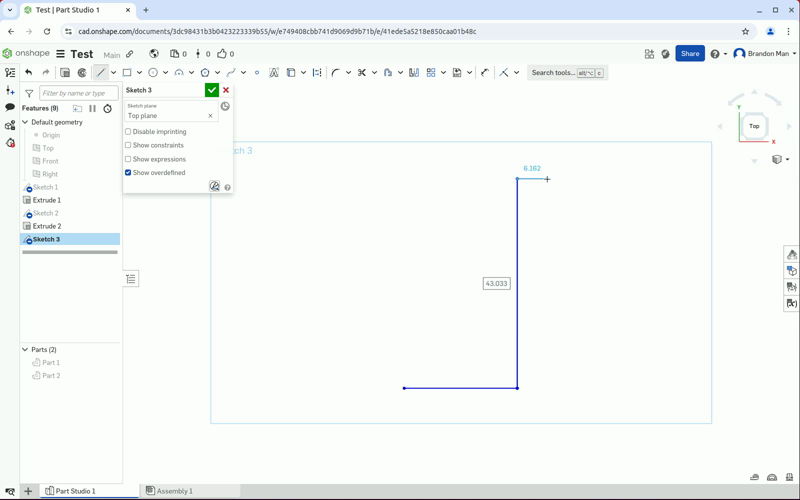
mouse_move(486, 178)
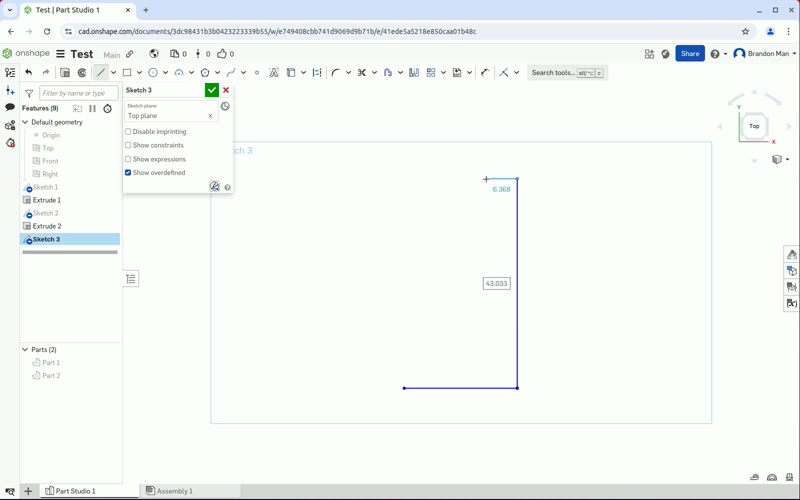
click(486, 178)
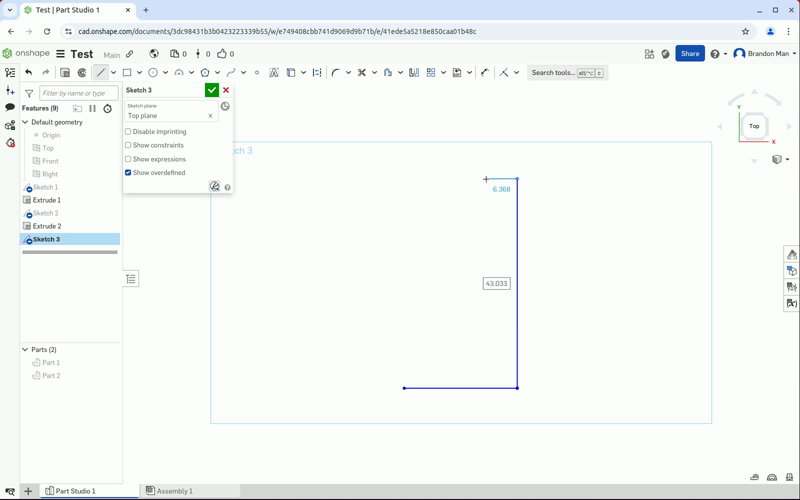
key_up(shift)
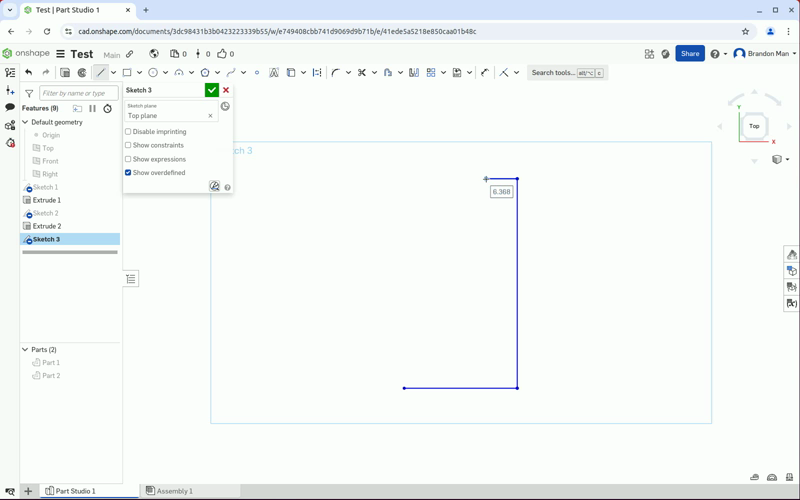
key_down(shift)
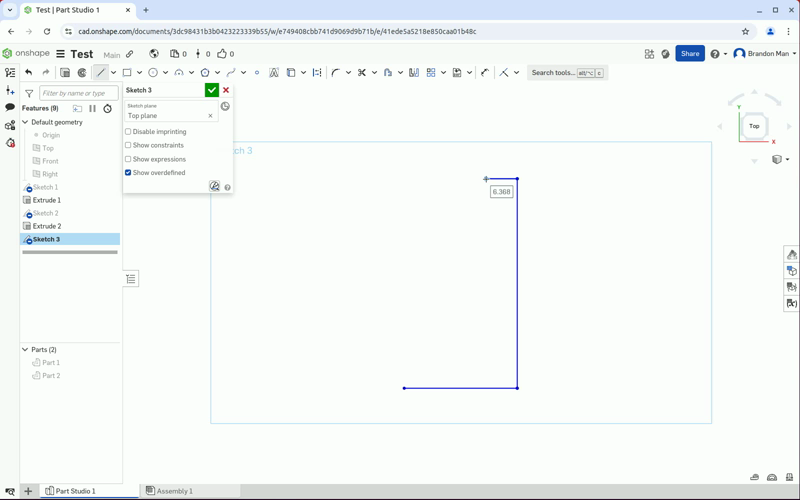
mouse_move(516, 178)
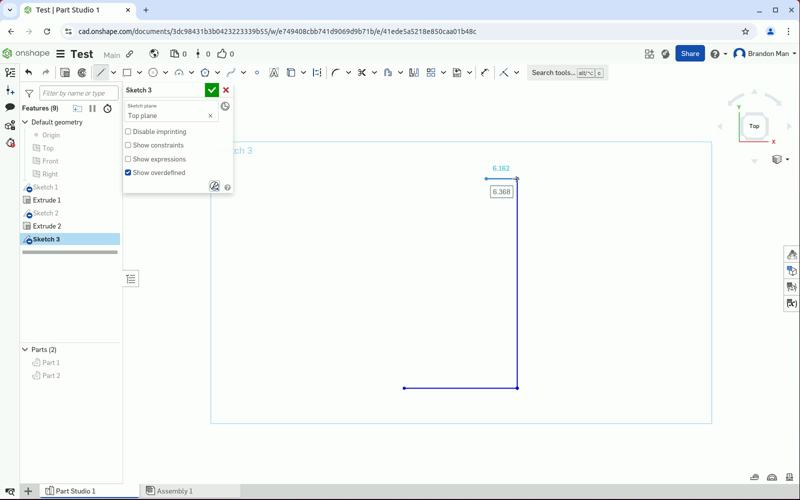
mouse_move(437, 178)
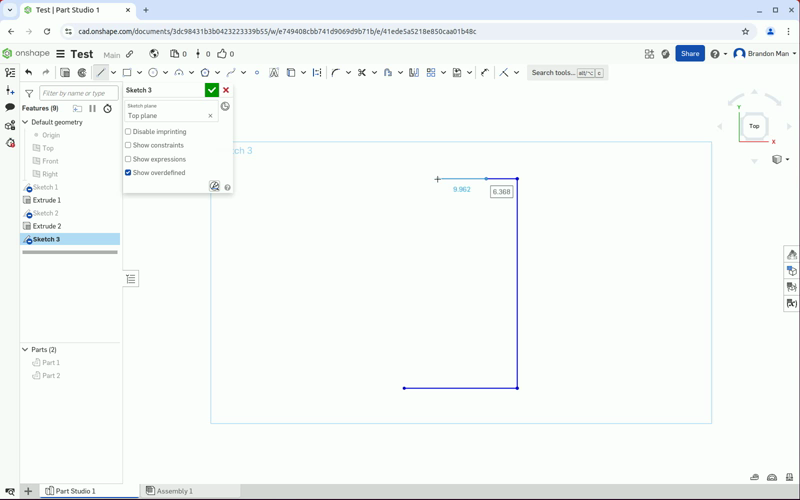
click(437, 178)
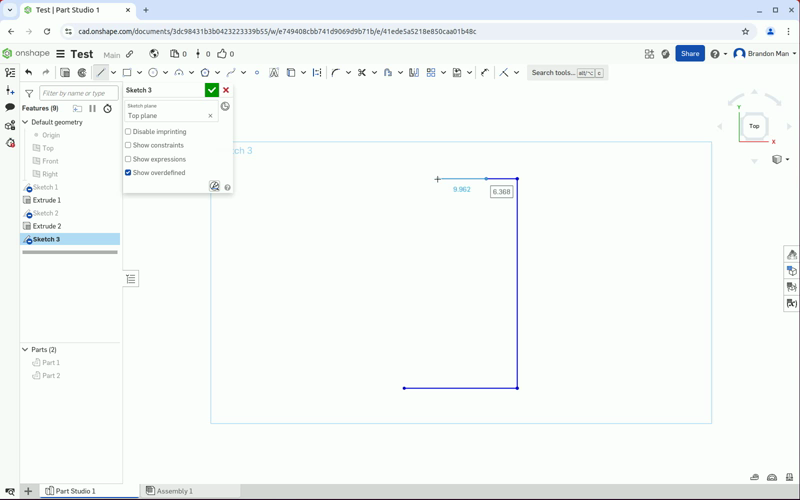
key_up(shift)
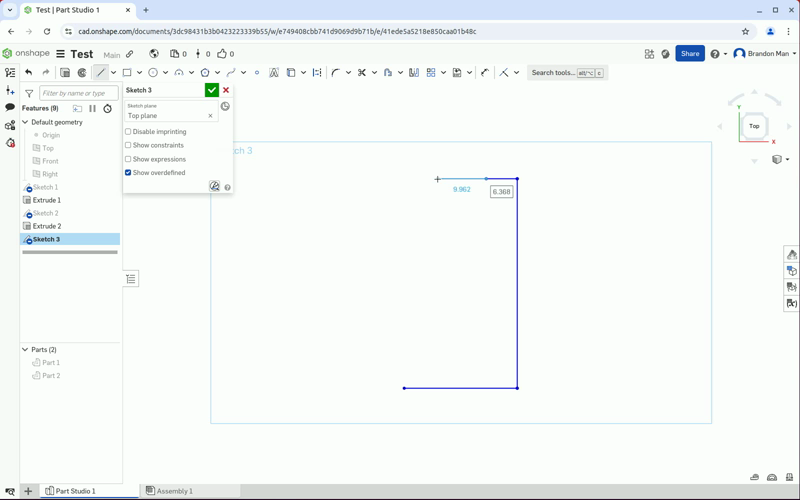
key_down(shift)
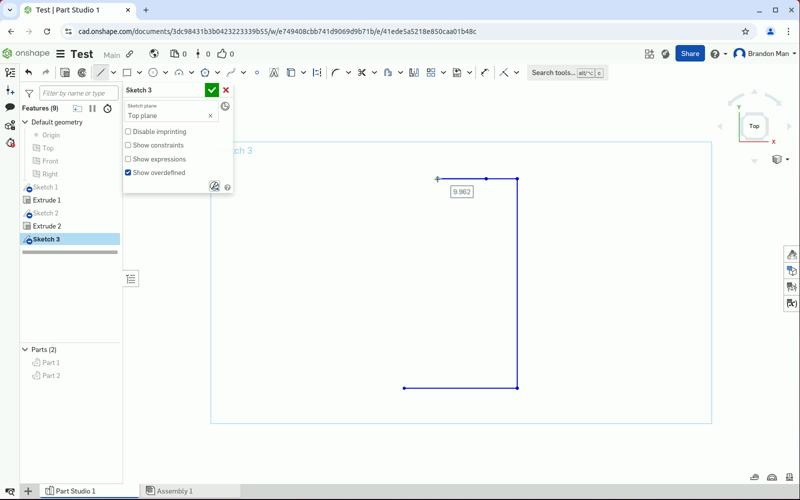
mouse_move(467, 178)
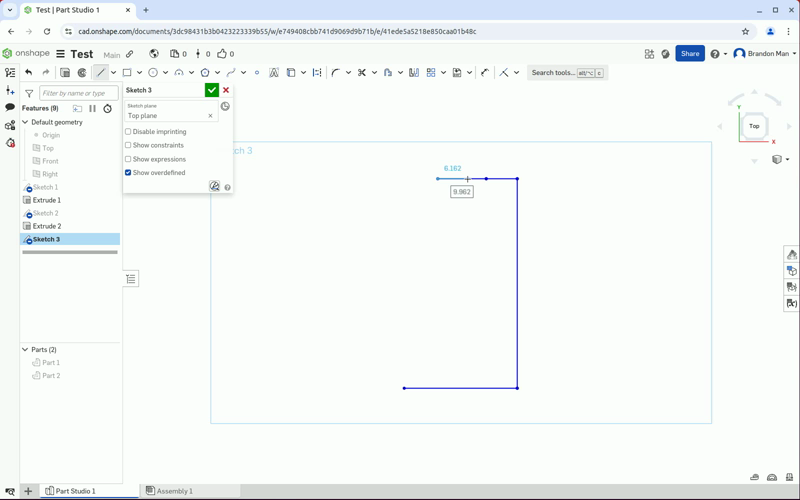
mouse_move(404, 178)
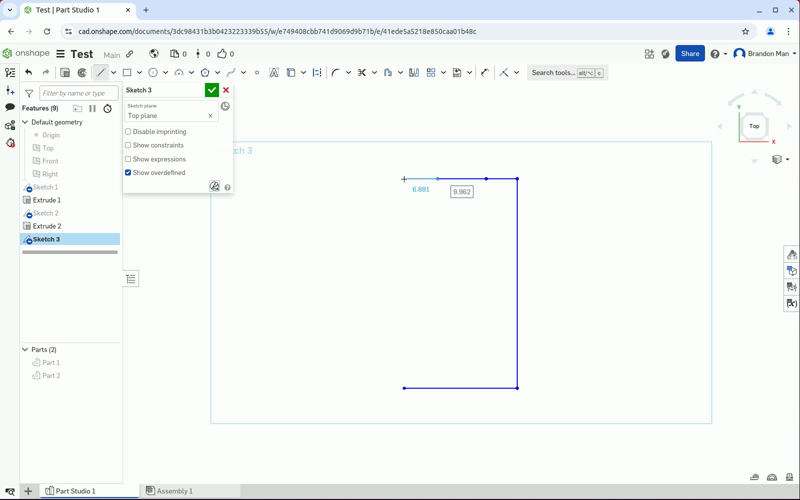
click(404, 178)
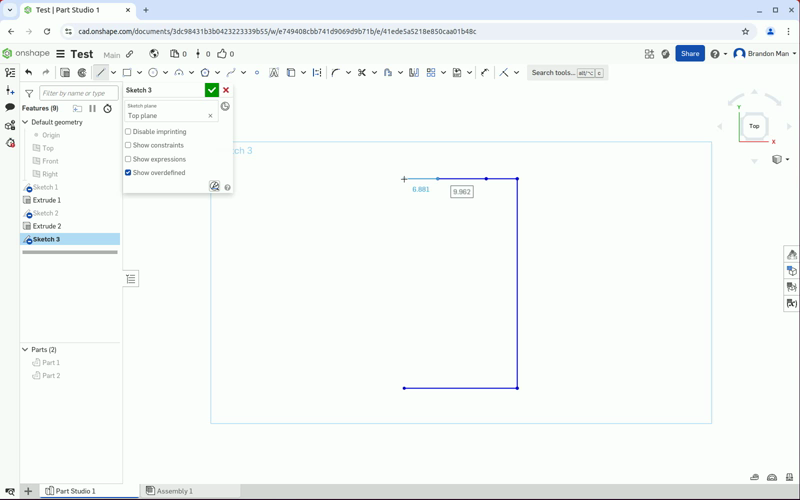
key_up(shift)
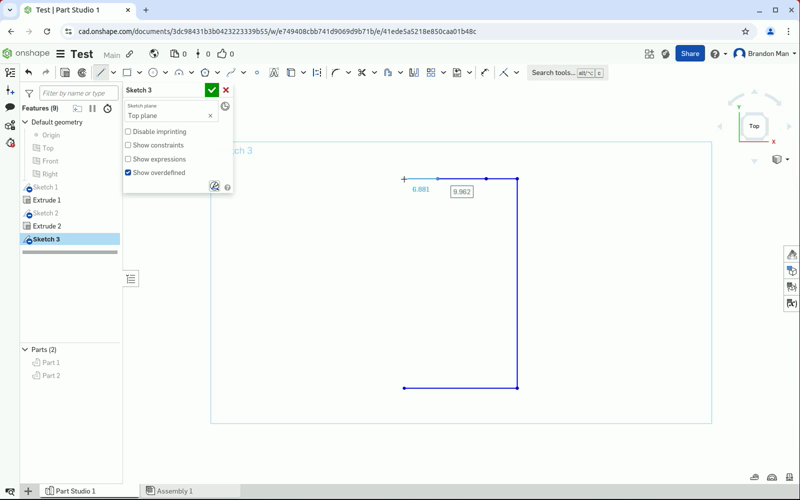
key_down(shift)
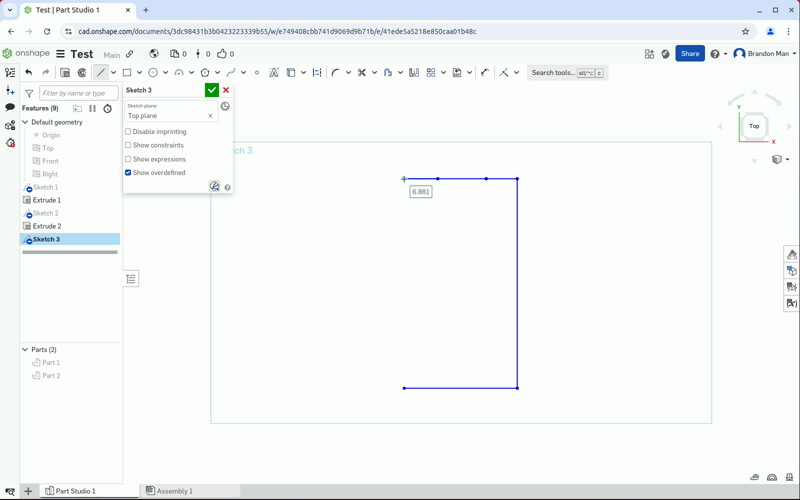
mouse_move(404, 388)
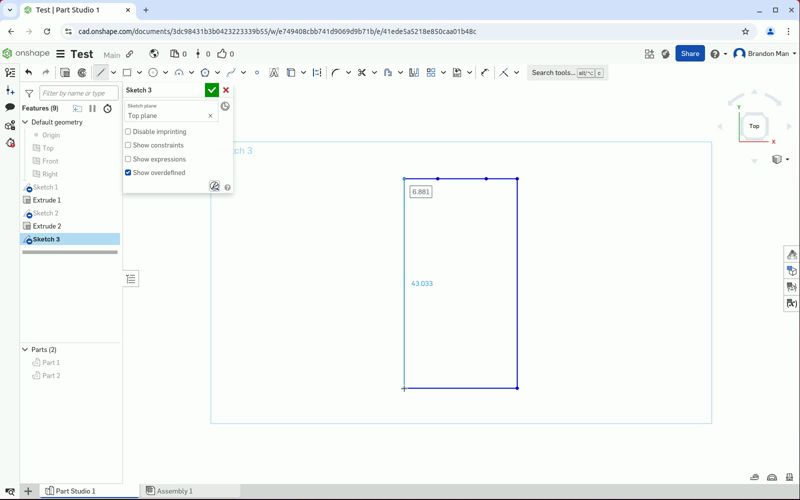
key_up(shift)
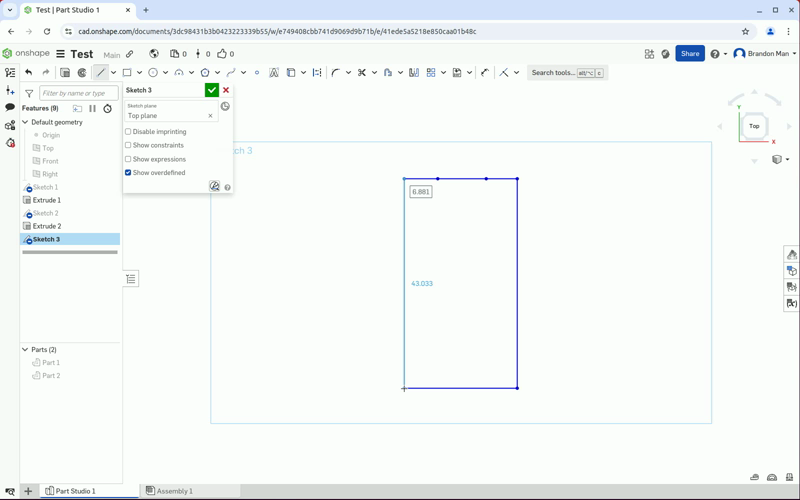
click(404, 388)
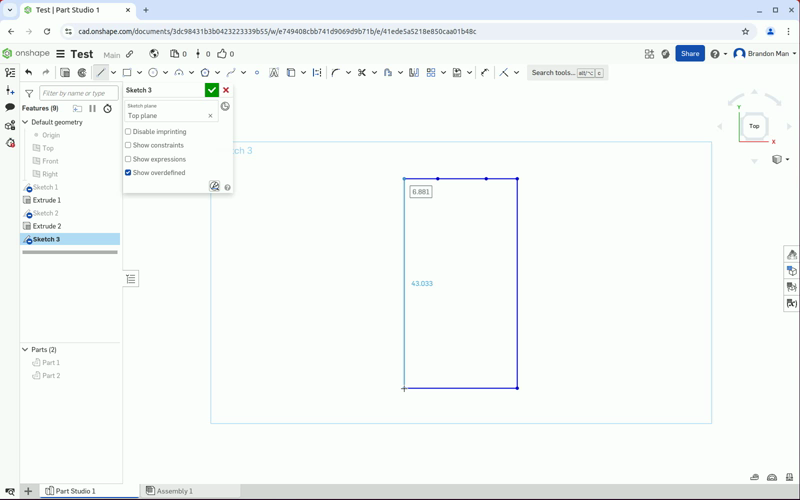
key(esc)
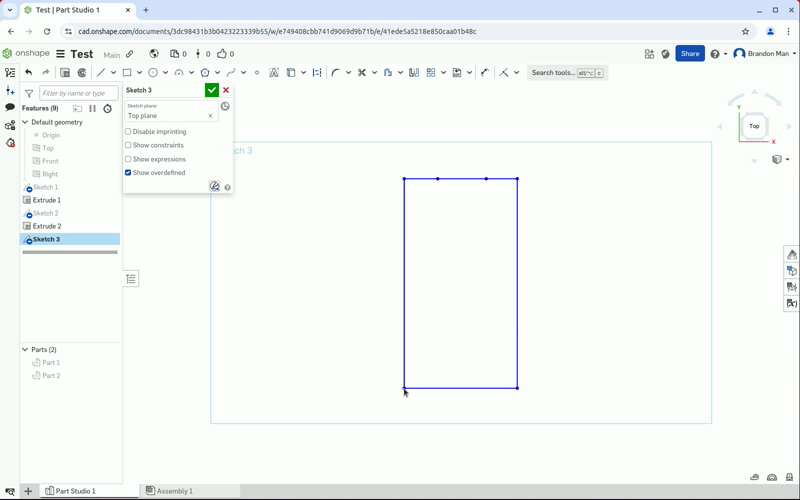
mouse_move(435, 357)
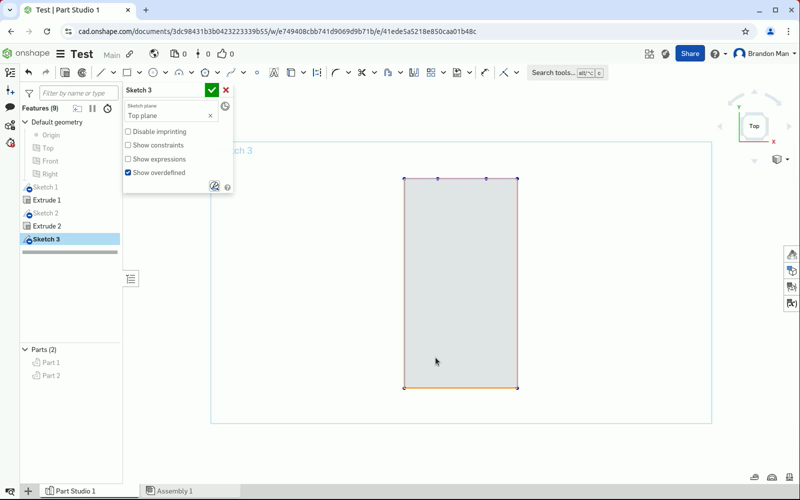
click(435, 357)
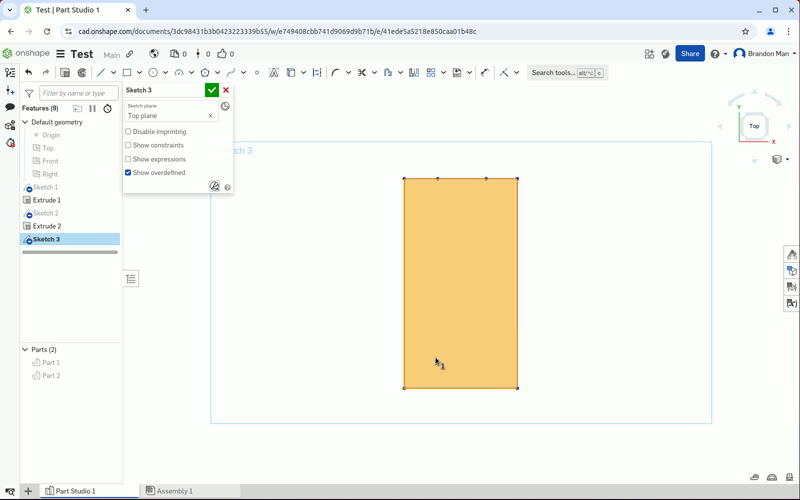
mouse_move(73, 352)
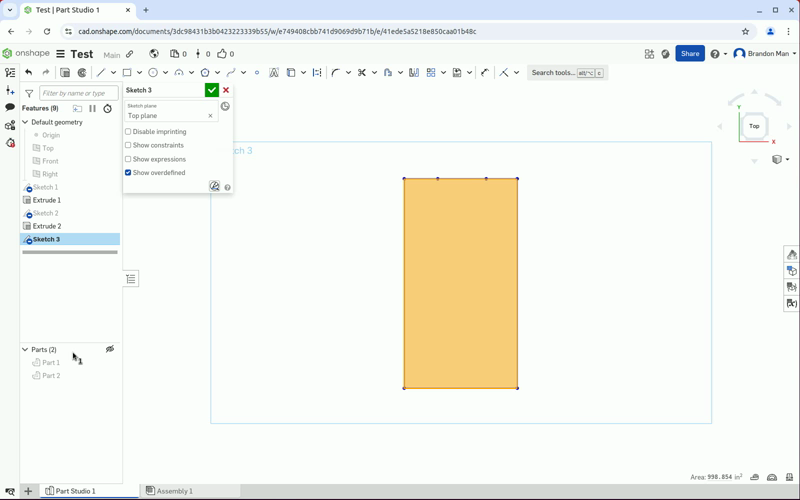
key(shift+y)
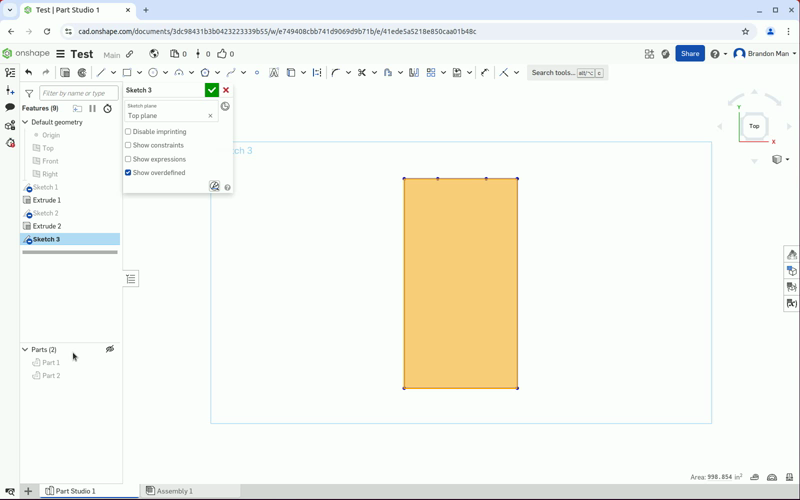
key(shift+e)
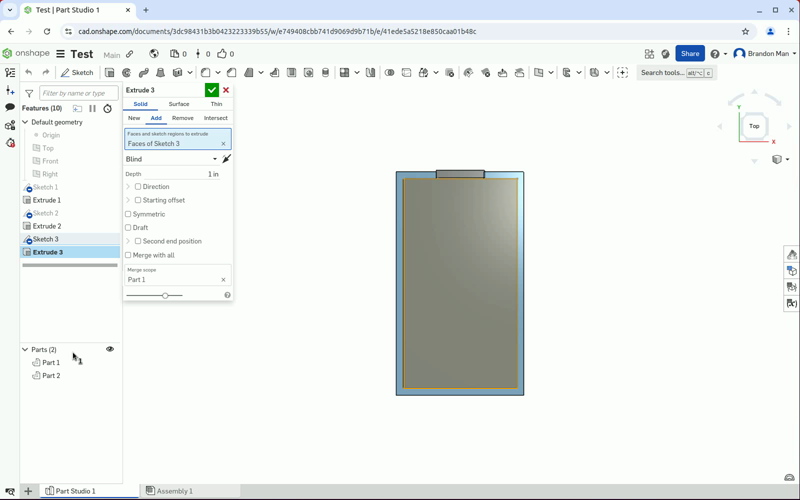
mouse_move(143, 106)
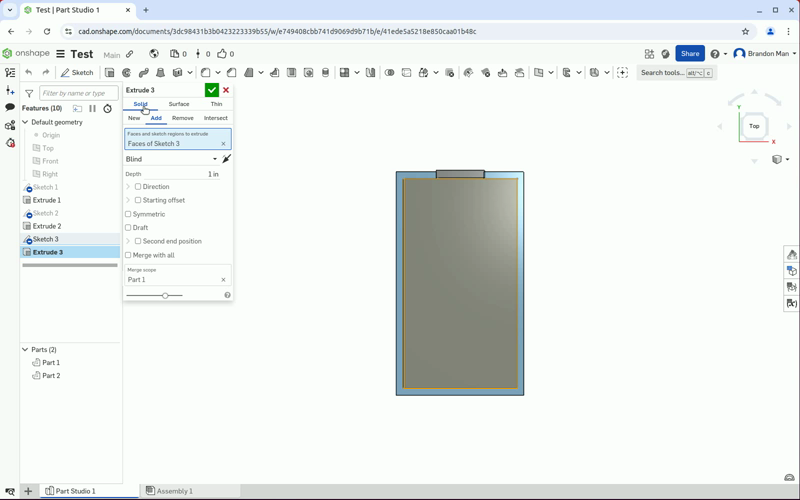
click(143, 106)
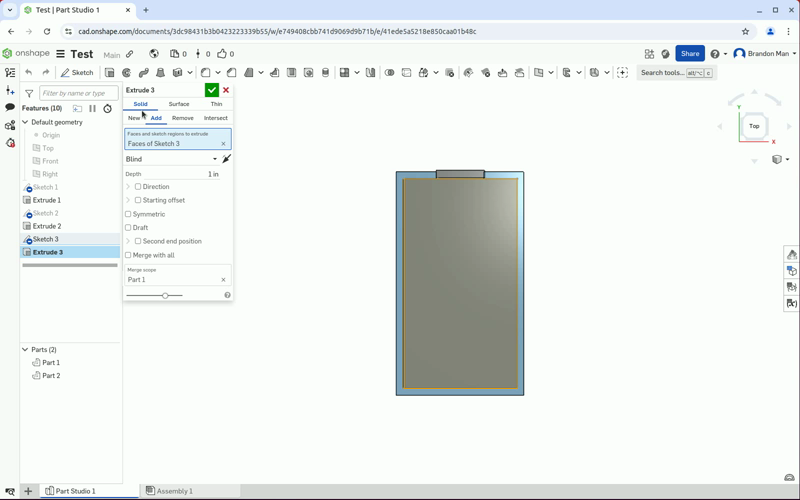
mouse_move(137, 120)
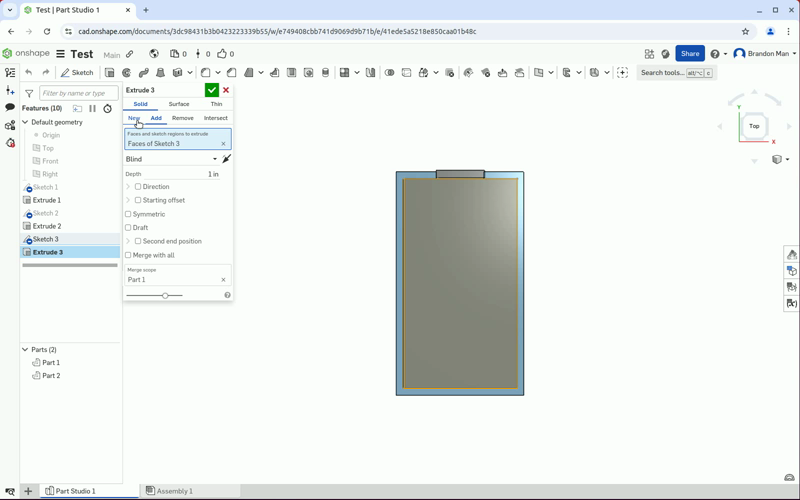
click(137, 120)
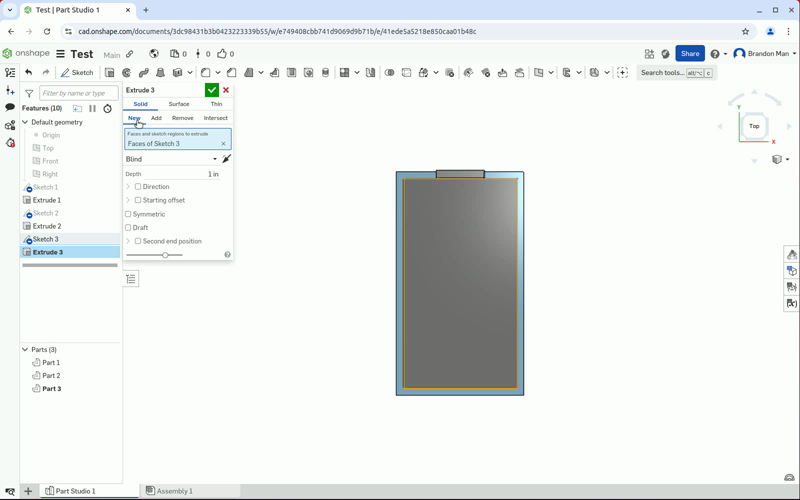
key(tab, 4)
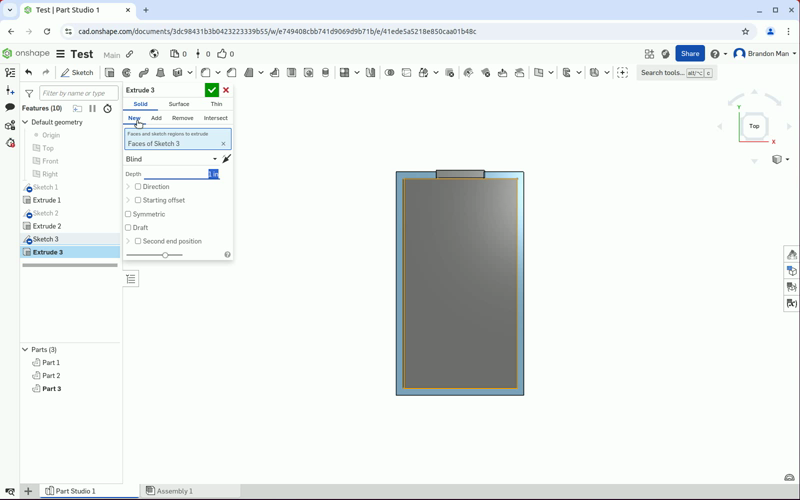
text(0.963)
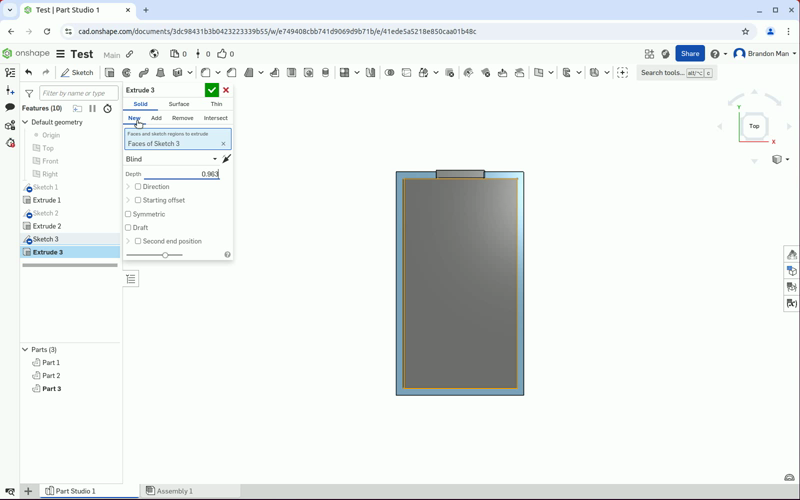
key(enter)
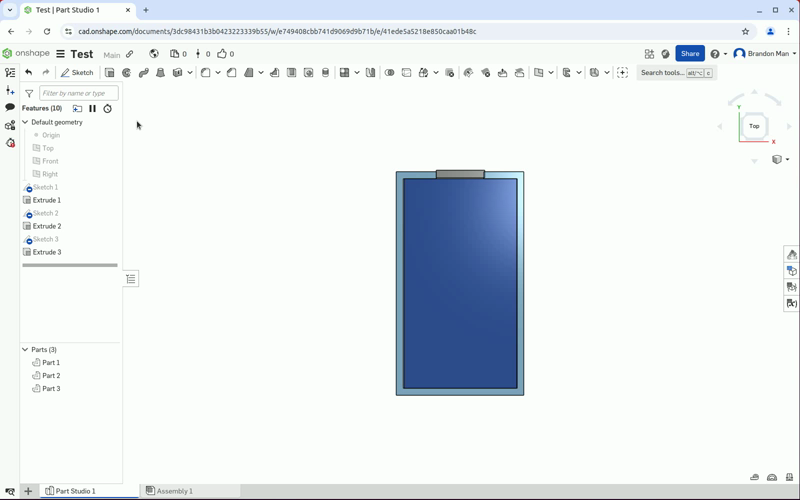
key(shift+h)
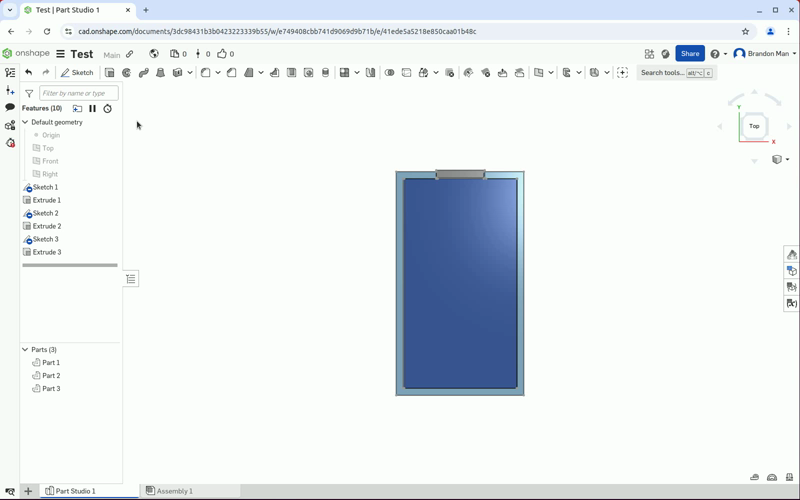
key(shift+h)
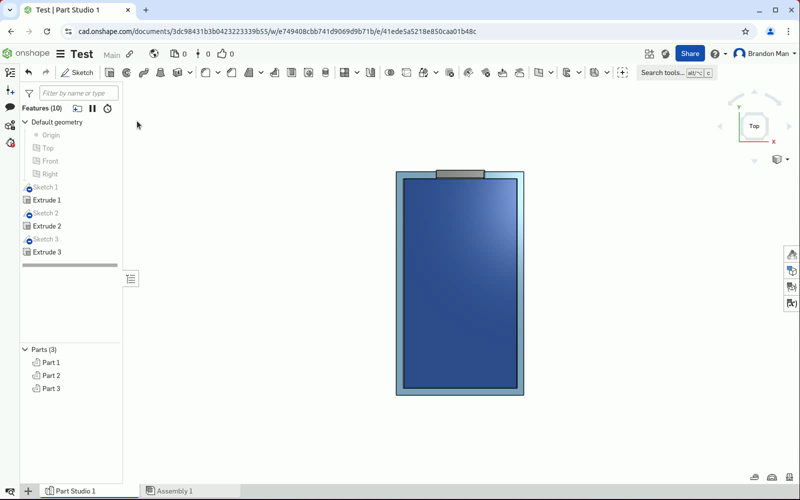
mouse_move(73, 189)
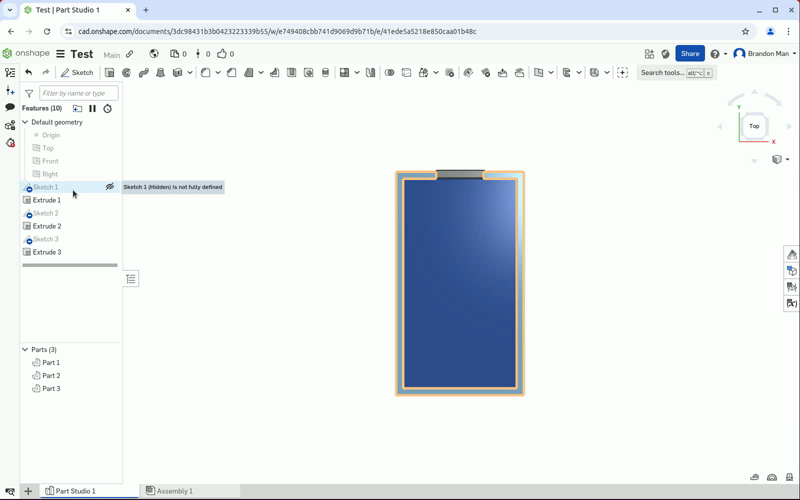
click(73, 189)
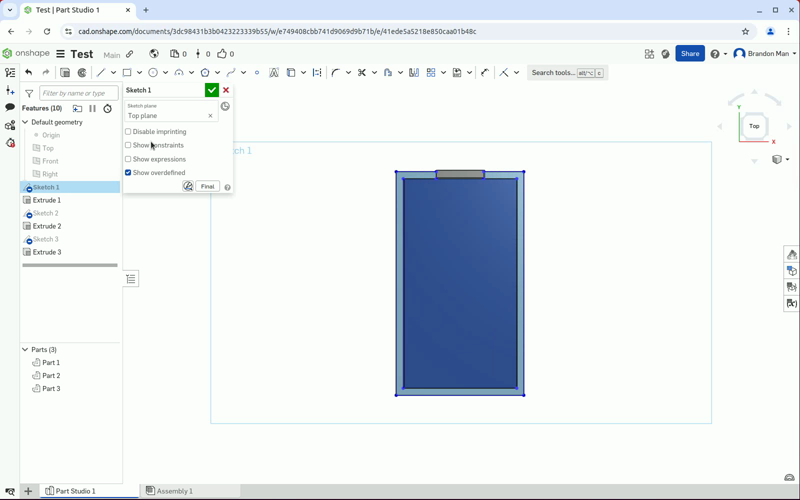
mouse_move(229, 92)
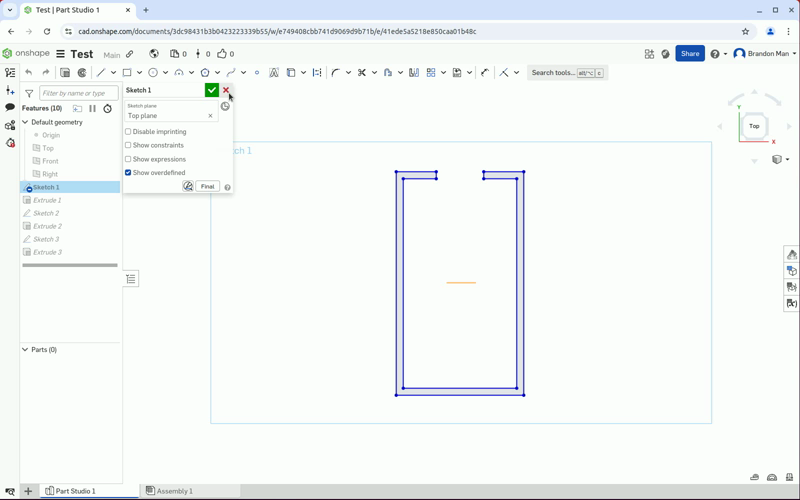
click(229, 92)
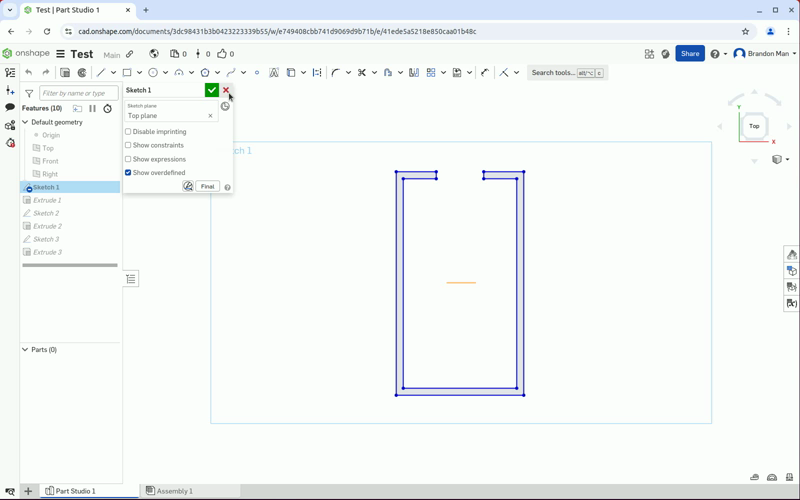
key(shift+s)
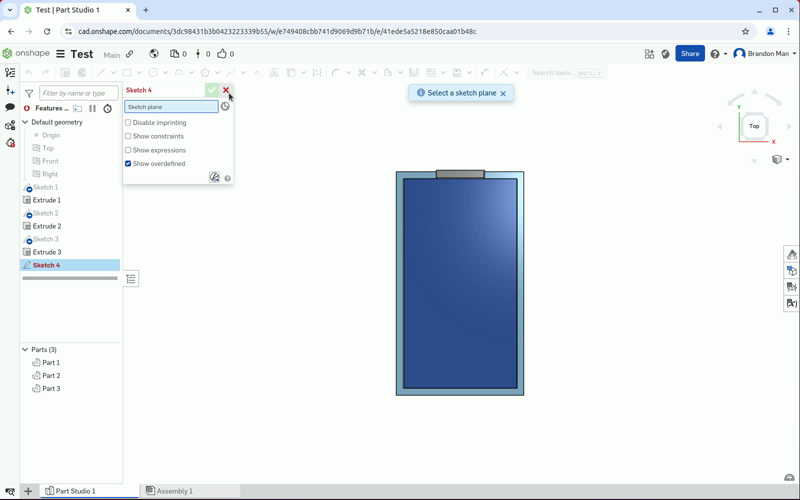
mouse_move(73, 150)
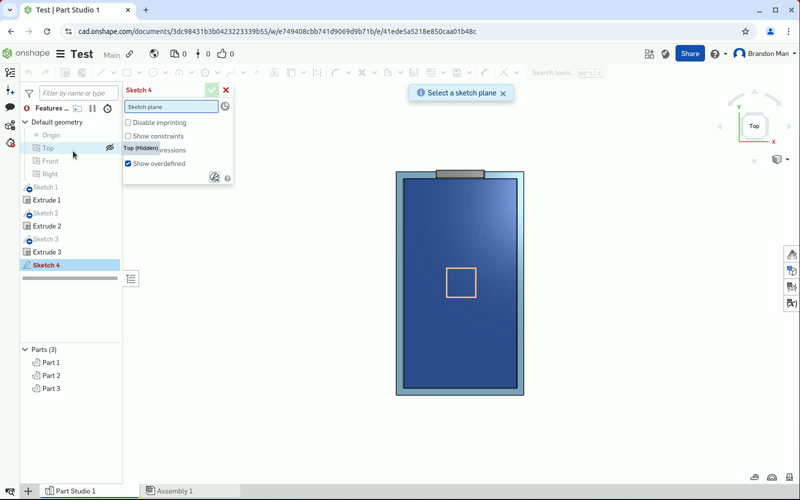
click(73, 150)
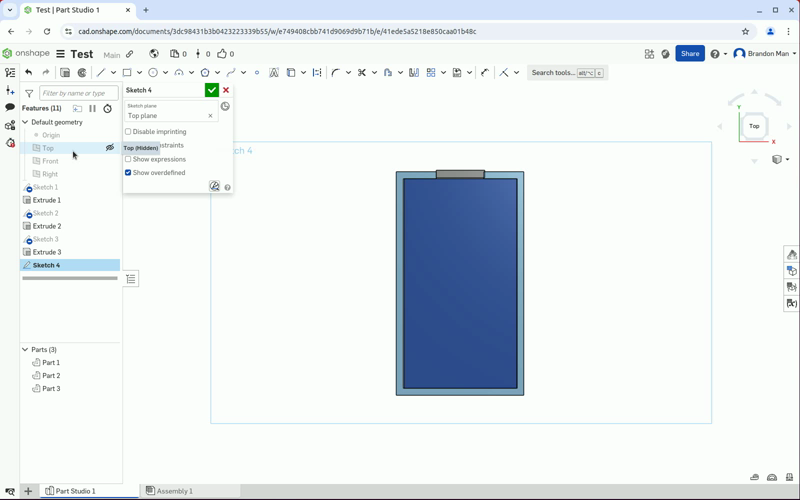
mouse_move(73, 352)
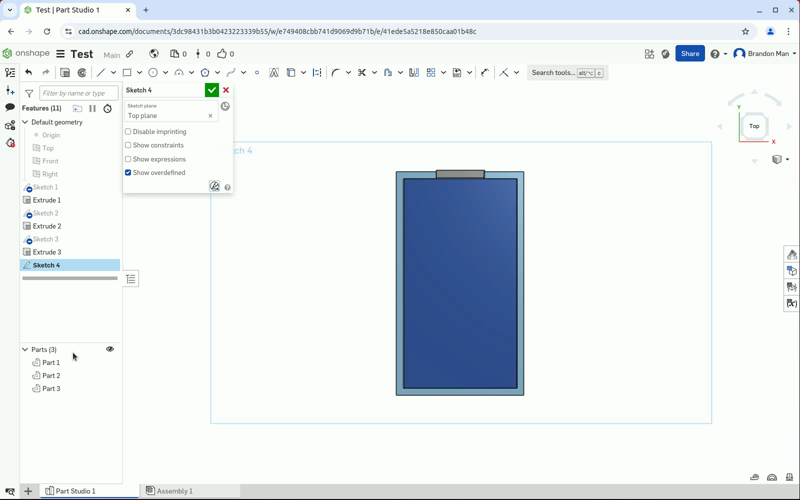
key(y)
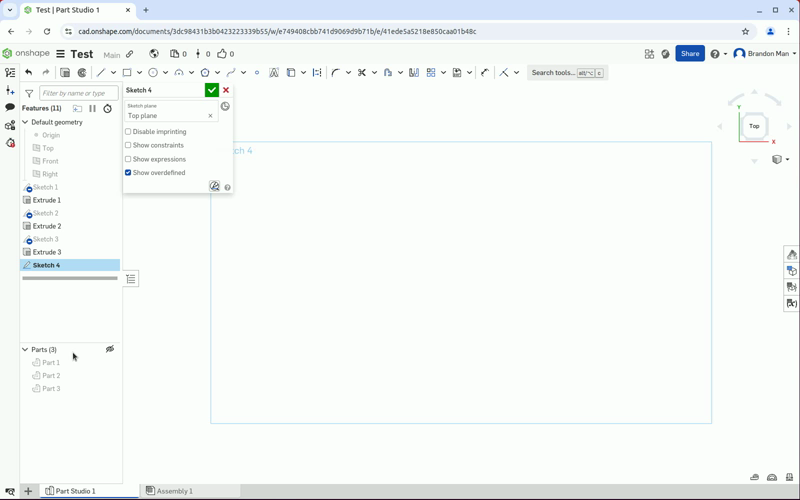
key(l)
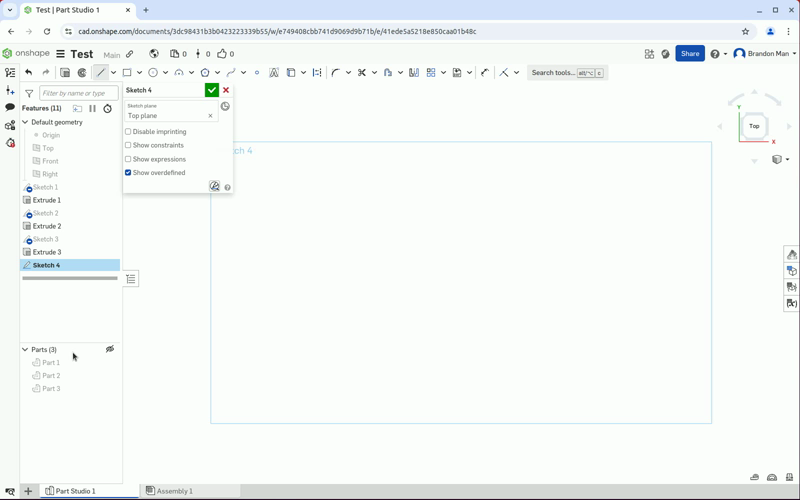
key_down(shift)
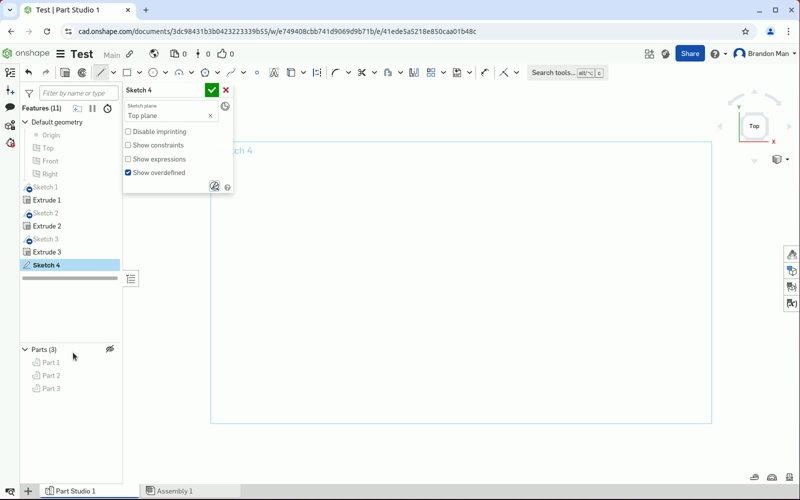
mouse_move(396, 395)
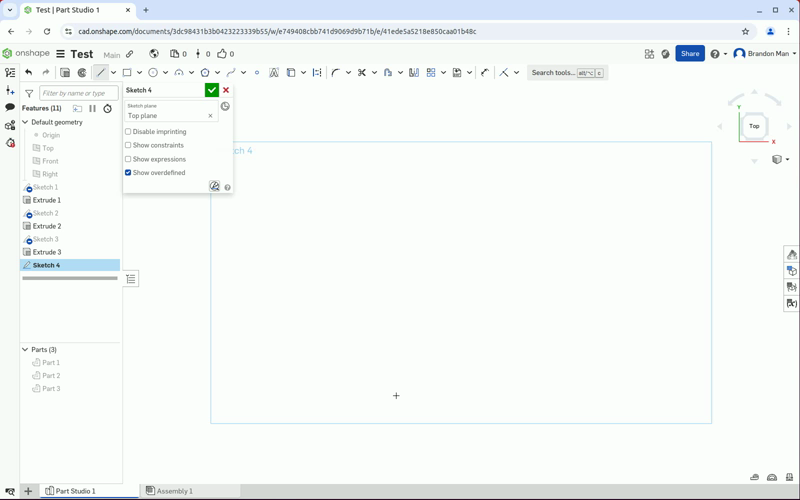
click(396, 395)
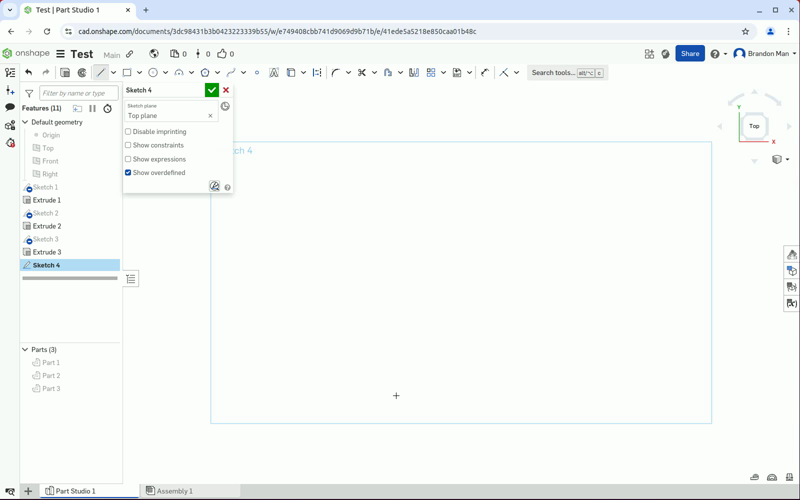
key_up(shift)
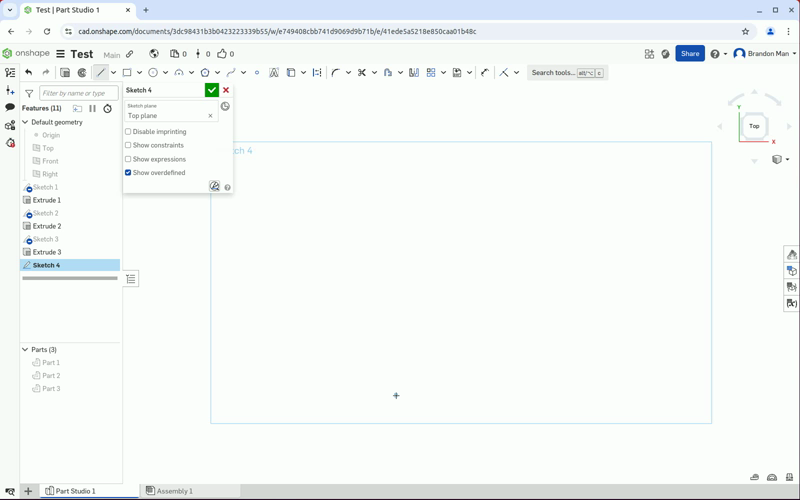
key_down(shift)
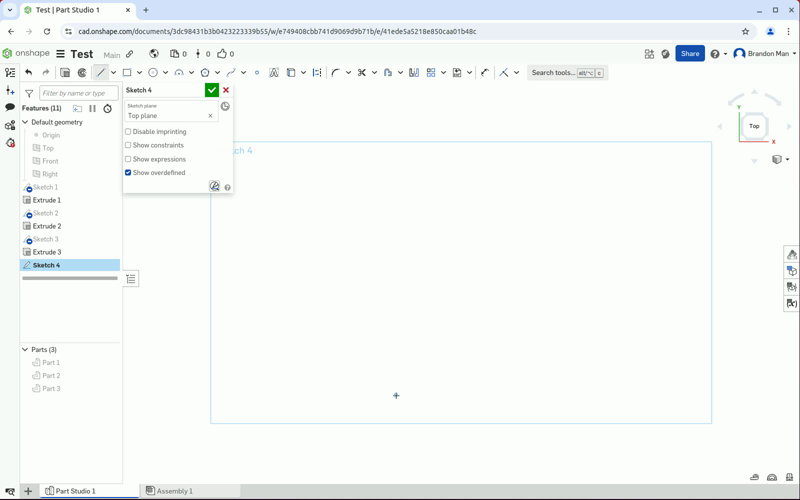
mouse_move(523, 395)
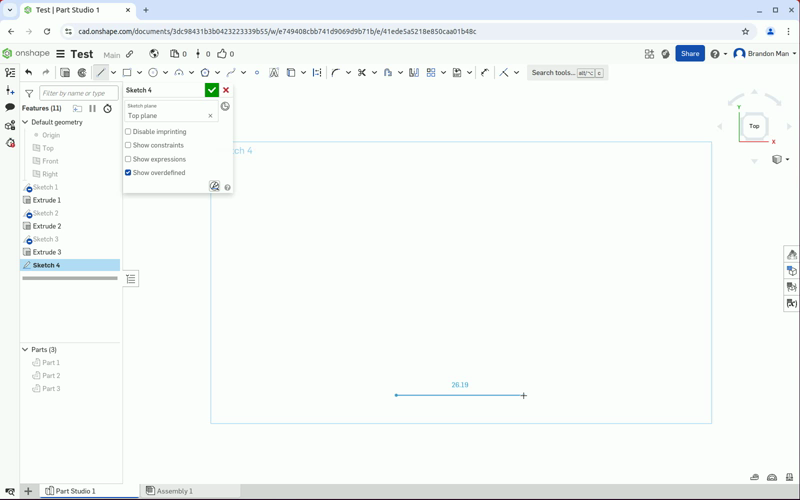
click(523, 395)
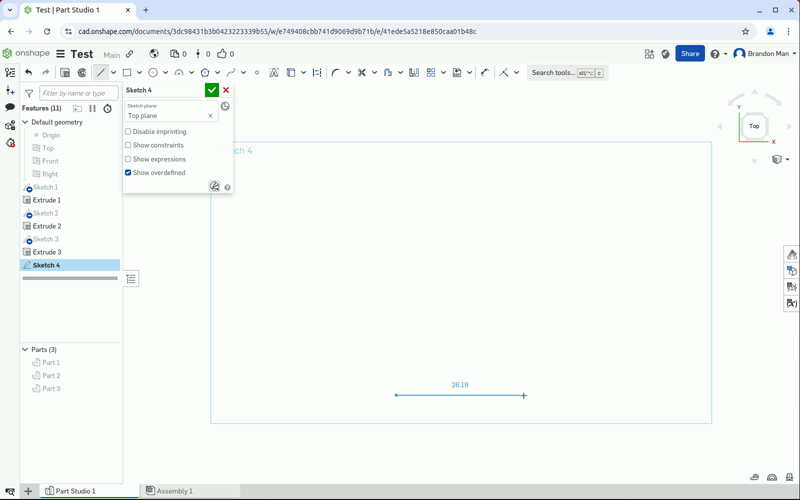
key_up(shift)
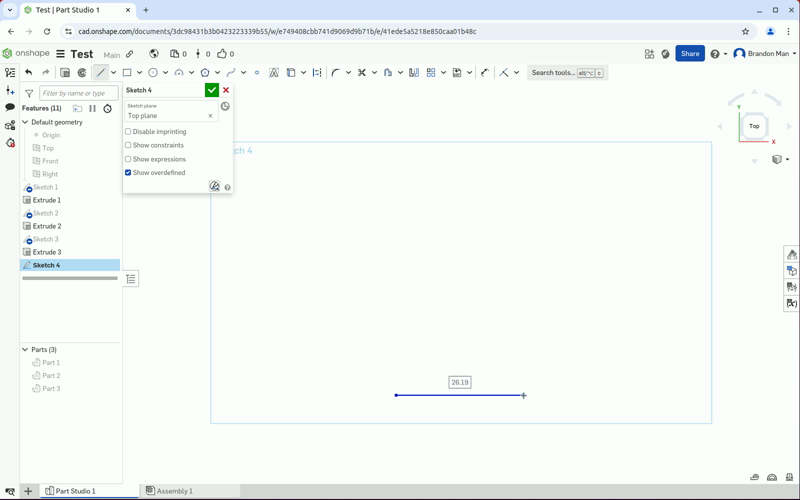
key_down(shift)
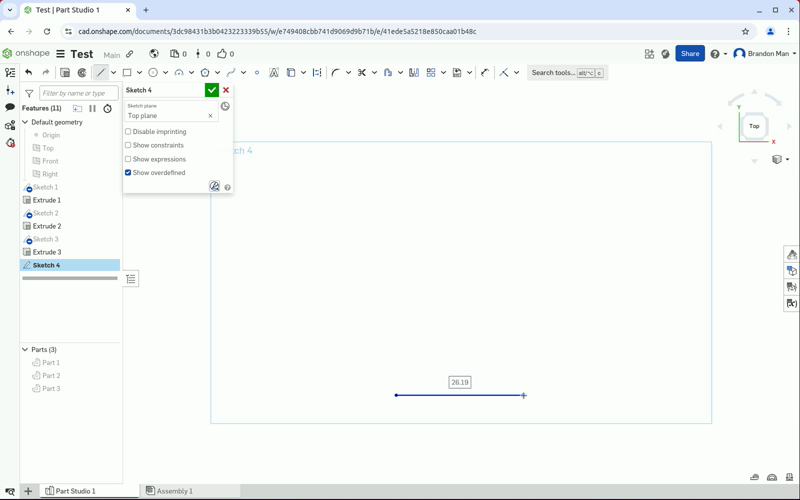
mouse_move(523, 171)
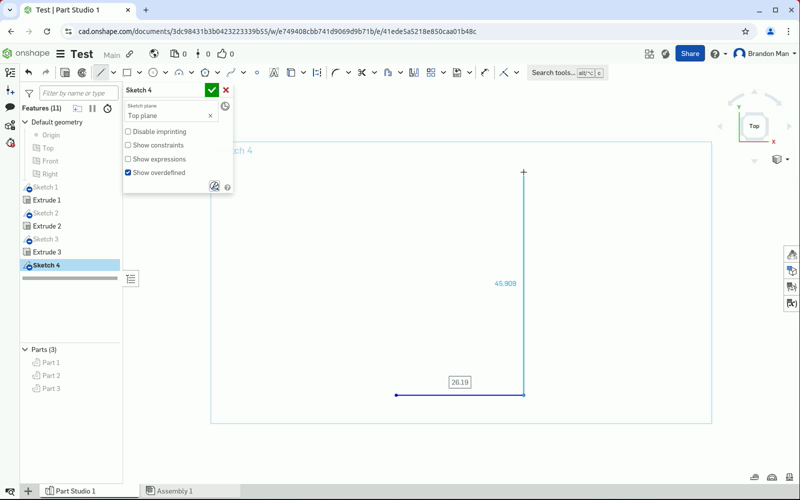
click(523, 171)
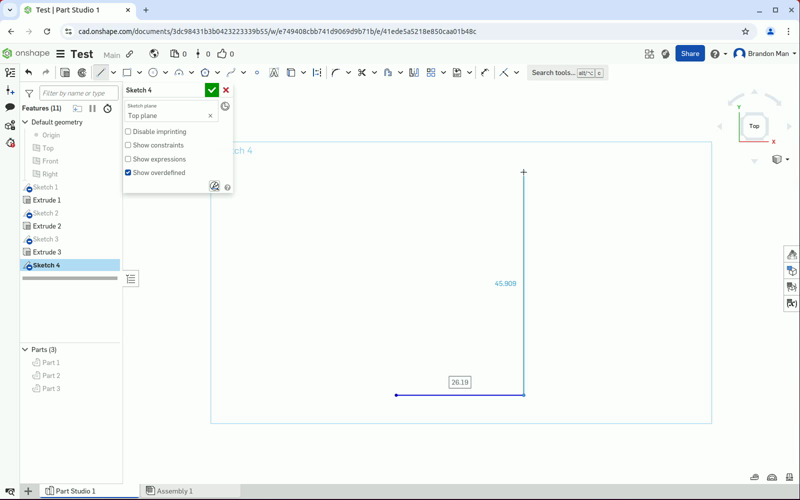
key_up(shift)
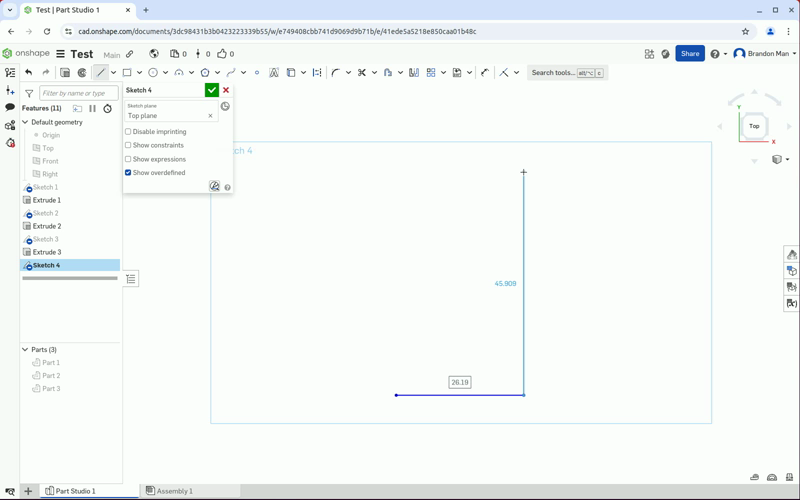
key_down(shift)
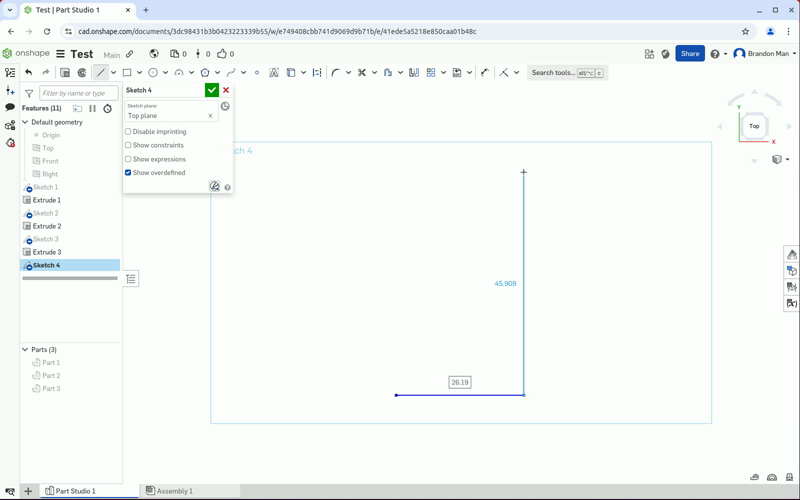
mouse_move(553, 171)
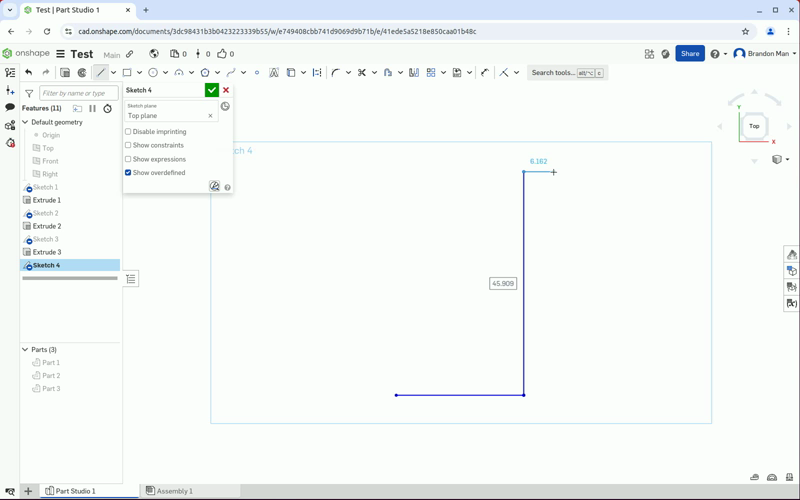
mouse_move(483, 171)
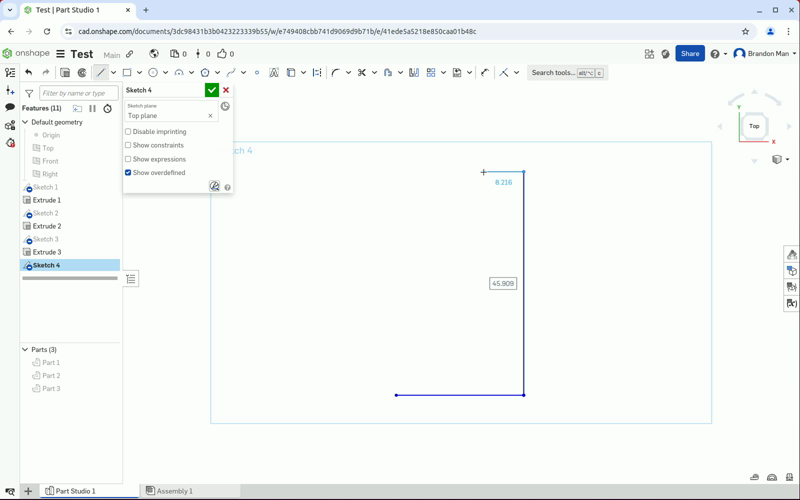
click(483, 171)
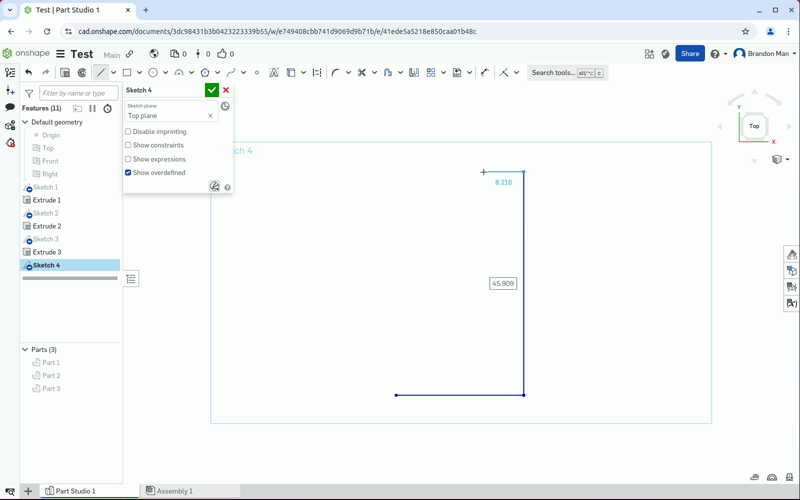
key_up(shift)
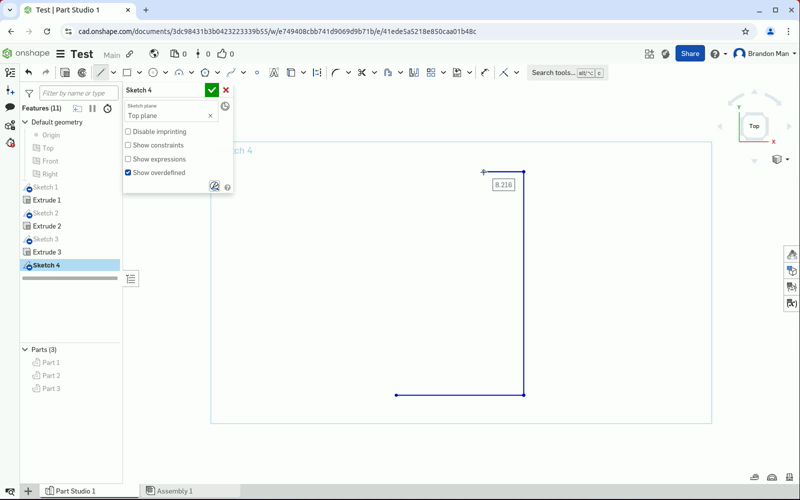
key_down(shift)
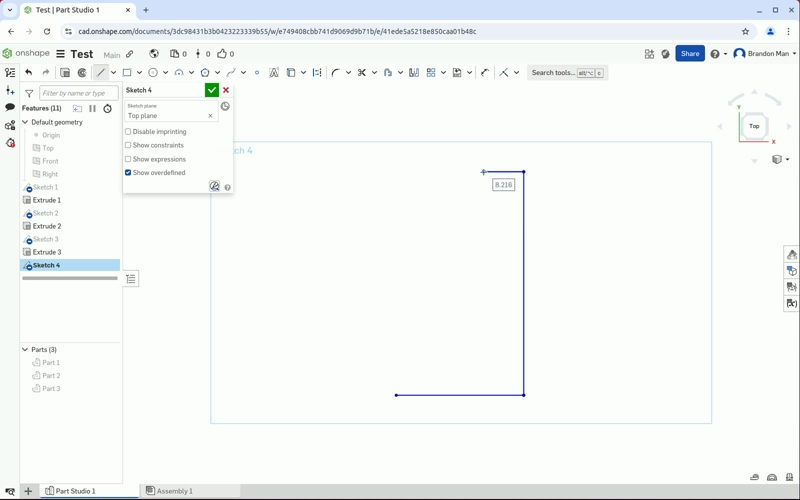
mouse_move(513, 171)
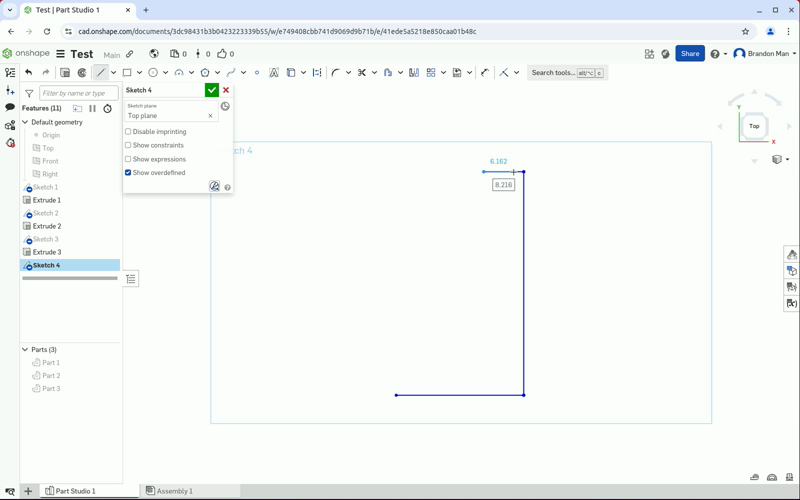
mouse_move(483, 178)
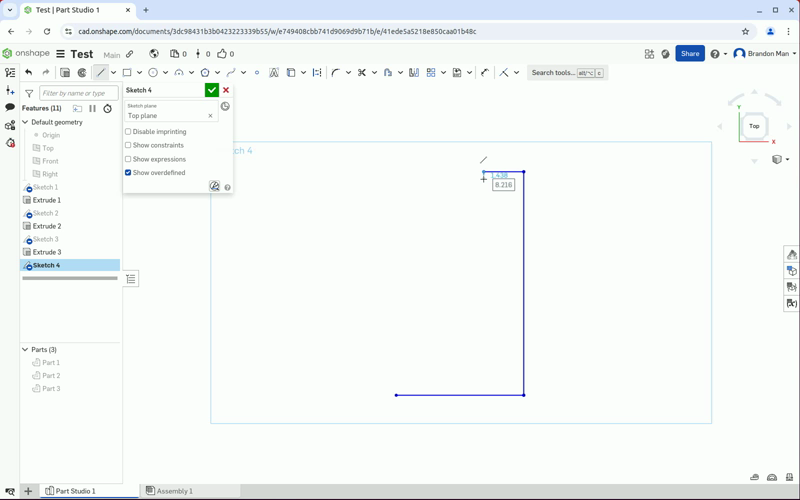
scroll(6)
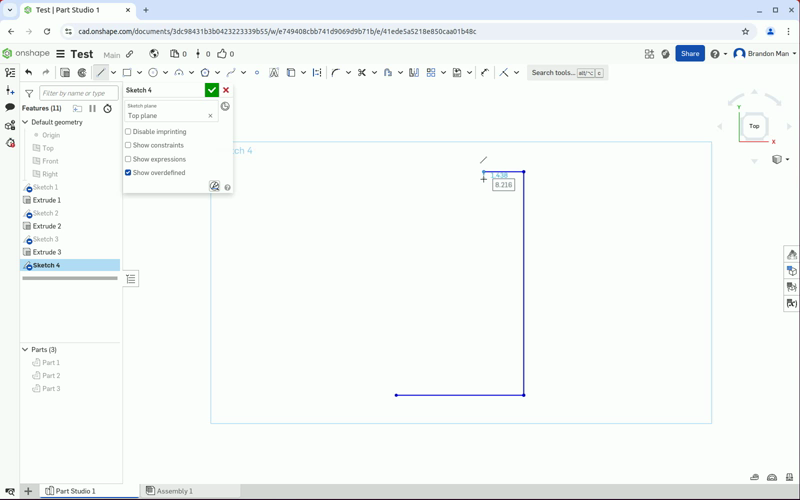
scroll(6)
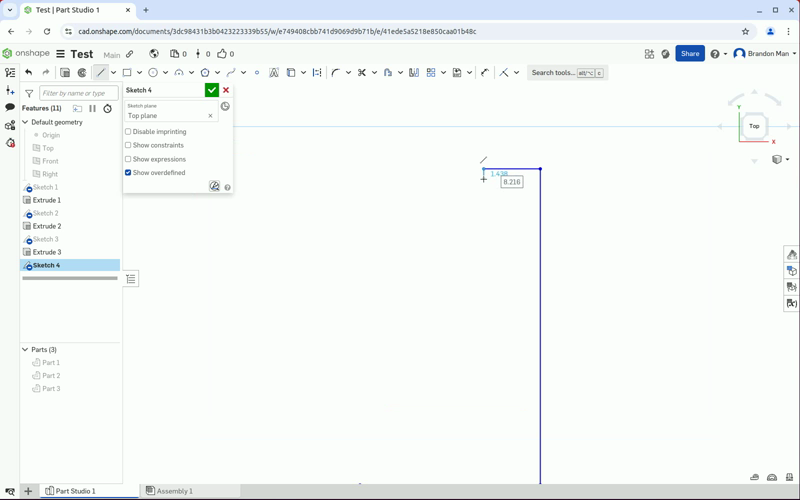
scroll(6)
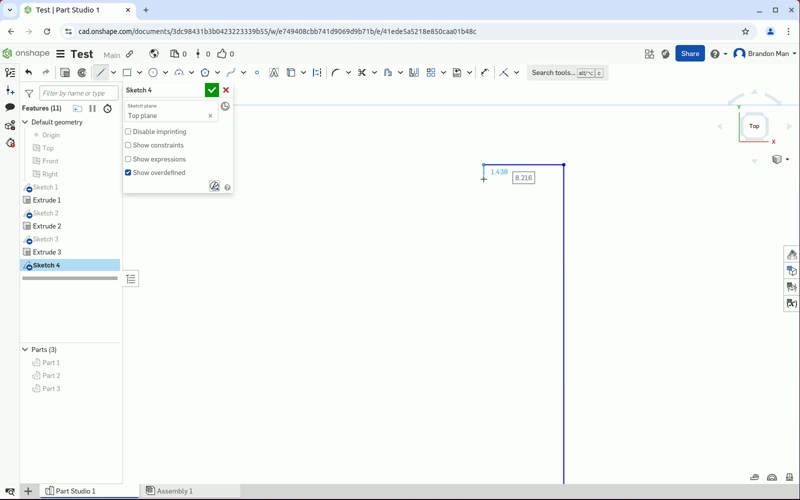
scroll(6)
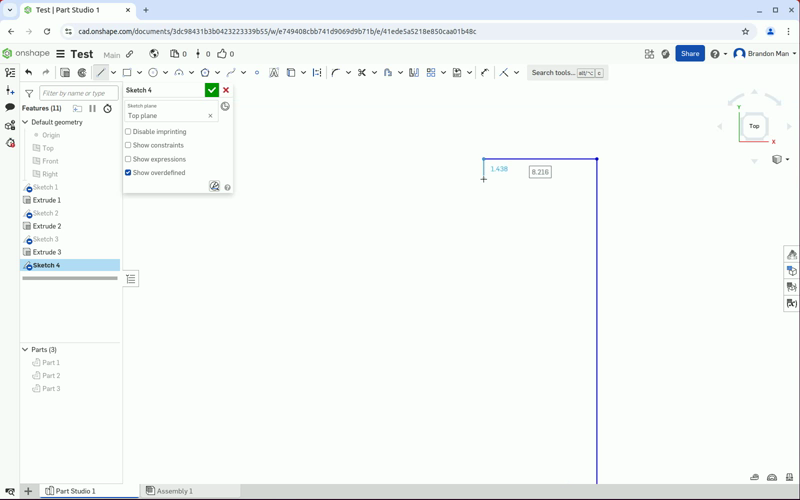
scroll(6)
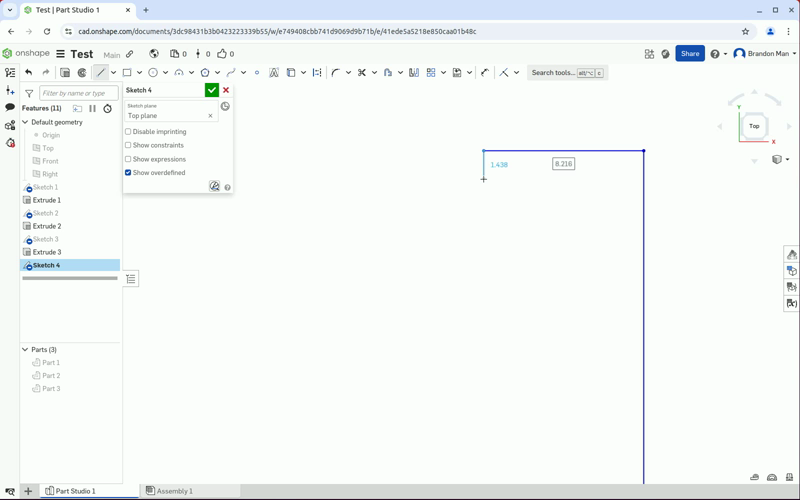
scroll(6)
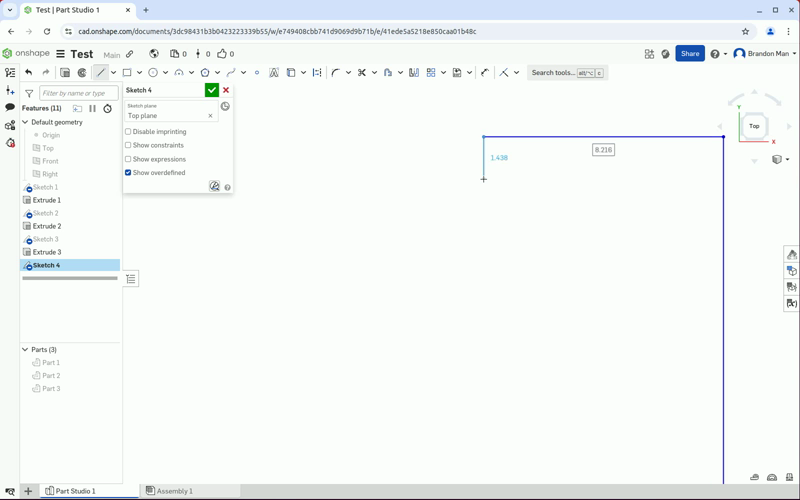
scroll(6)
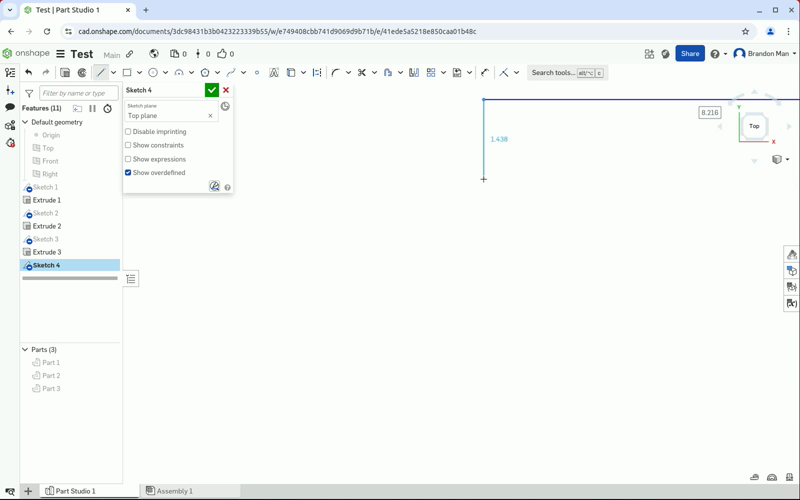
click(483, 178)
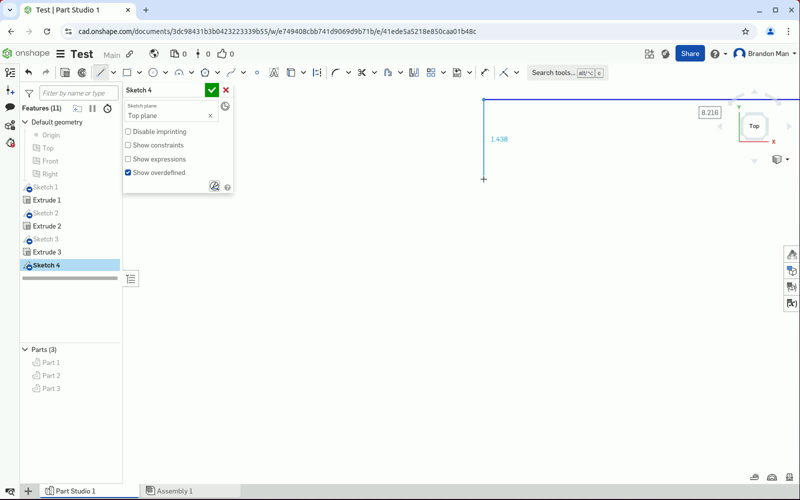
scroll(-6)
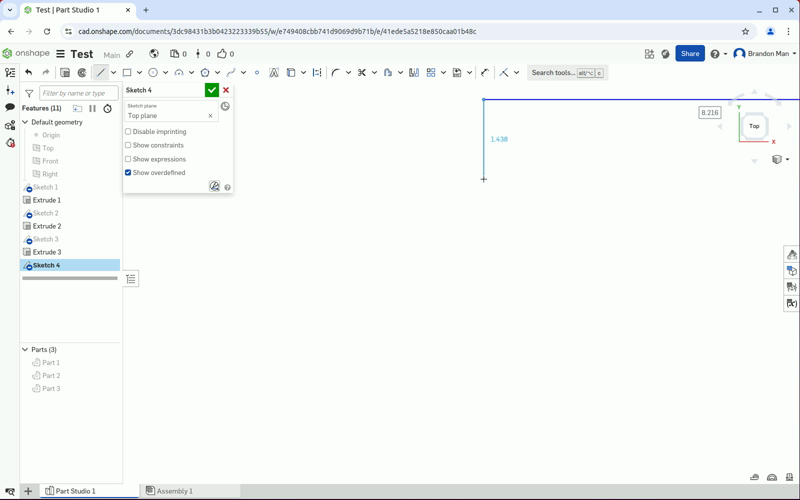
scroll(-6)
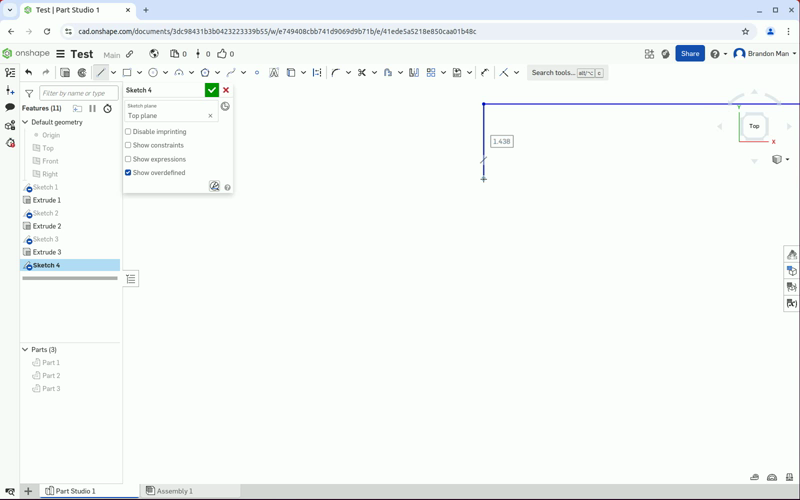
scroll(-6)
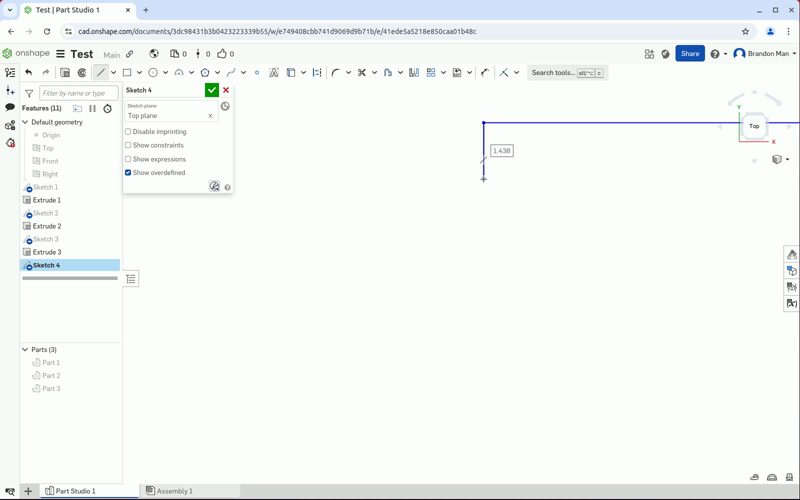
scroll(-6)
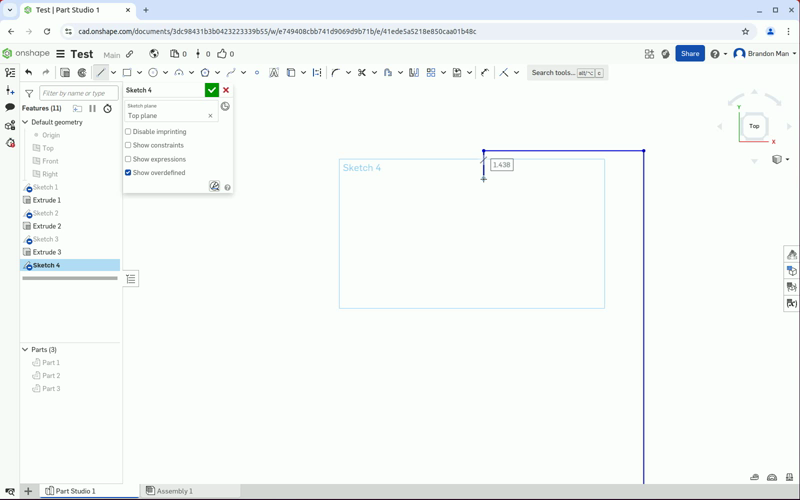
scroll(-6)
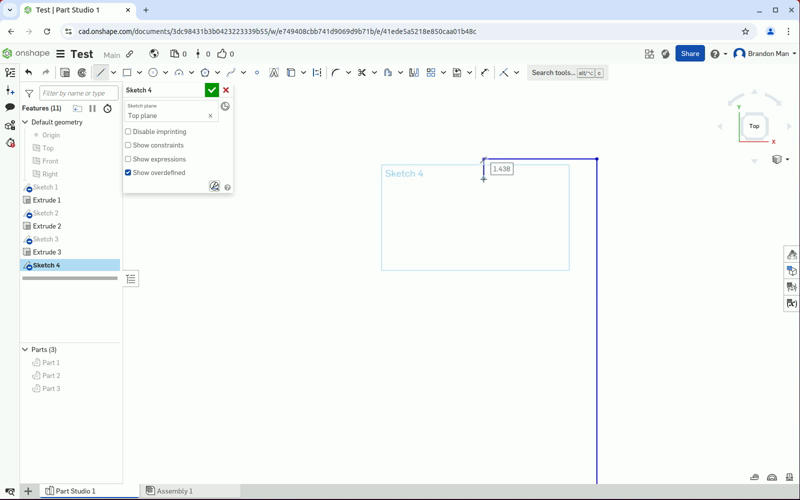
scroll(-6)
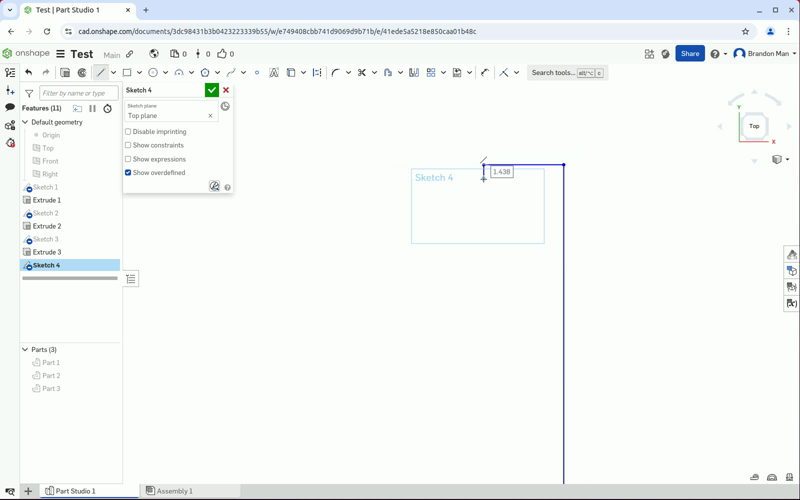
scroll(-6)
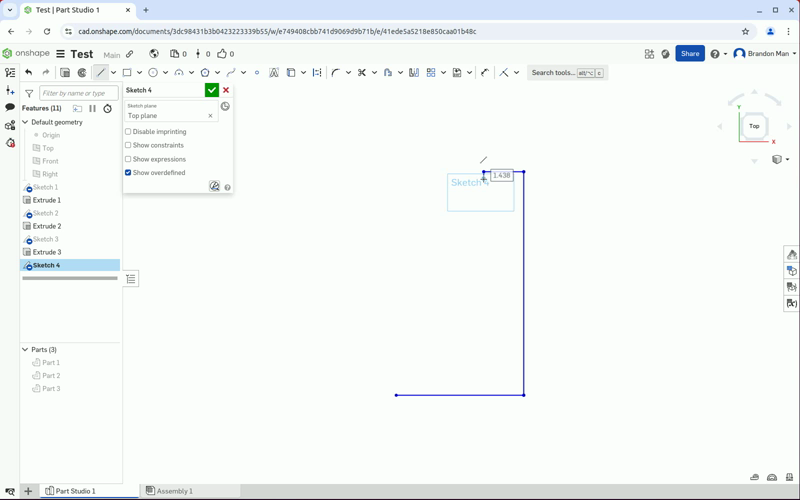
key_up(shift)
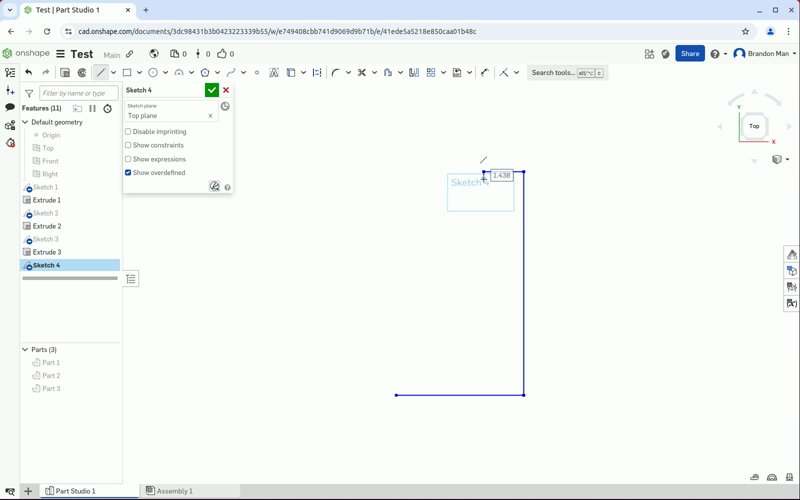
key_down(shift)
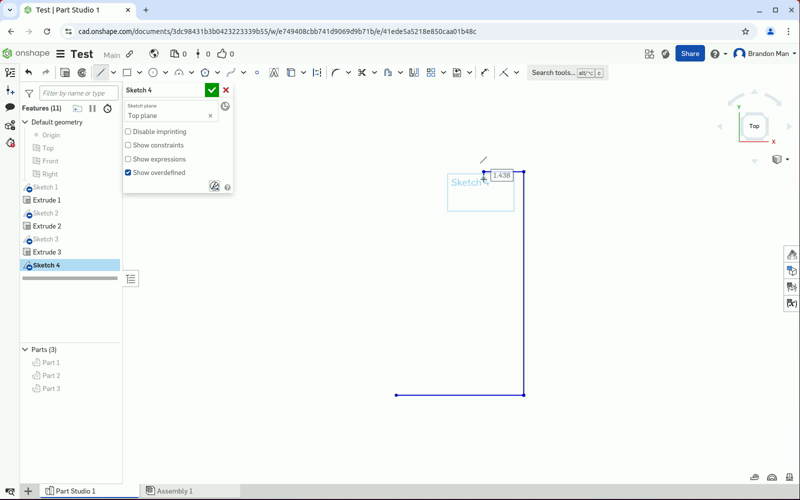
mouse_move(513, 178)
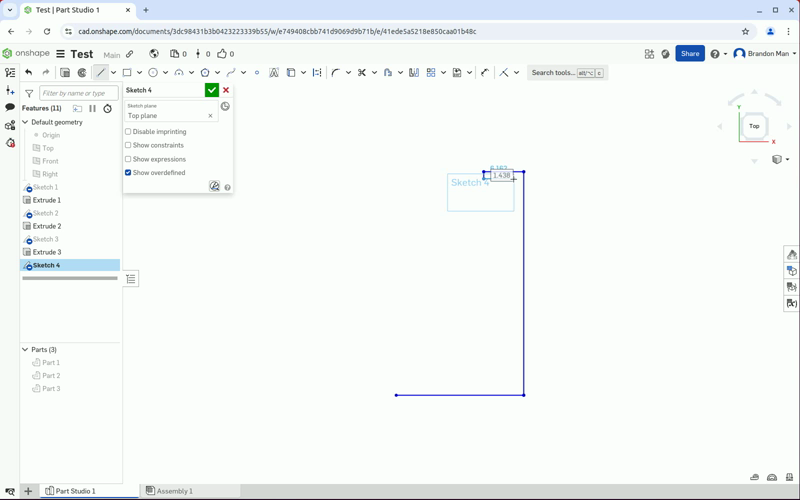
mouse_move(516, 178)
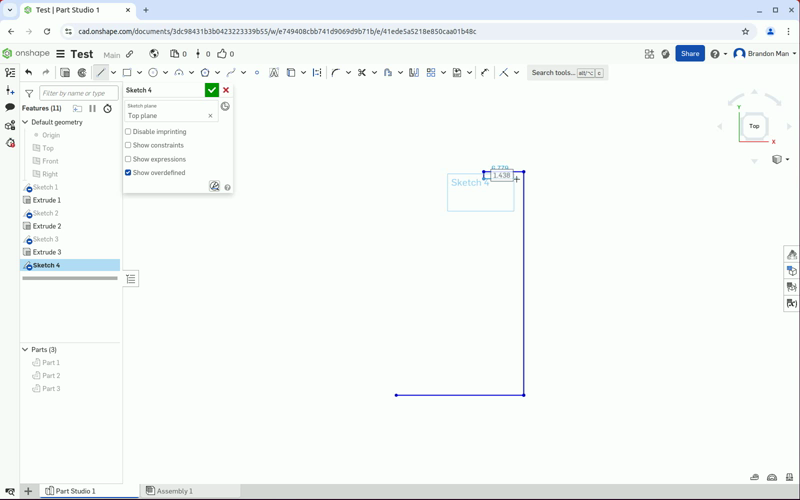
click(516, 178)
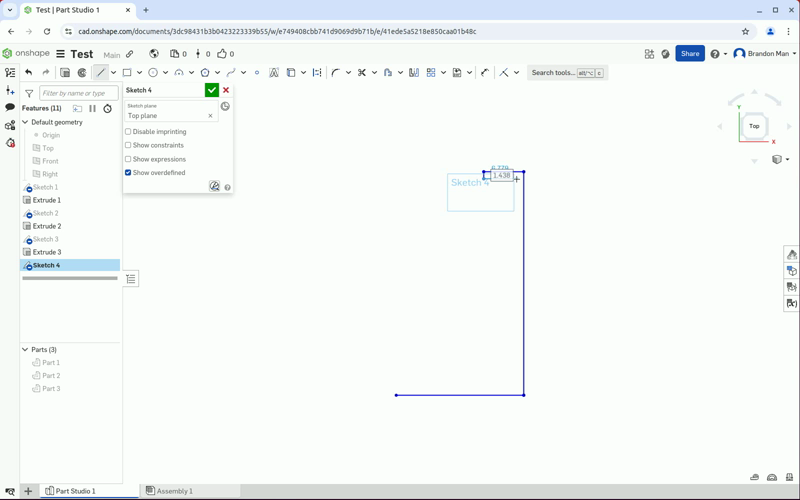
key_up(shift)
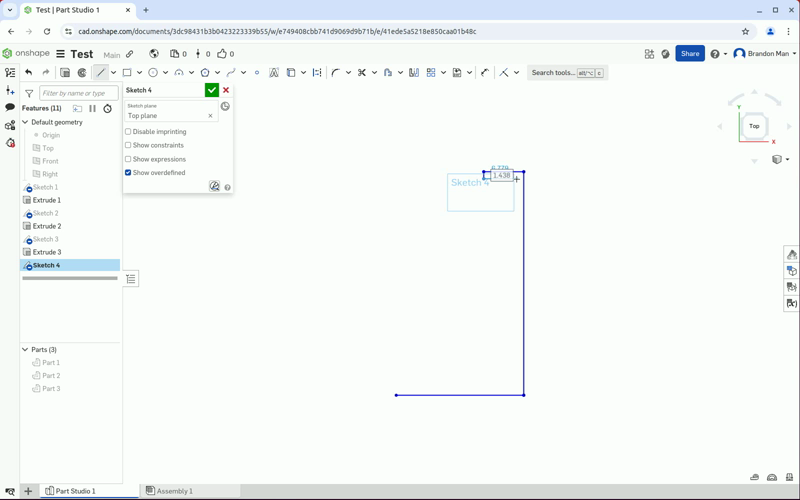
key_down(shift)
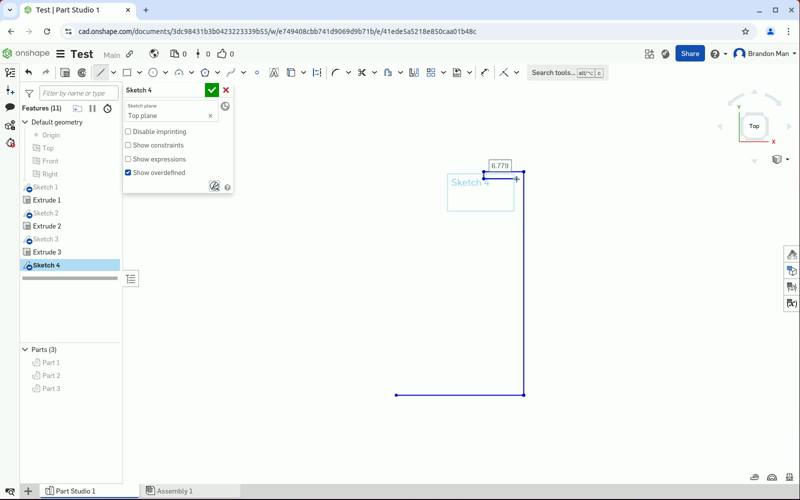
mouse_move(516, 388)
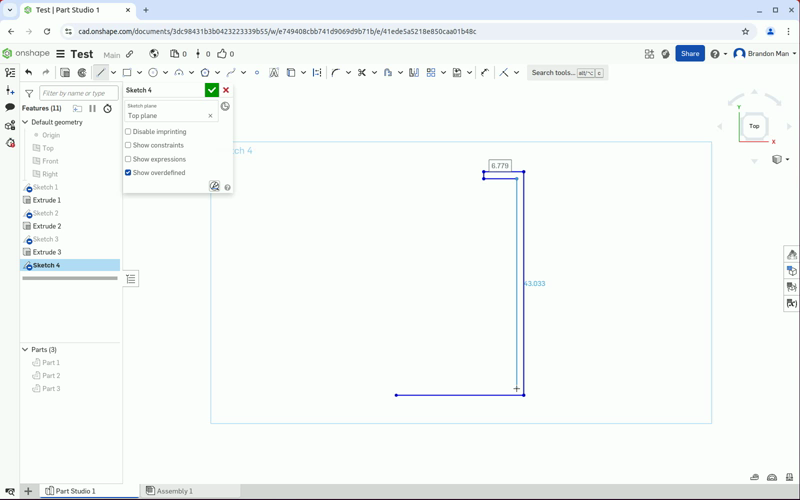
click(516, 388)
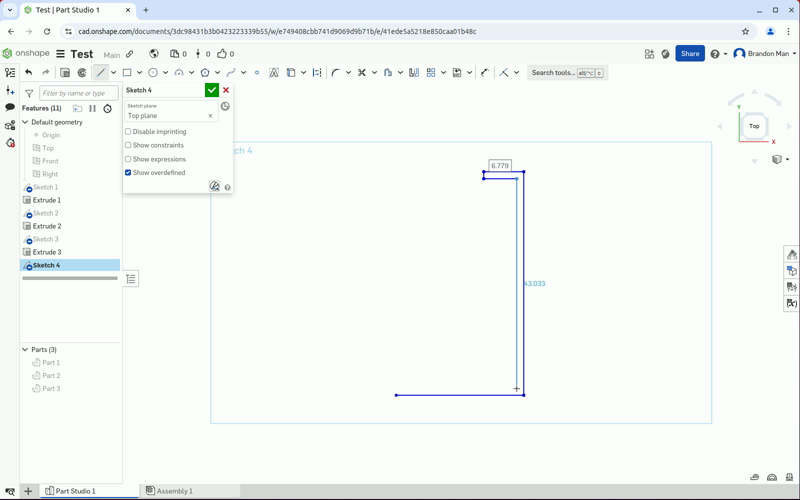
key_up(shift)
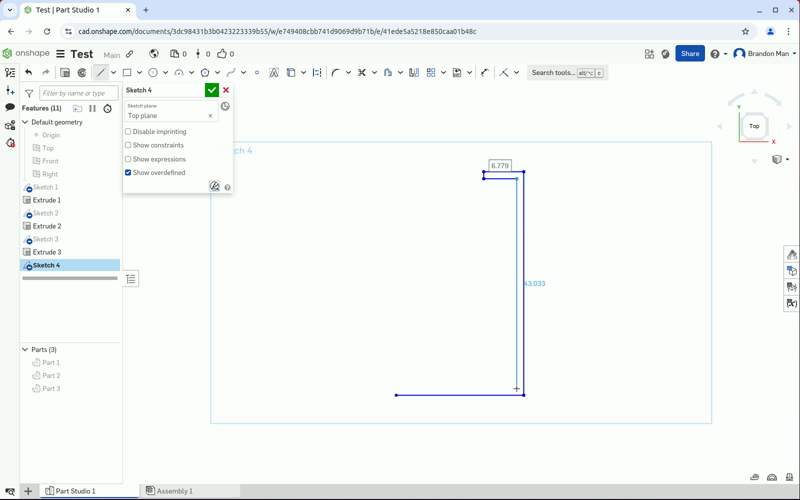
key_down(shift)
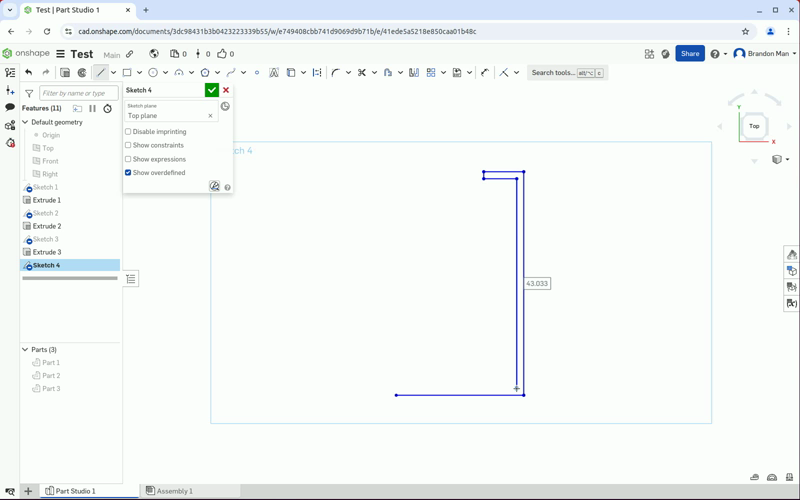
mouse_move(403, 388)
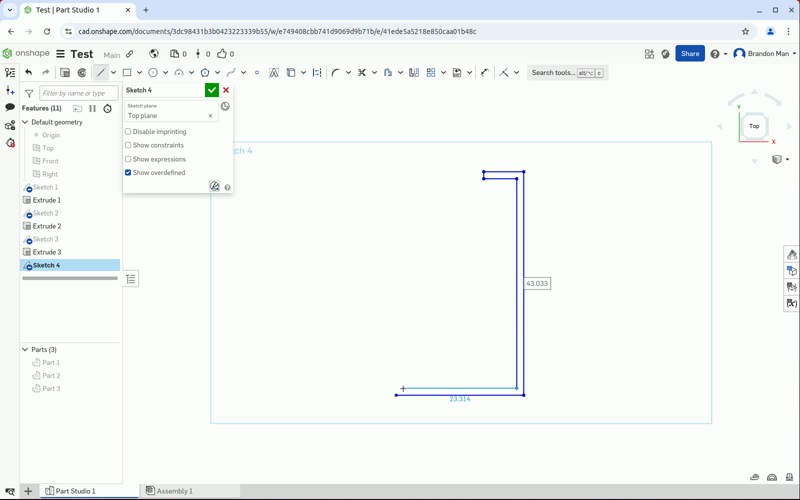
click(403, 388)
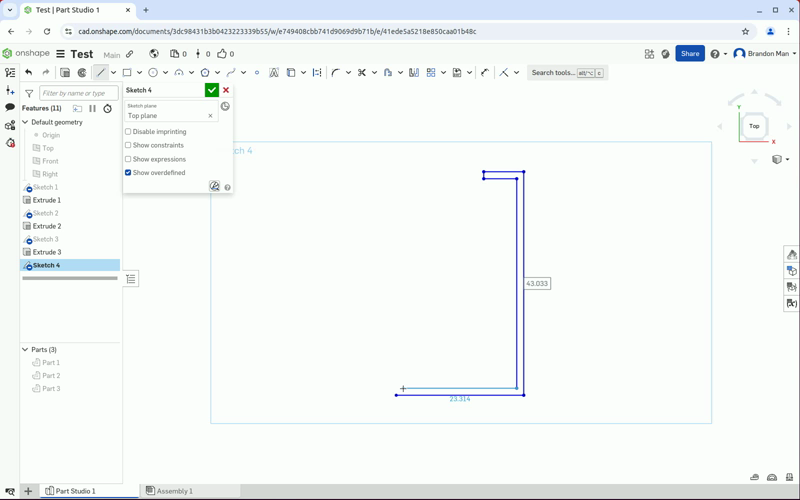
key_up(shift)
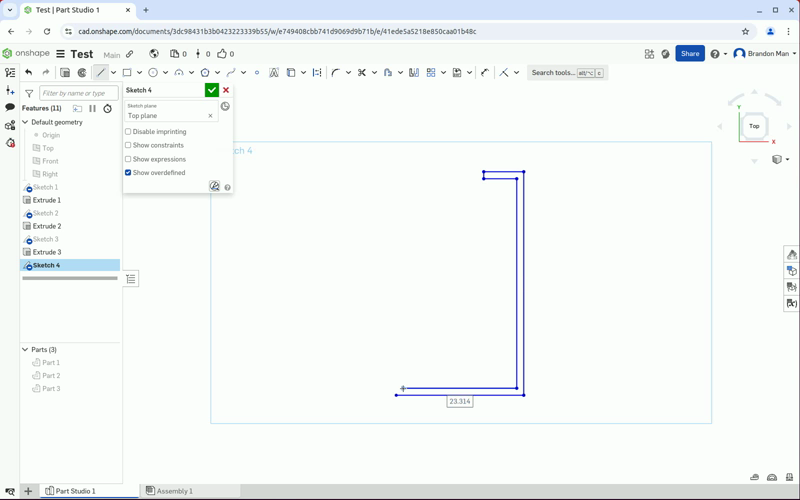
key_down(shift)
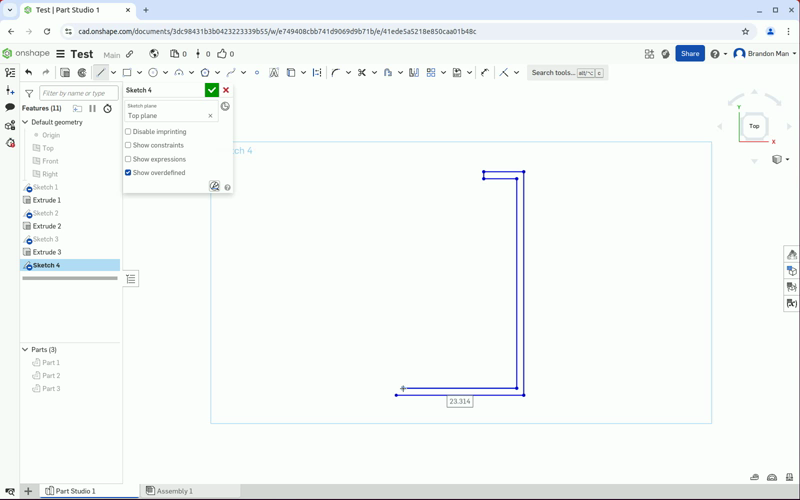
mouse_move(403, 178)
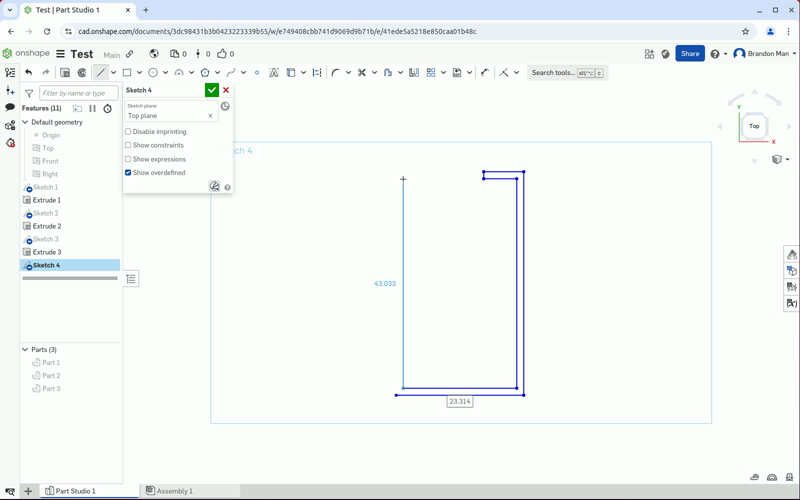
click(403, 178)
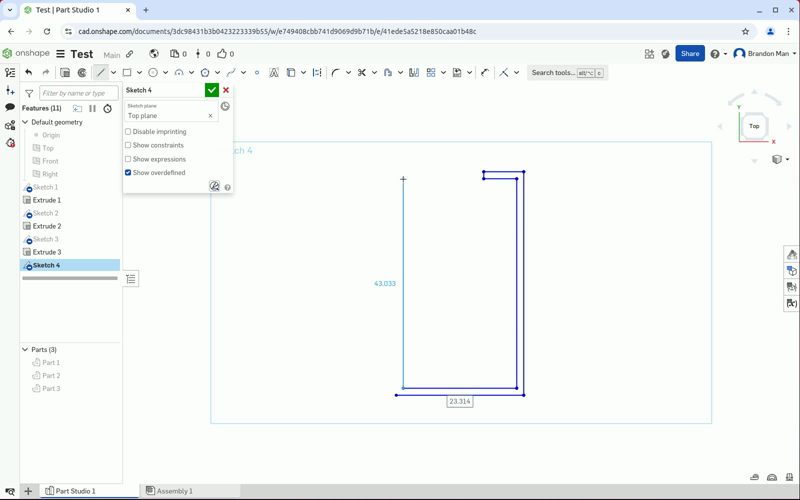
key_up(shift)
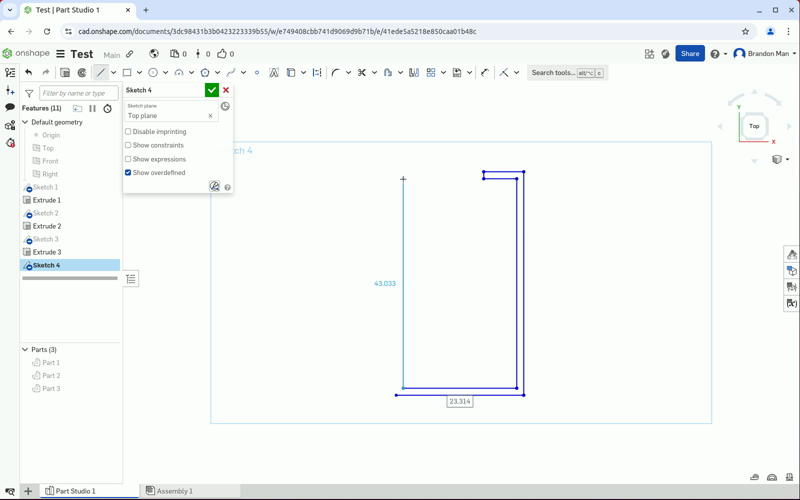
key_down(shift)
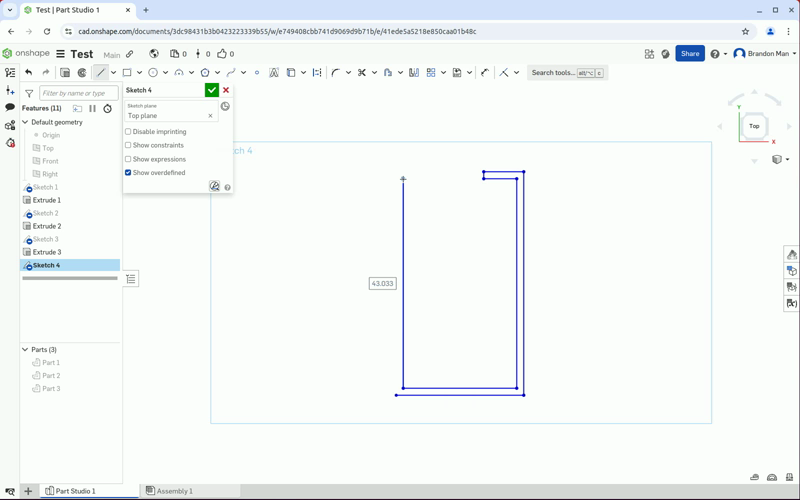
mouse_move(433, 178)
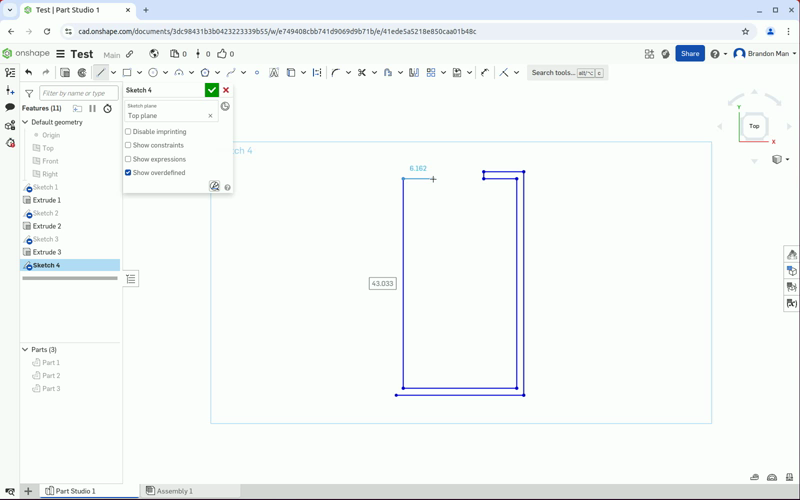
mouse_move(436, 178)
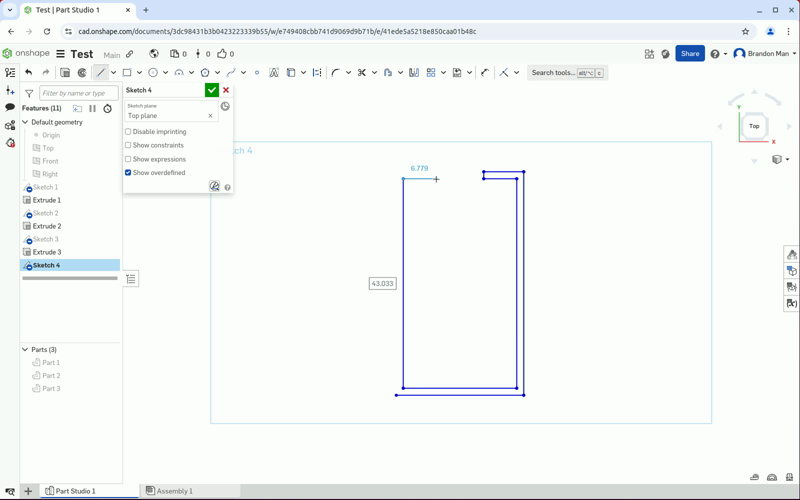
click(436, 178)
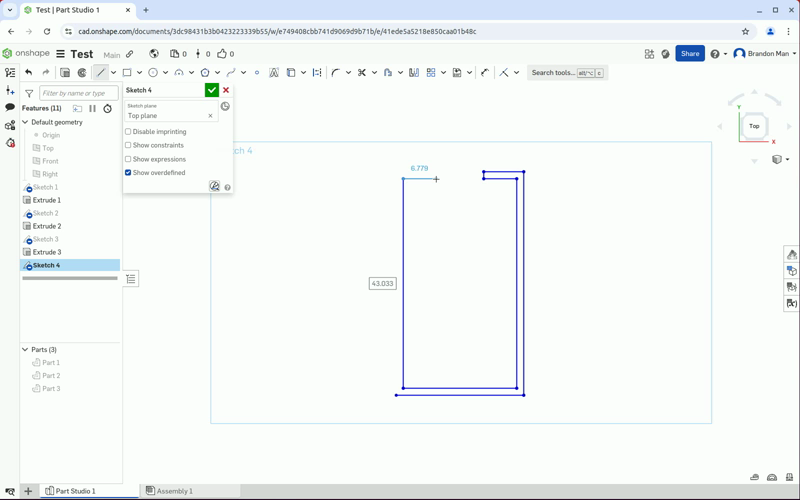
key_up(shift)
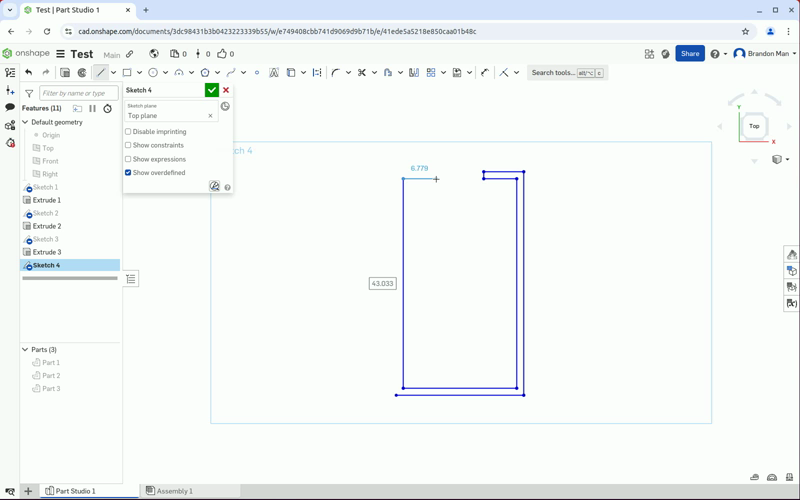
key_down(shift)
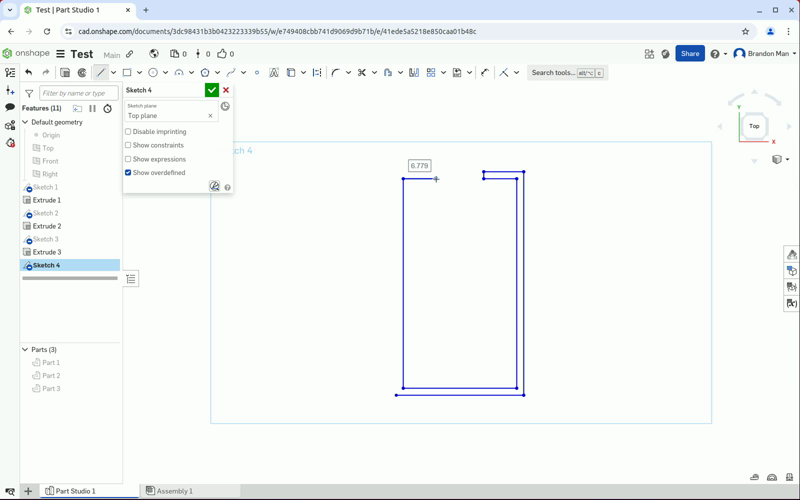
mouse_move(466, 178)
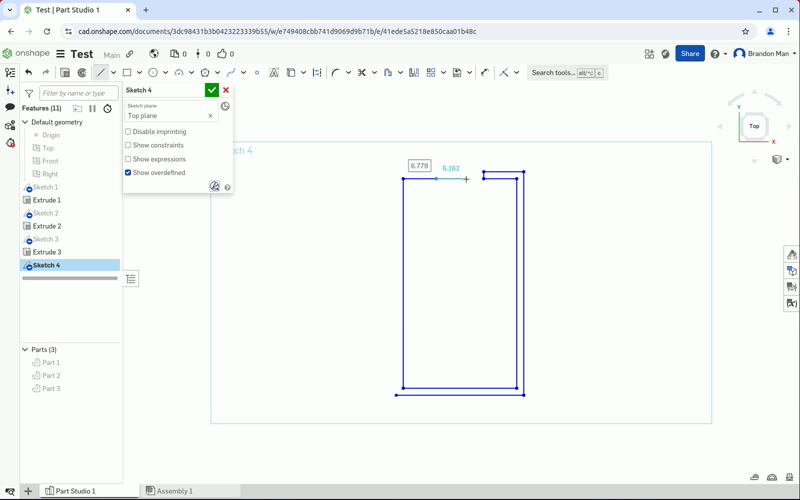
mouse_move(436, 171)
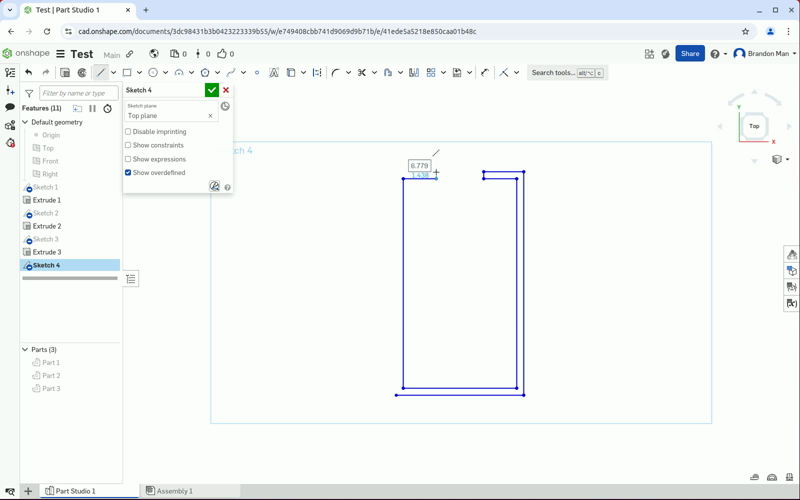
scroll(6)
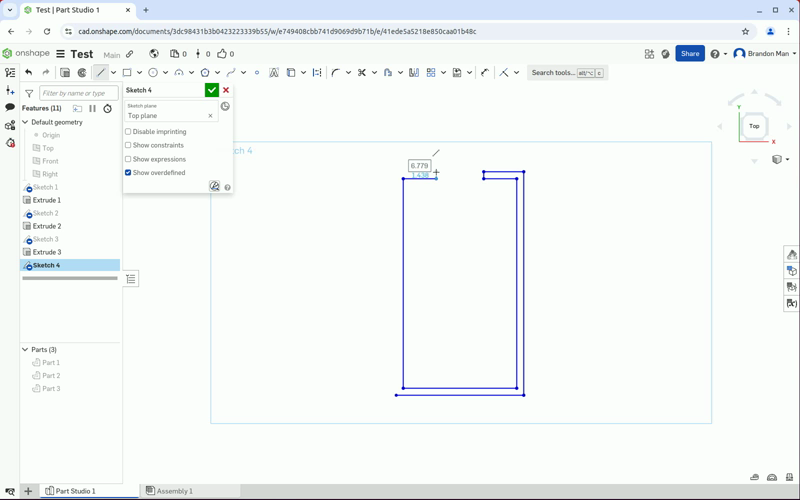
scroll(6)
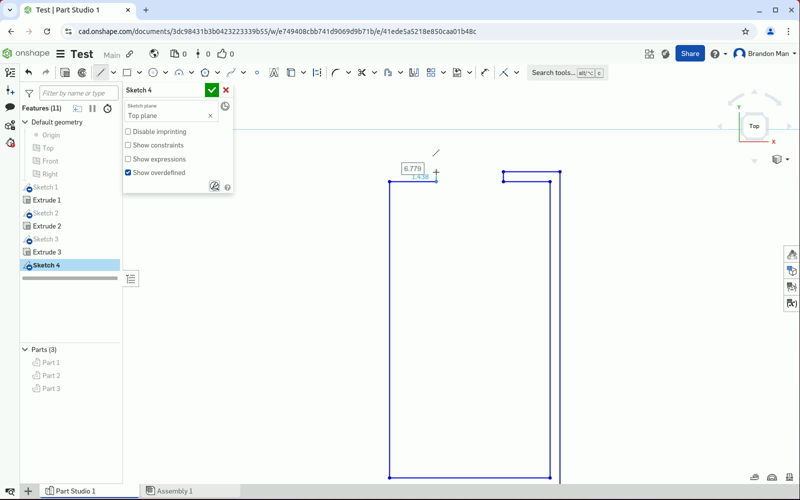
scroll(6)
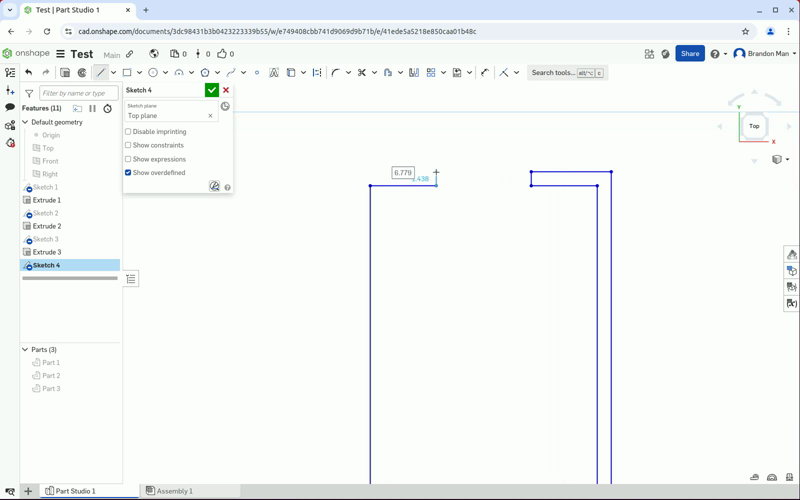
scroll(6)
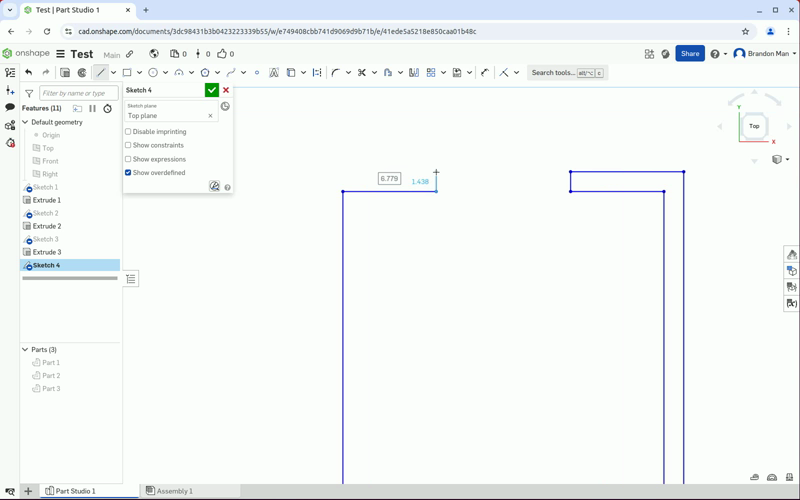
scroll(6)
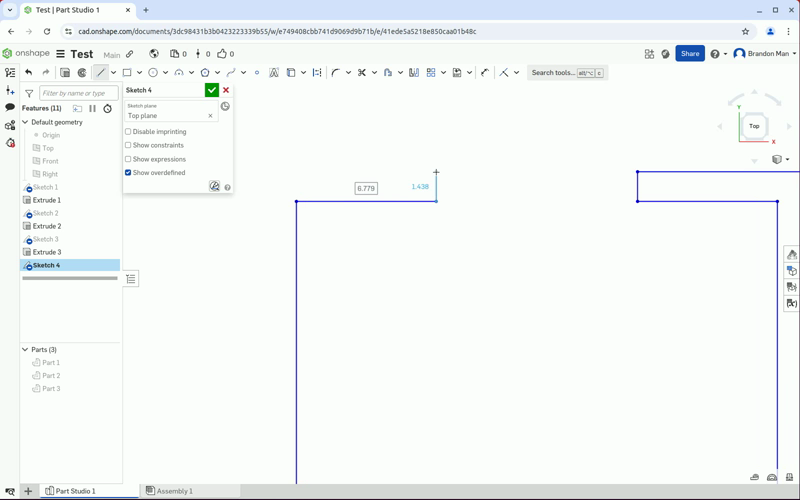
scroll(6)
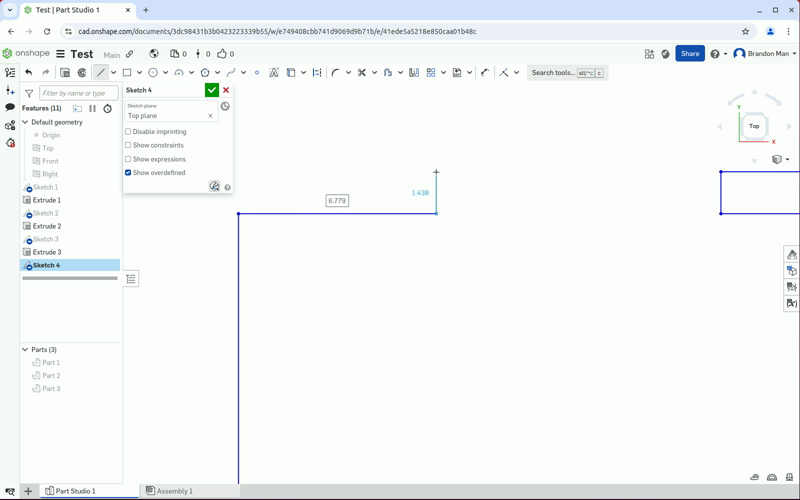
scroll(6)
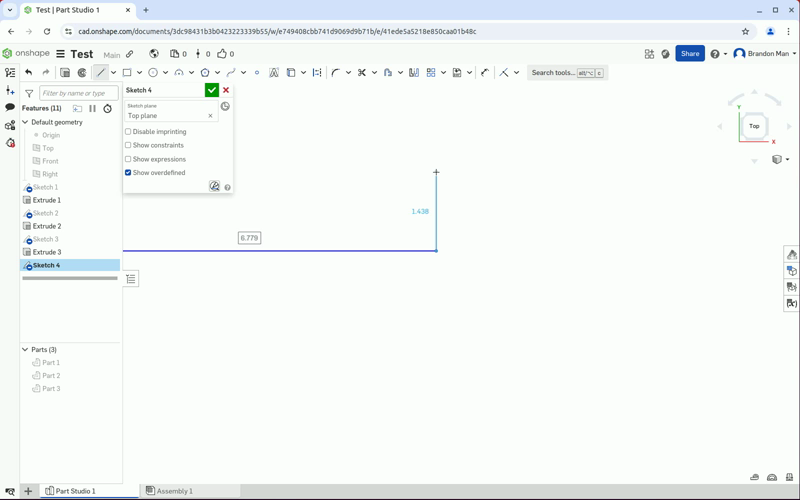
click(436, 171)
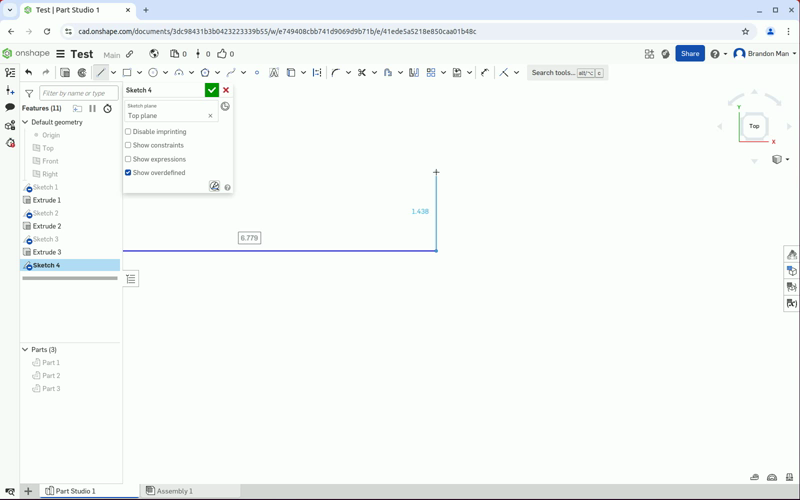
scroll(-6)
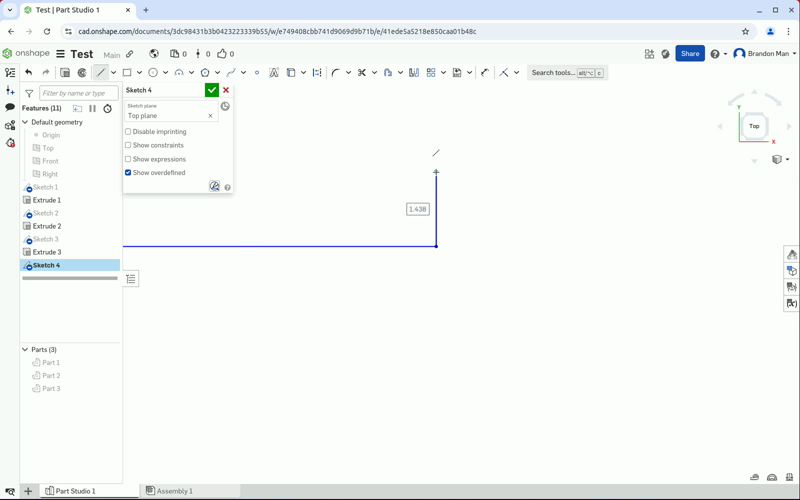
scroll(-6)
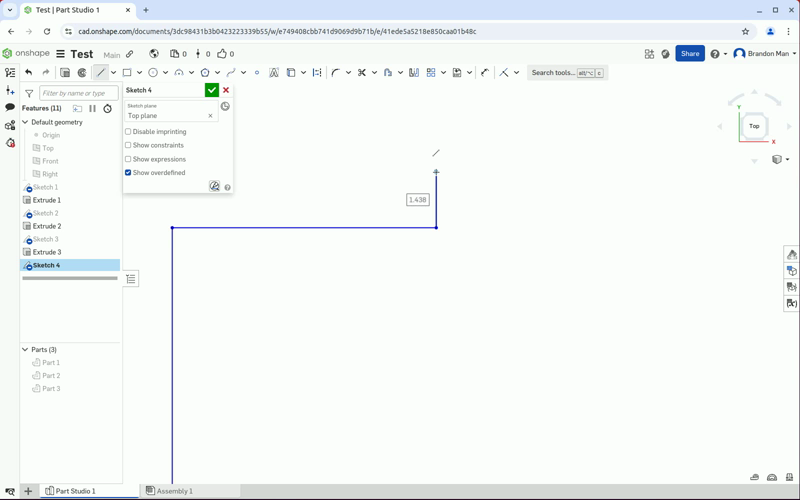
scroll(-6)
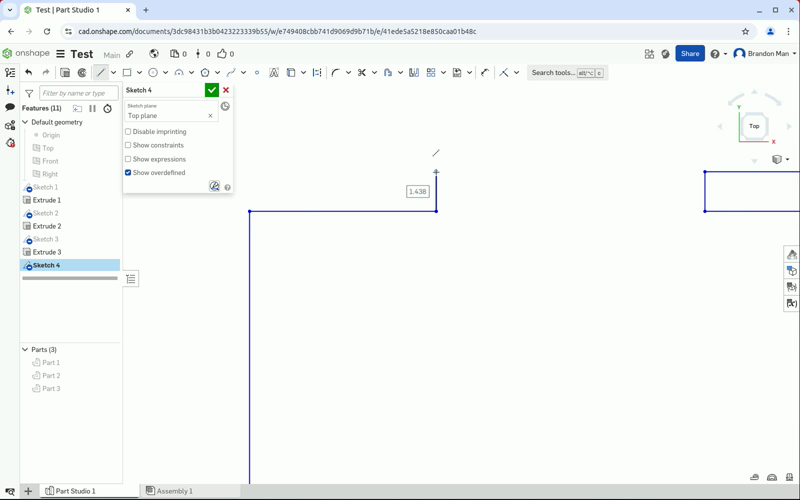
scroll(-6)
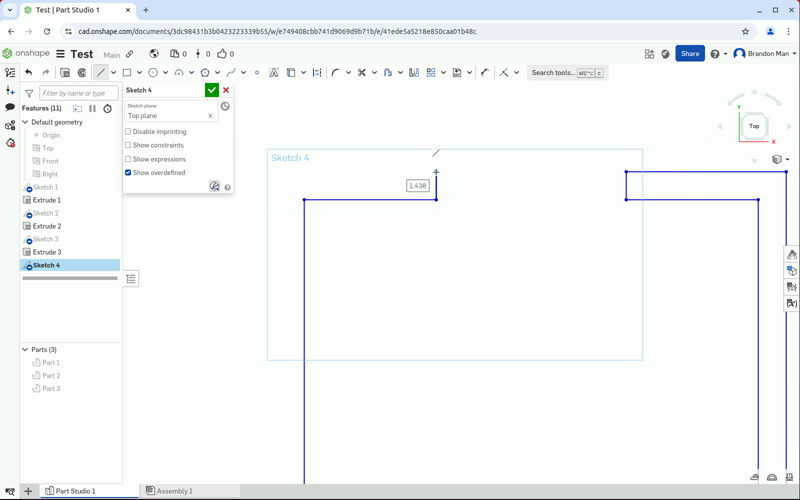
scroll(-6)
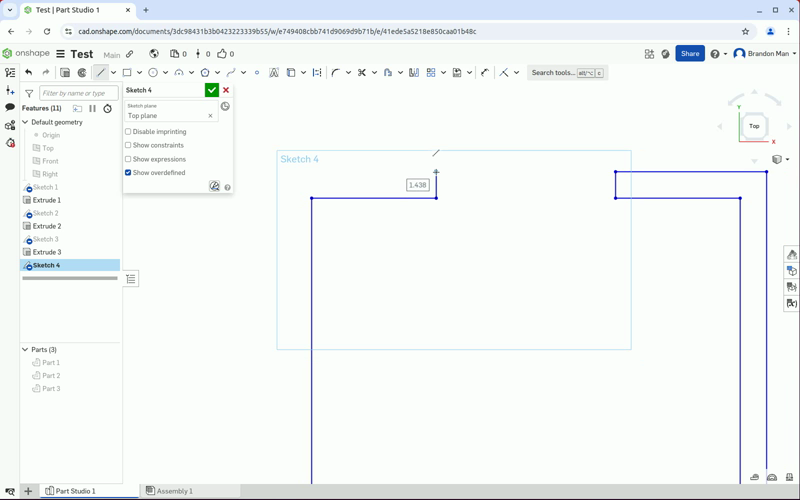
scroll(-6)
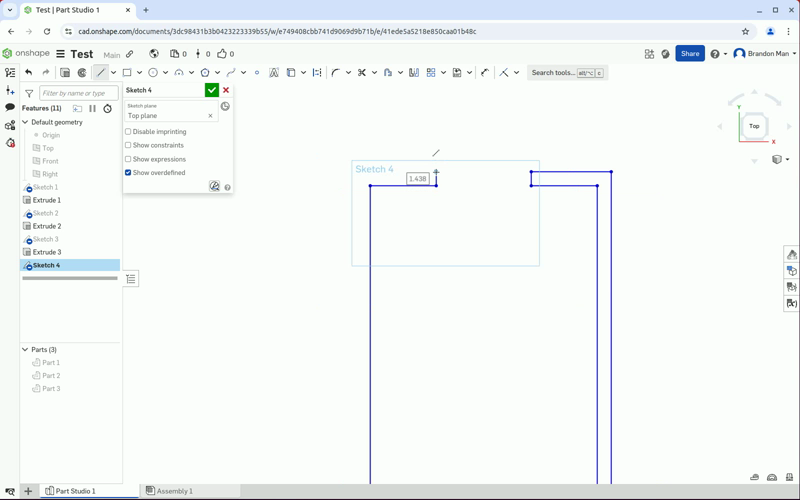
scroll(-6)
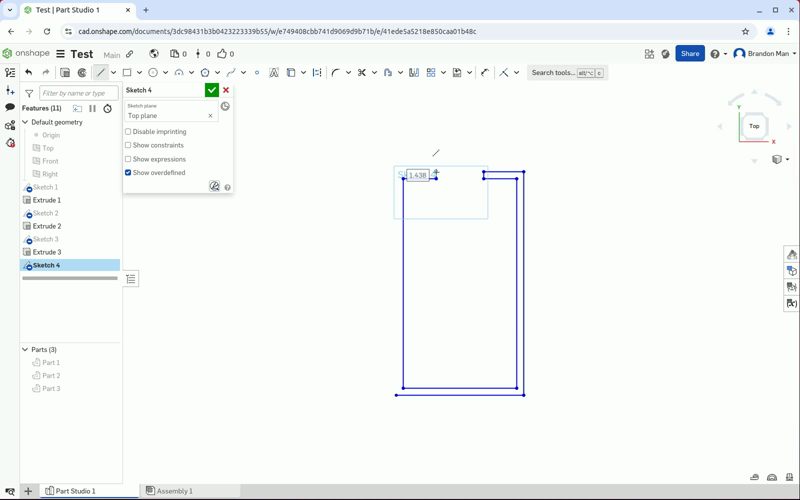
key_up(shift)
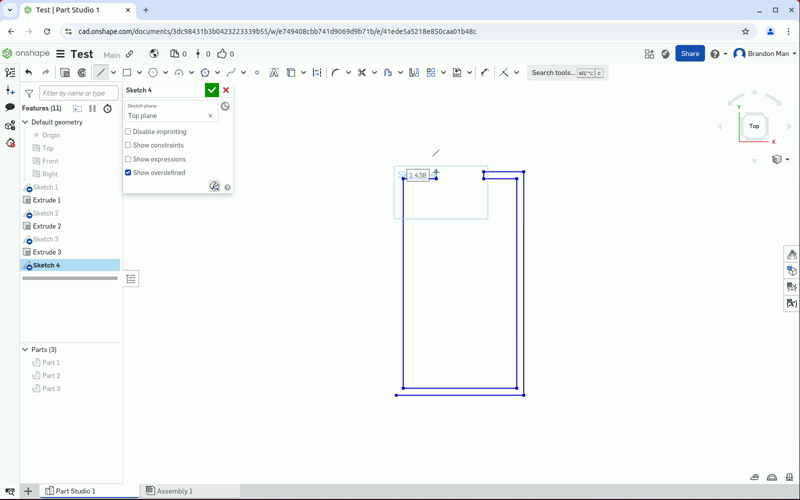
key_down(shift)
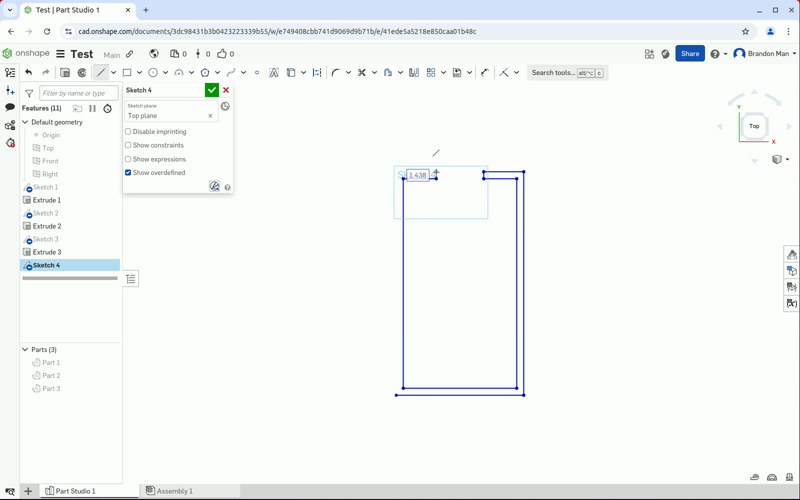
mouse_move(466, 171)
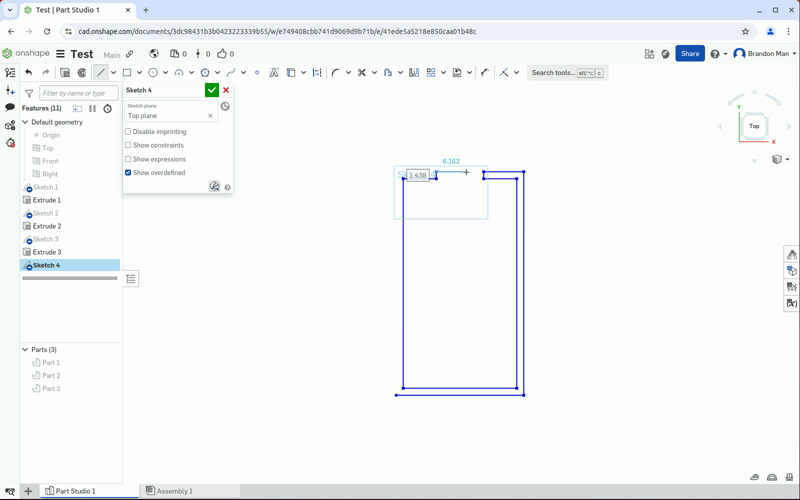
mouse_move(396, 171)
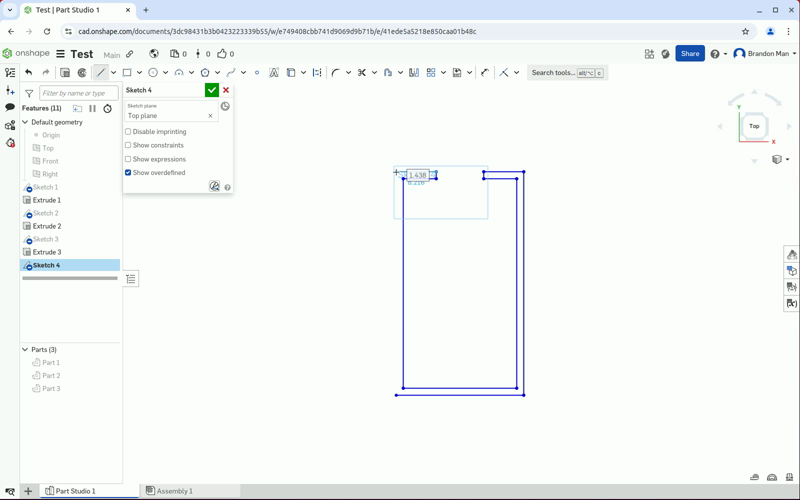
click(396, 171)
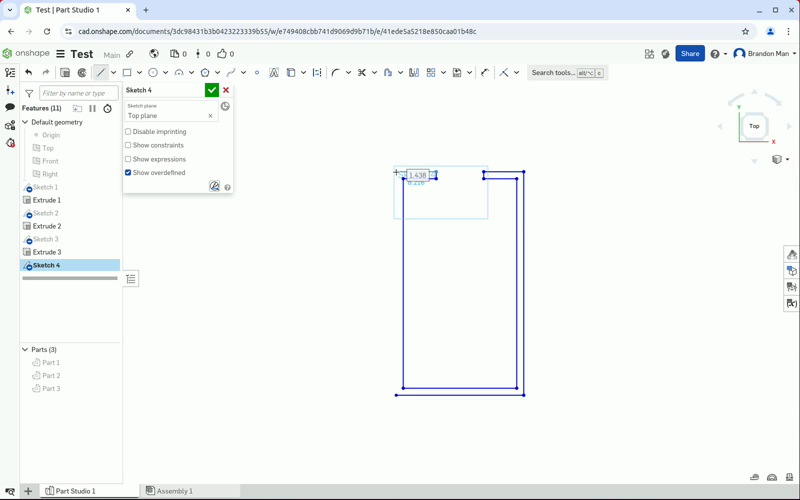
key_up(shift)
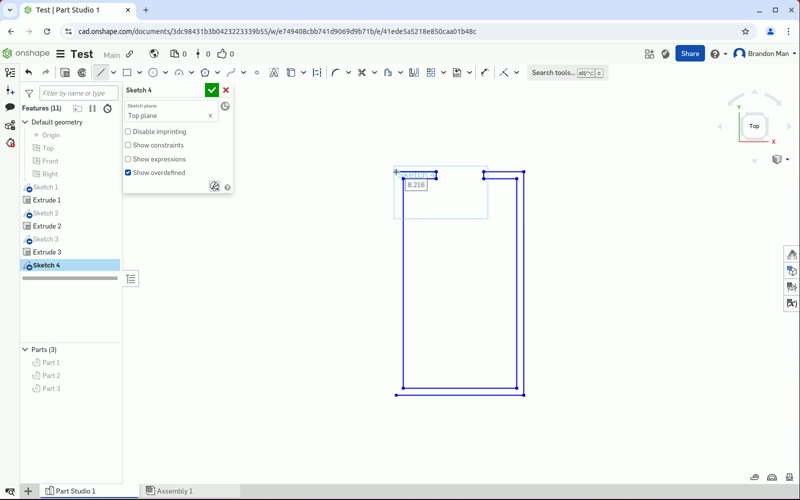
key_down(shift)
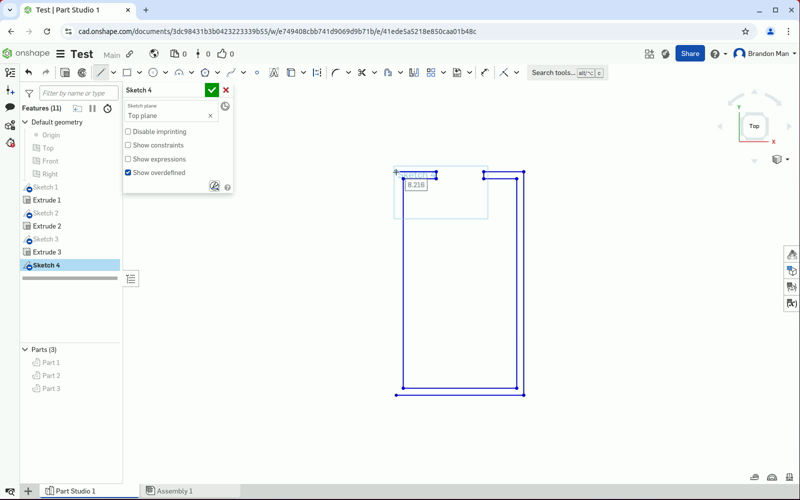
mouse_move(396, 395)
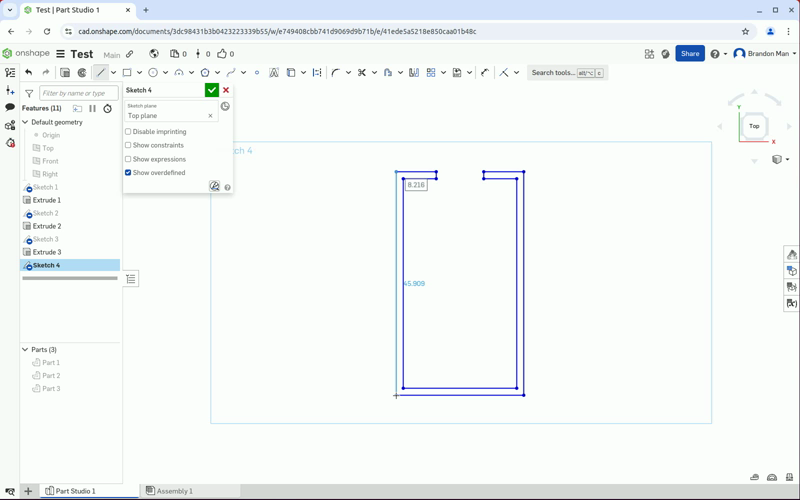
key_up(shift)
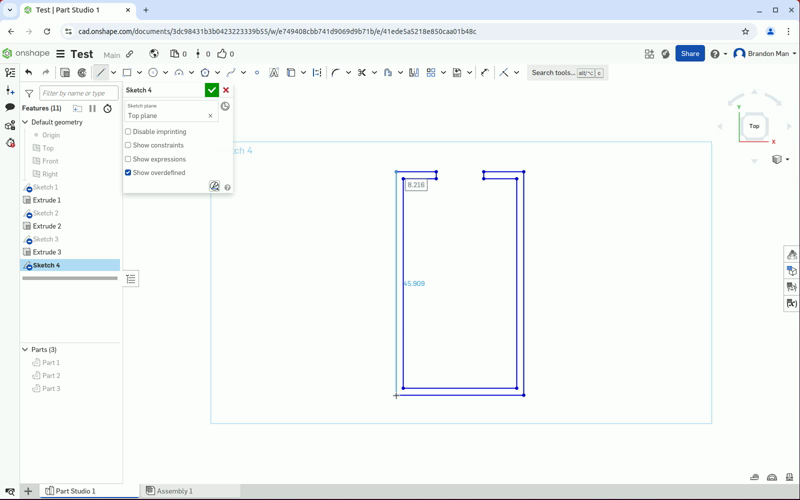
click(396, 395)
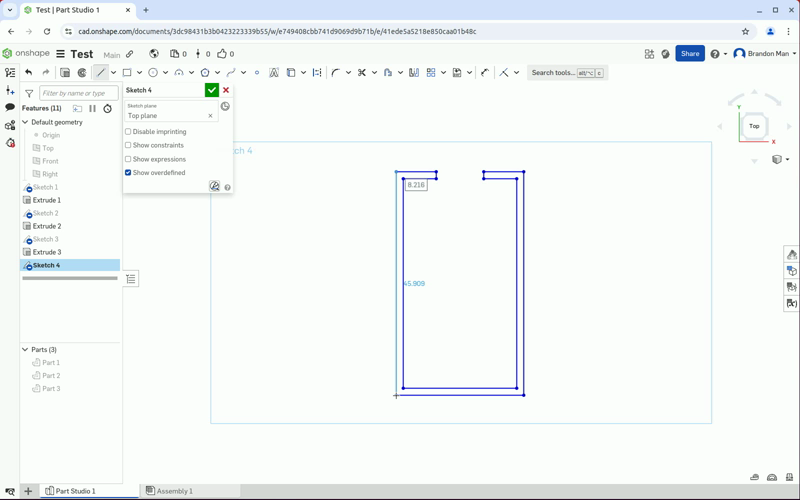
key(esc)
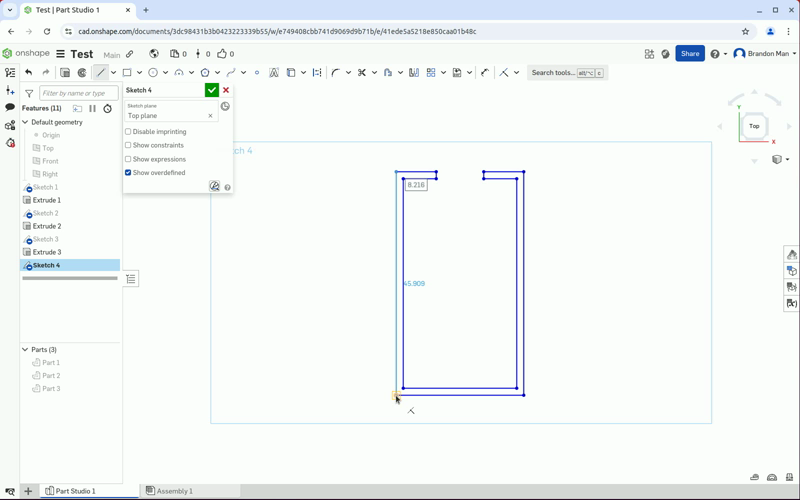
mouse_move(489, 392)
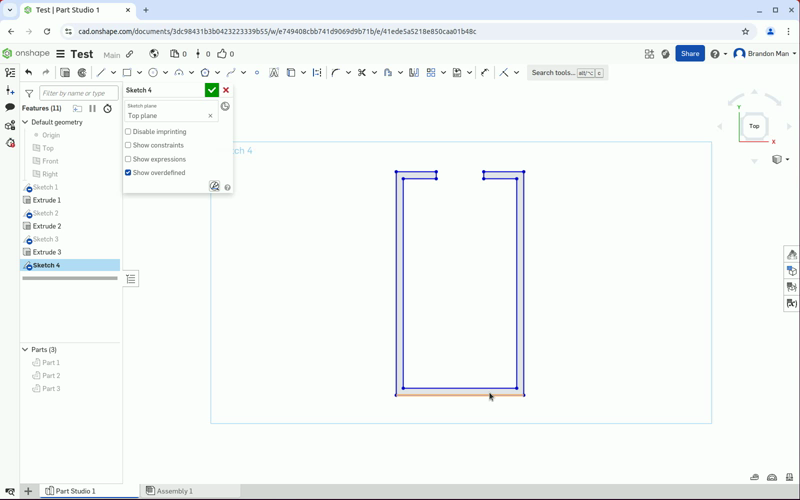
click(489, 392)
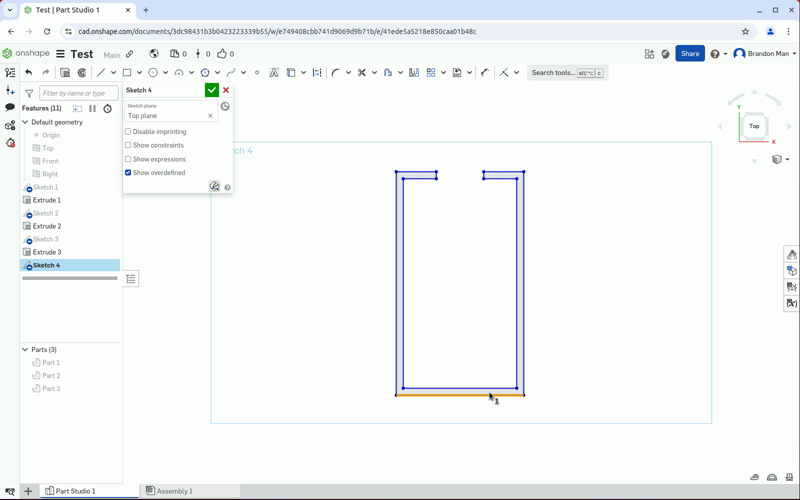
mouse_move(73, 352)
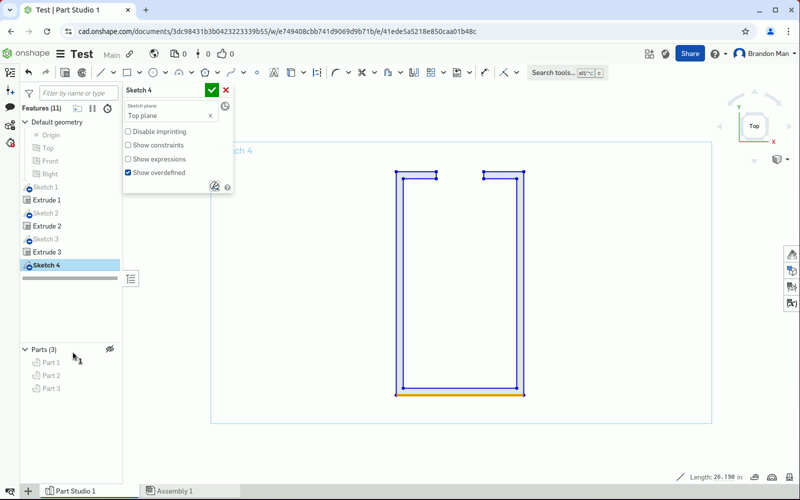
key(shift+y)
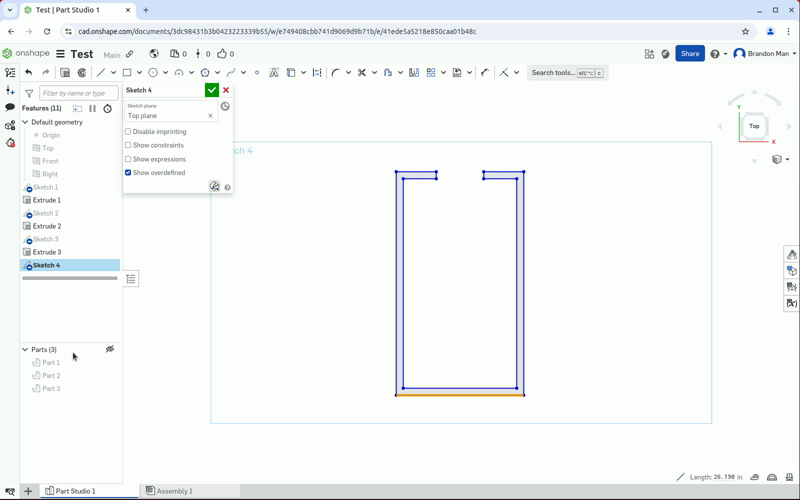
key(shift+e)
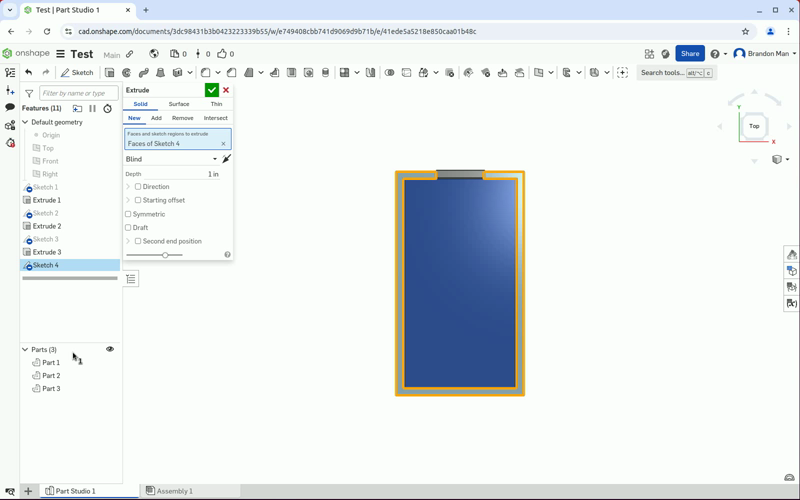
mouse_move(143, 106)
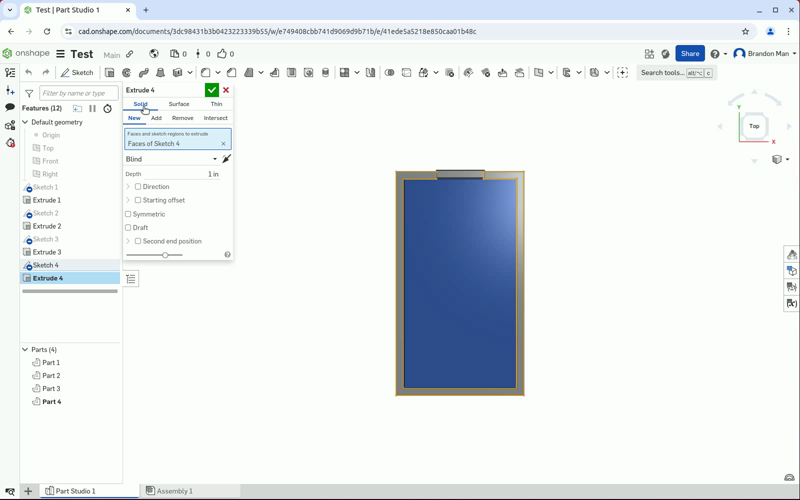
click(143, 106)
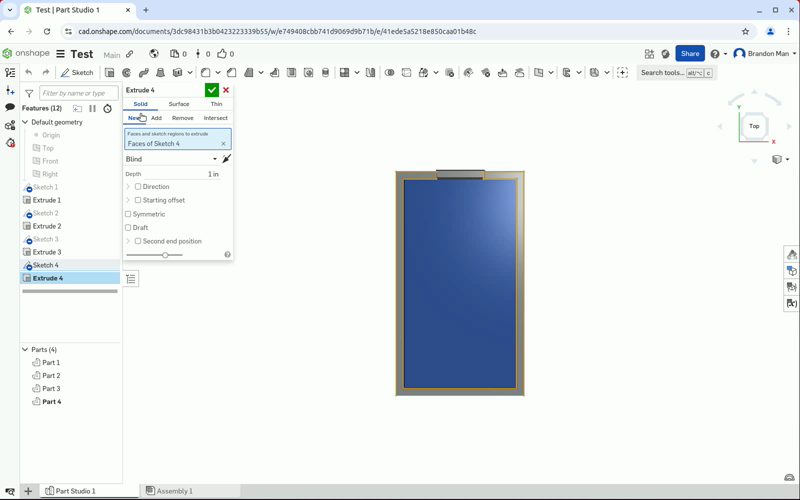
mouse_move(137, 120)
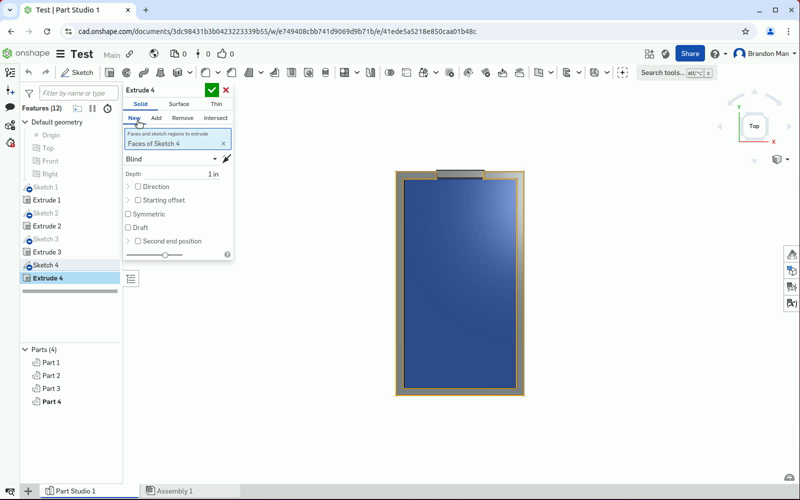
click(137, 120)
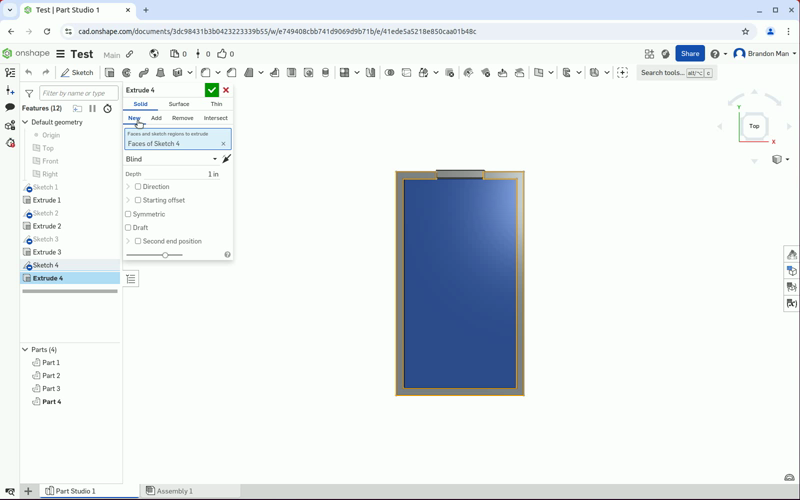
key(tab, 4)
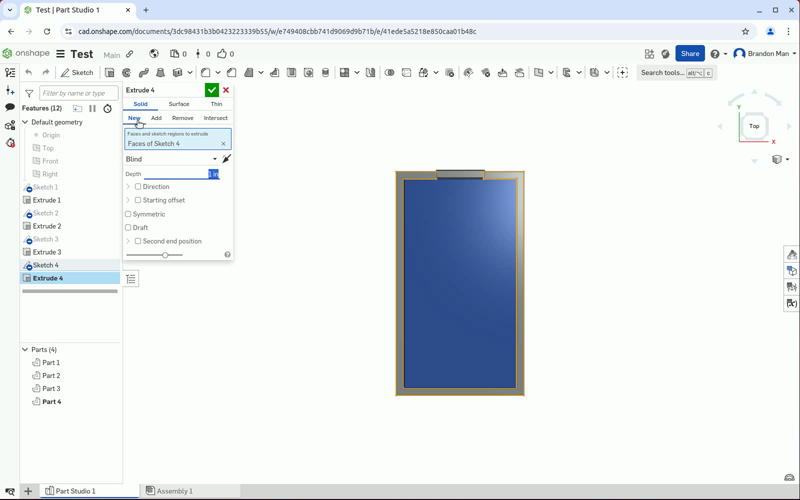
text(7.462)
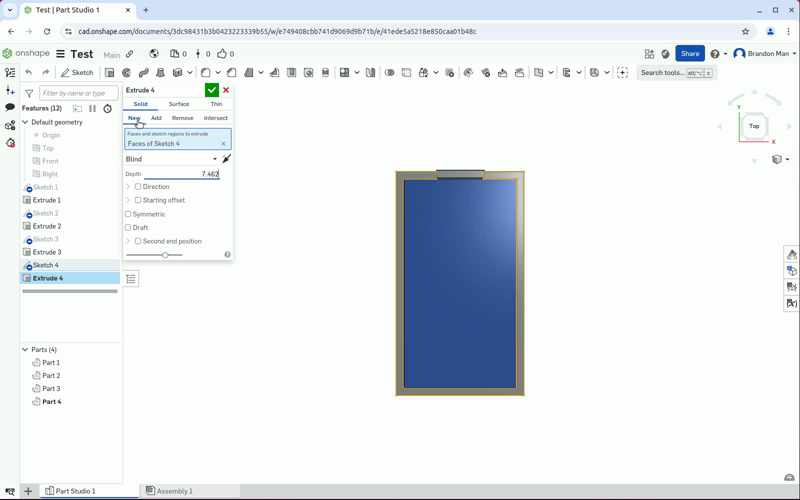
key(enter)
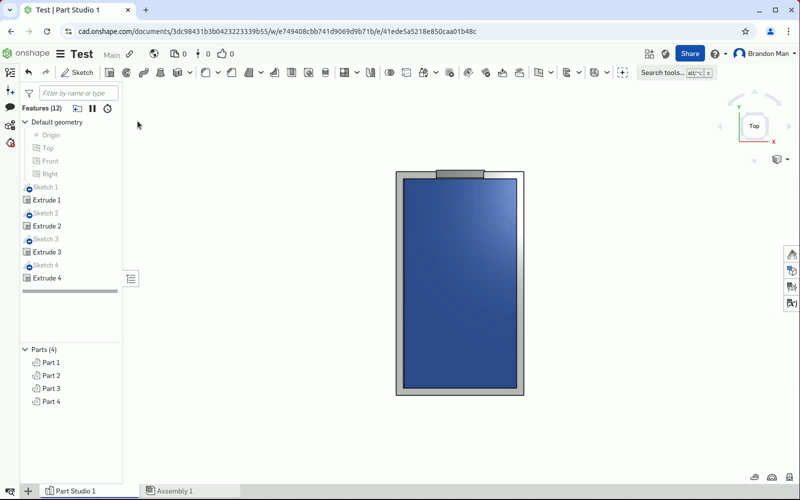
key(shift+h)
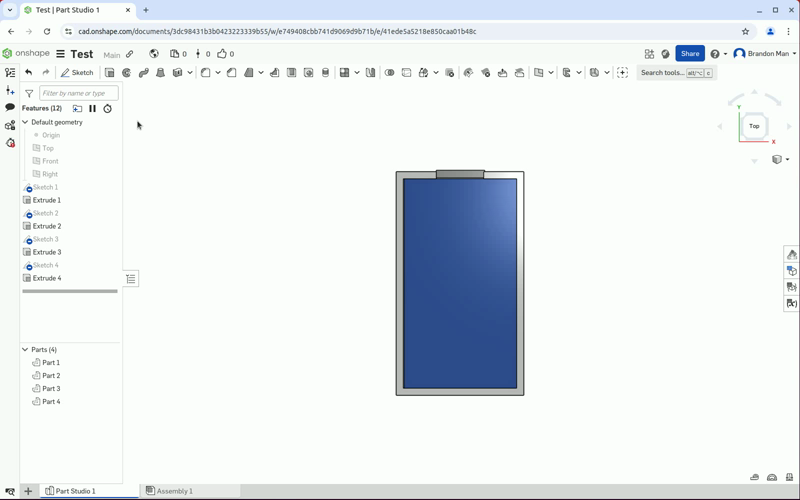
key(shift+h)
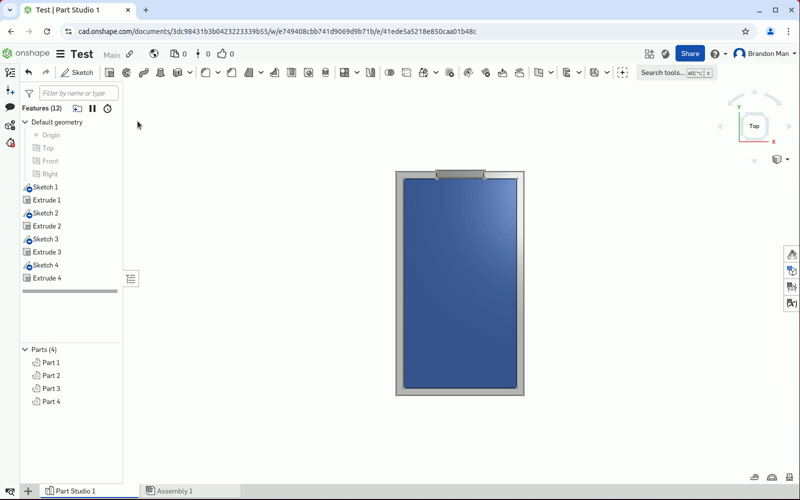
key(shift+7)
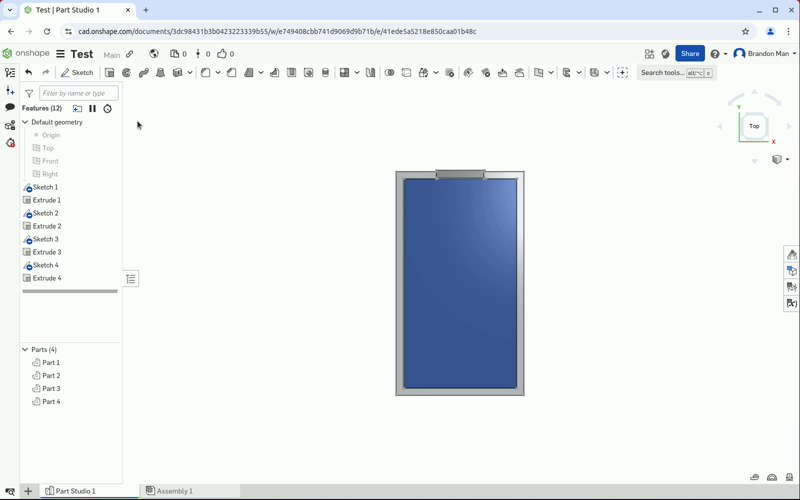
key(up, 3)
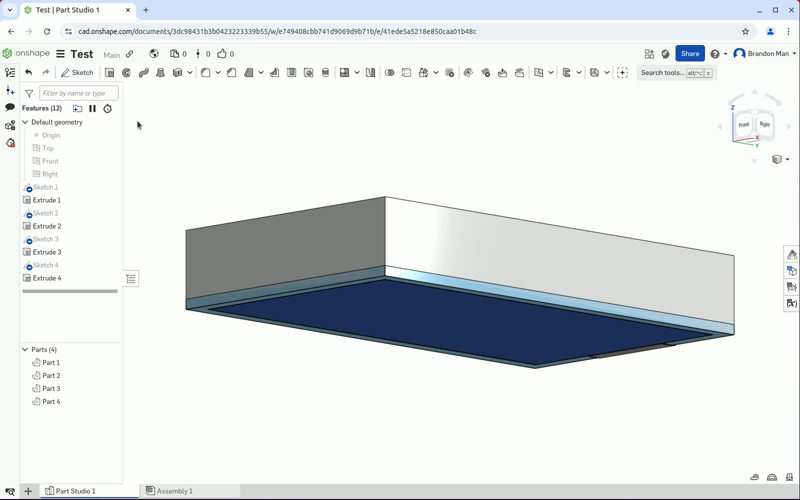
key(left, 3)
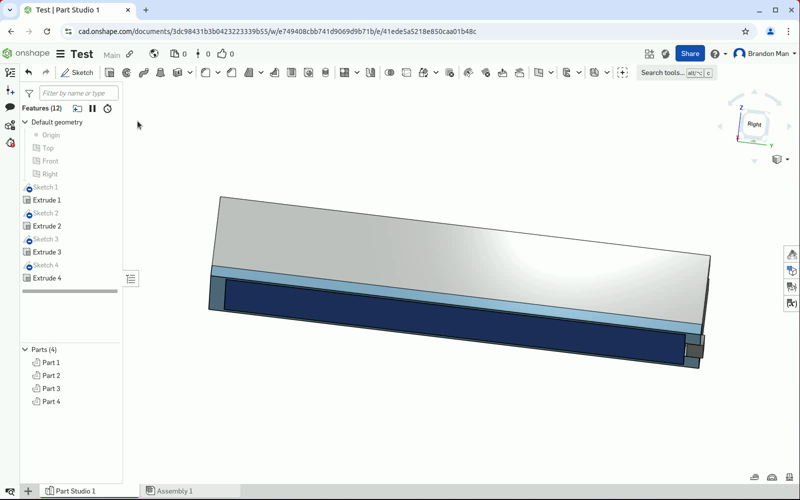
key(right, 3)
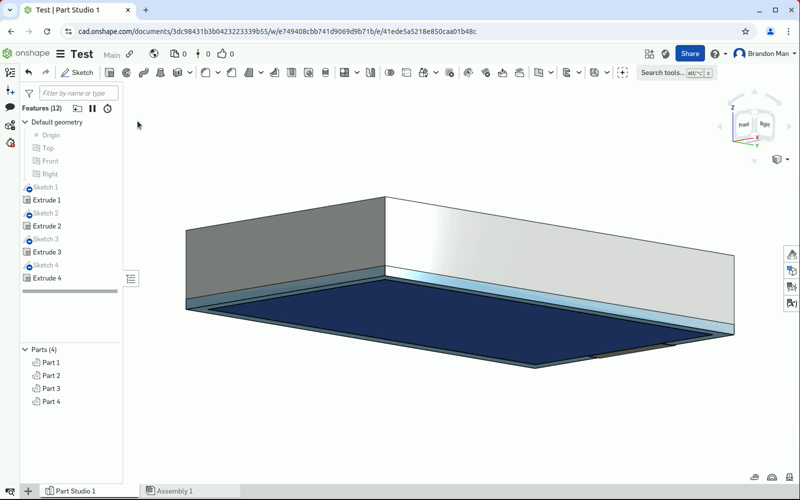
key(down, 3)
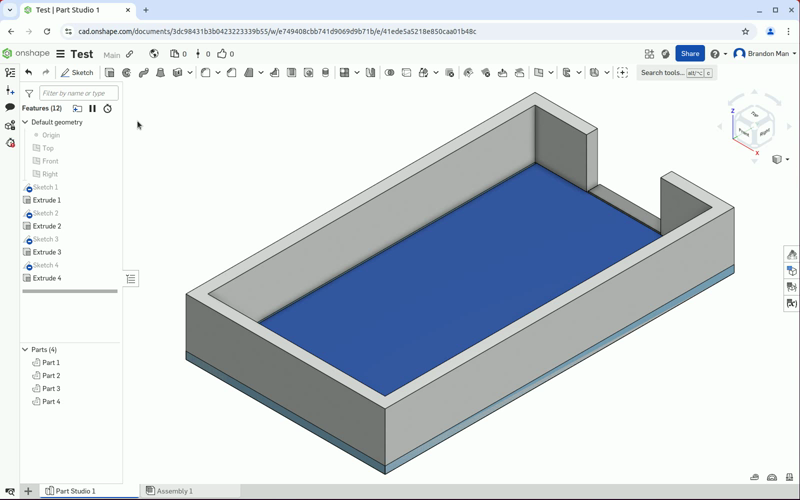
mouse_move(73, 189)
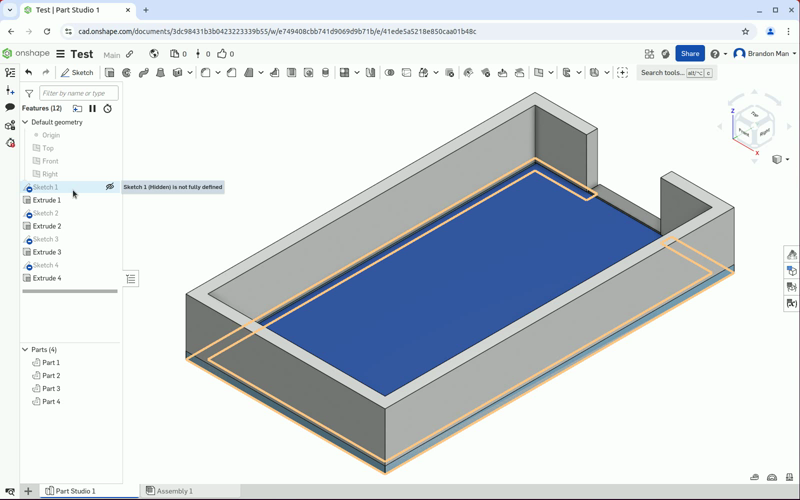
click(73, 189)